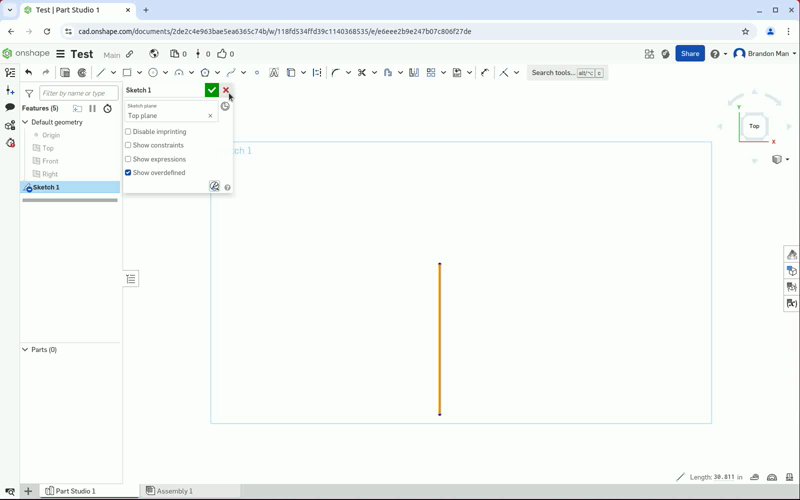
key(shift+h)
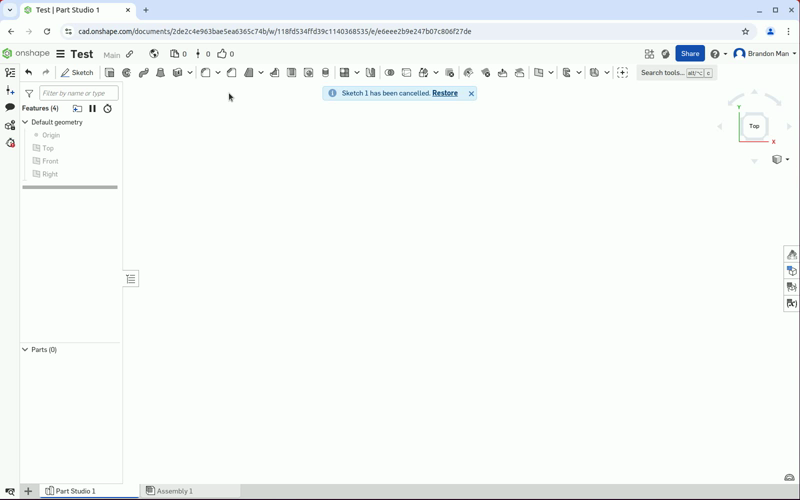
mouse_move(73, 352)
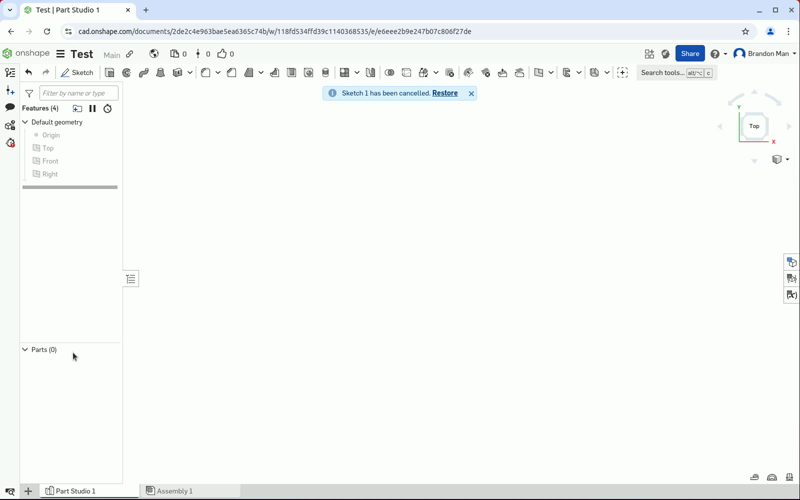
key(y)
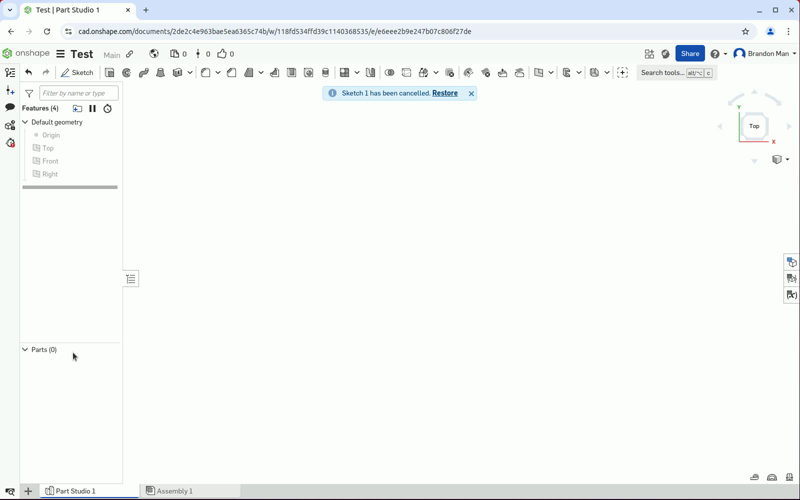
key(shift+p)
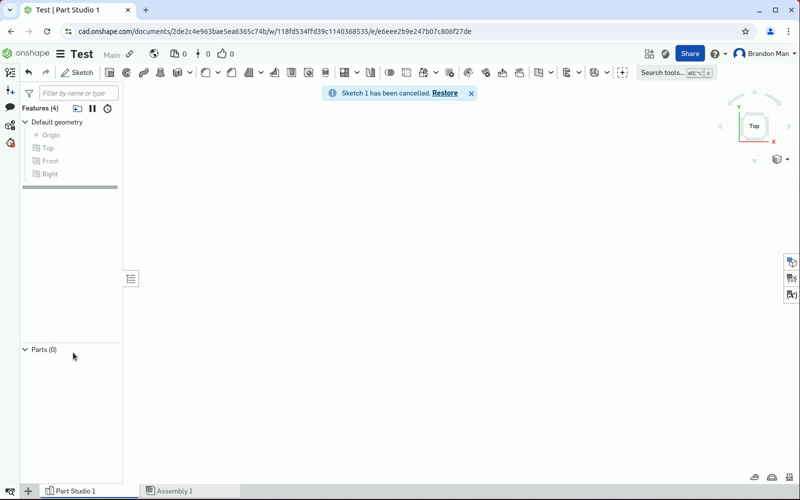
key(space)
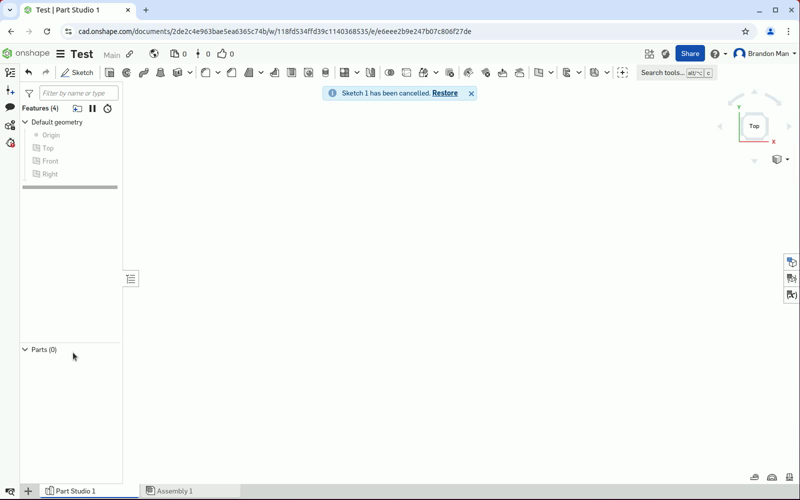
key_down(shift)
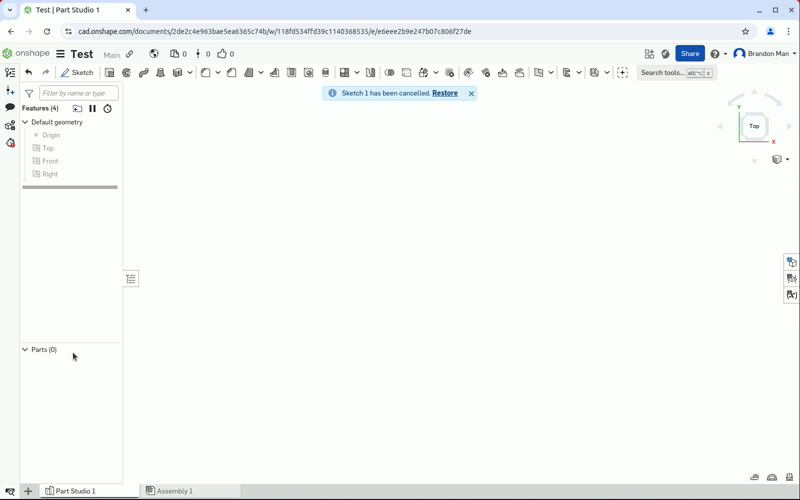
key(up)
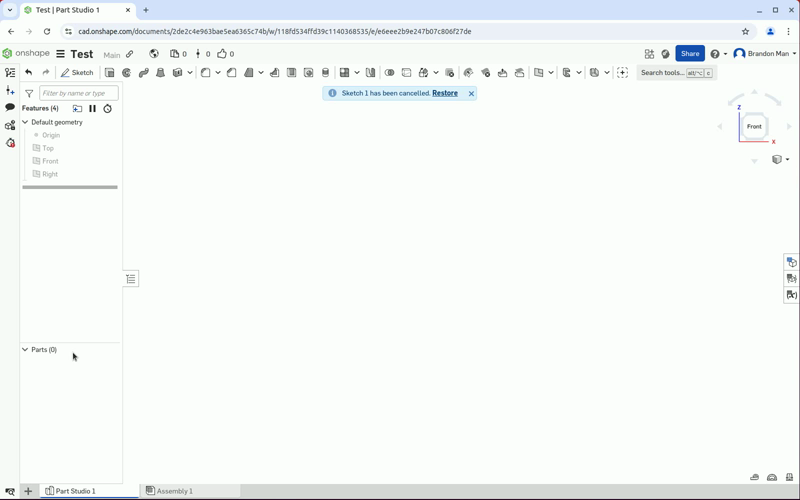
key_up(shift)
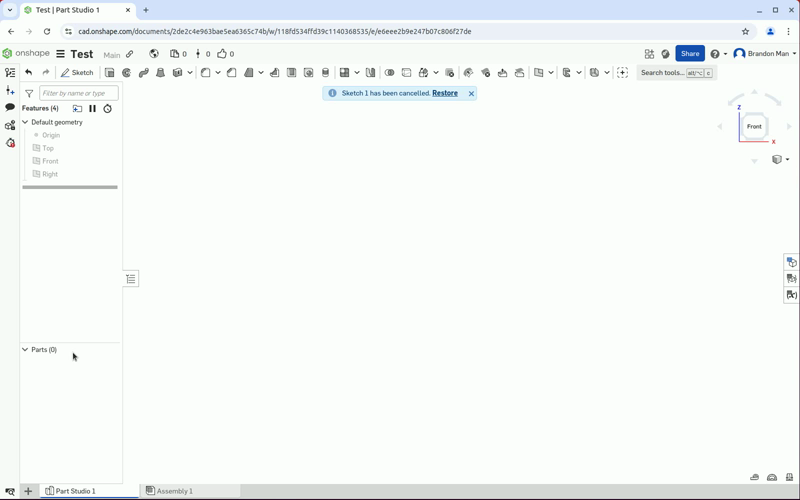
mouse_move(73, 352)
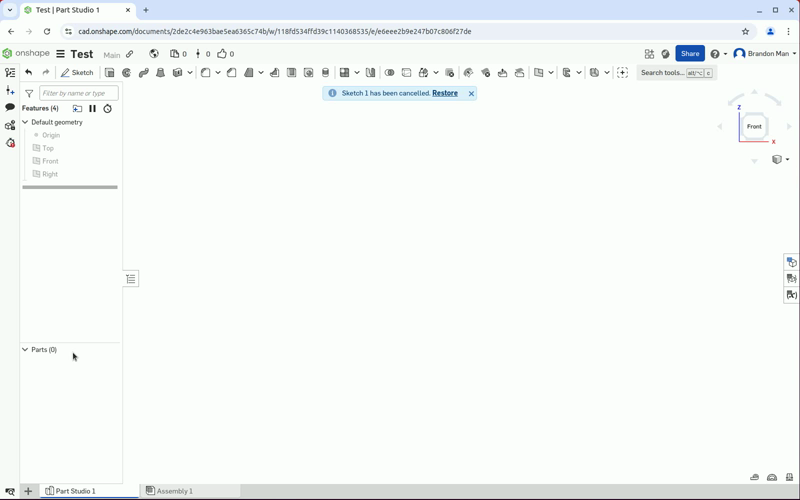
key(shift+y)
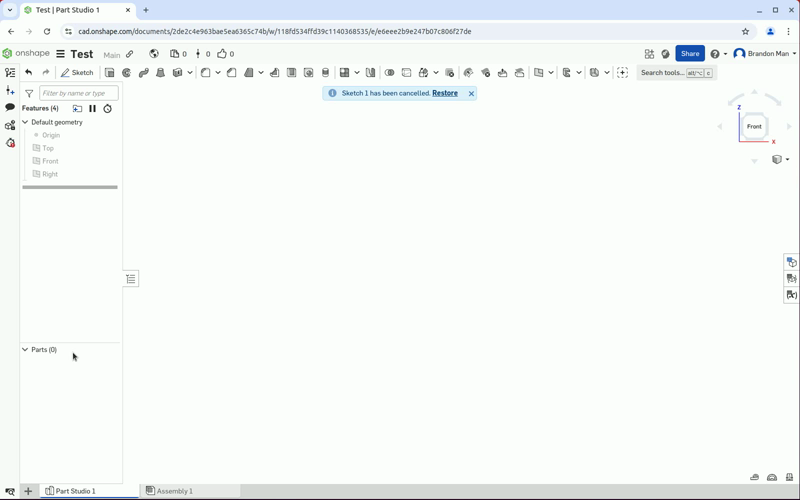
key(shift+s)
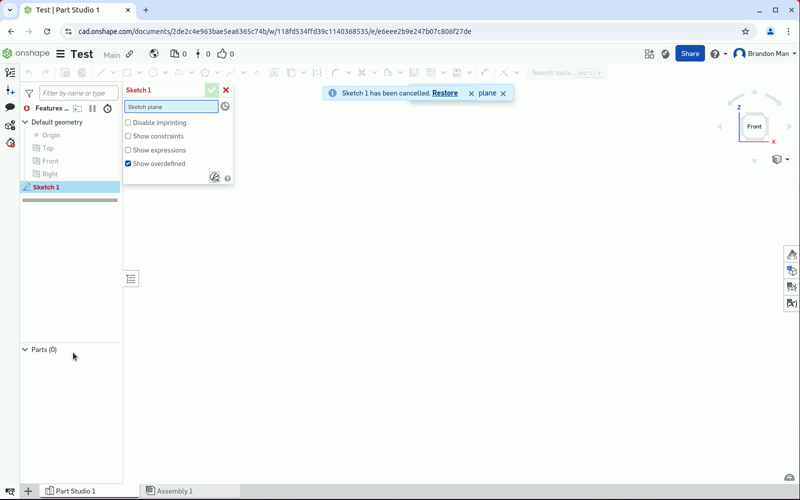
mouse_move(73, 163)
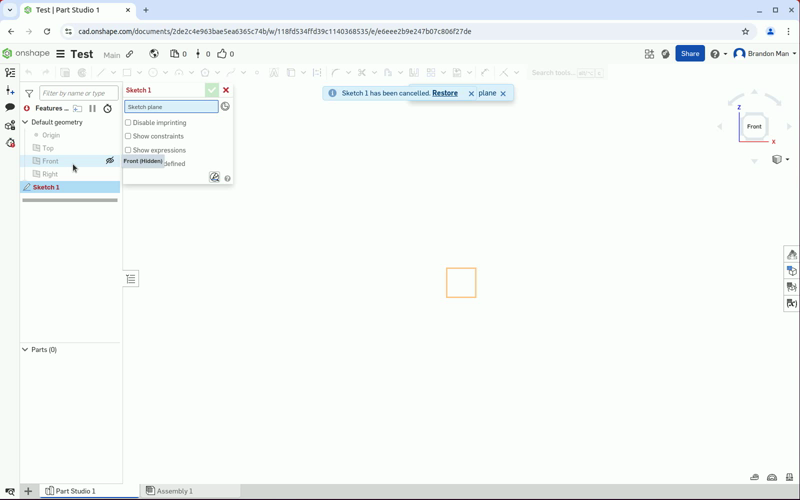
click(73, 163)
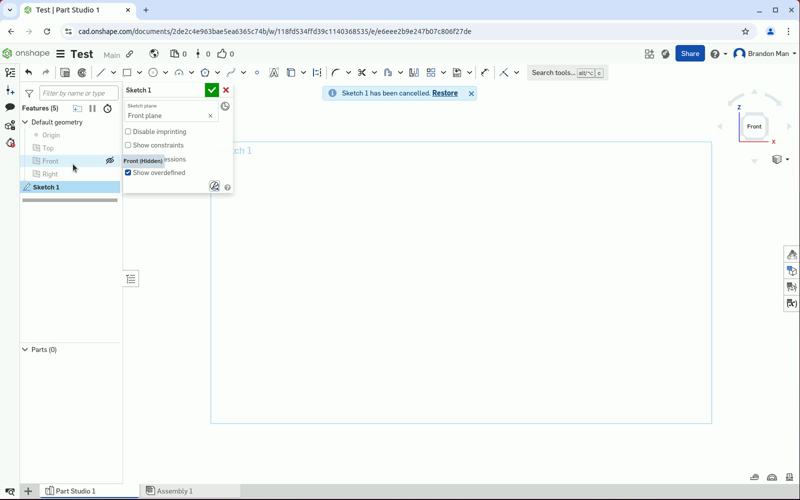
mouse_move(73, 352)
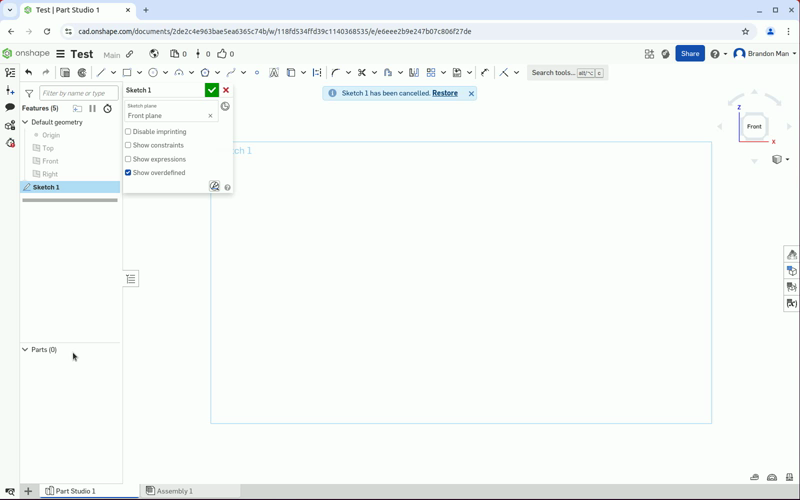
key(y)
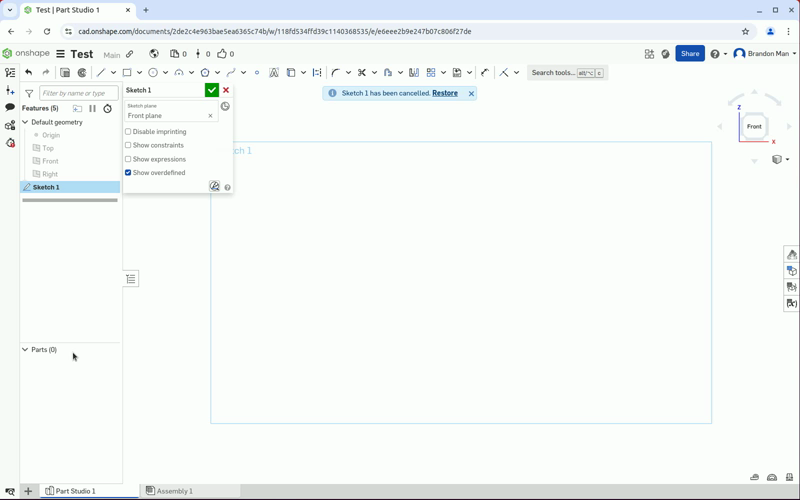
key(l)
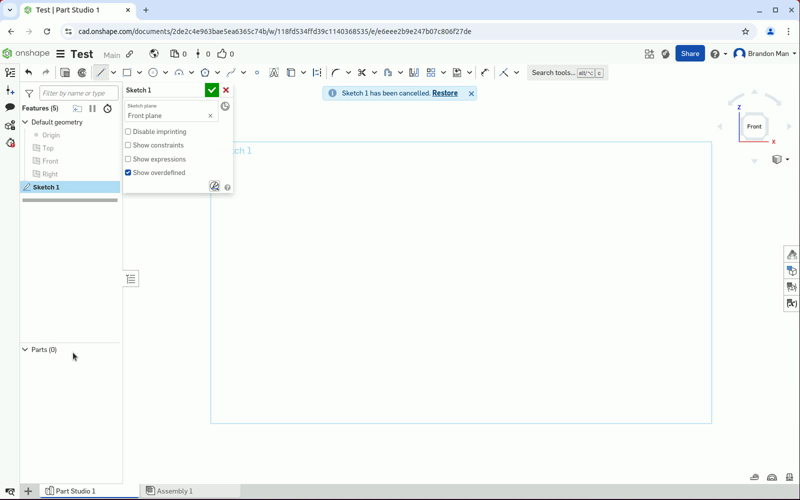
key_down(shift)
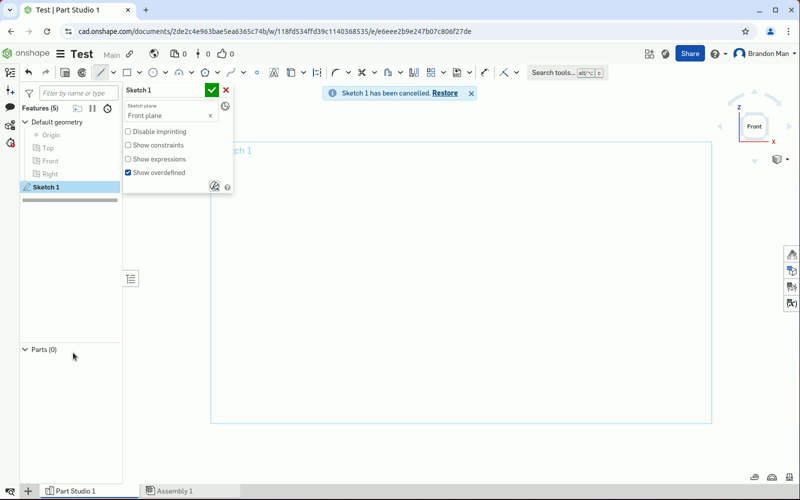
mouse_move(460, 282)
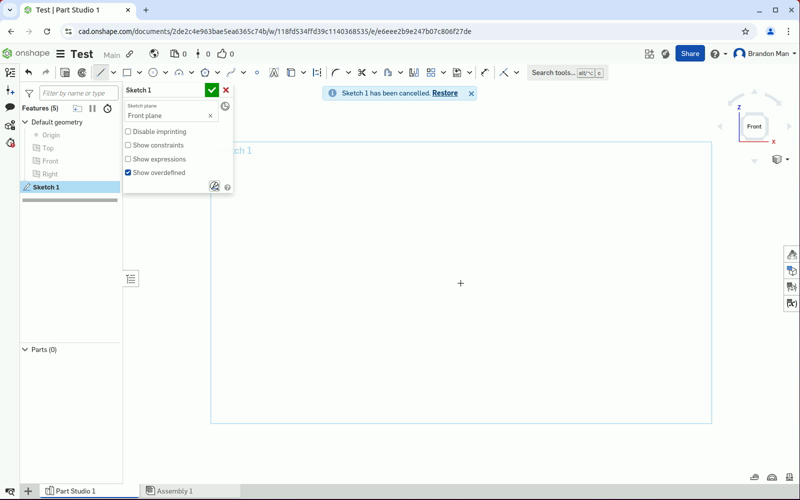
click(460, 282)
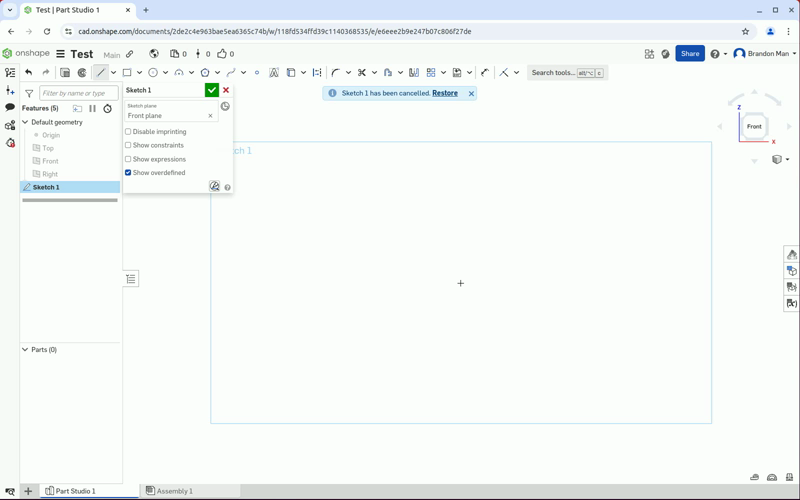
key_up(shift)
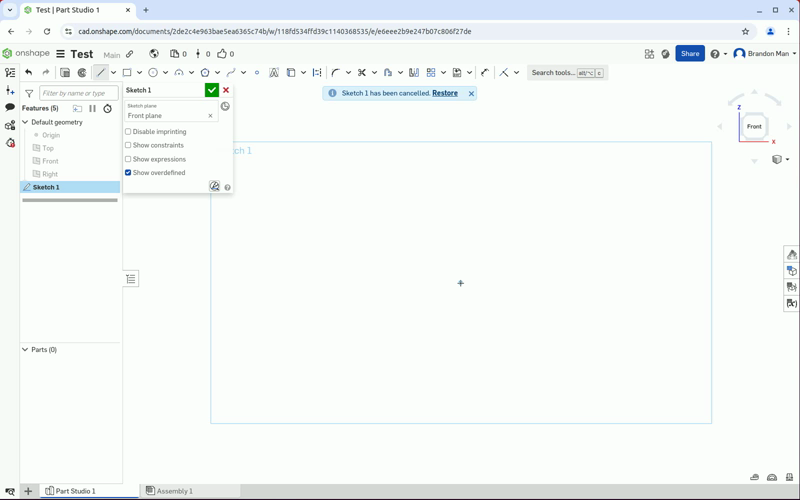
key_down(shift)
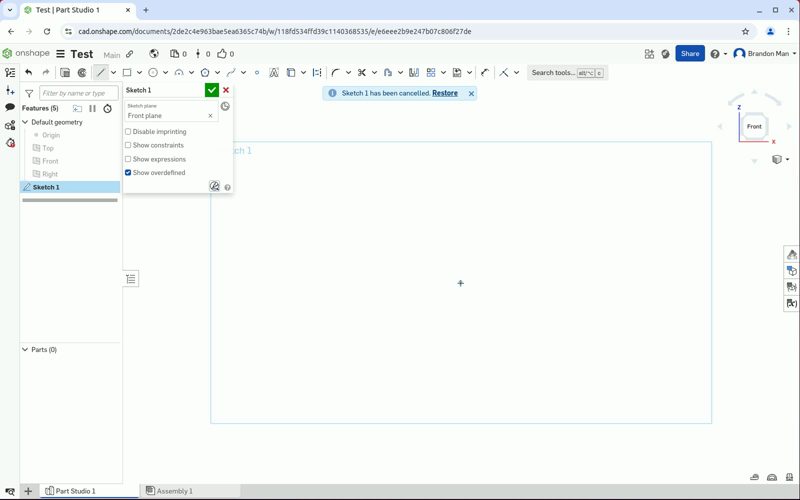
mouse_move(573, 282)
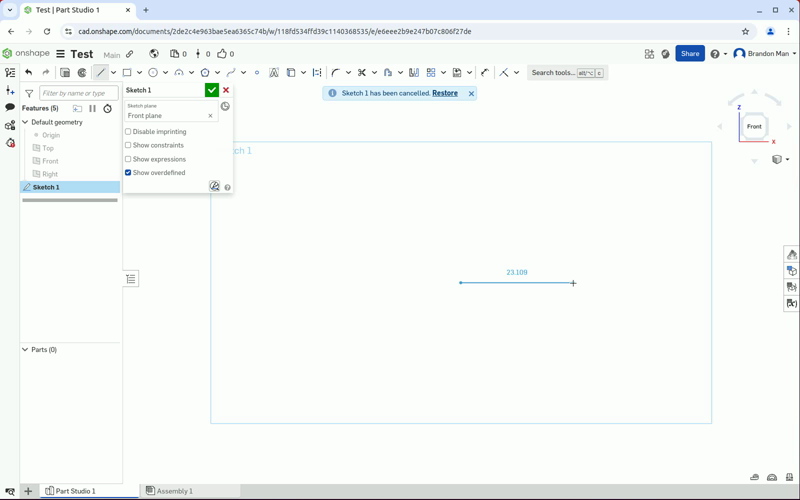
click(573, 282)
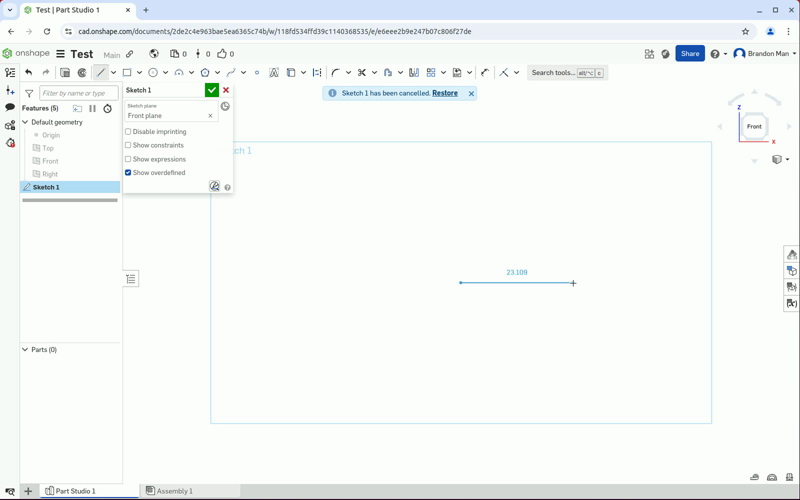
key_up(shift)
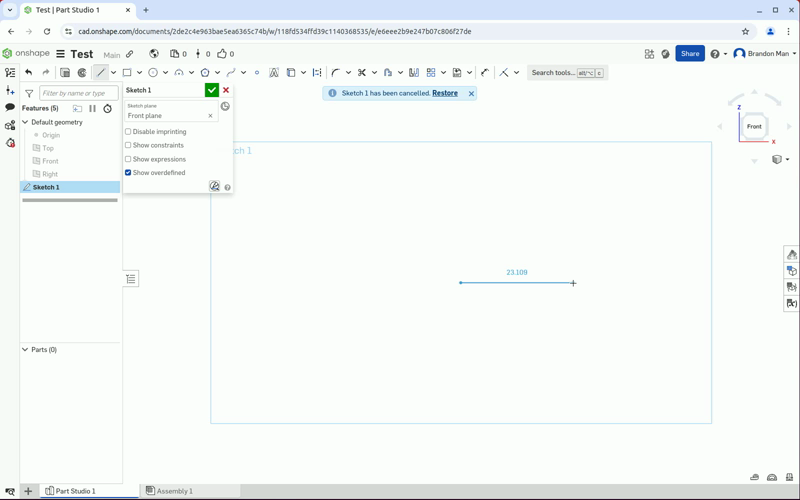
key_down(shift)
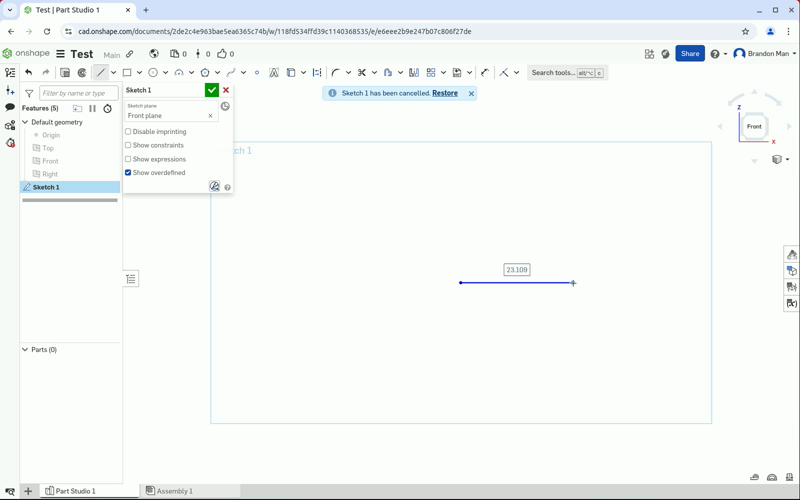
mouse_move(589, 282)
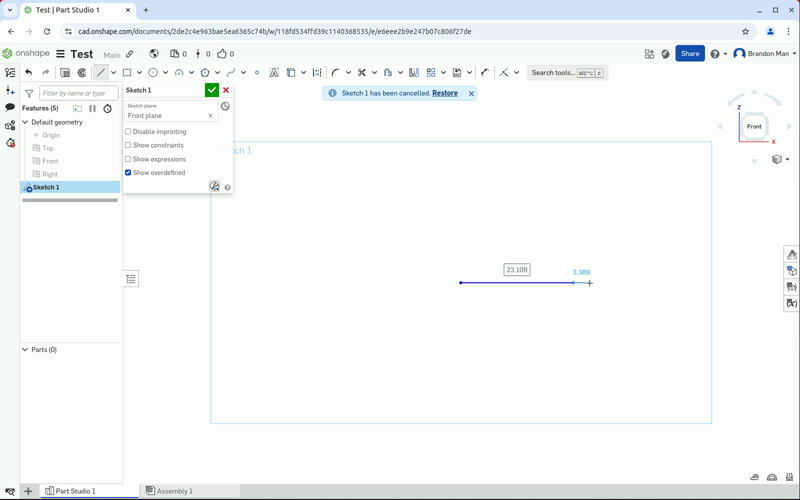
mouse_move(573, 278)
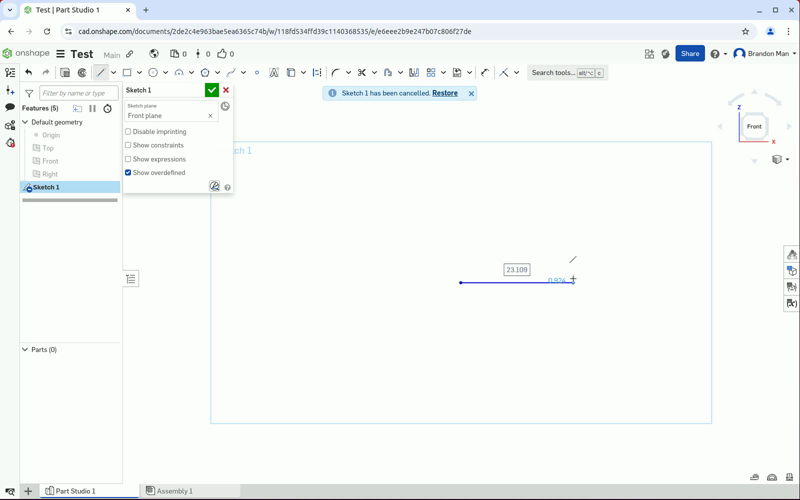
scroll(6)
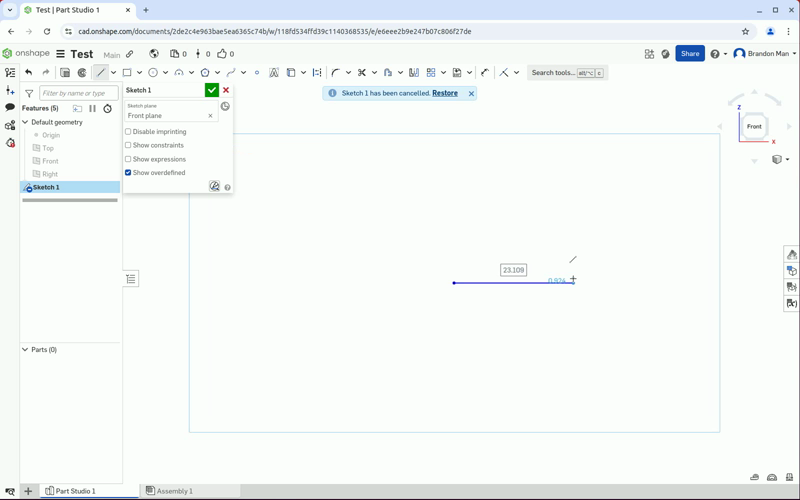
scroll(6)
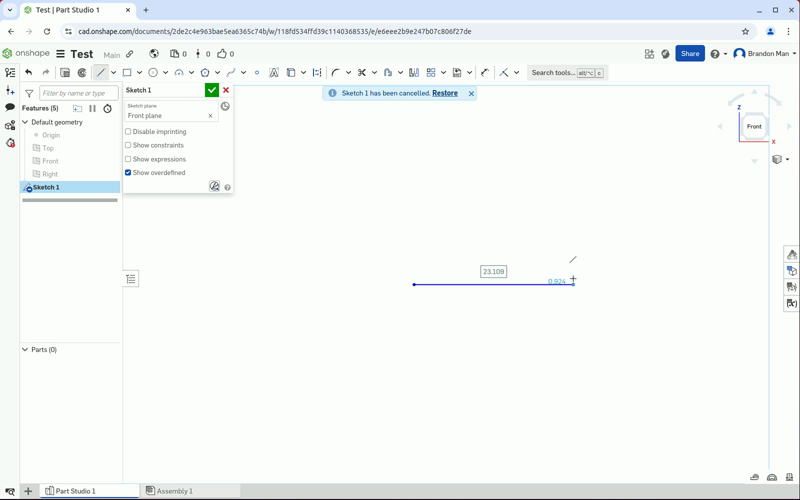
scroll(6)
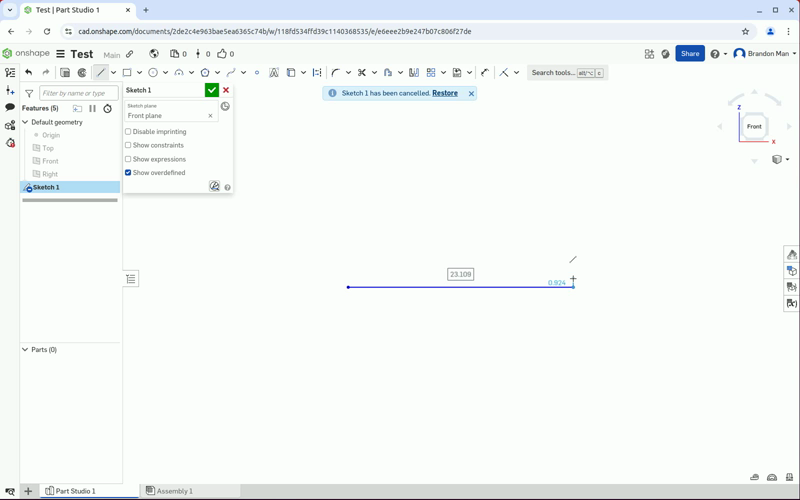
scroll(6)
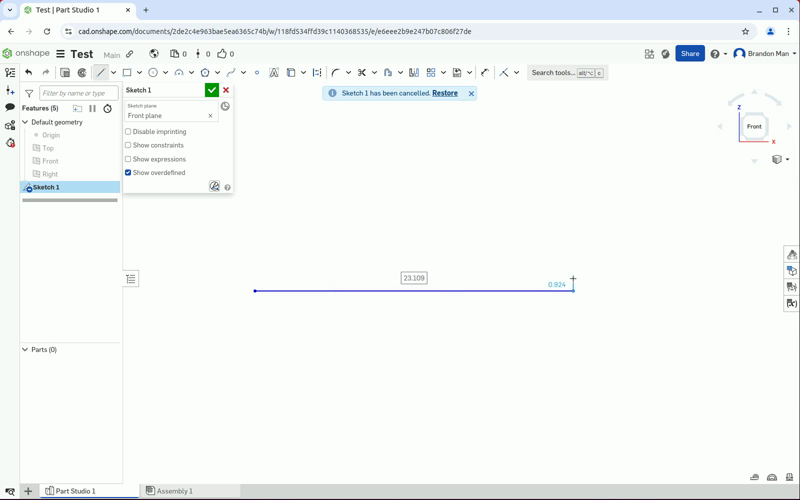
scroll(6)
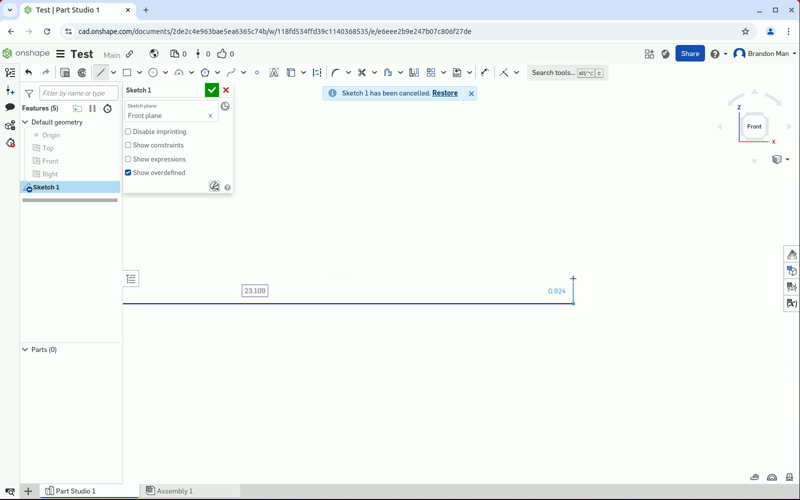
scroll(6)
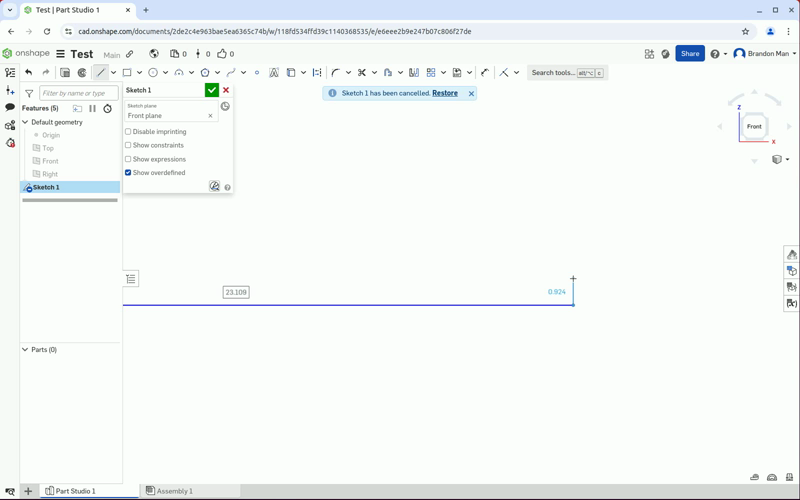
scroll(6)
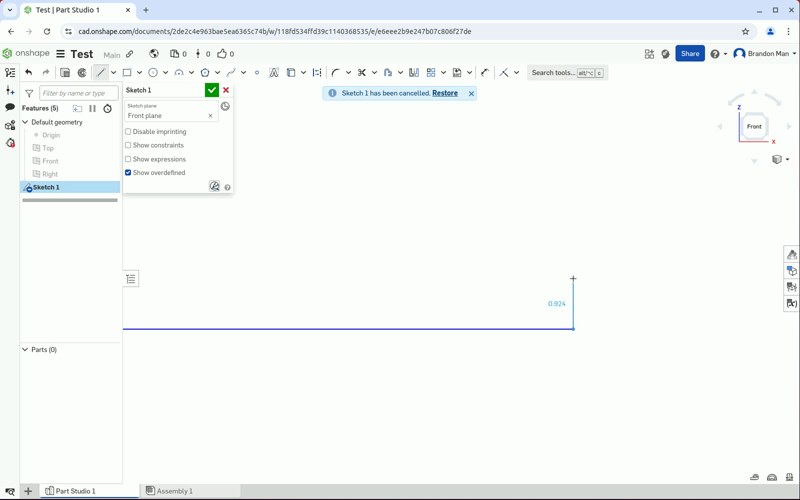
click(573, 278)
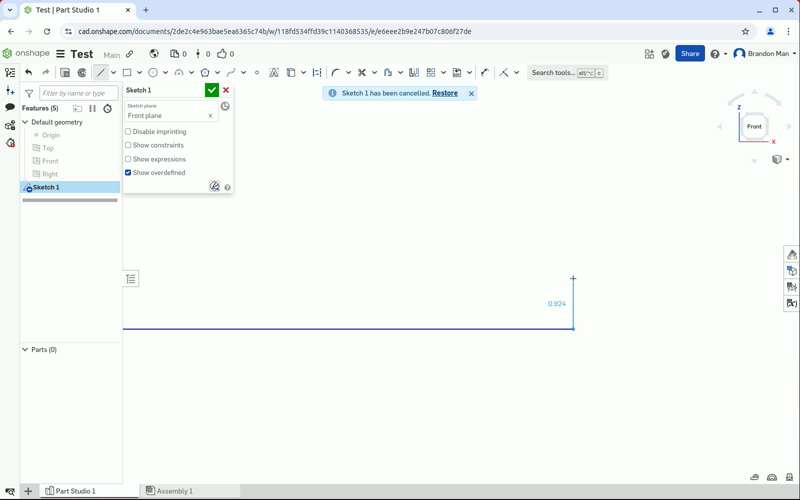
scroll(-6)
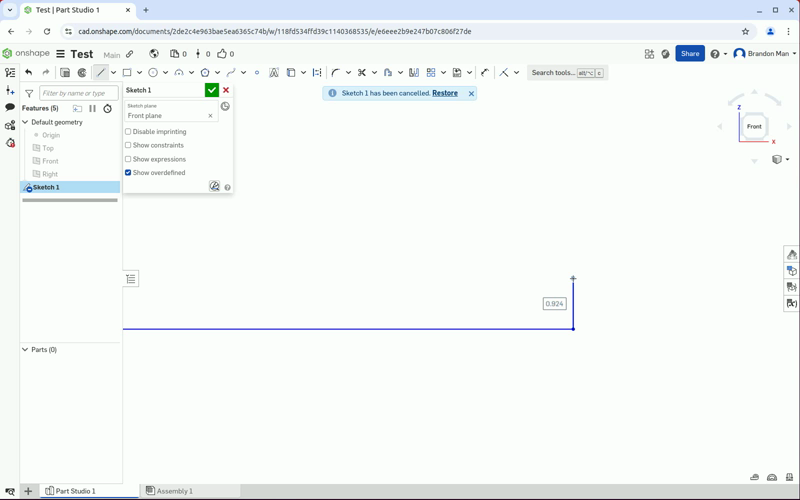
scroll(-6)
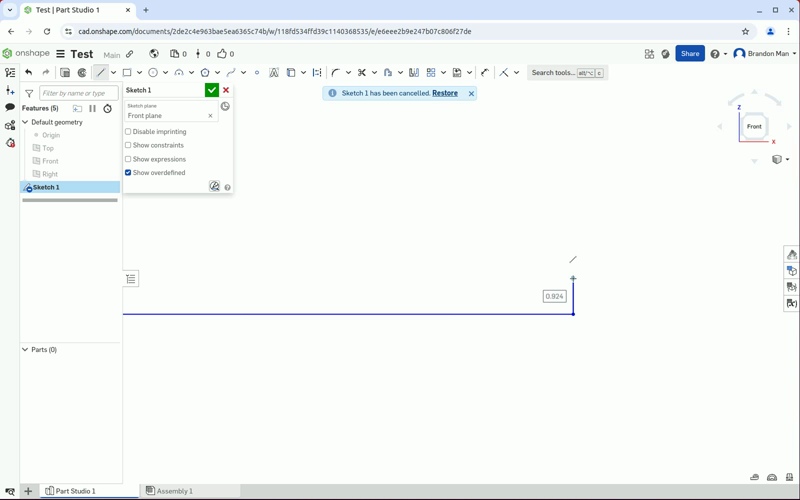
scroll(-6)
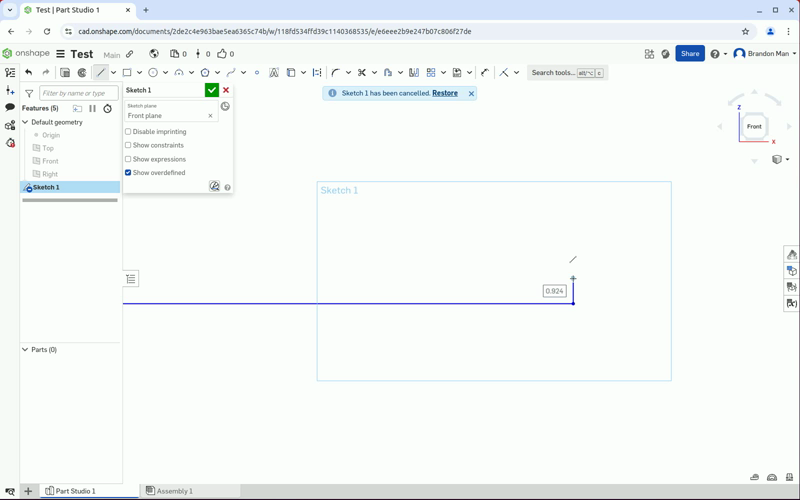
scroll(-6)
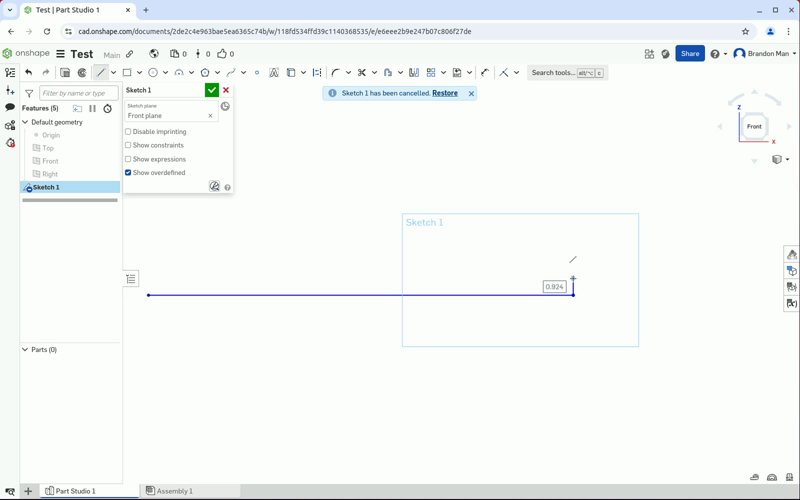
scroll(-6)
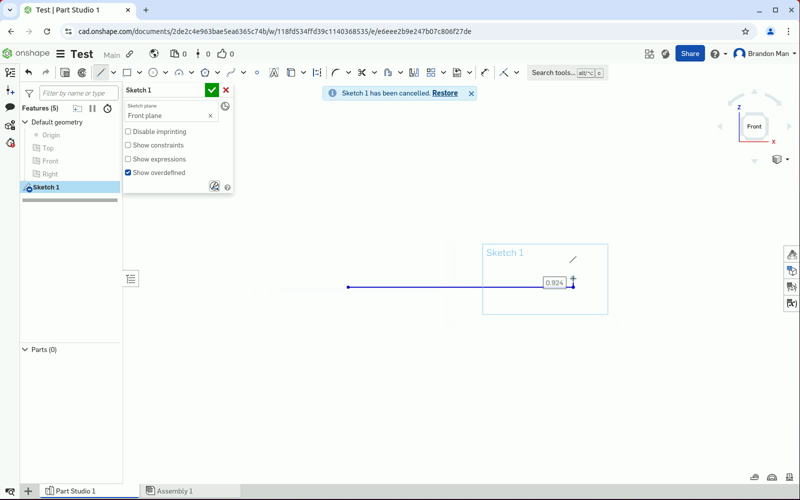
scroll(-6)
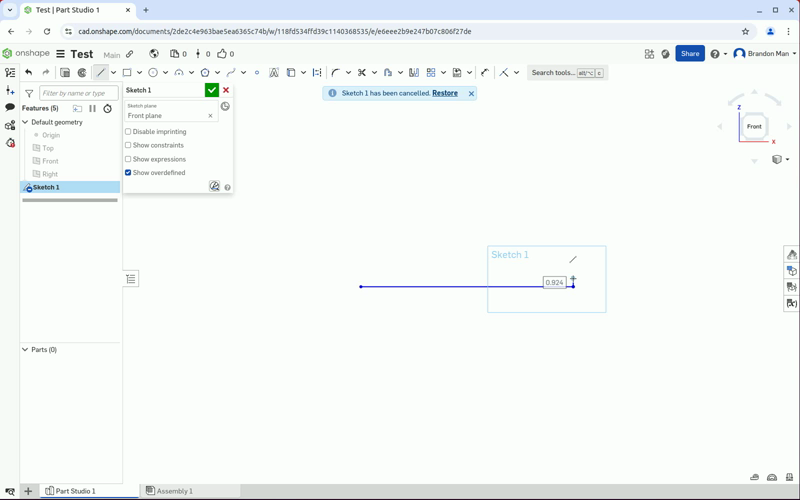
scroll(-6)
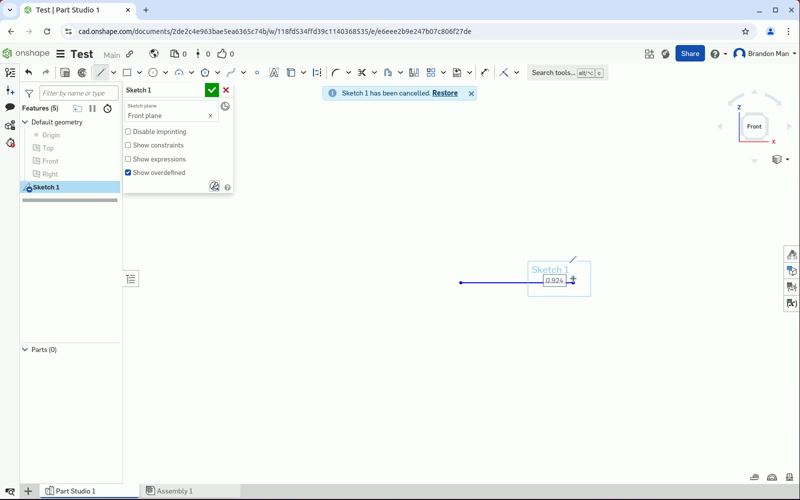
key_up(shift)
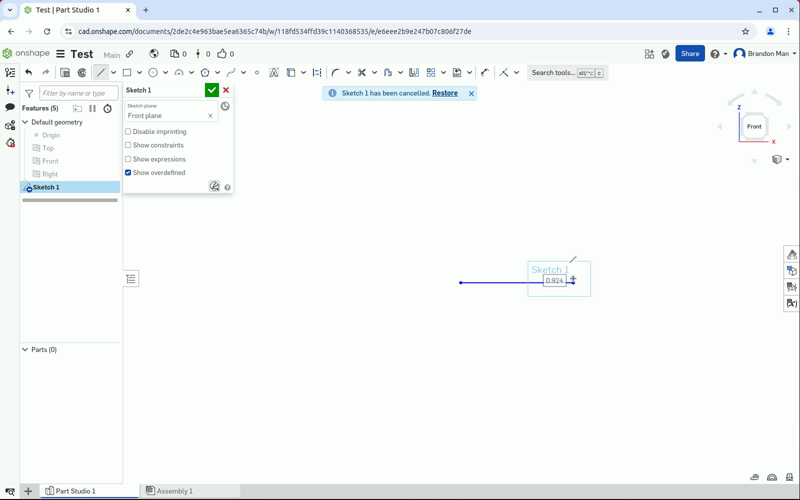
key_down(shift)
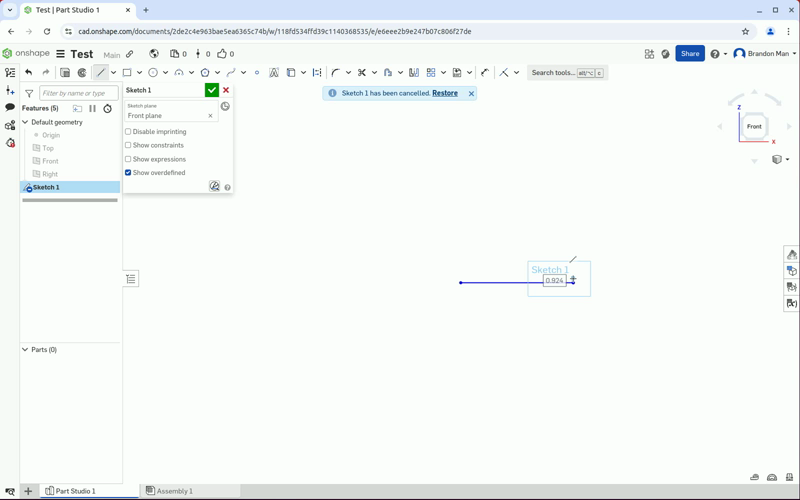
mouse_move(589, 278)
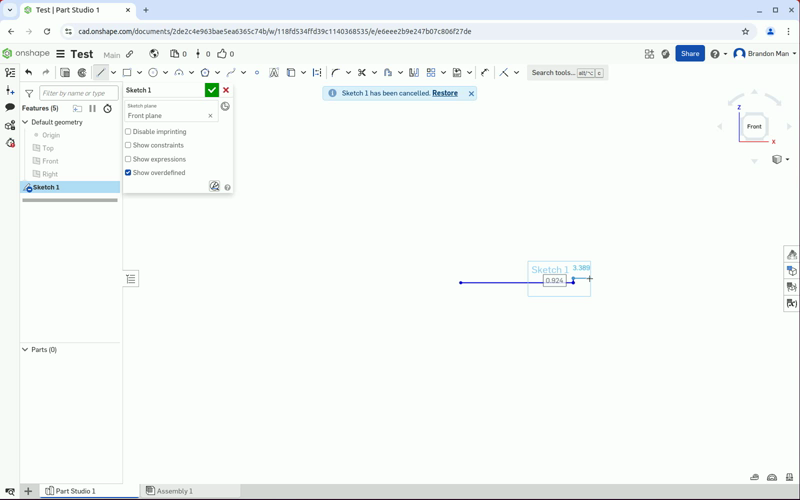
mouse_move(573, 272)
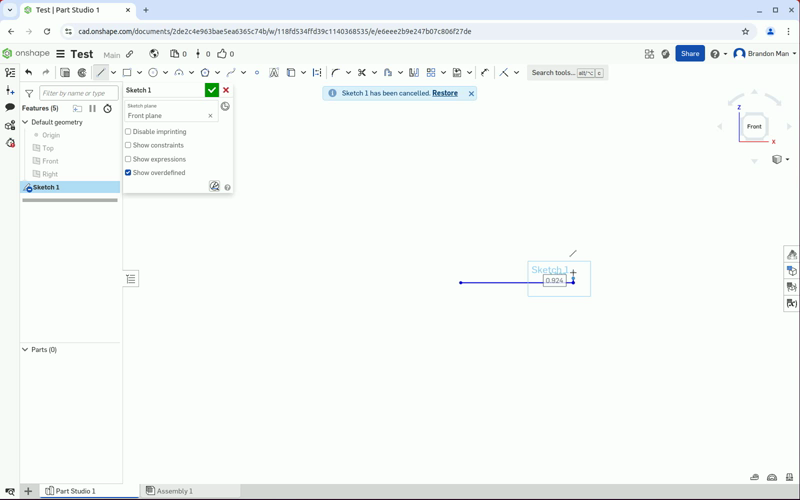
scroll(6)
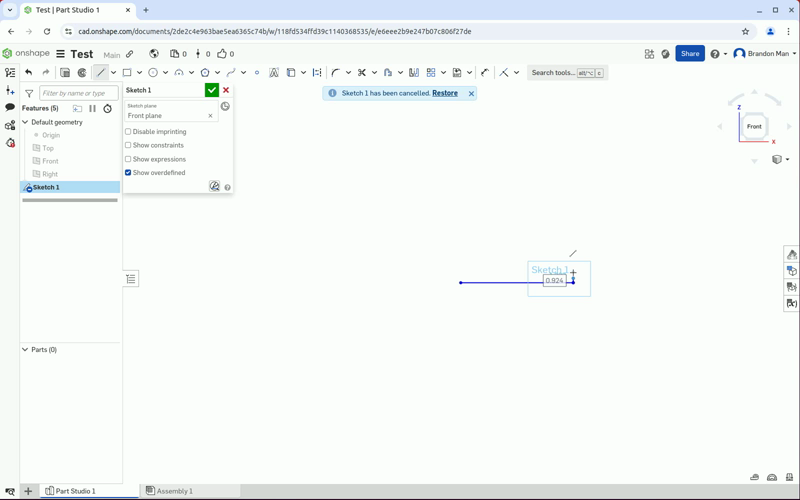
scroll(6)
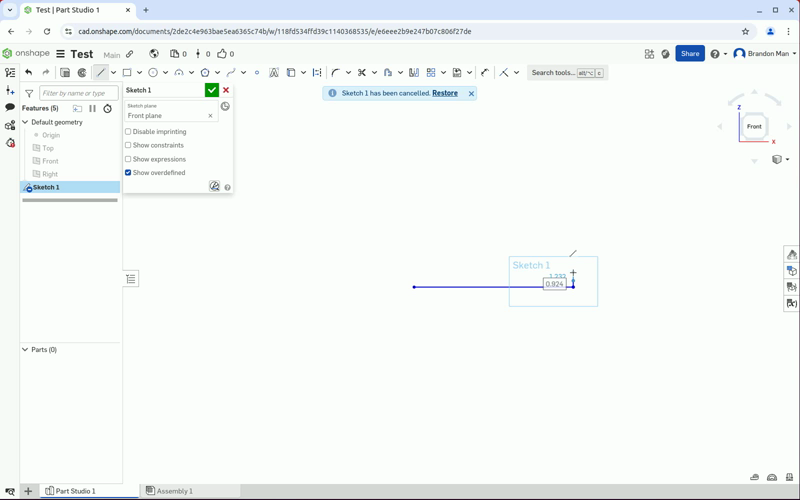
scroll(6)
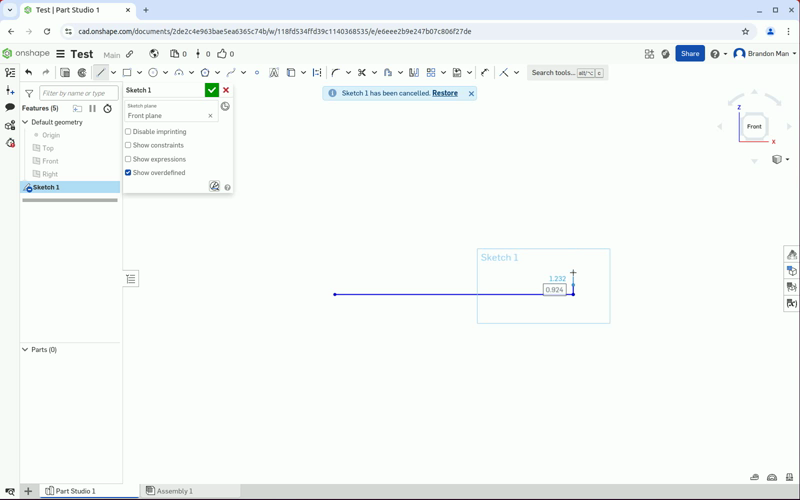
scroll(6)
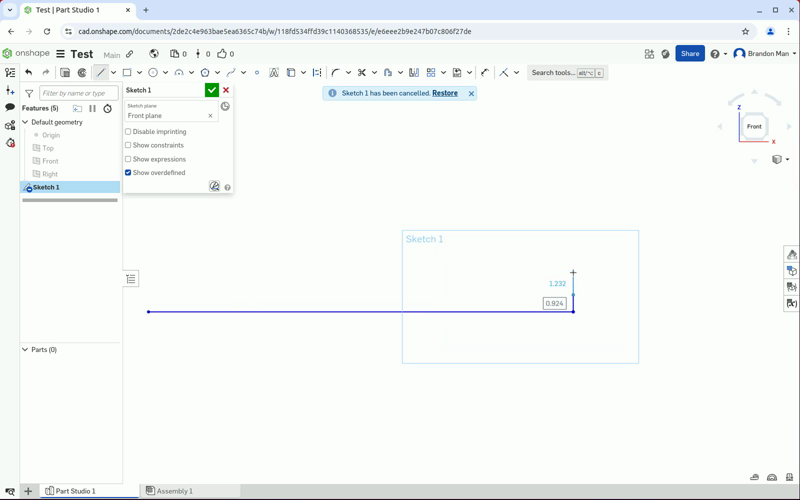
scroll(6)
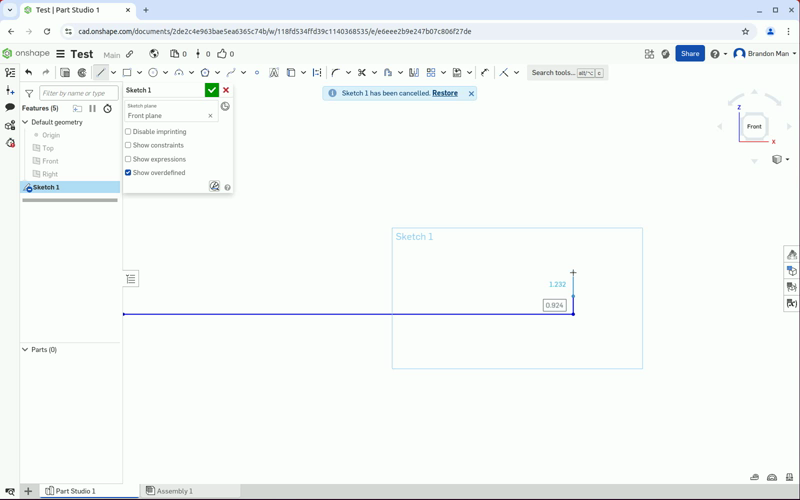
scroll(6)
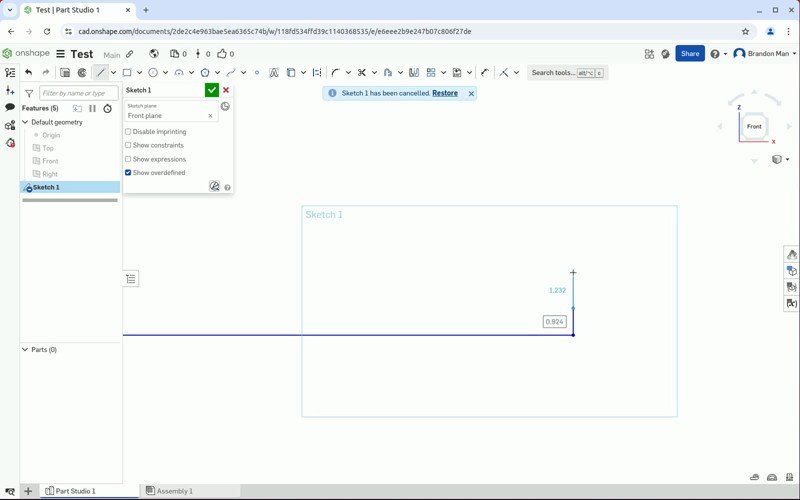
scroll(6)
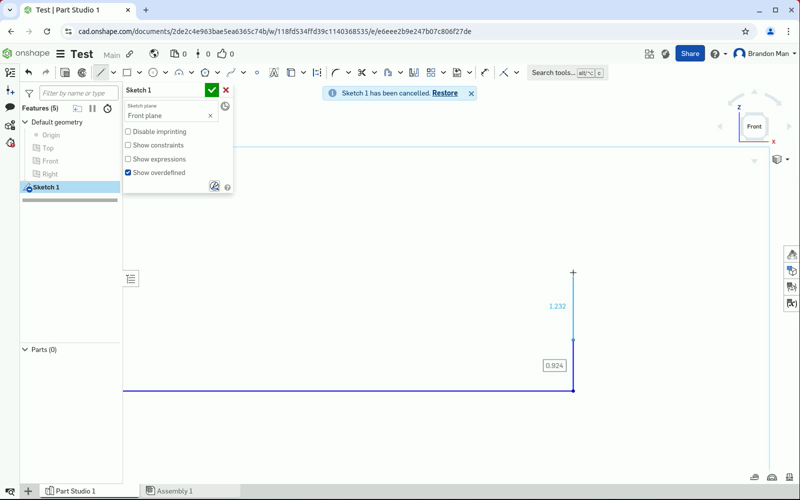
click(573, 272)
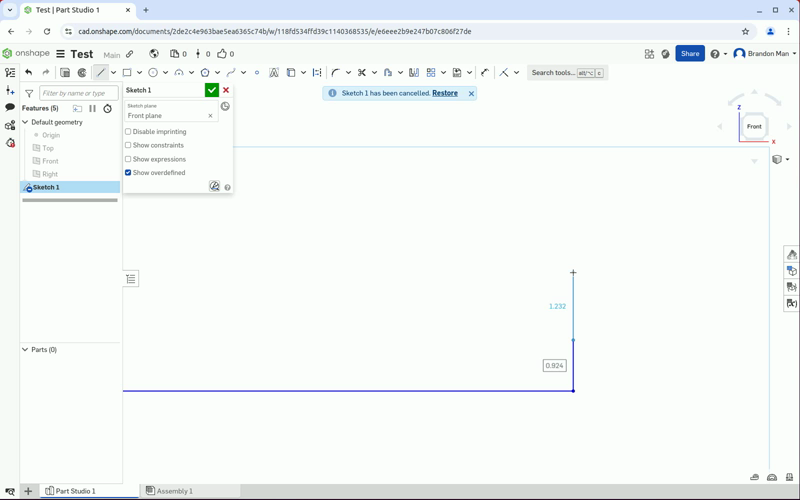
scroll(-6)
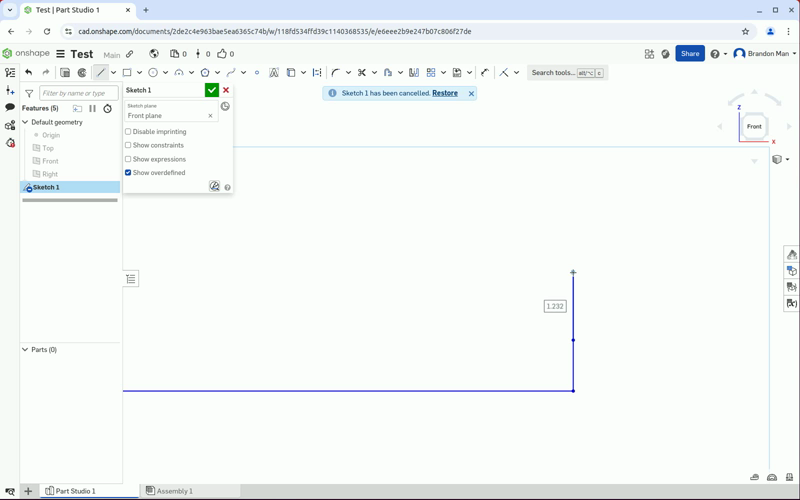
scroll(-6)
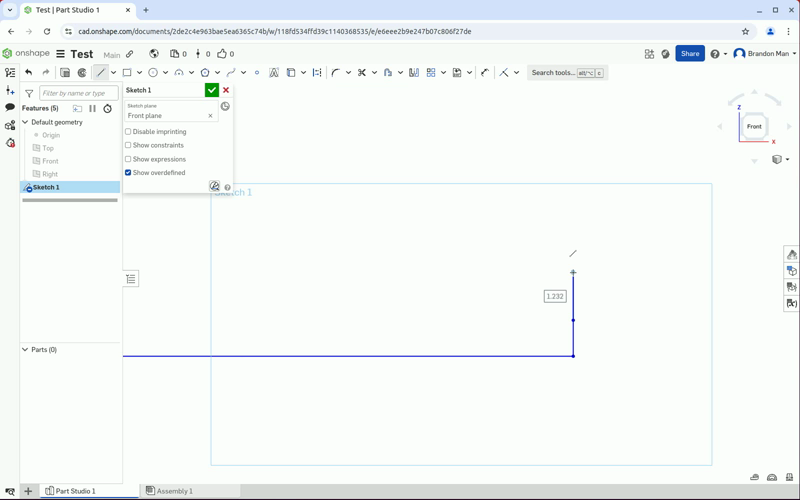
scroll(-6)
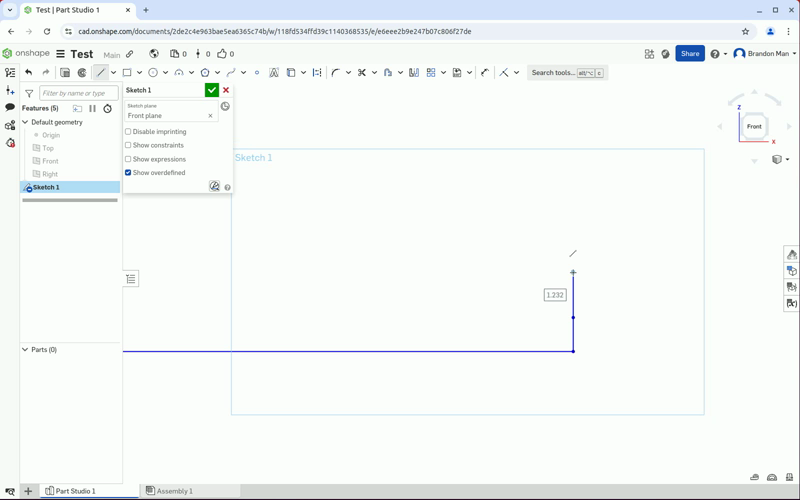
scroll(-6)
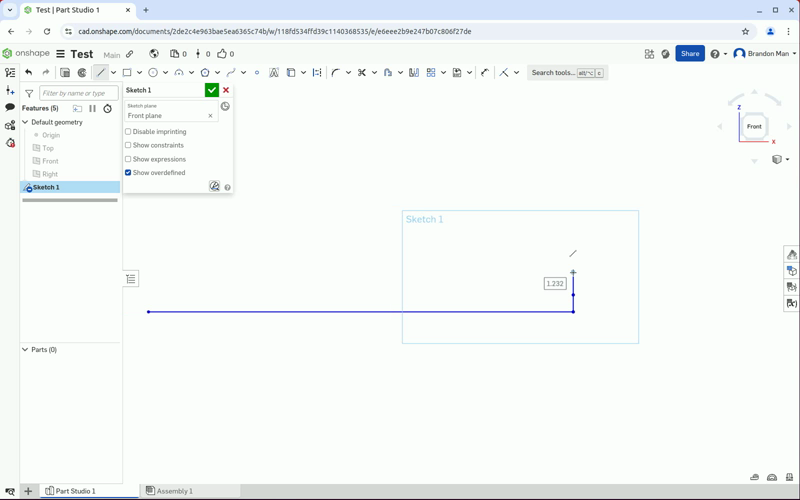
scroll(-6)
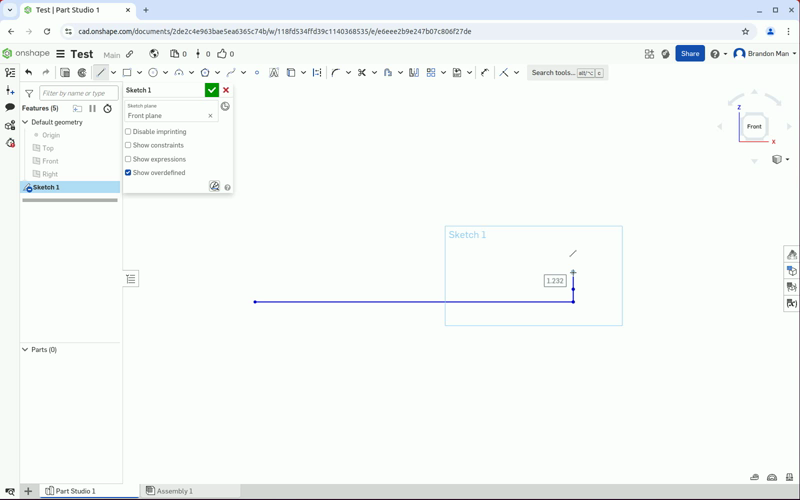
scroll(-6)
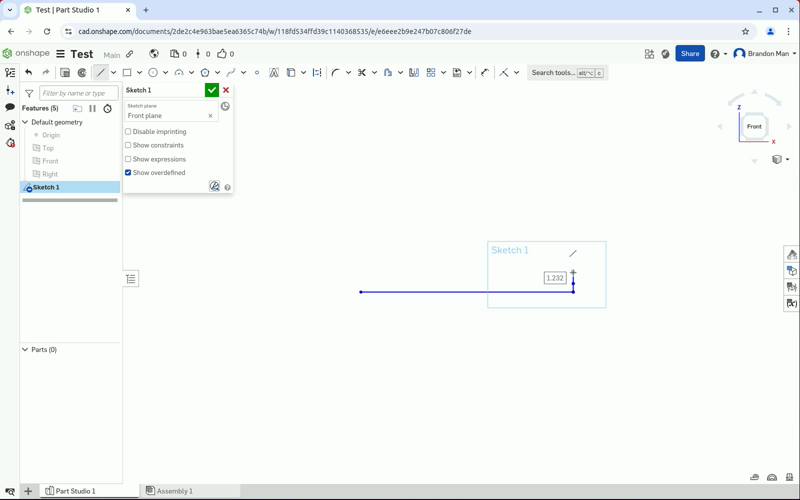
scroll(-6)
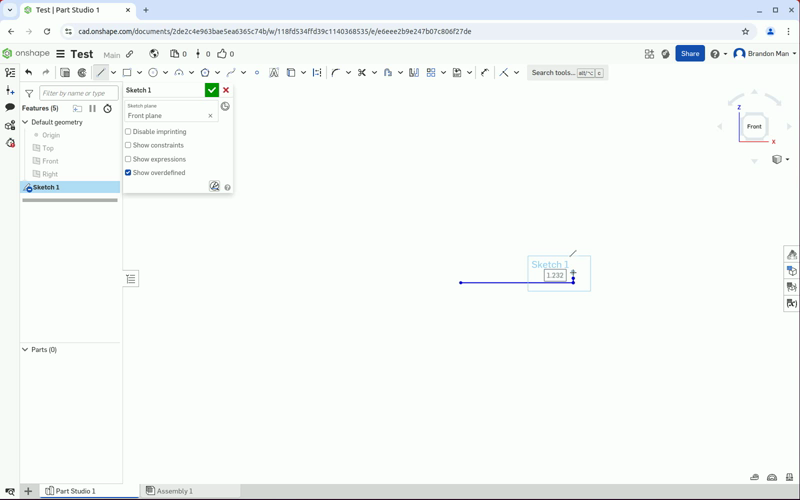
key_up(shift)
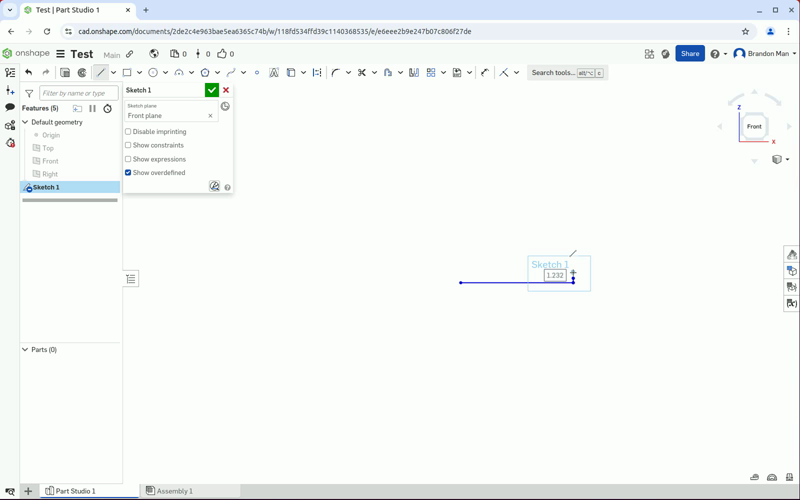
key_down(shift)
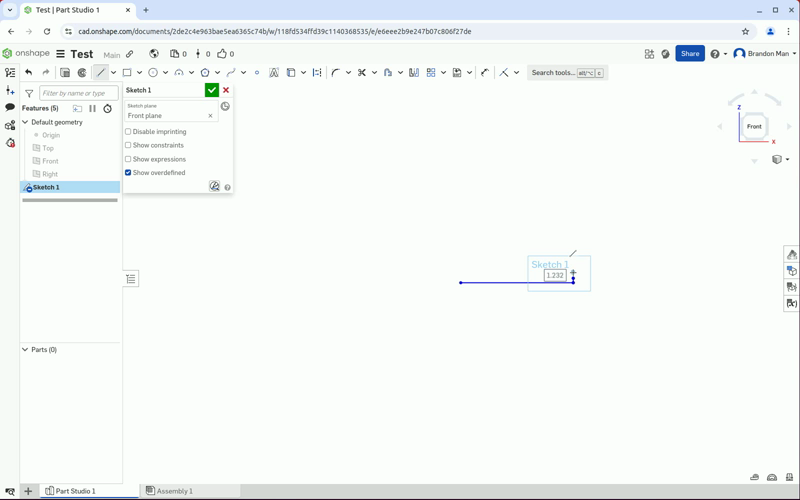
mouse_move(589, 272)
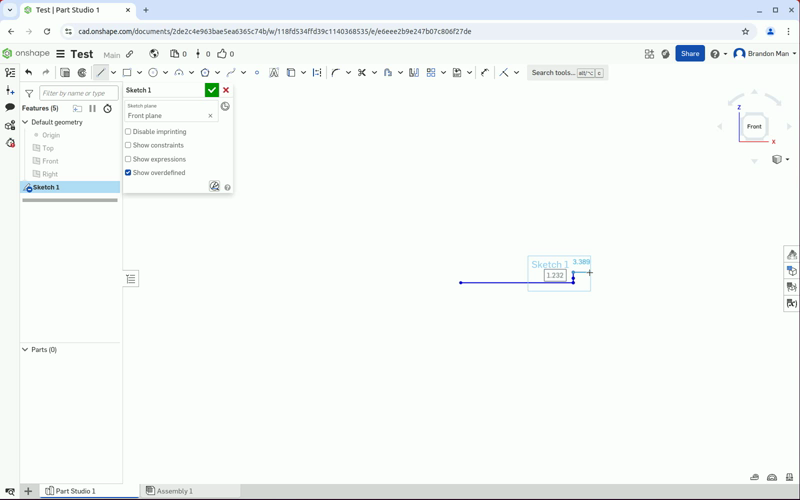
mouse_move(517, 272)
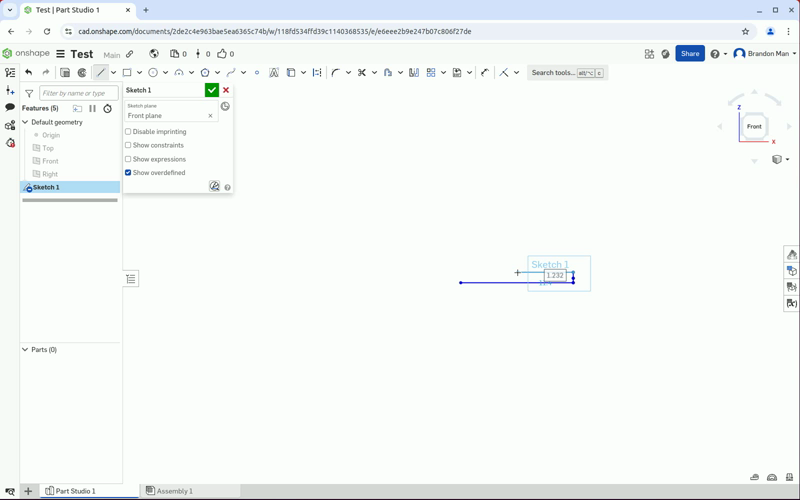
click(517, 272)
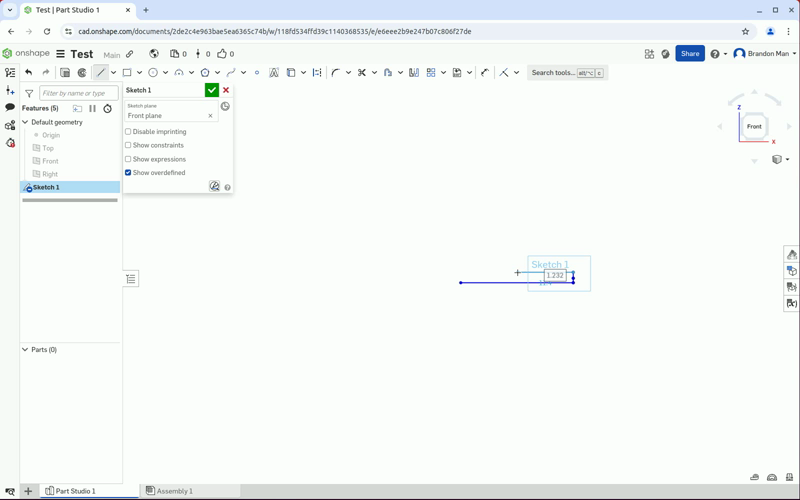
key_up(shift)
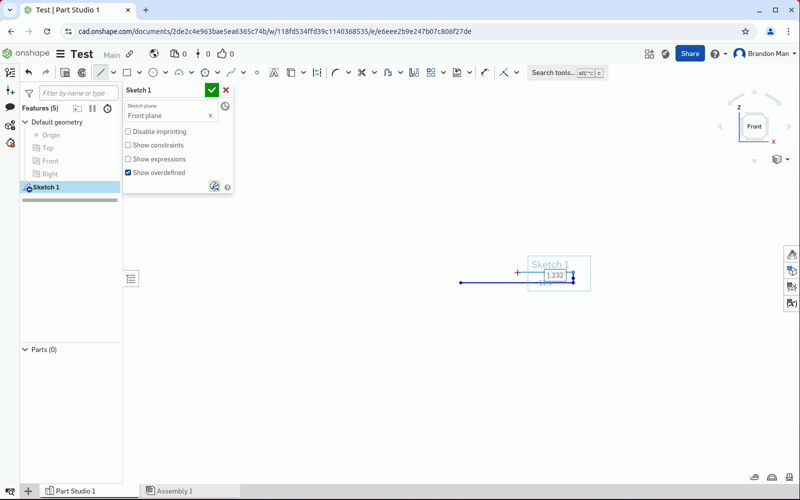
key_down(shift)
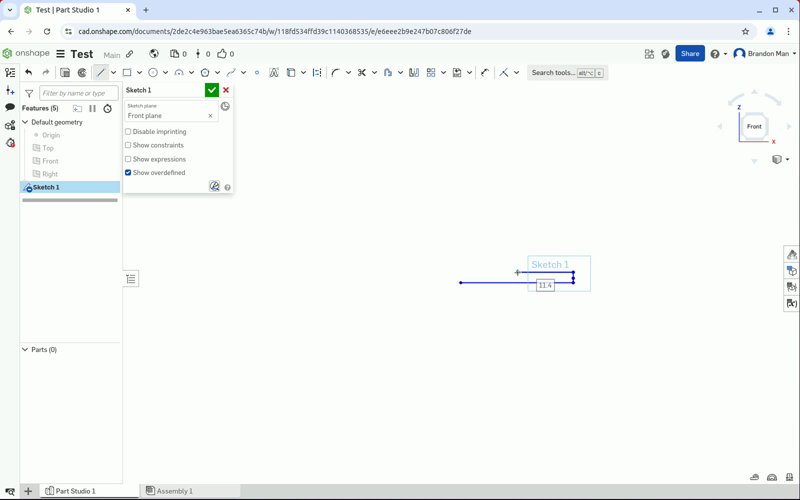
mouse_move(547, 272)
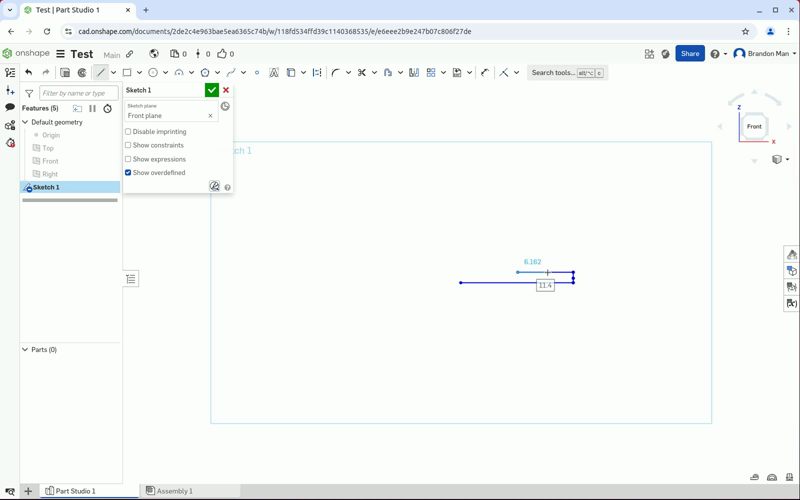
mouse_move(460, 272)
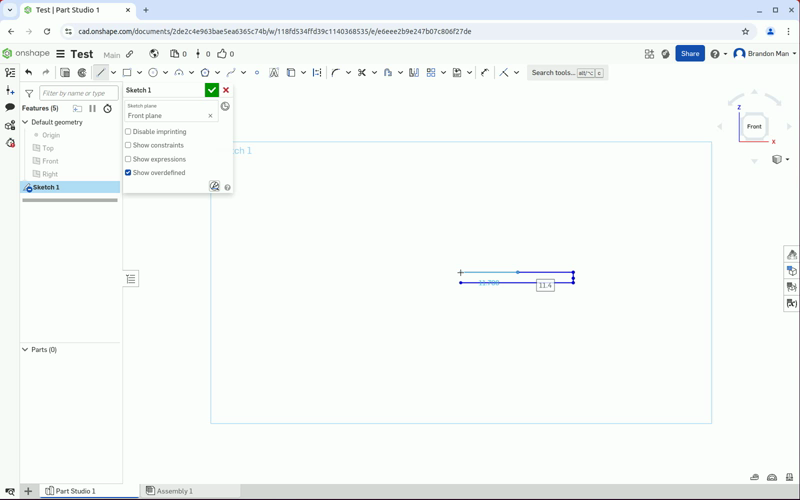
click(460, 272)
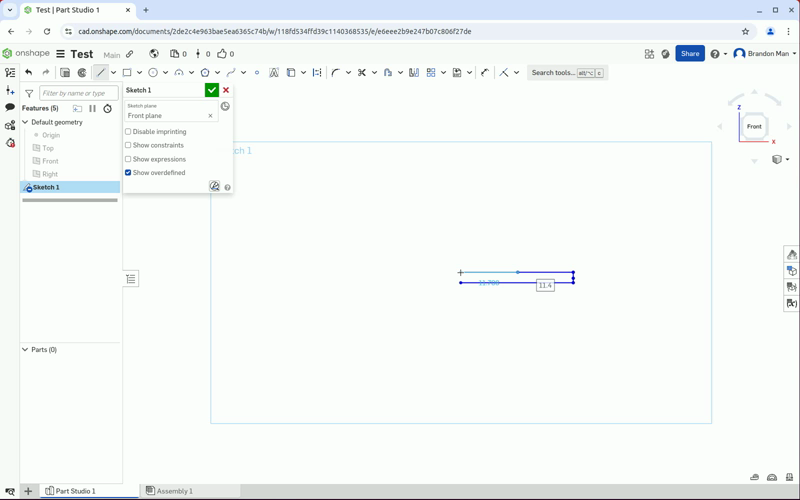
key_up(shift)
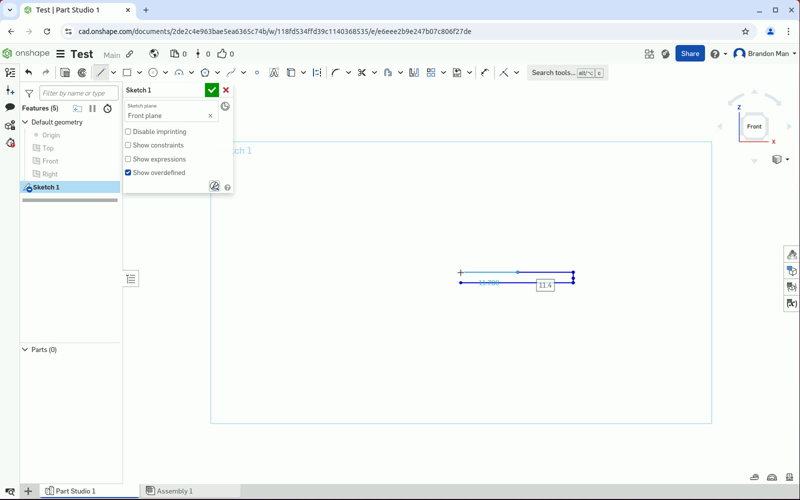
key_down(shift)
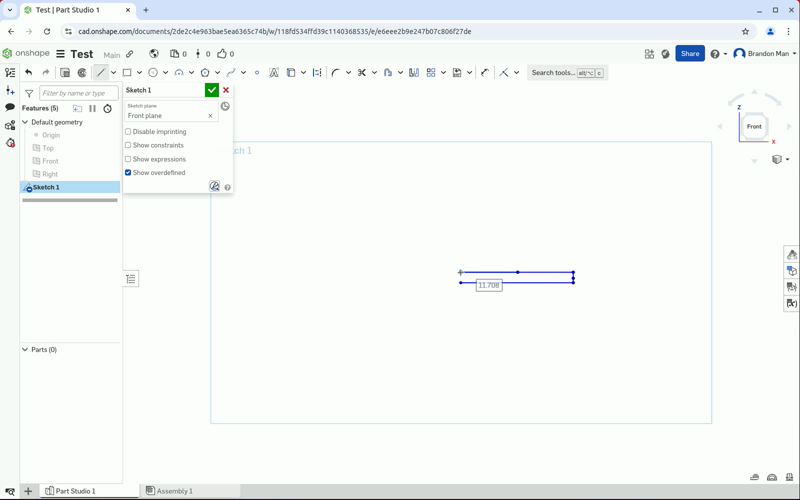
mouse_move(490, 272)
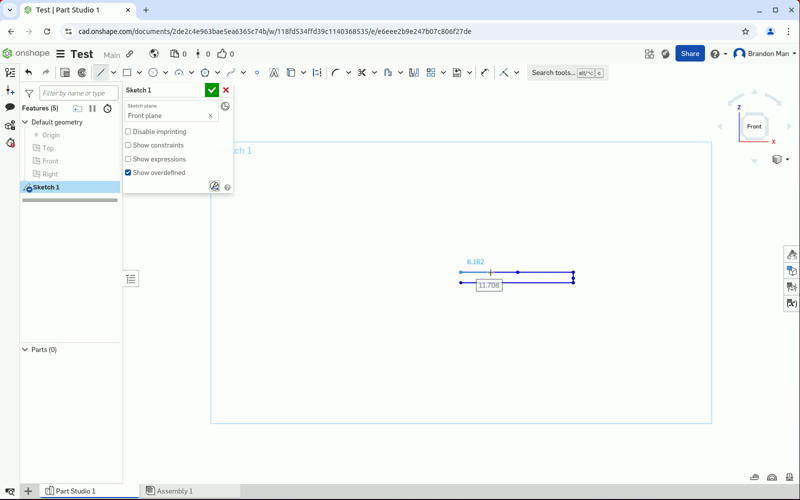
mouse_move(460, 278)
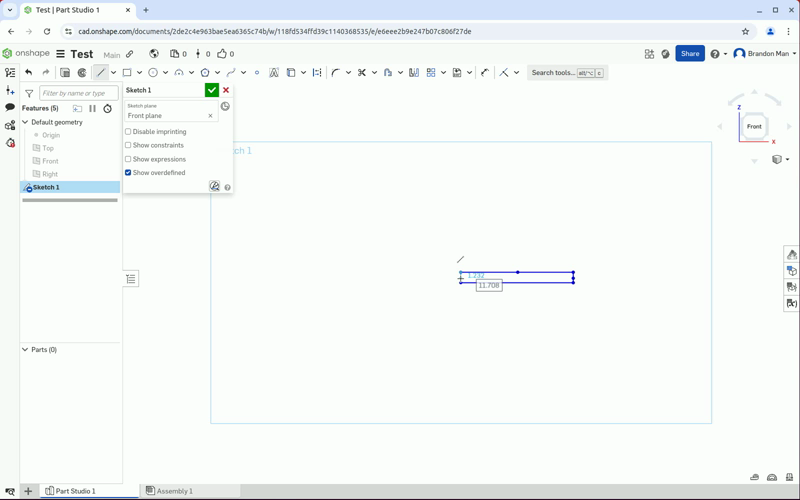
scroll(6)
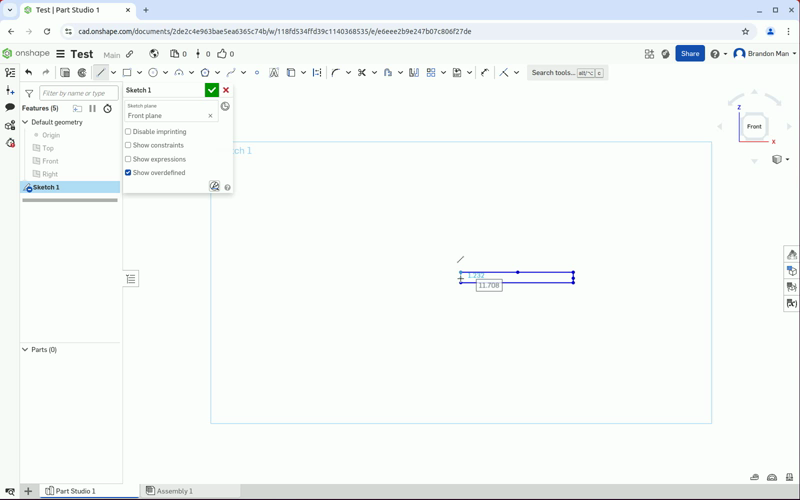
scroll(6)
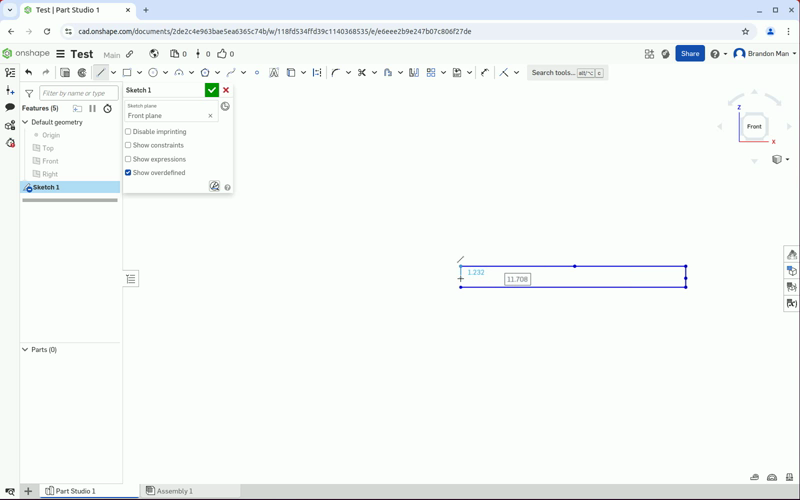
scroll(6)
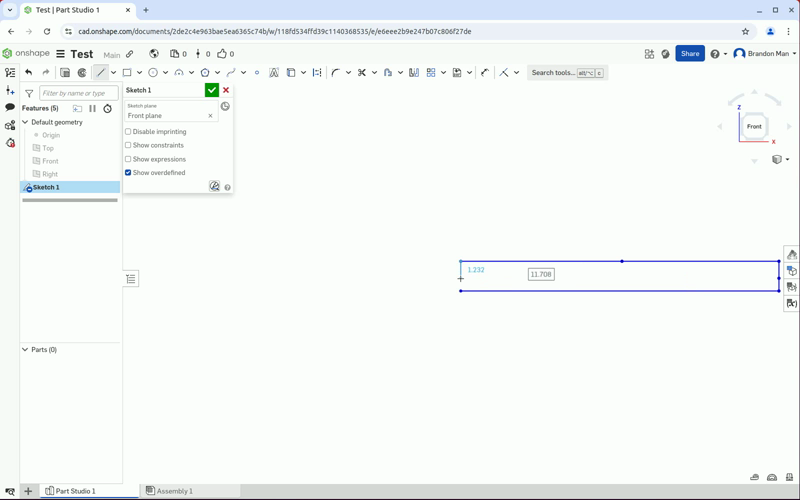
scroll(6)
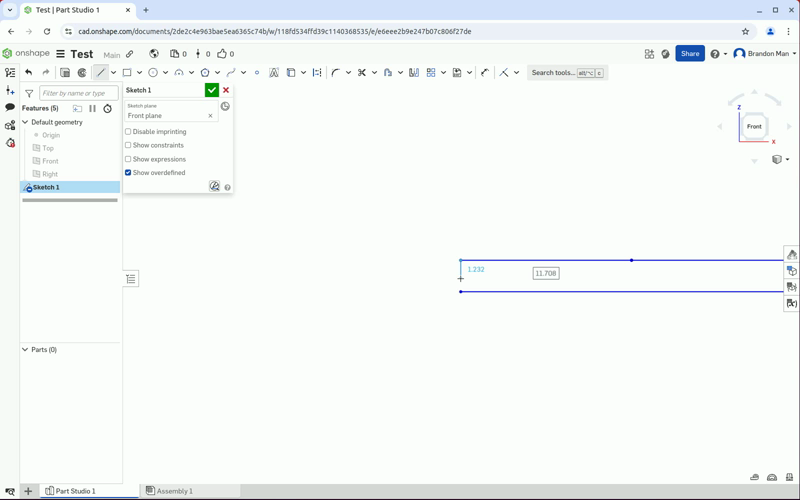
scroll(6)
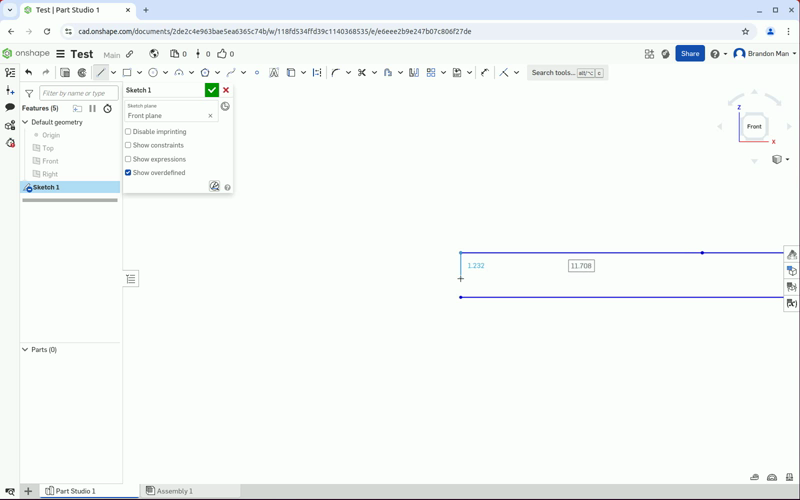
scroll(6)
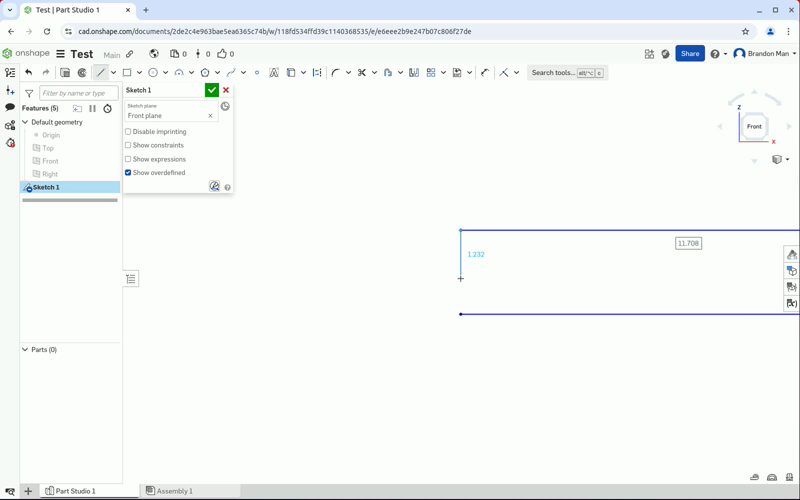
scroll(6)
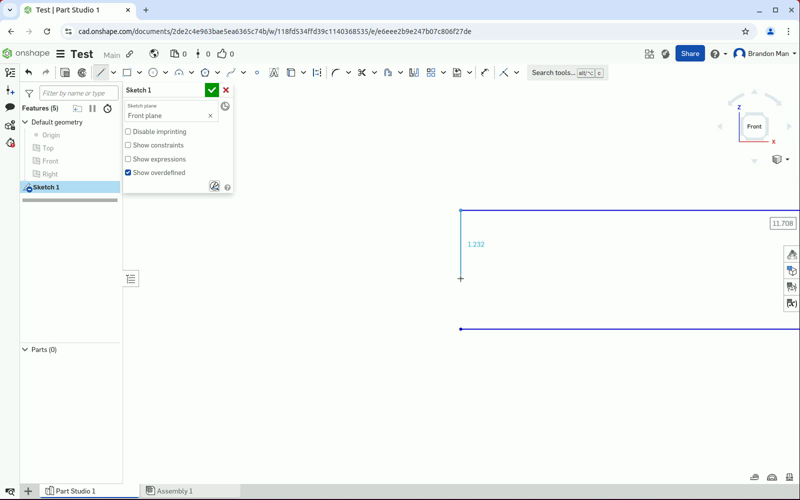
click(460, 278)
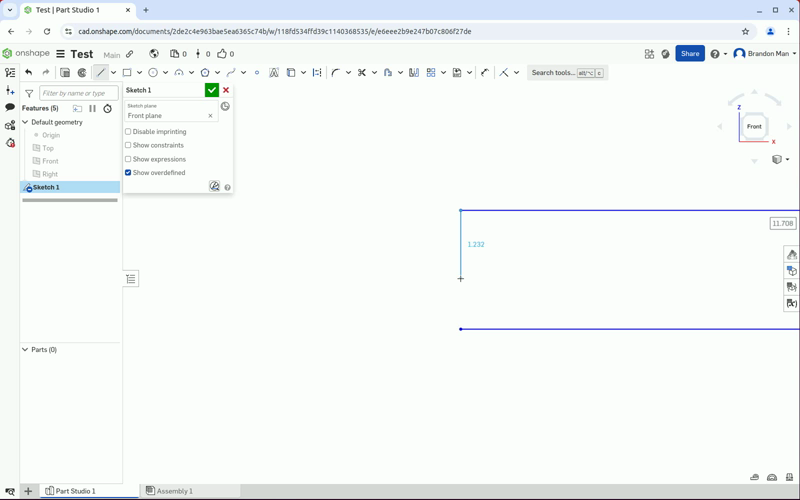
scroll(-6)
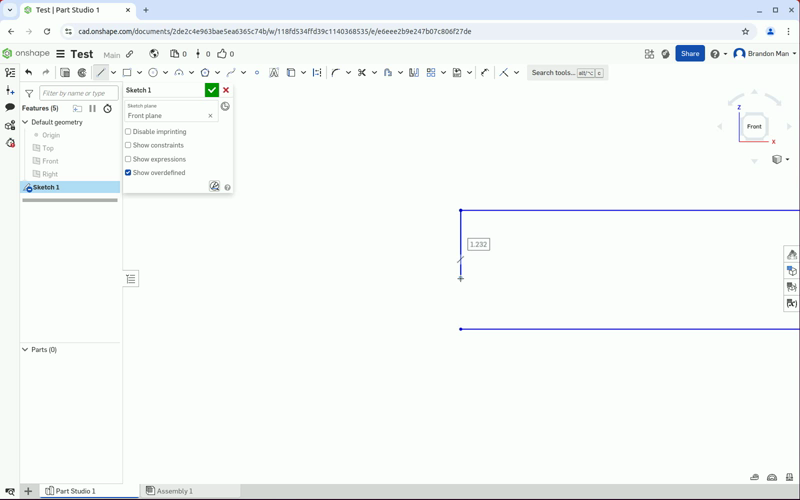
scroll(-6)
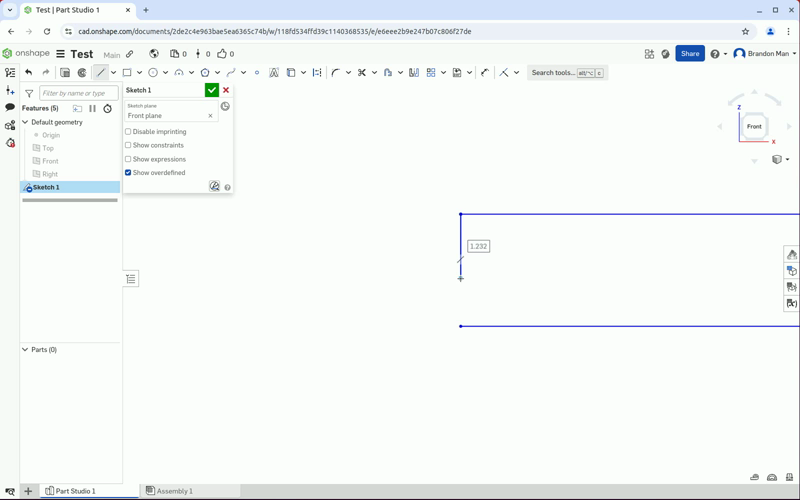
scroll(-6)
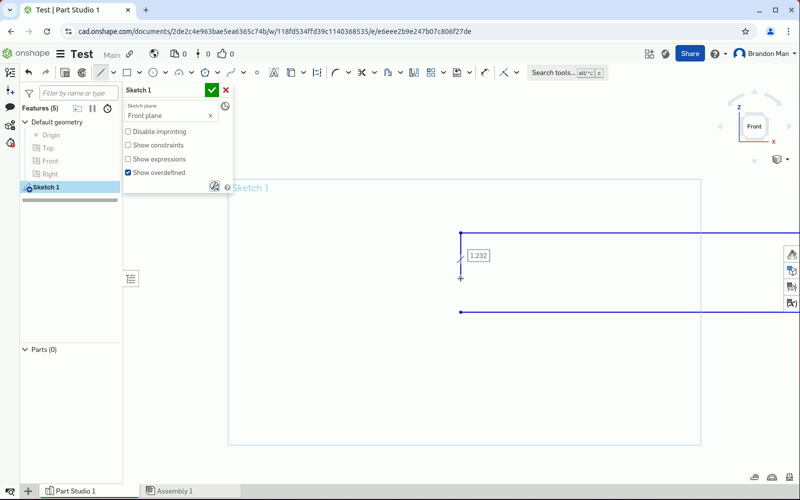
scroll(-6)
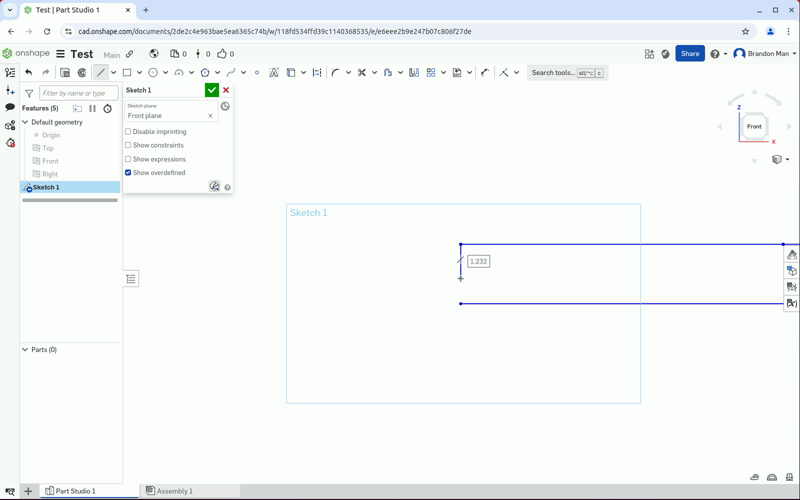
scroll(-6)
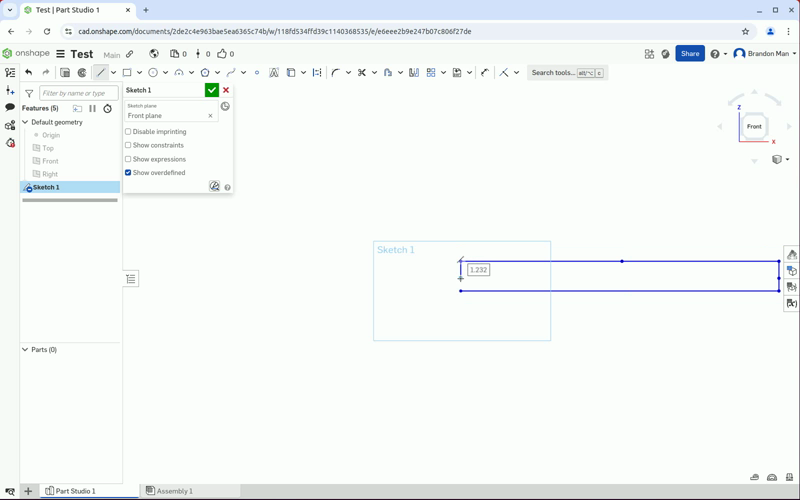
scroll(-6)
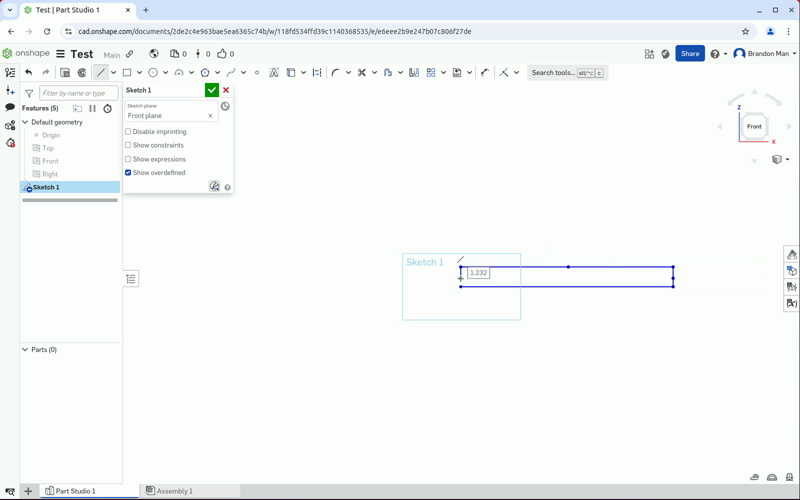
scroll(-6)
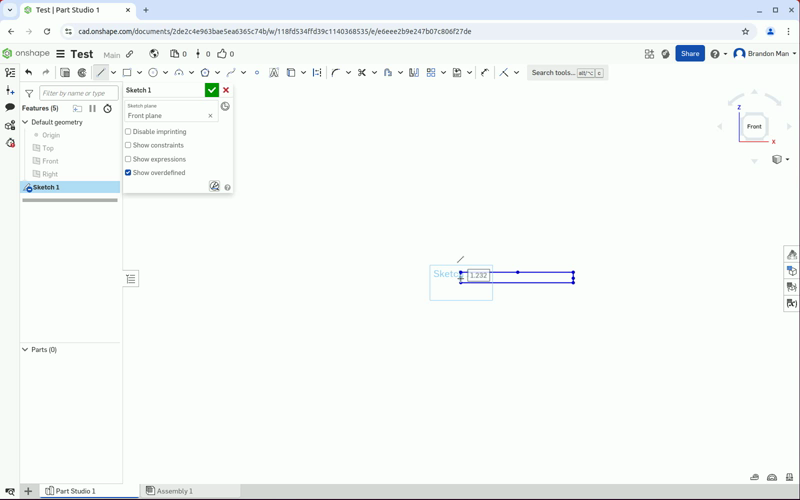
key_up(shift)
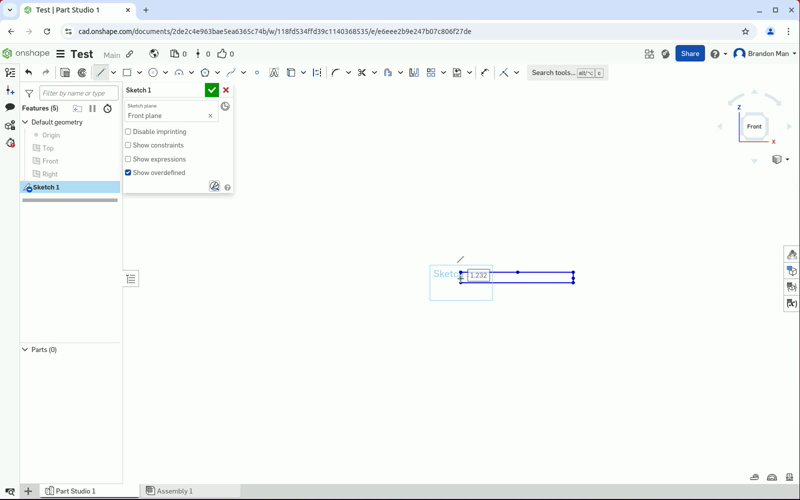
mouse_move(490, 278)
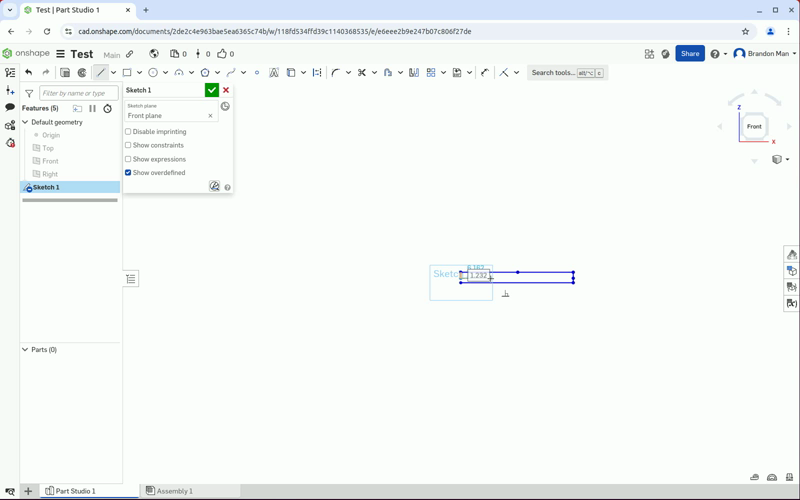
key_down(shift)
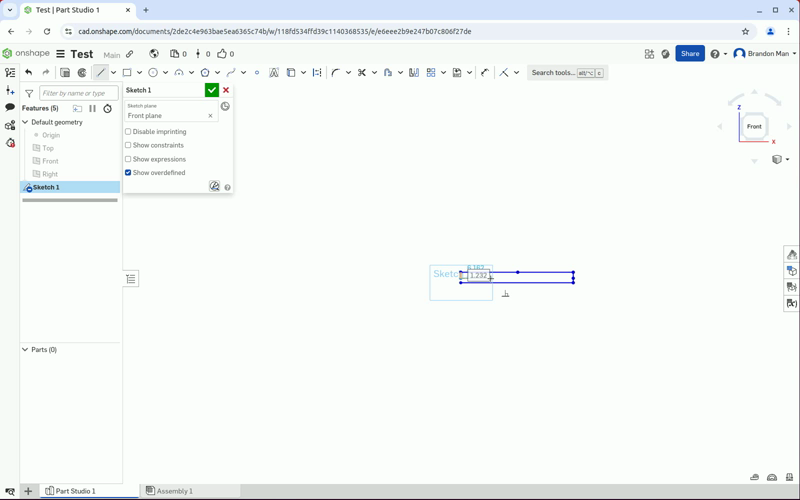
mouse_move(460, 282)
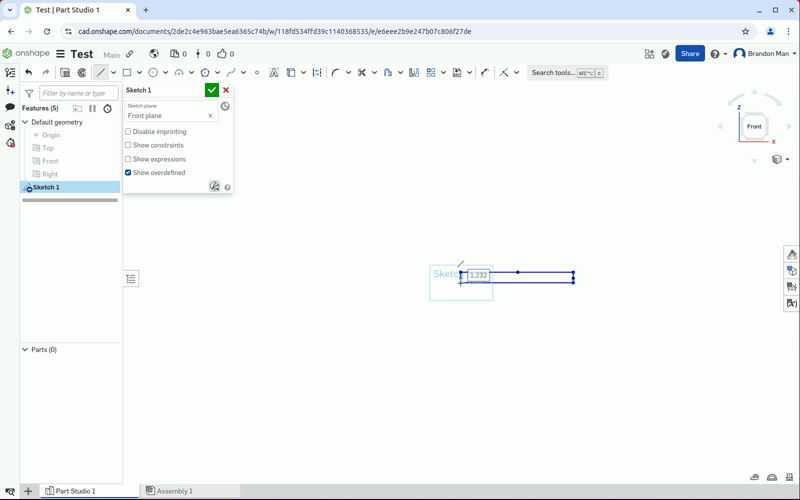
scroll(6)
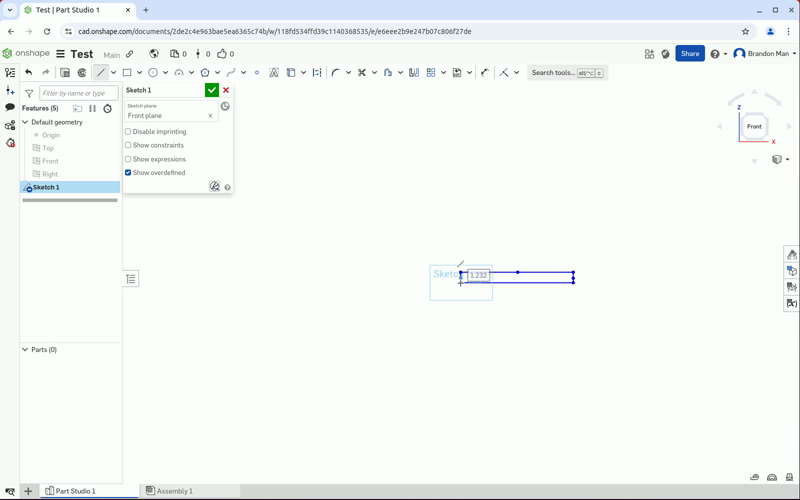
scroll(6)
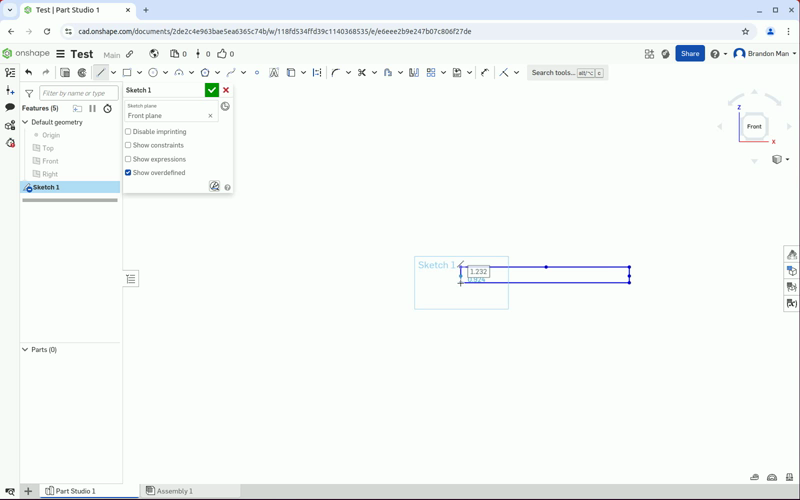
scroll(6)
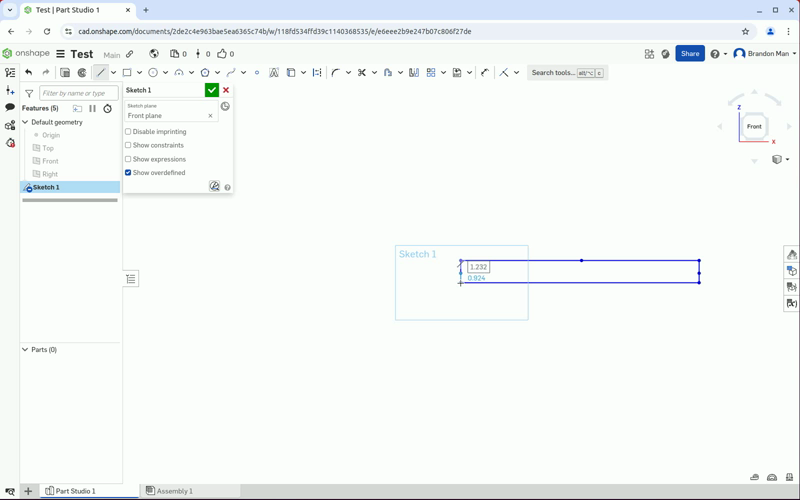
scroll(6)
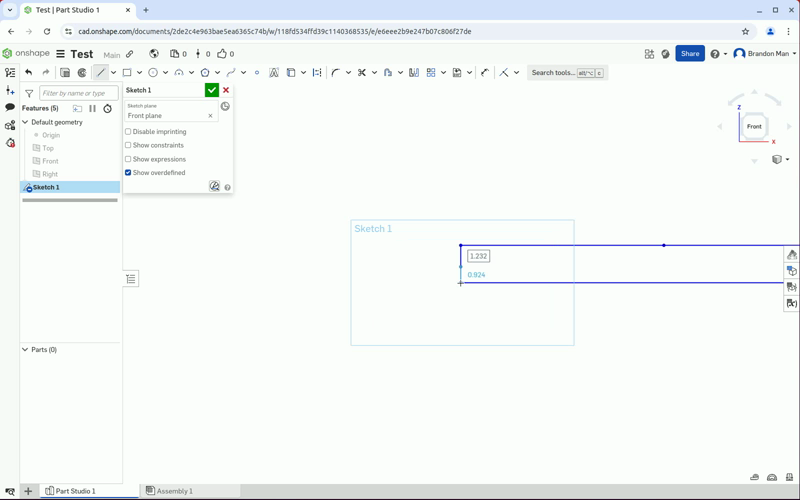
scroll(6)
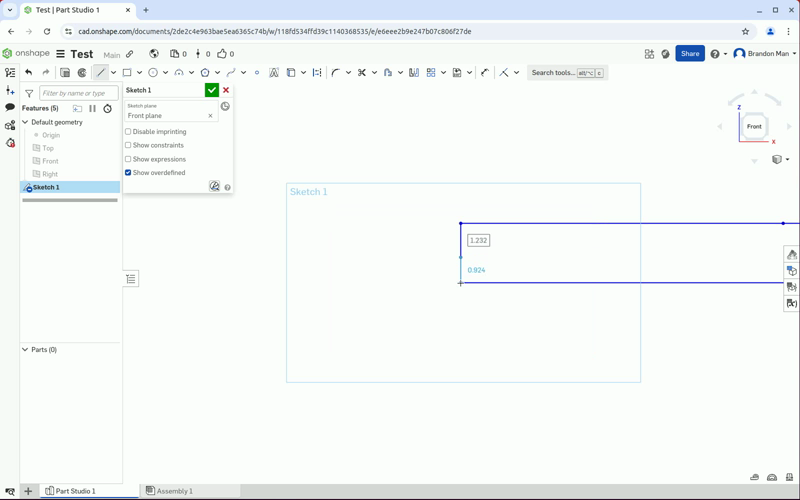
scroll(6)
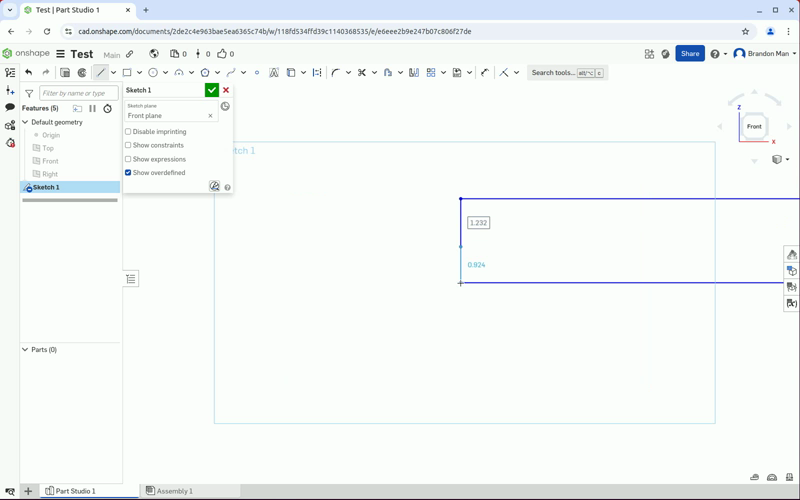
scroll(6)
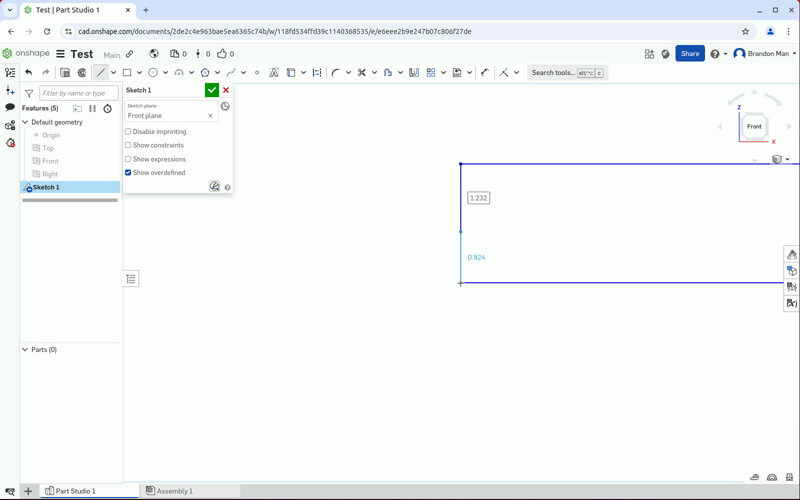
key_up(shift)
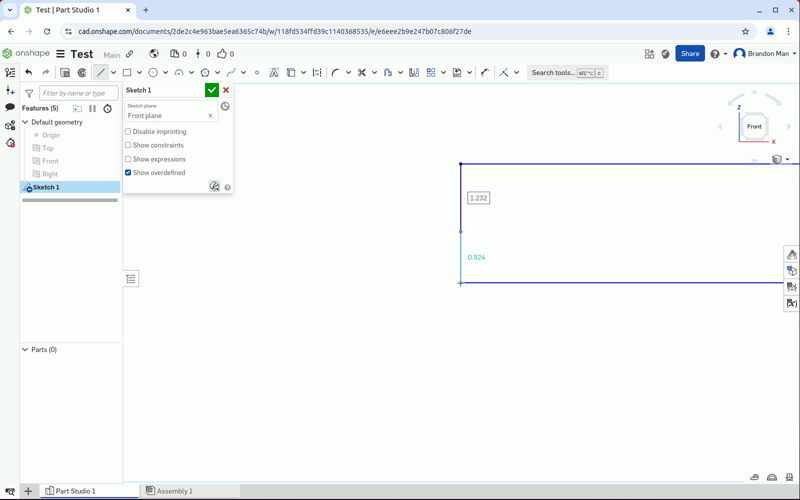
click(460, 282)
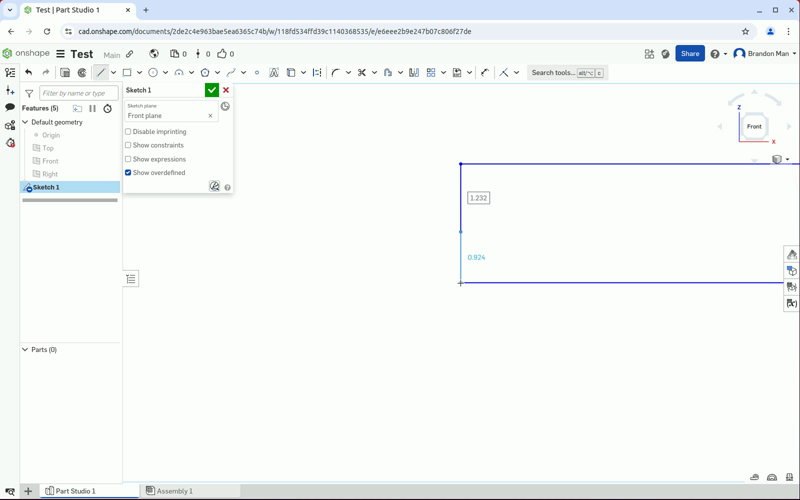
scroll(-6)
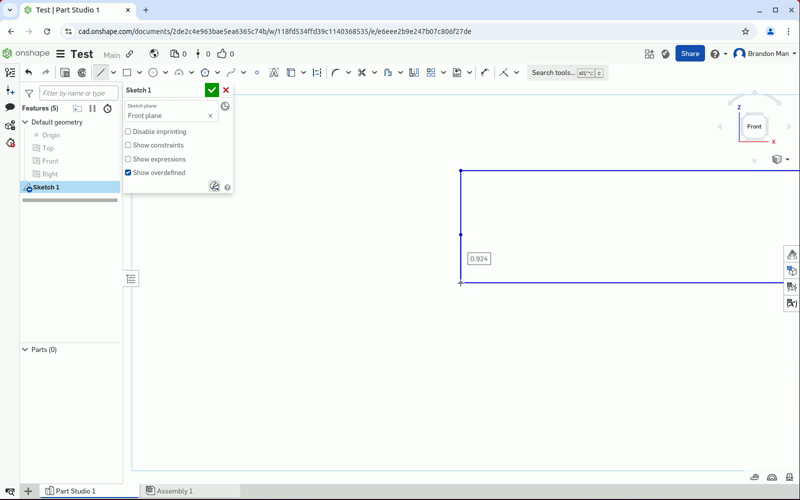
scroll(-6)
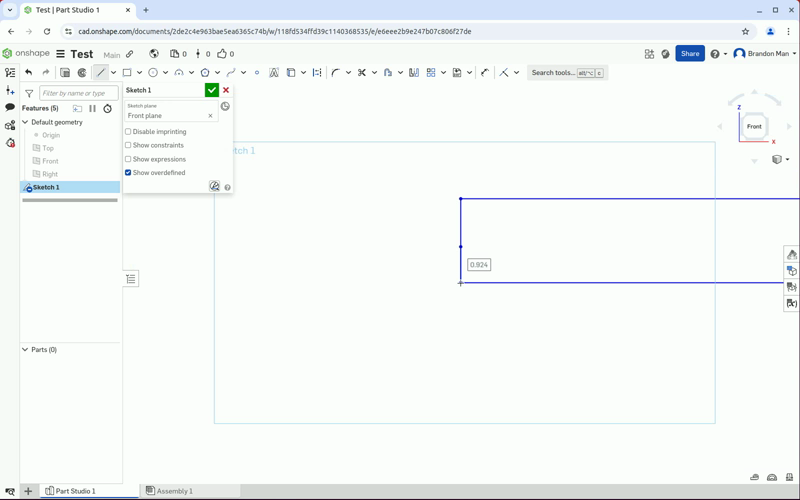
scroll(-6)
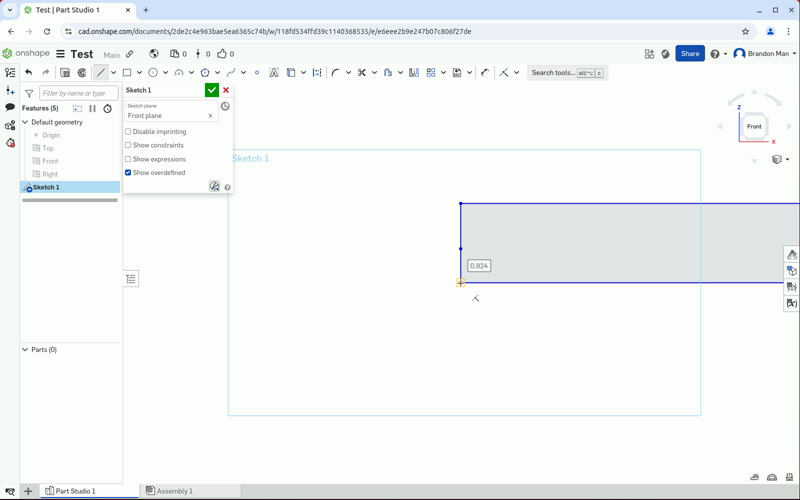
scroll(-6)
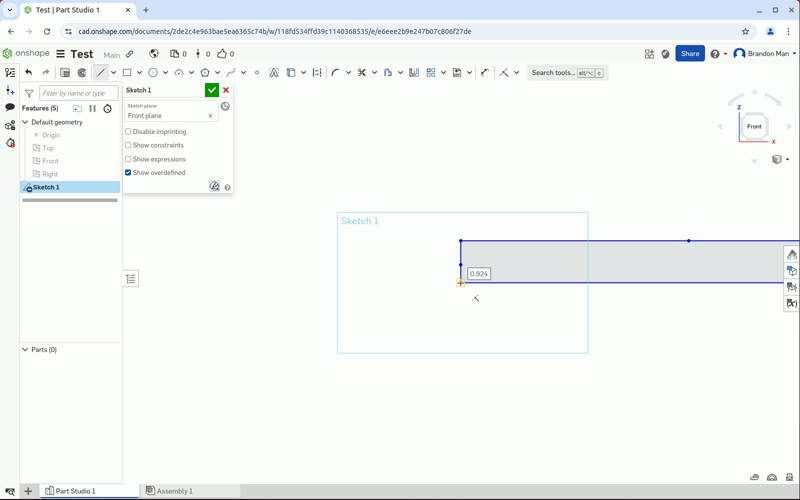
scroll(-6)
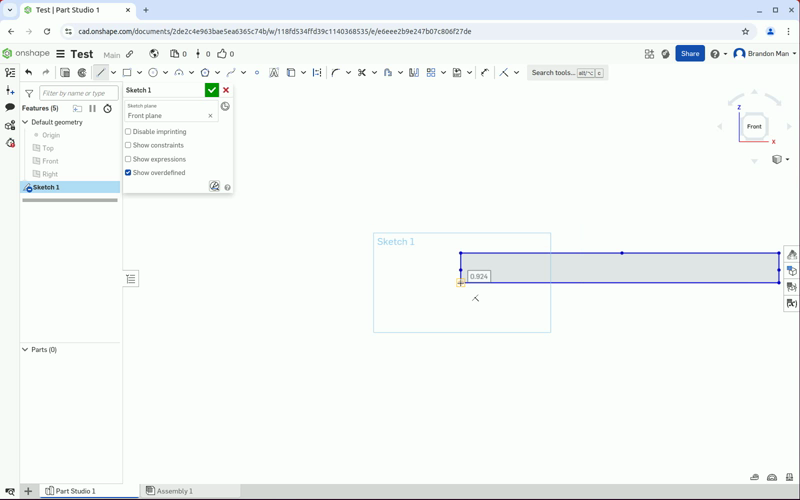
scroll(-6)
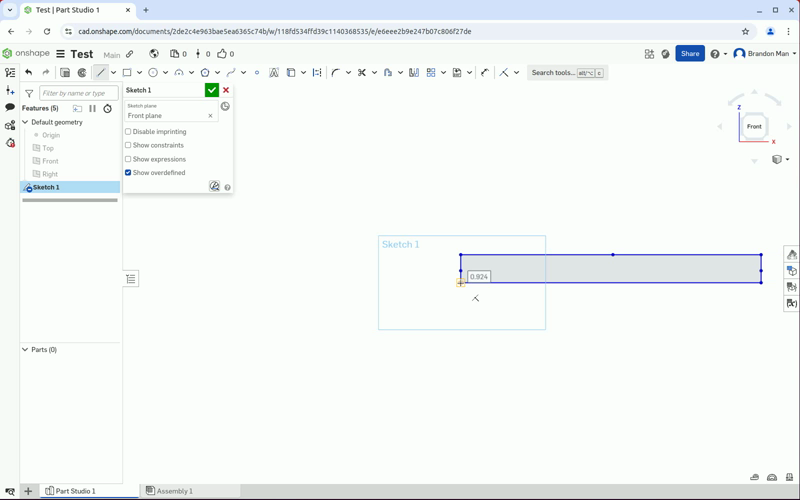
scroll(-6)
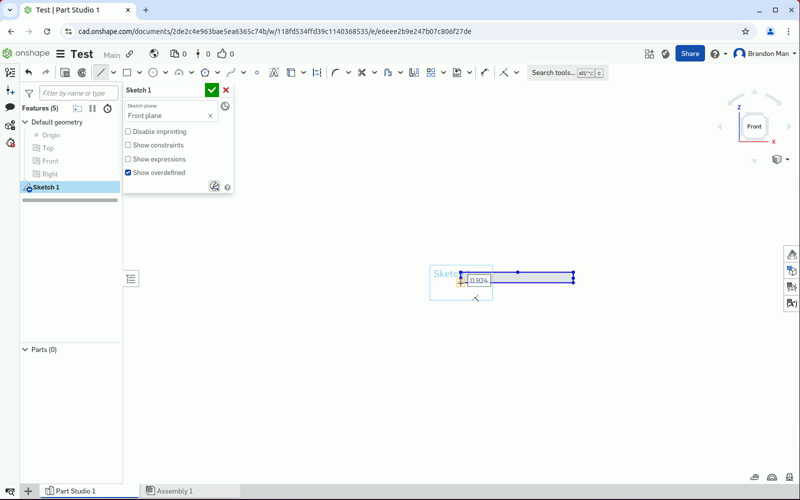
key(esc)
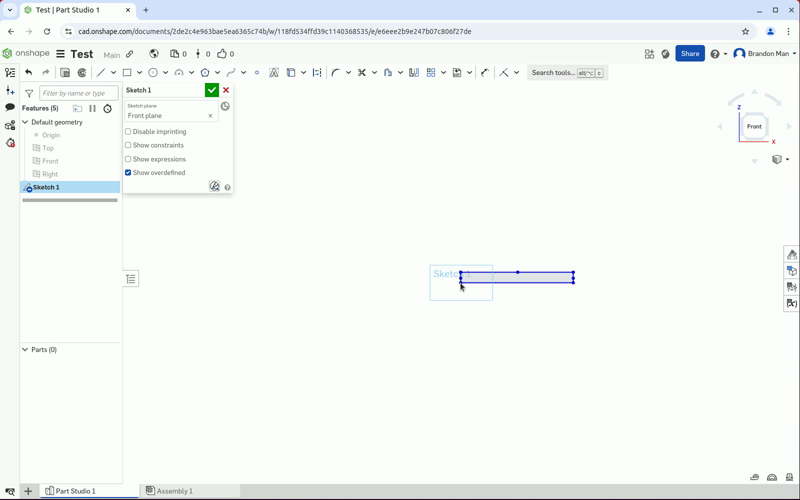
key(c)
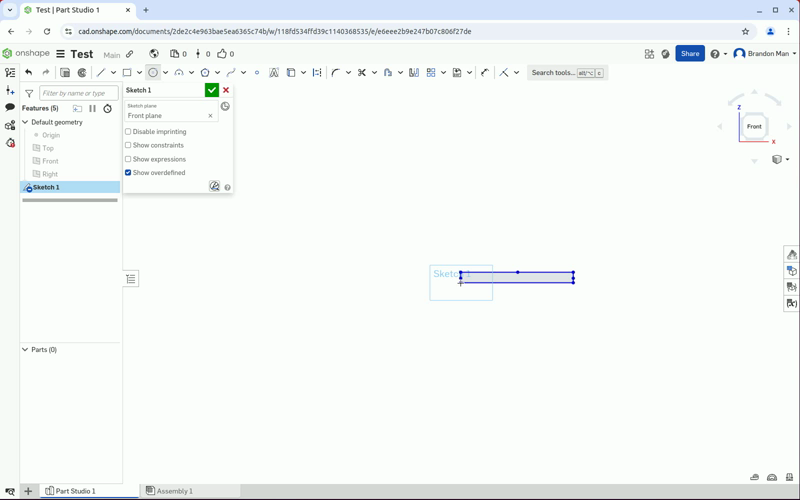
key_down(shift)
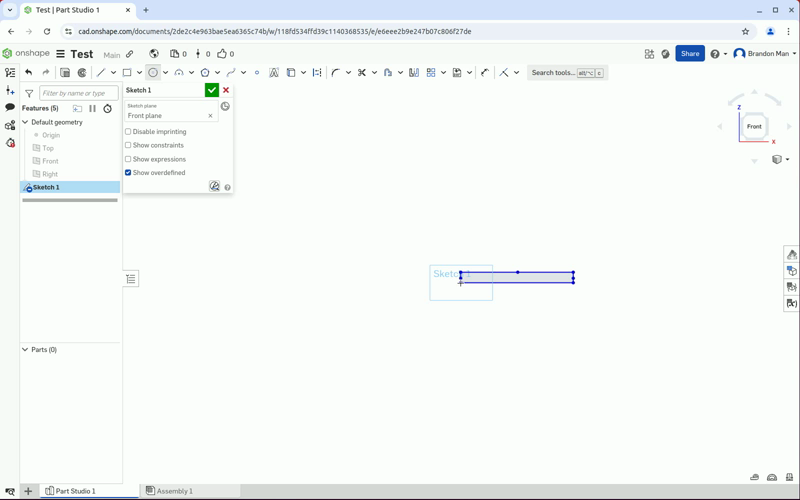
mouse_move(476, 278)
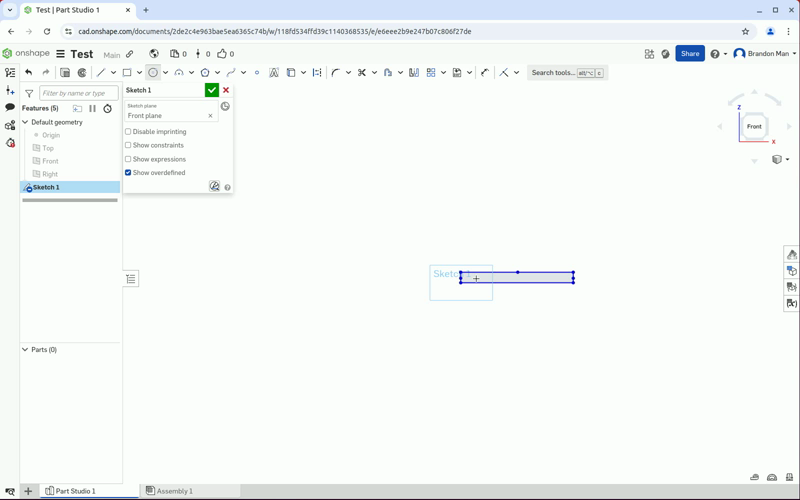
click(476, 278)
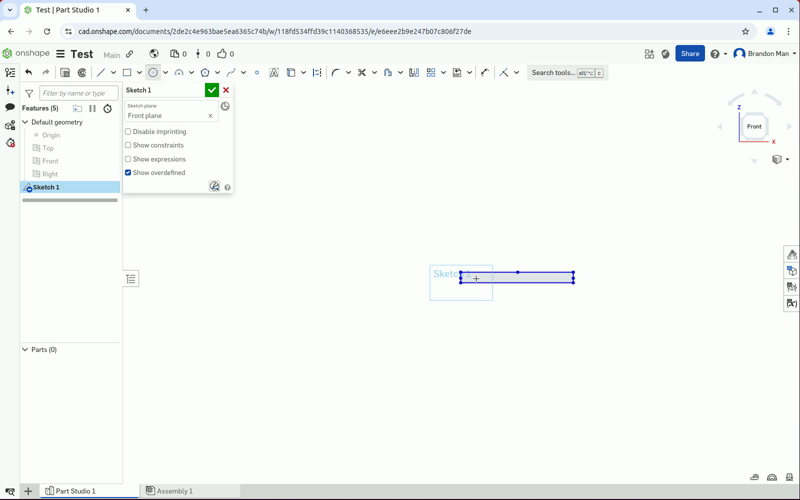
key_up(shift)
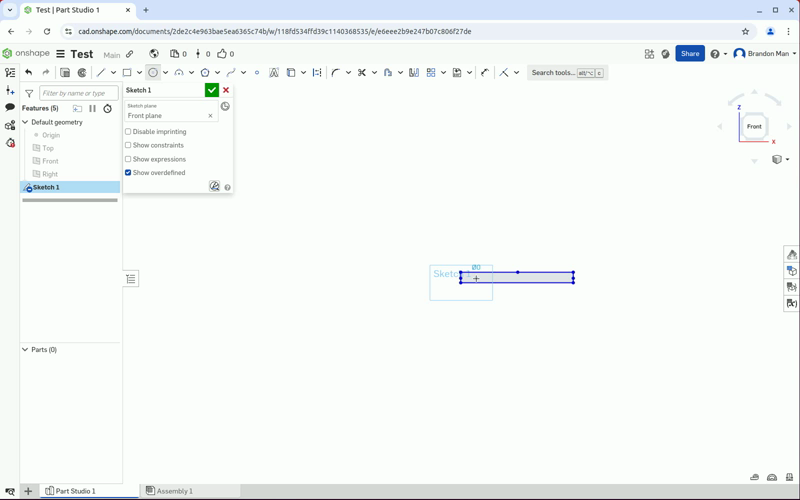
mouse_move(477, 278)
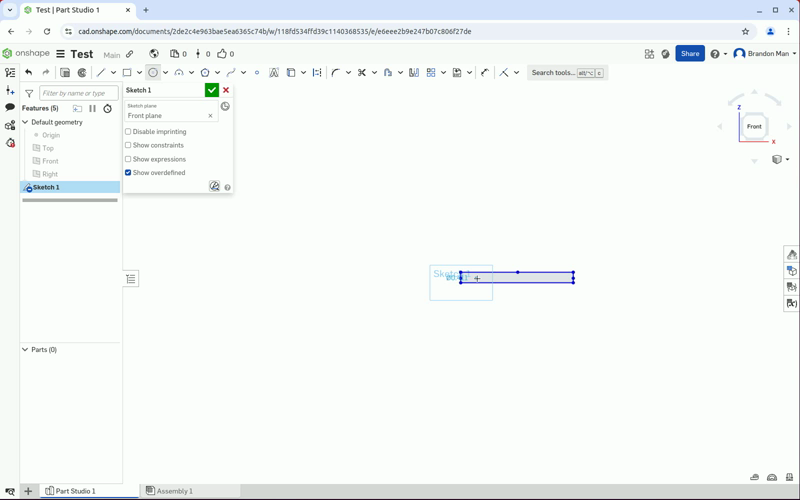
scroll(6)
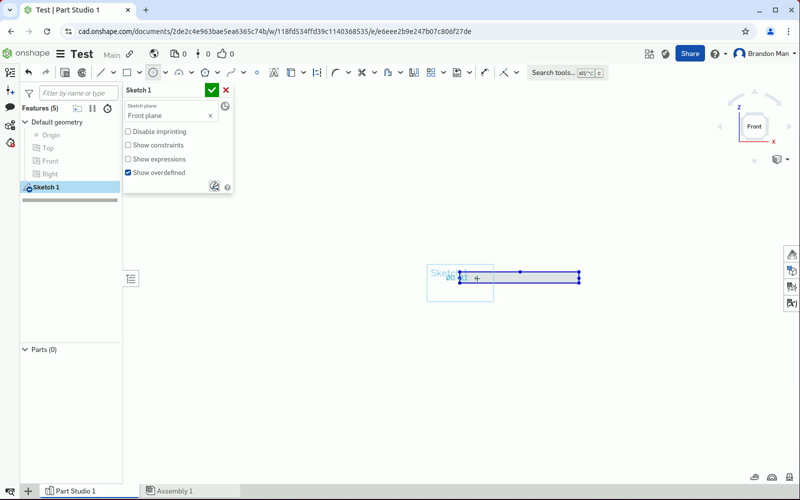
scroll(6)
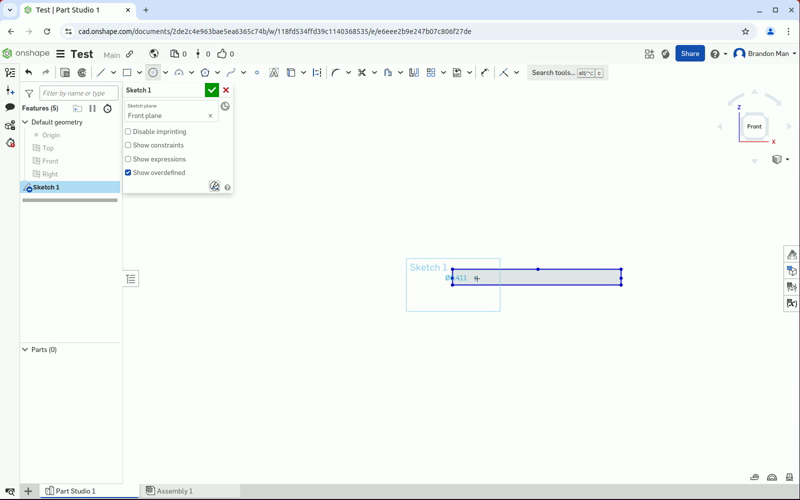
scroll(6)
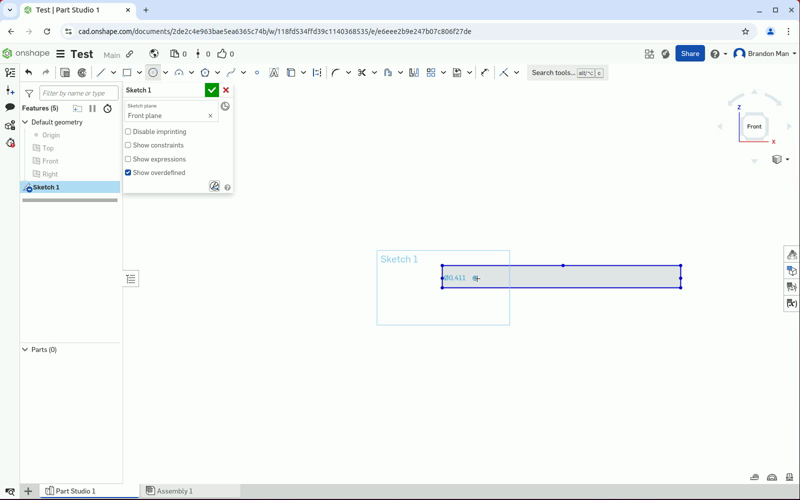
scroll(6)
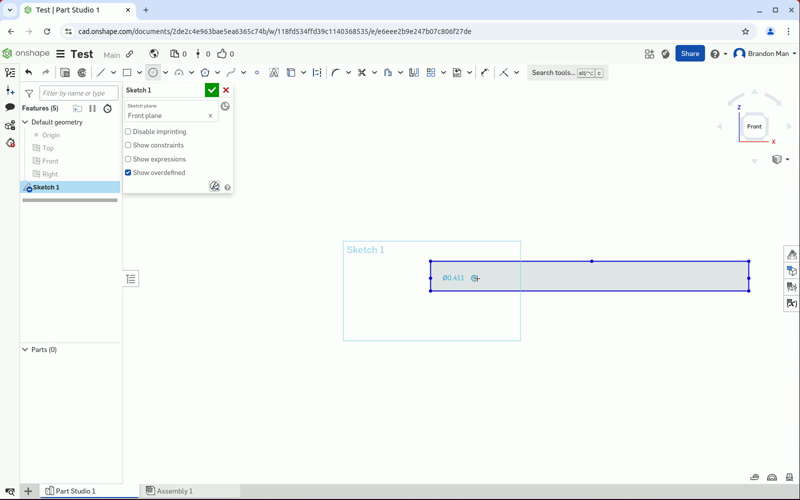
scroll(6)
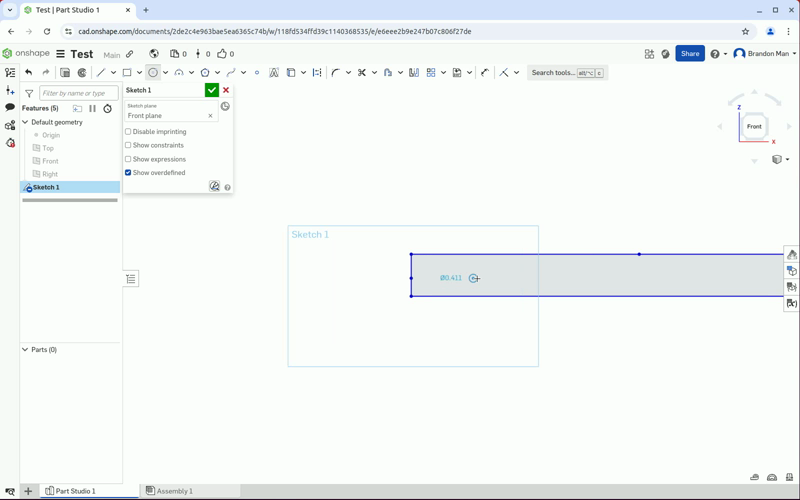
scroll(6)
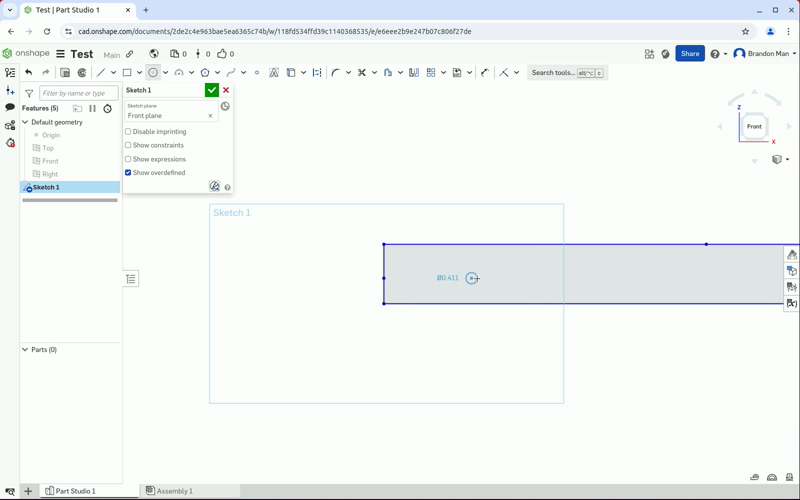
scroll(6)
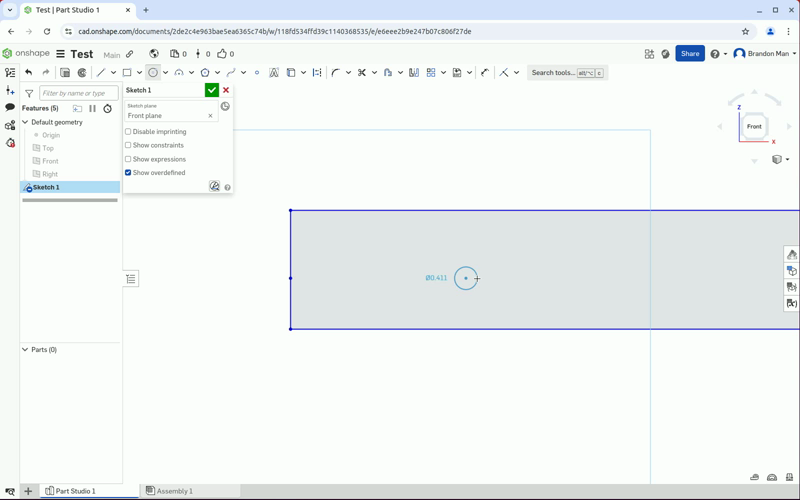
click(477, 278)
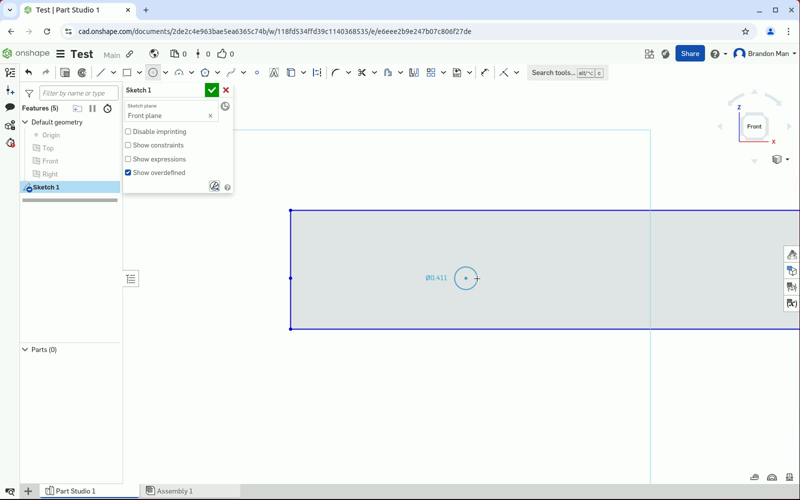
scroll(-6)
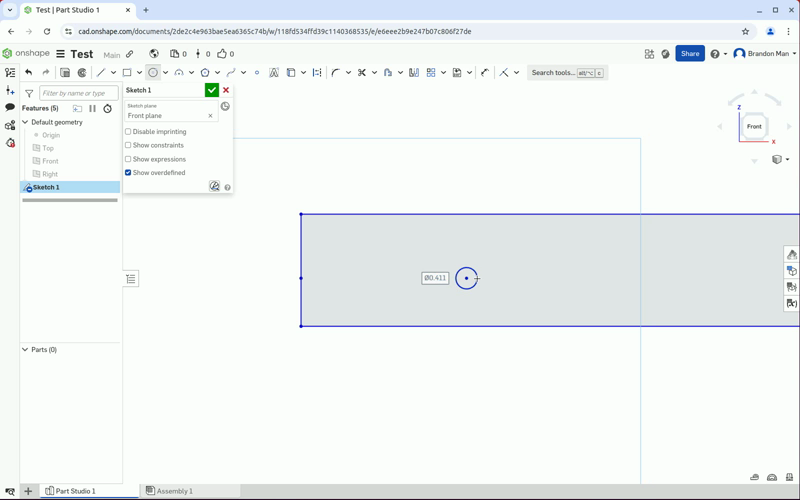
scroll(-6)
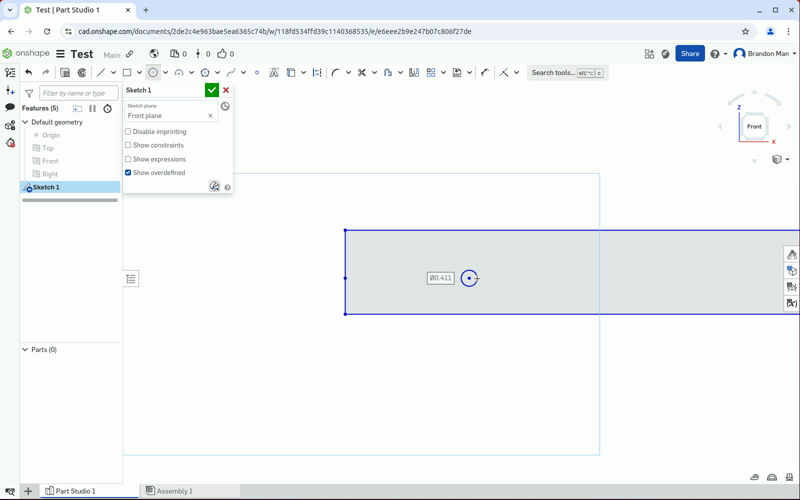
scroll(-6)
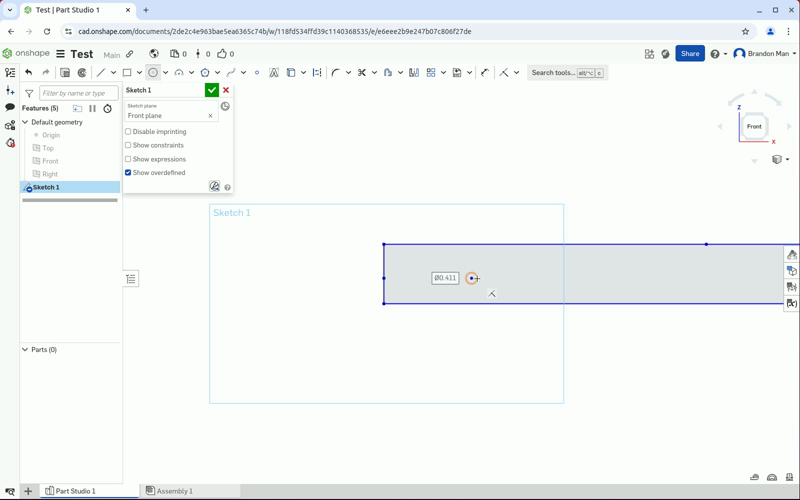
scroll(-6)
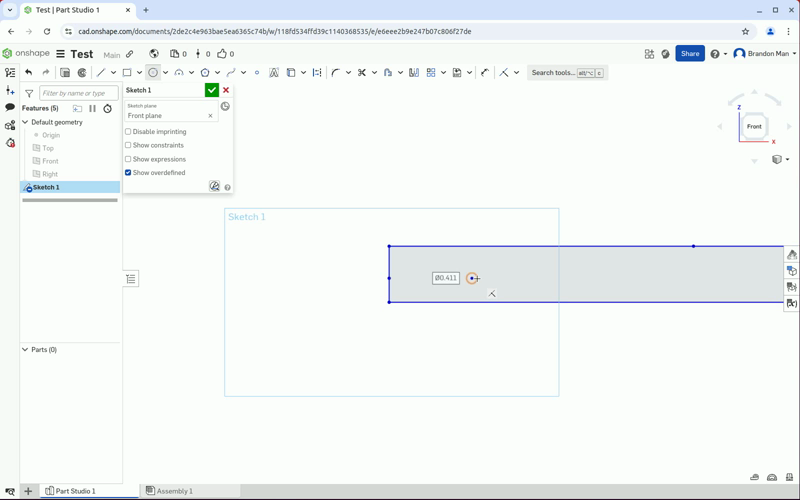
scroll(-6)
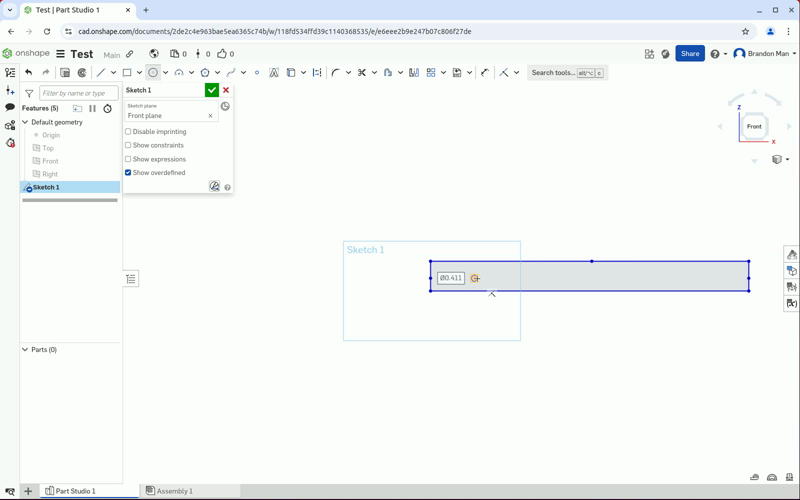
scroll(-6)
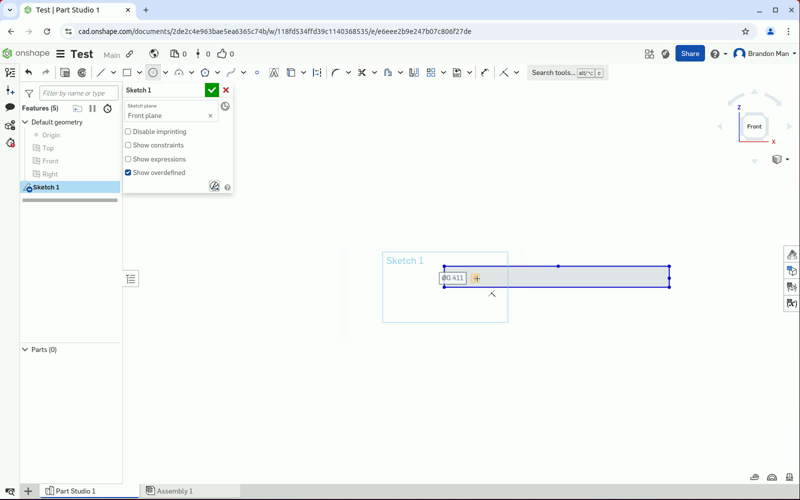
scroll(-6)
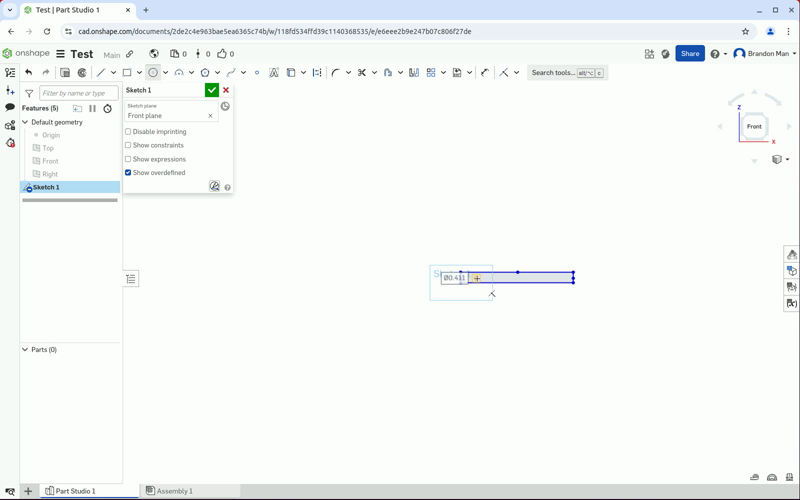
key(esc)
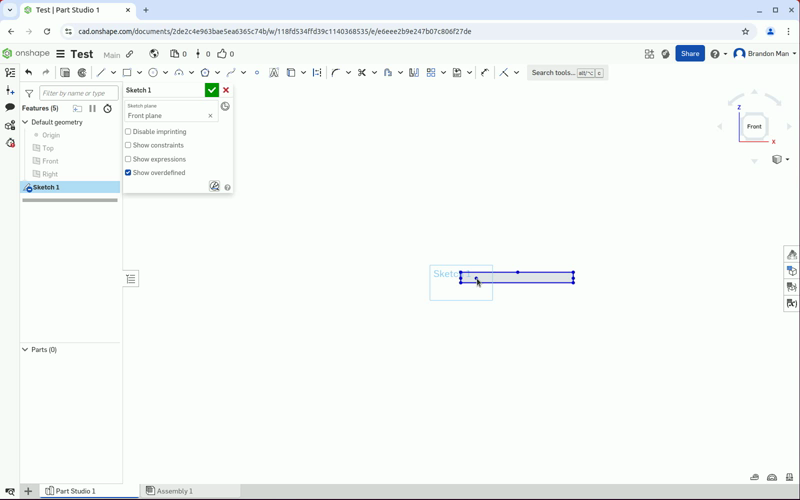
key(c)
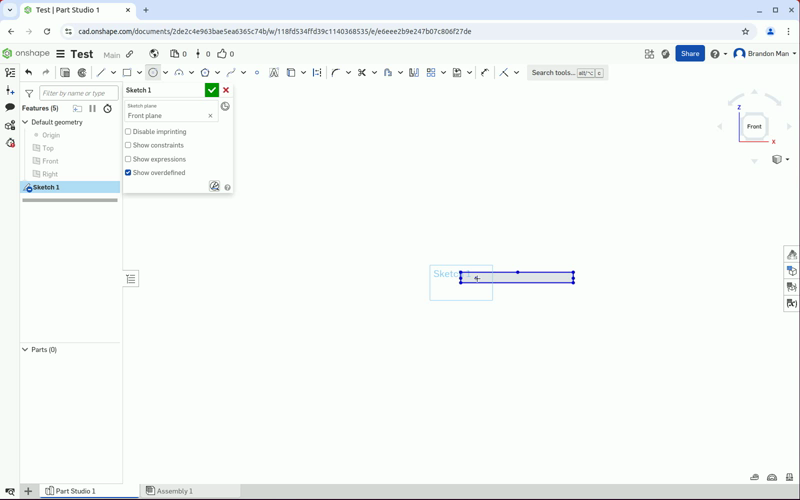
key_down(shift)
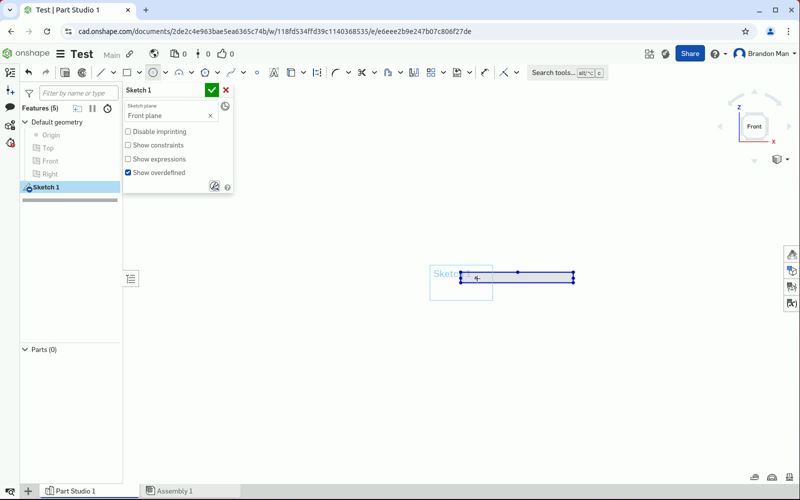
mouse_move(517, 278)
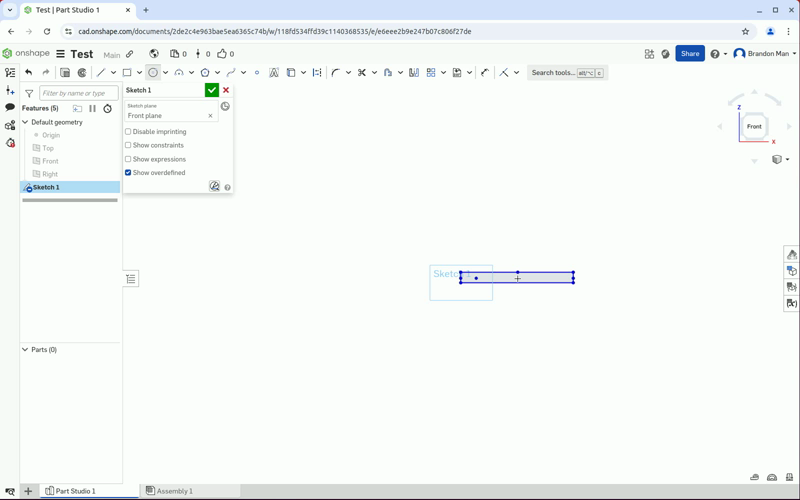
click(517, 278)
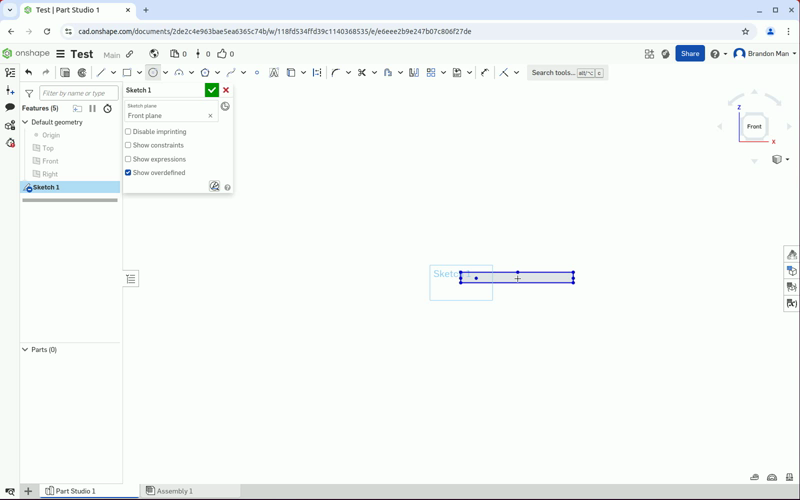
key_up(shift)
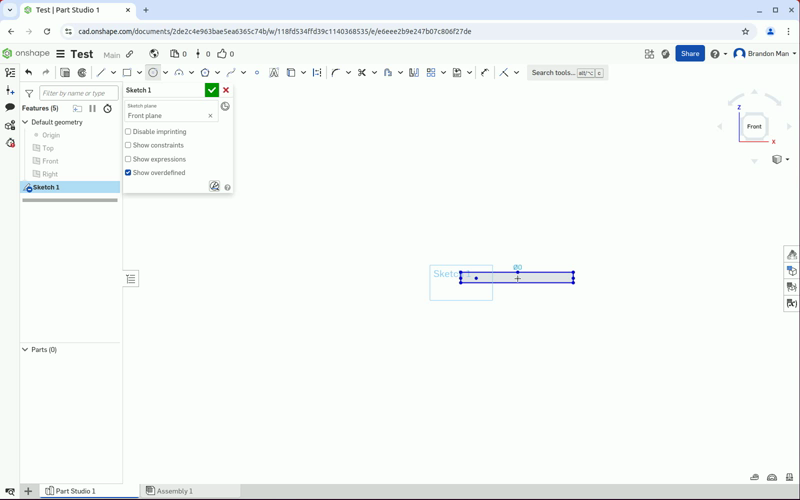
mouse_move(518, 278)
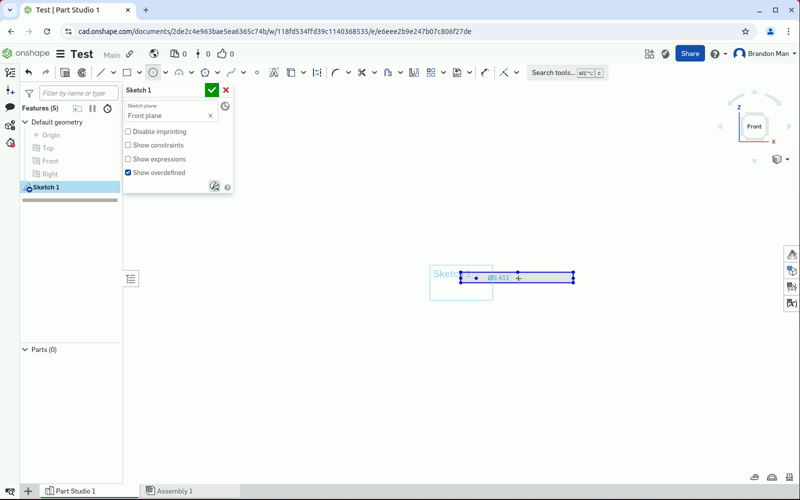
scroll(6)
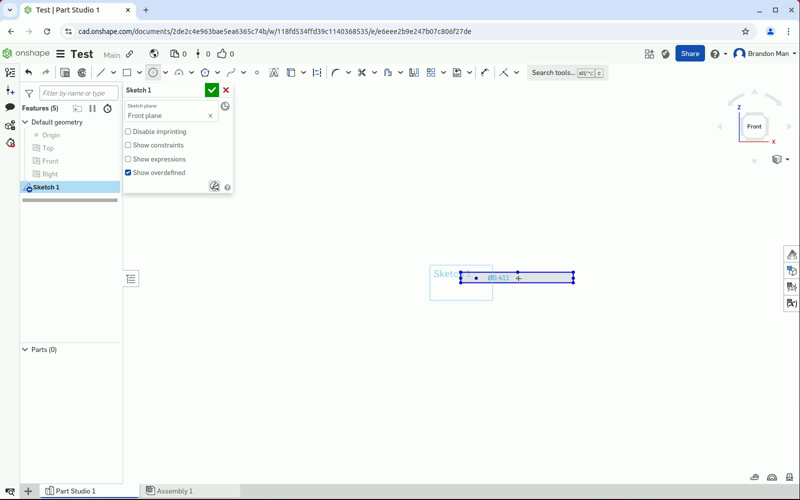
scroll(6)
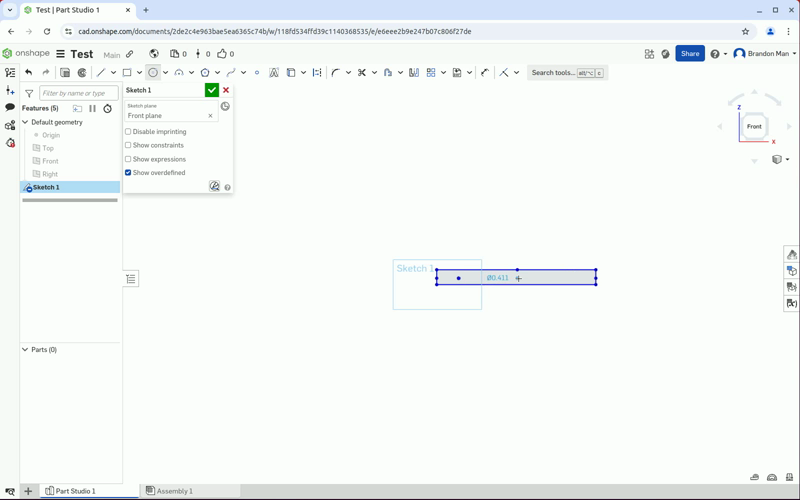
scroll(6)
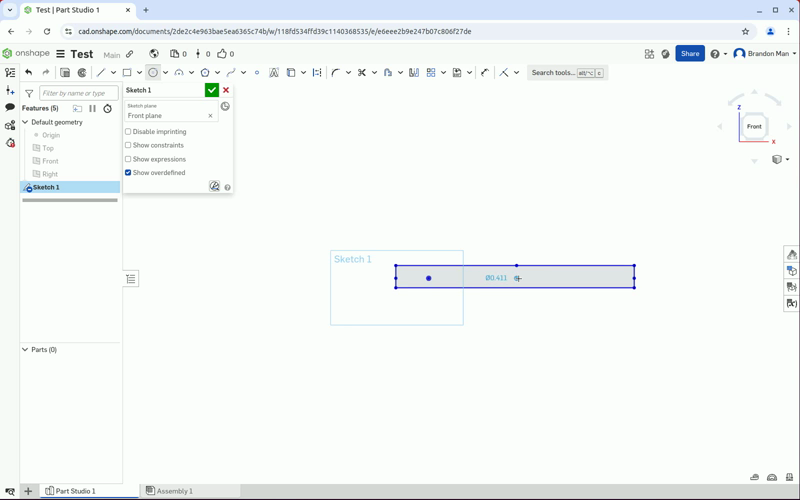
scroll(6)
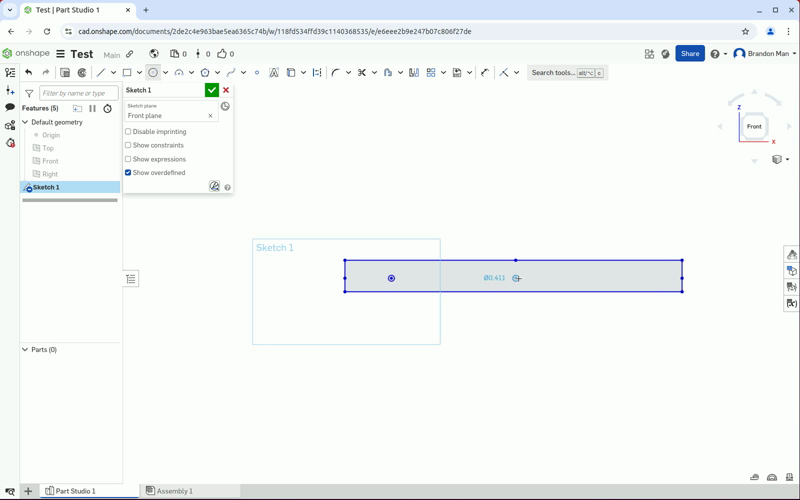
scroll(6)
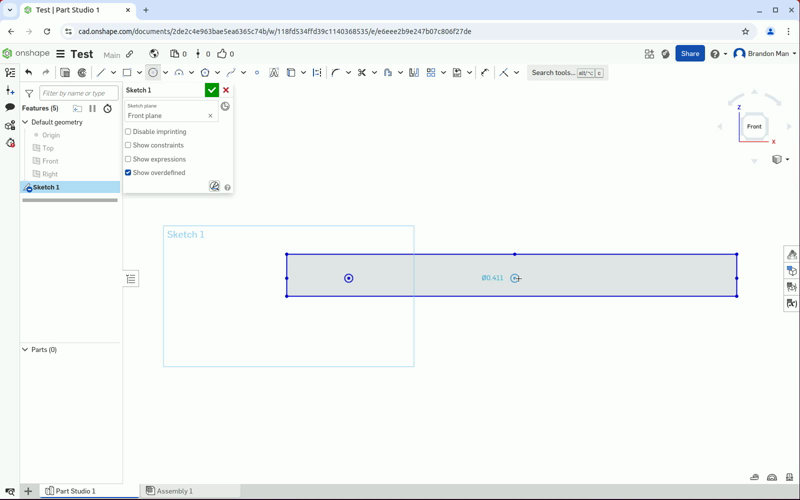
scroll(6)
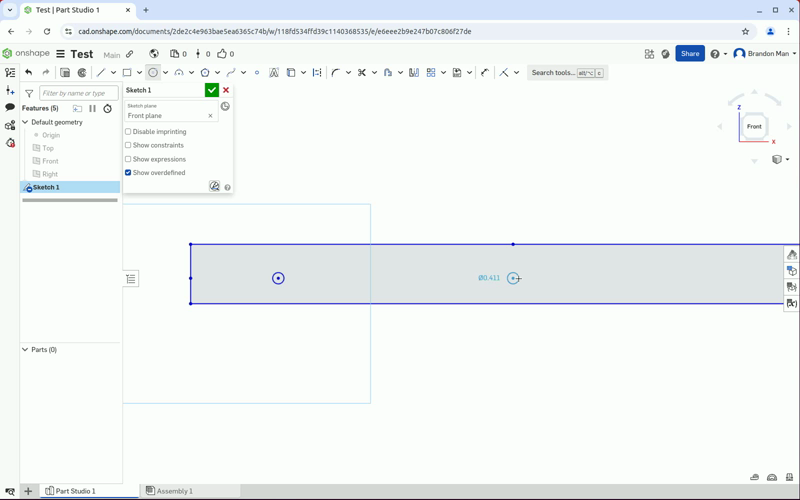
scroll(6)
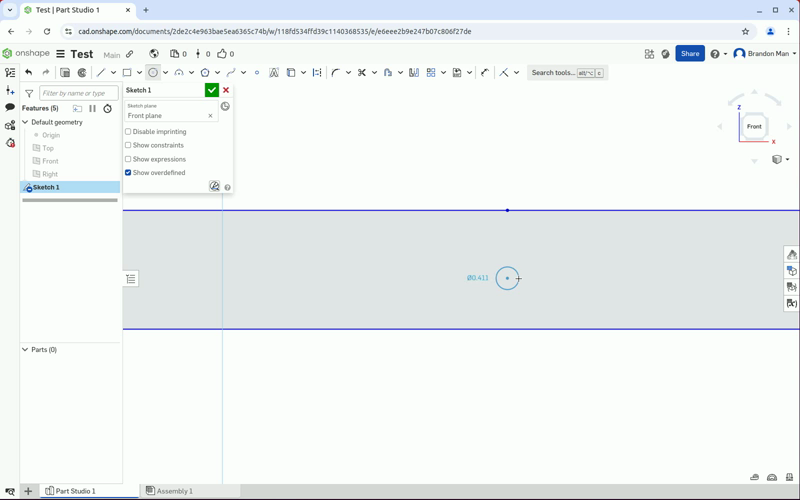
click(518, 278)
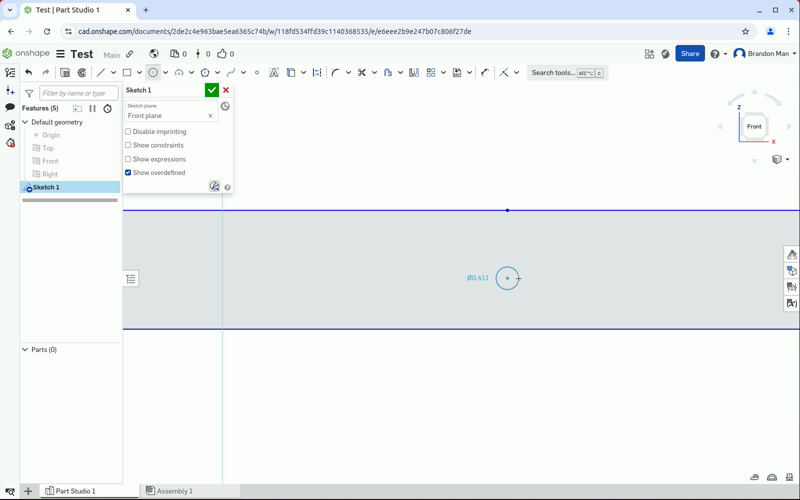
scroll(-6)
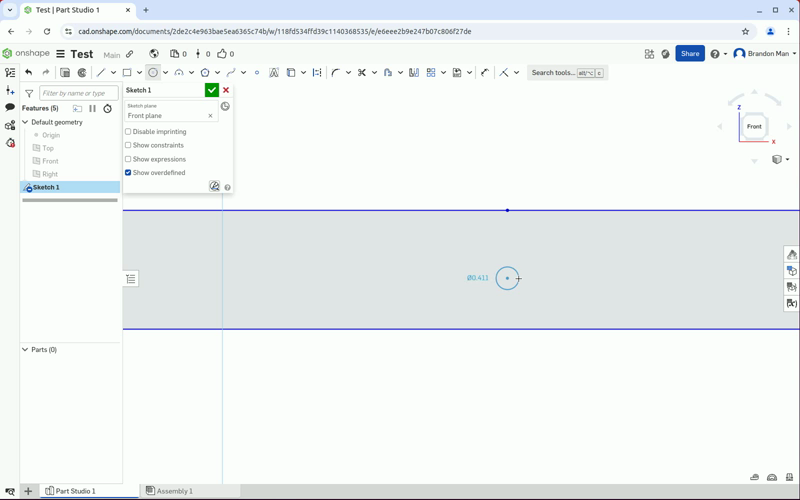
scroll(-6)
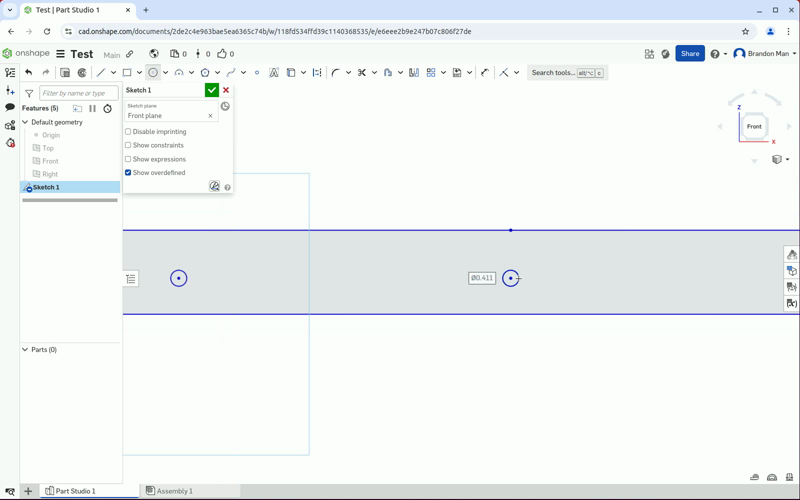
scroll(-6)
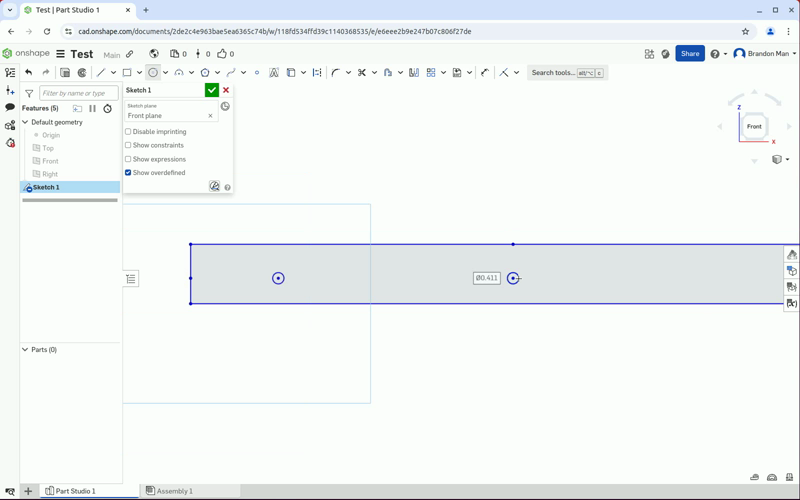
scroll(-6)
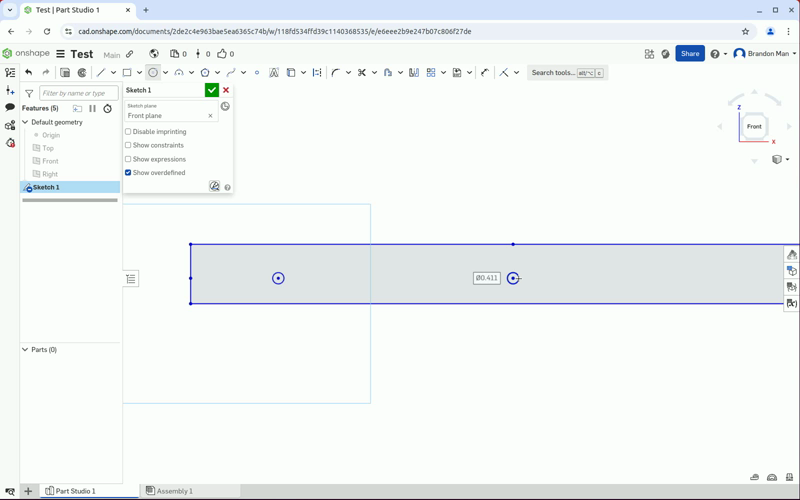
scroll(-6)
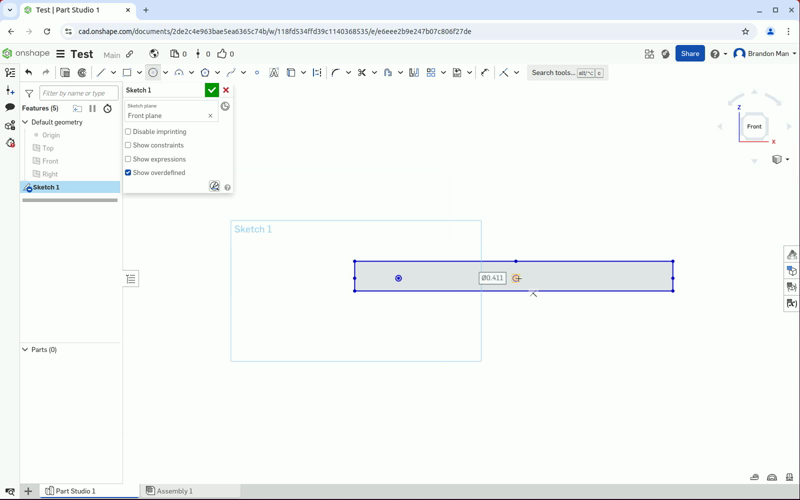
scroll(-6)
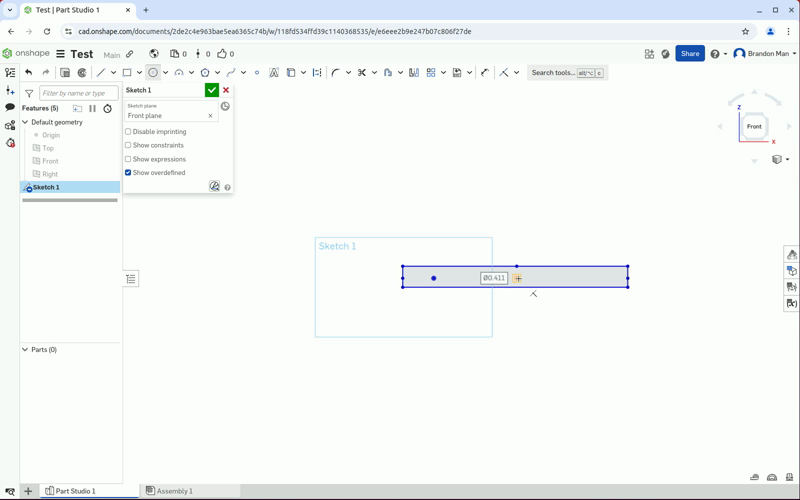
scroll(-6)
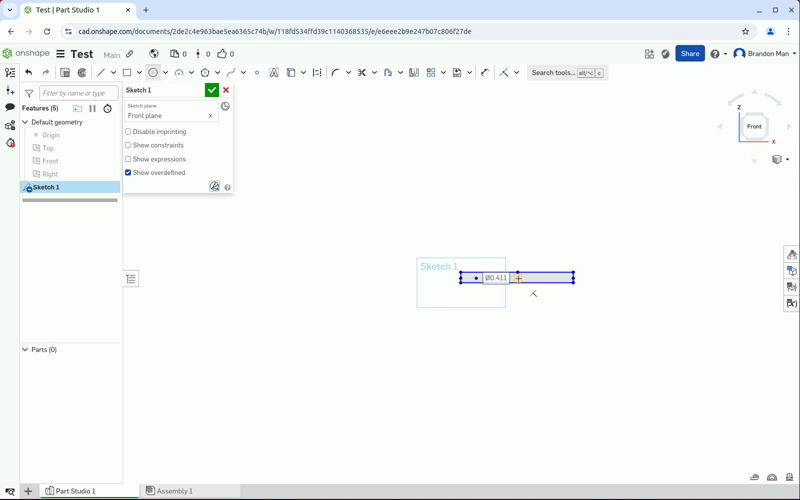
key(esc)
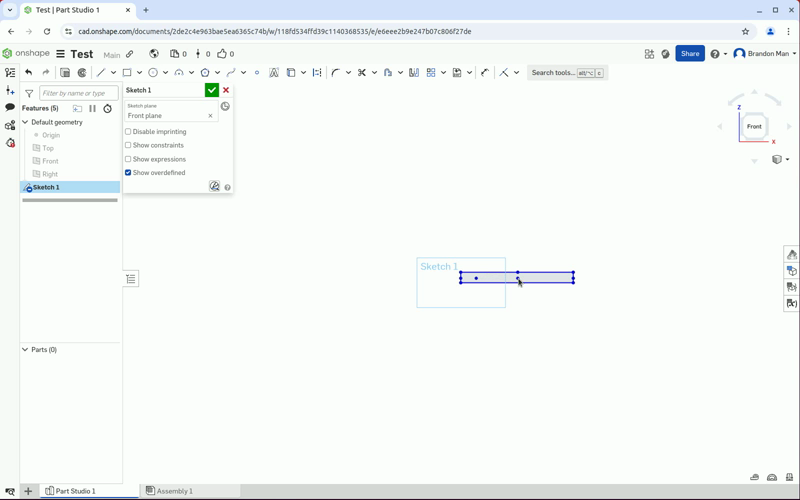
key(c)
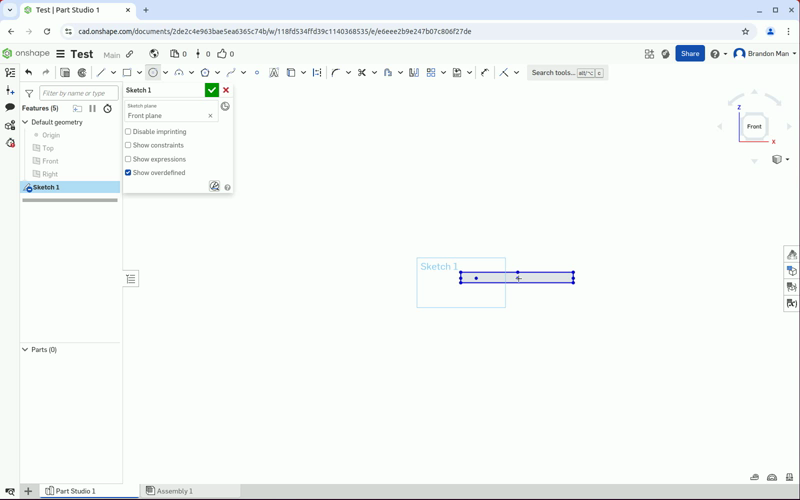
key_down(shift)
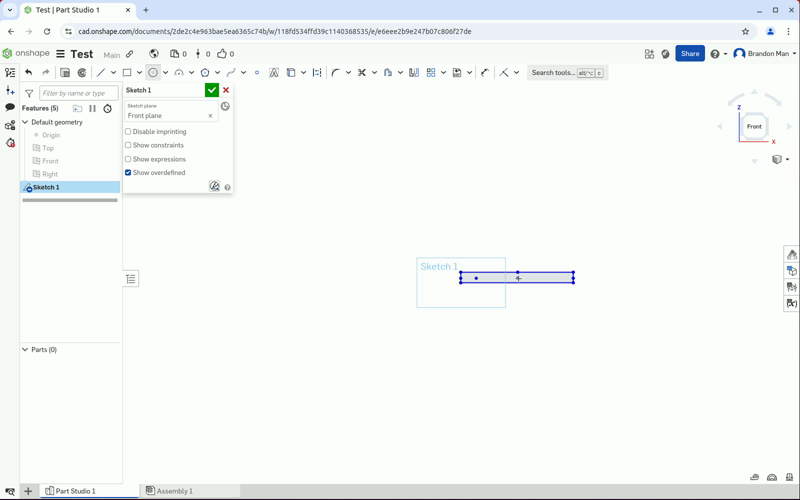
mouse_move(558, 278)
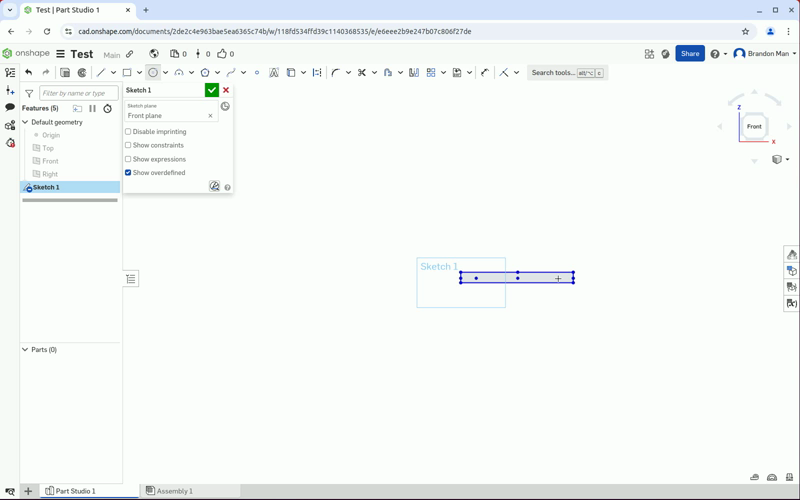
click(558, 278)
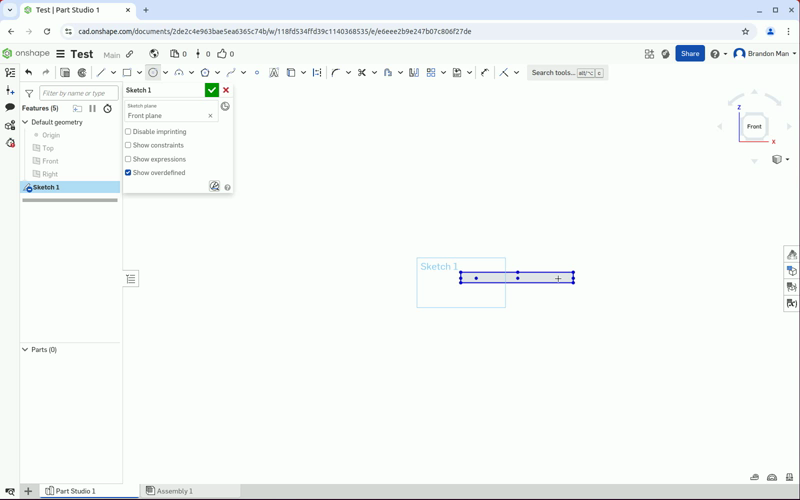
key_up(shift)
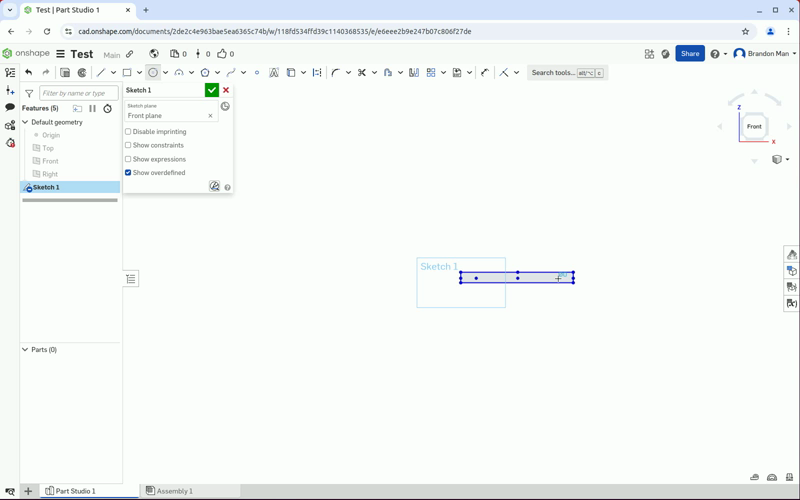
mouse_move(559, 278)
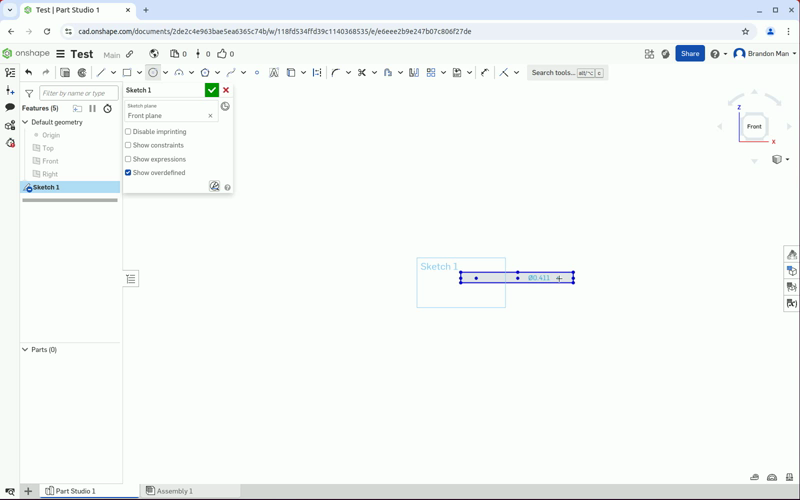
scroll(6)
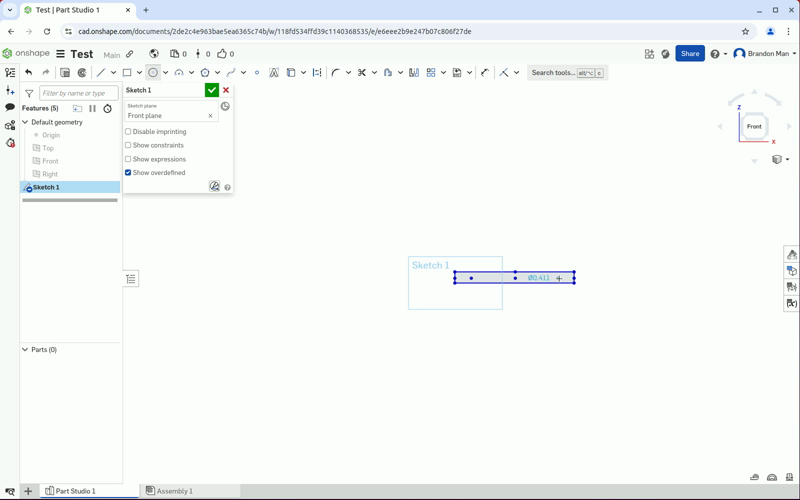
scroll(6)
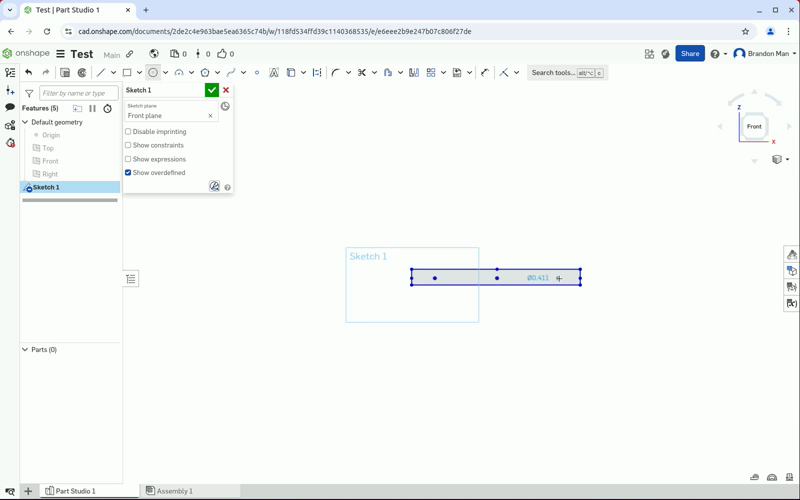
scroll(6)
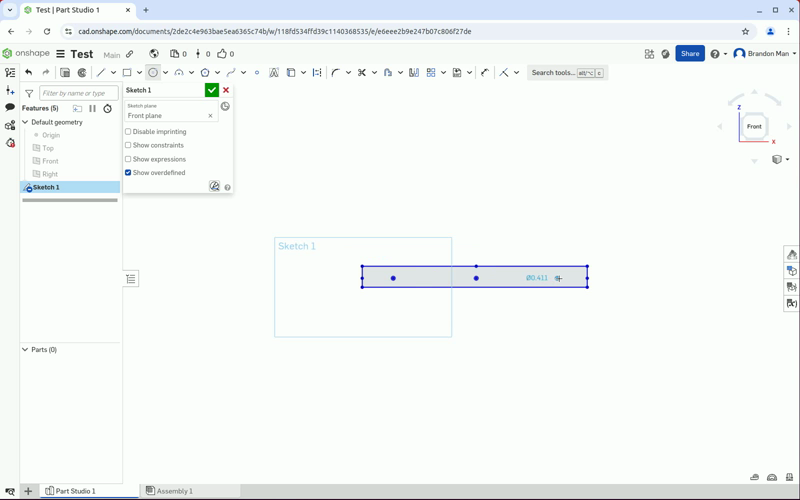
scroll(6)
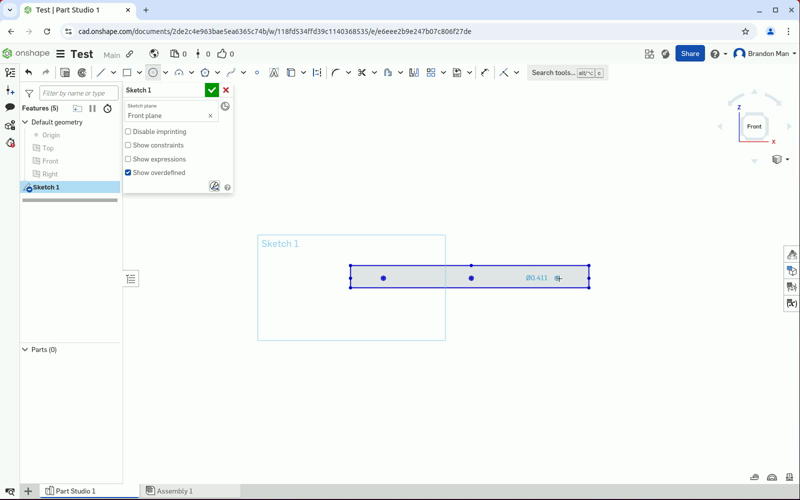
scroll(6)
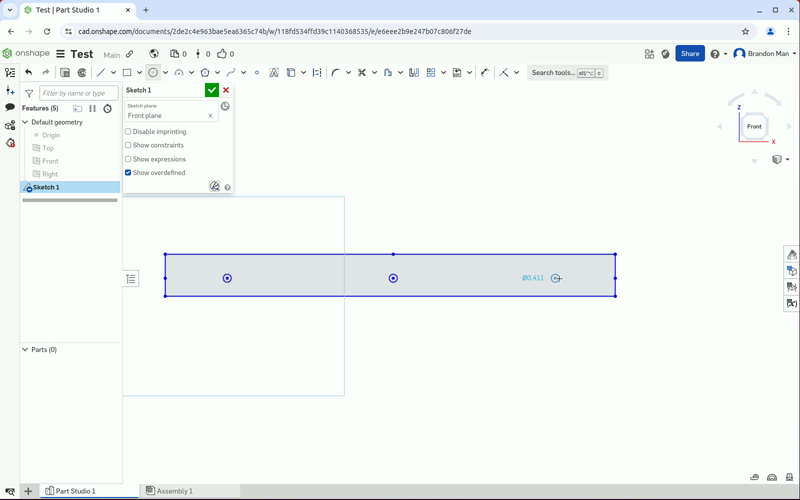
scroll(6)
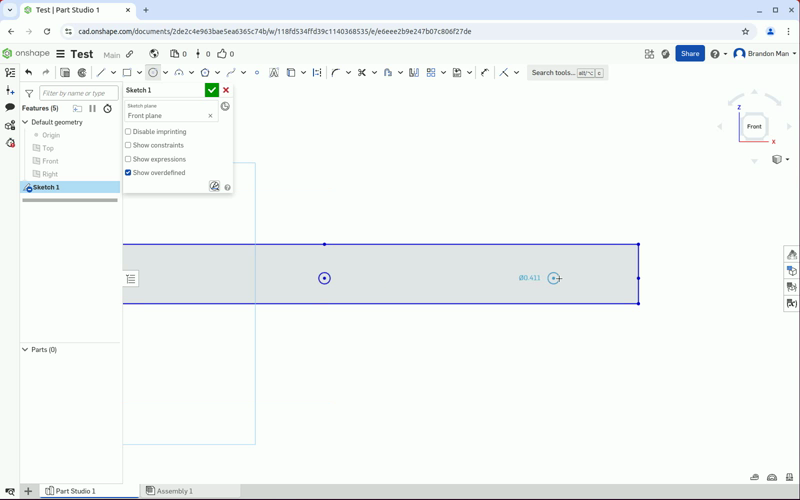
scroll(6)
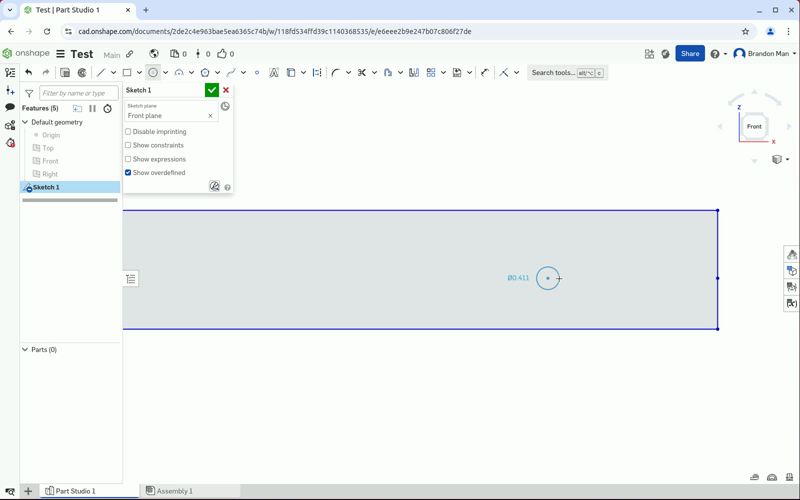
click(559, 278)
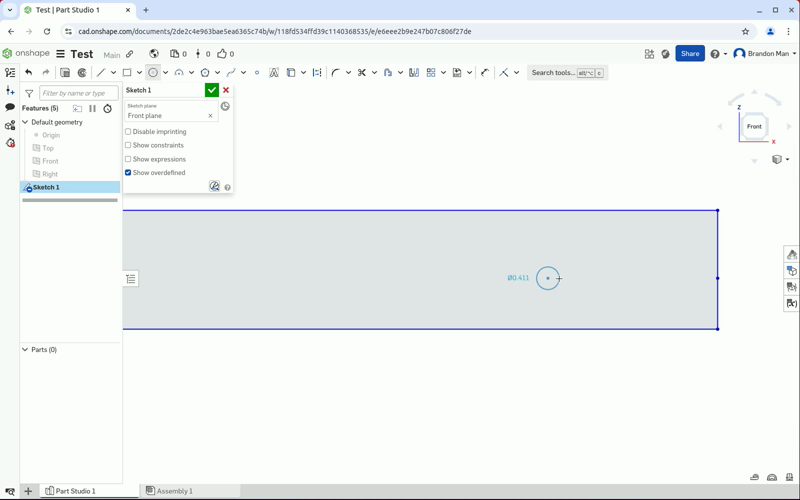
scroll(-6)
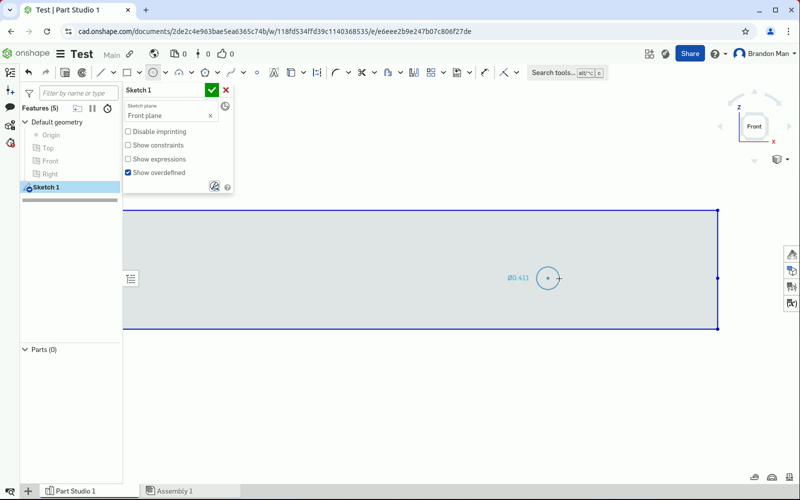
scroll(-6)
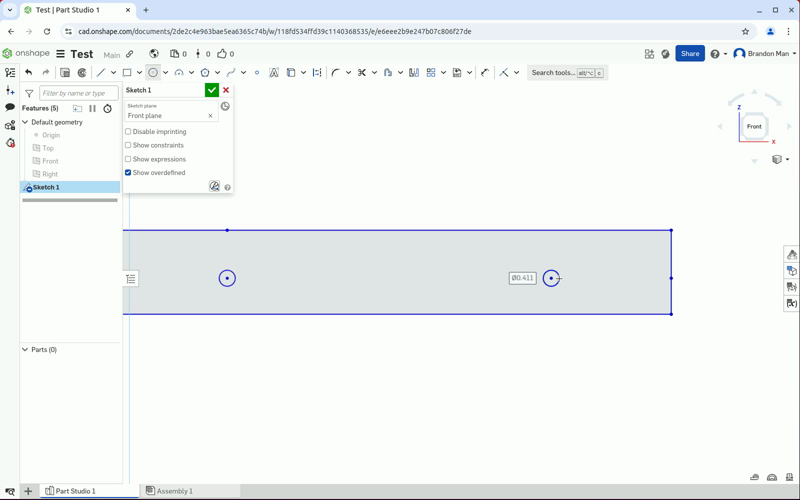
scroll(-6)
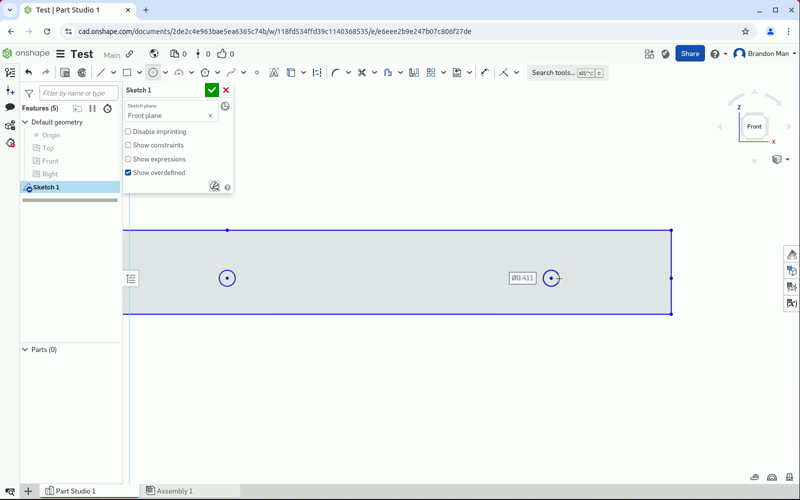
scroll(-6)
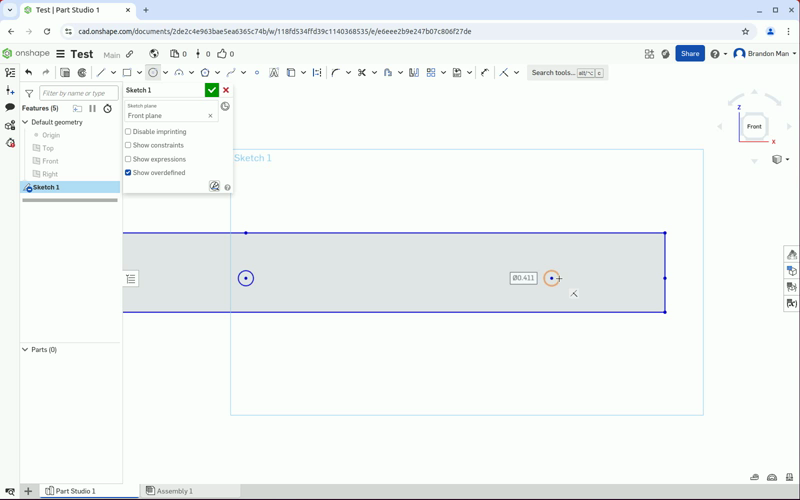
scroll(-6)
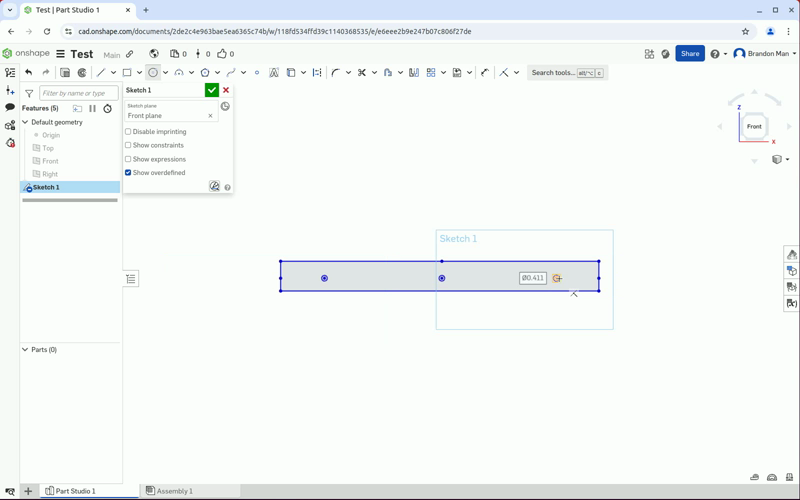
scroll(-6)
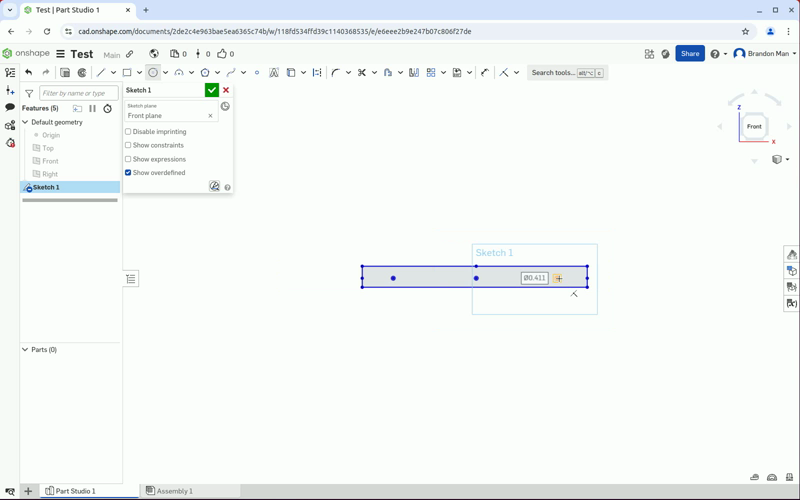
scroll(-6)
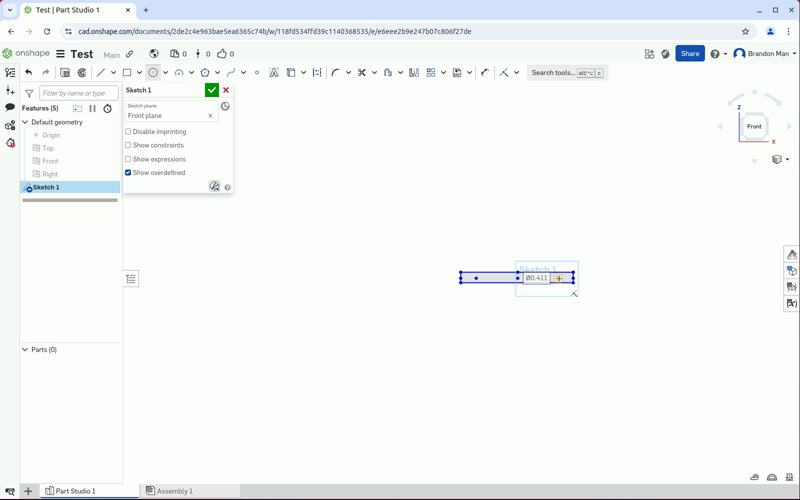
key(esc)
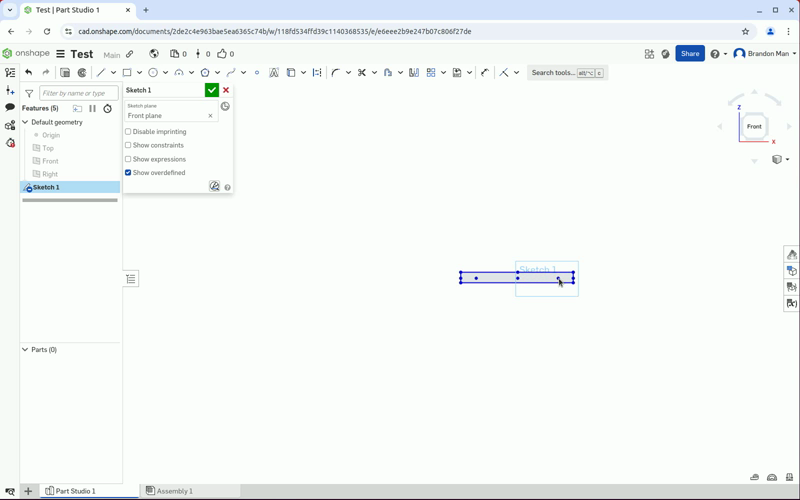
mouse_move(553, 277)
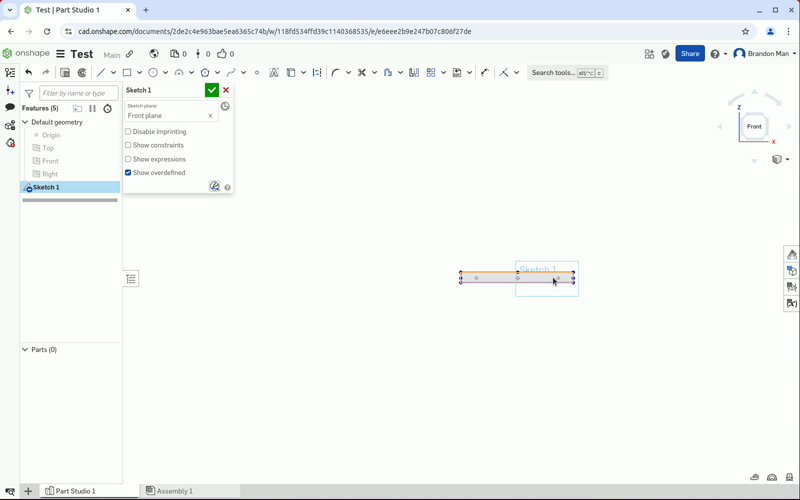
scroll(6)
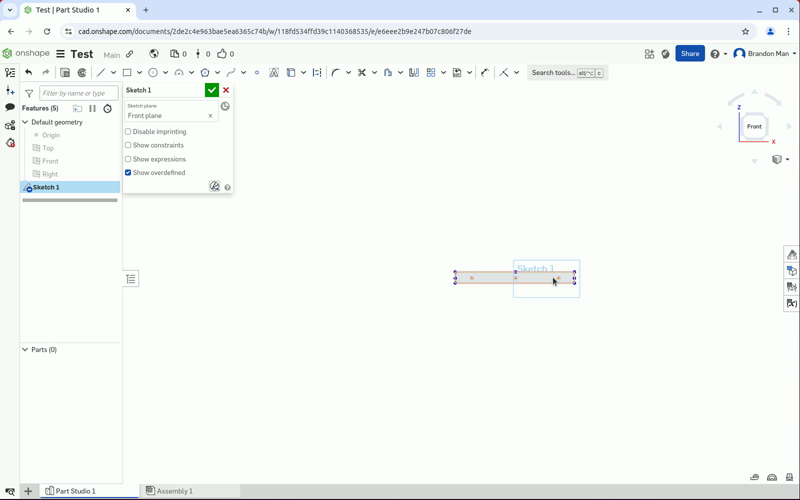
scroll(6)
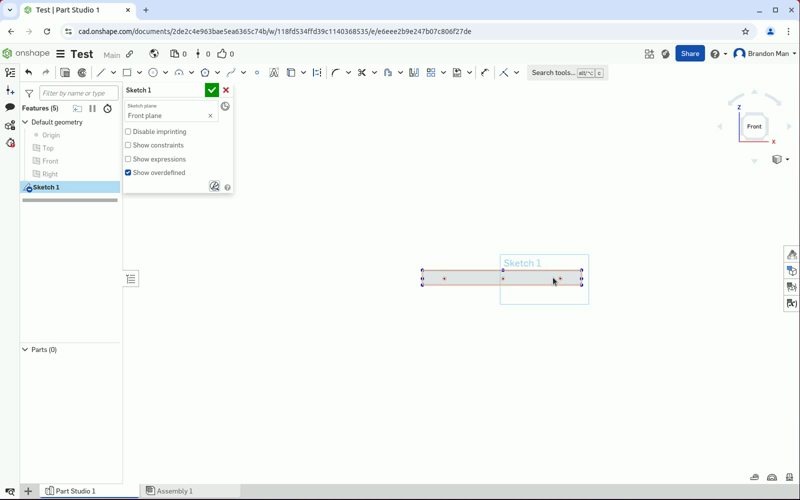
scroll(6)
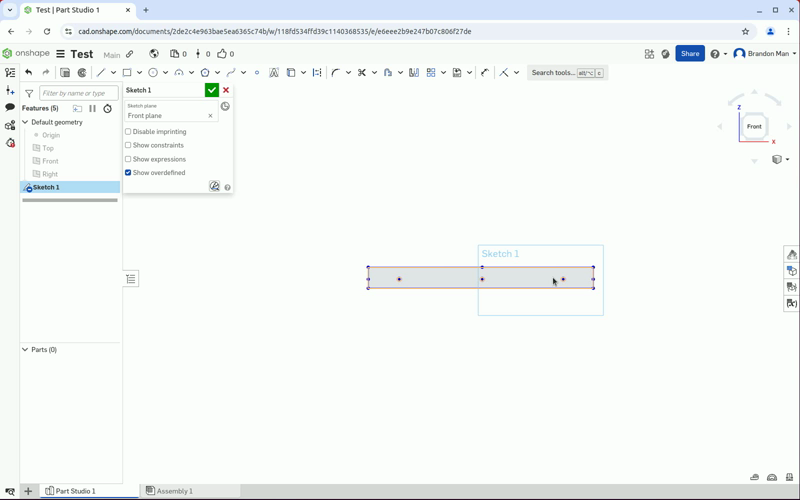
scroll(6)
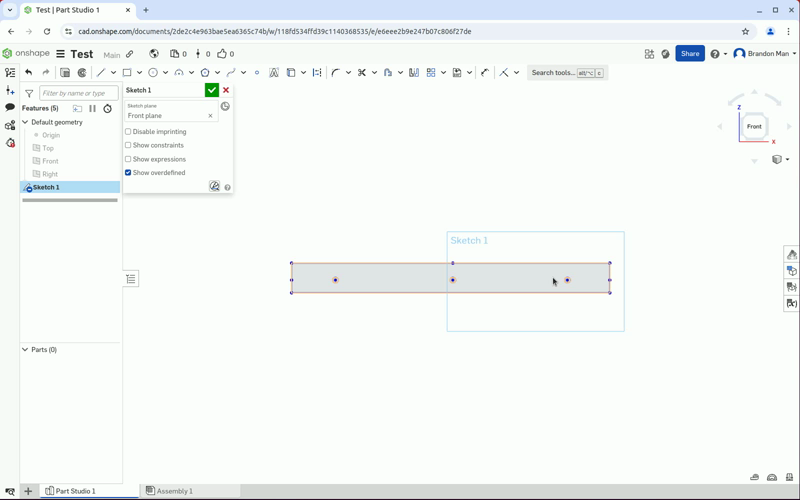
scroll(6)
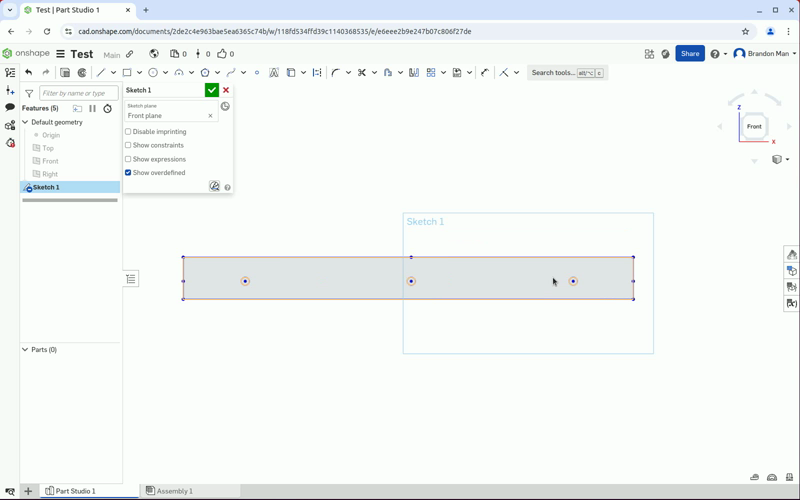
scroll(6)
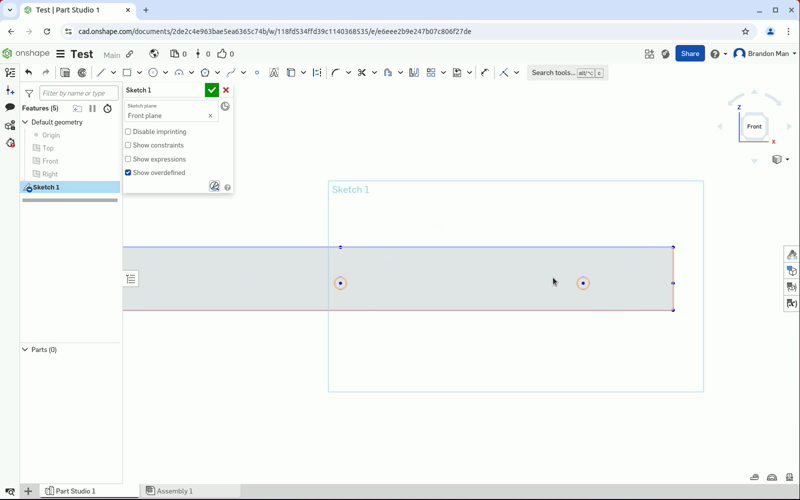
scroll(6)
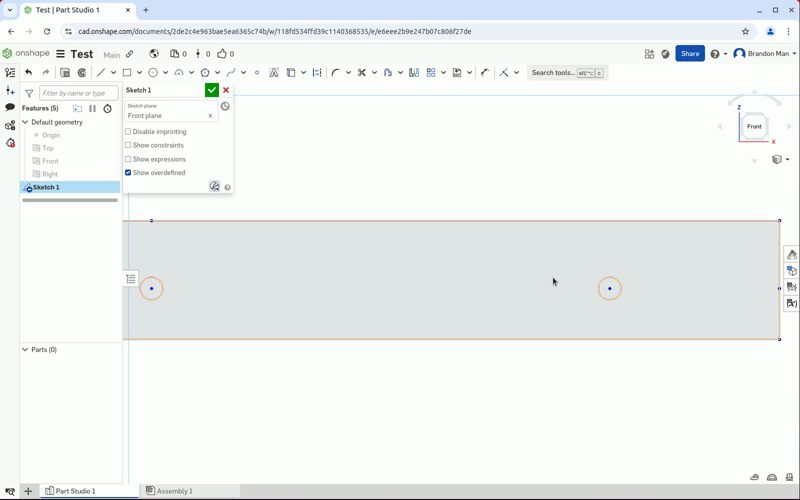
click(553, 277)
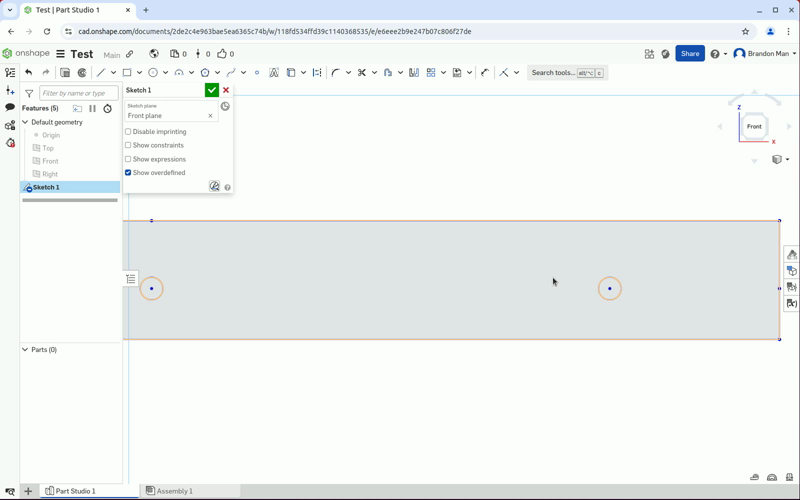
scroll(-6)
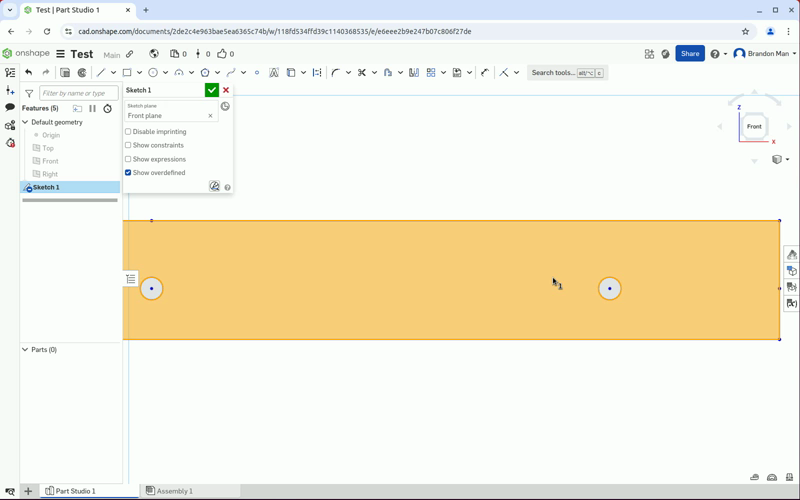
scroll(-6)
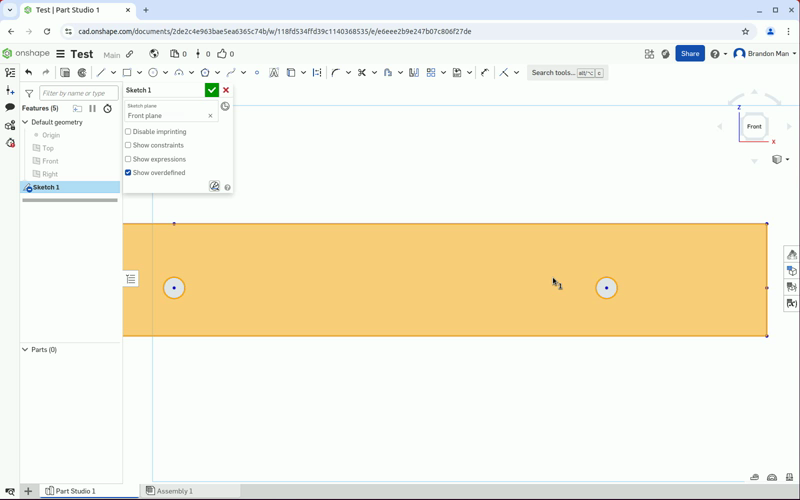
scroll(-6)
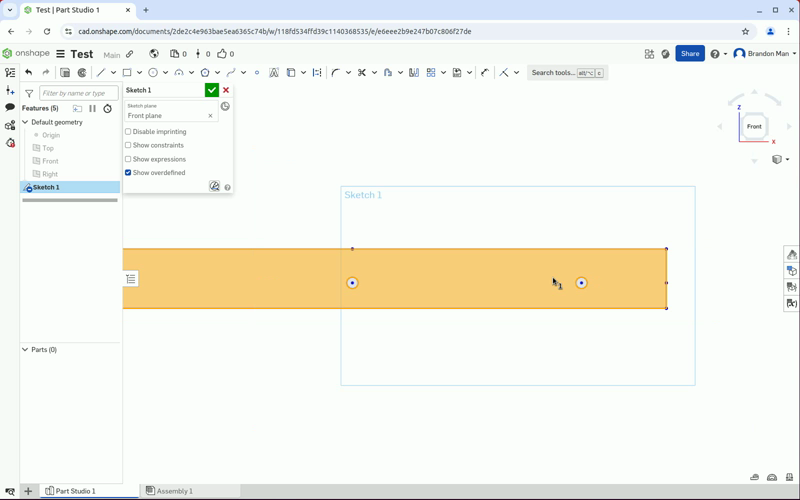
scroll(-6)
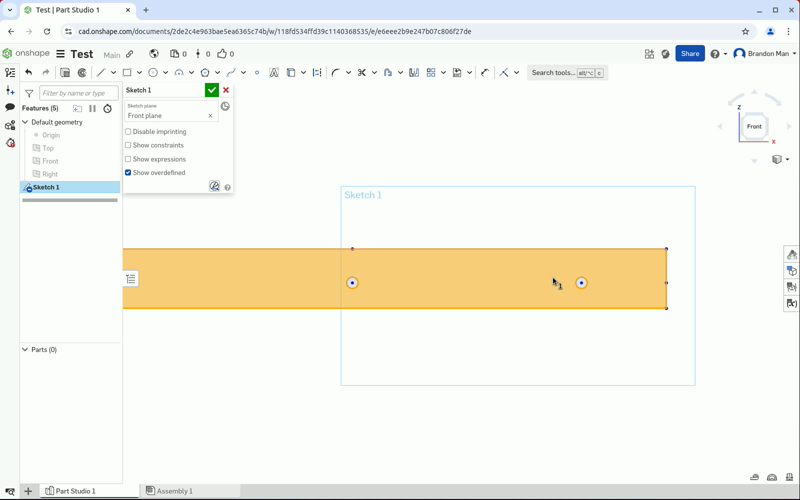
scroll(-6)
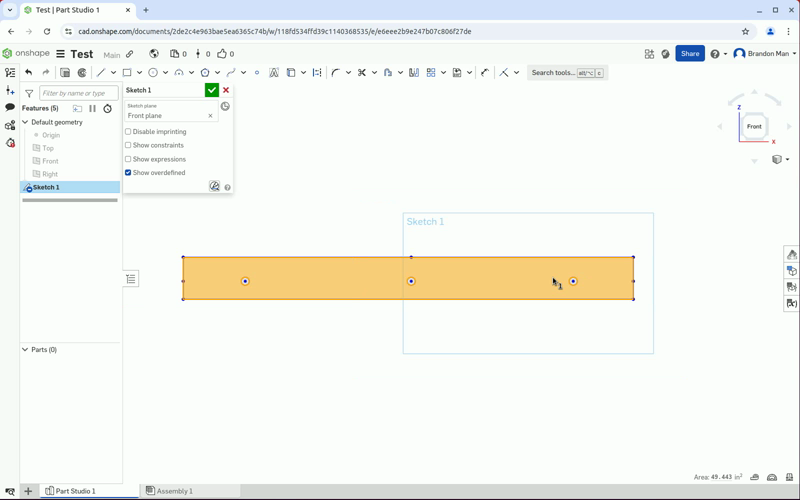
scroll(-6)
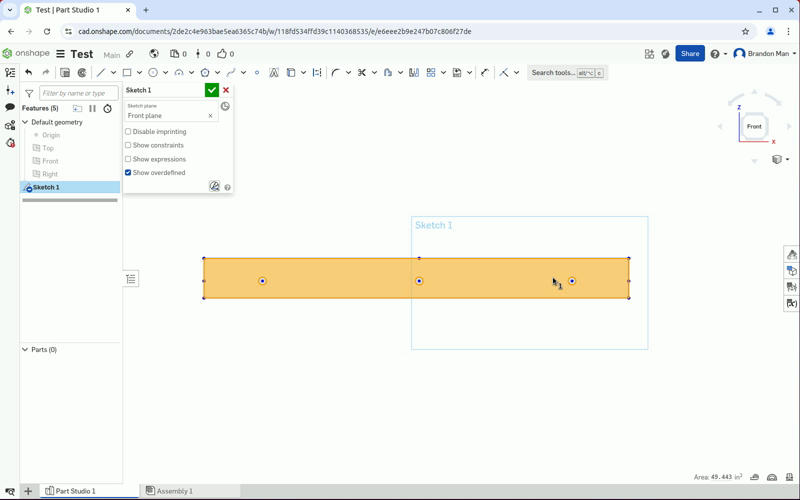
scroll(-6)
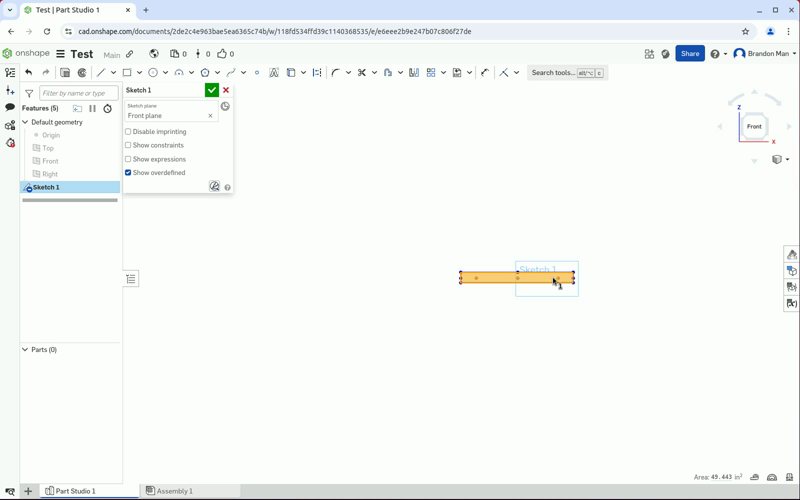
mouse_move(73, 352)
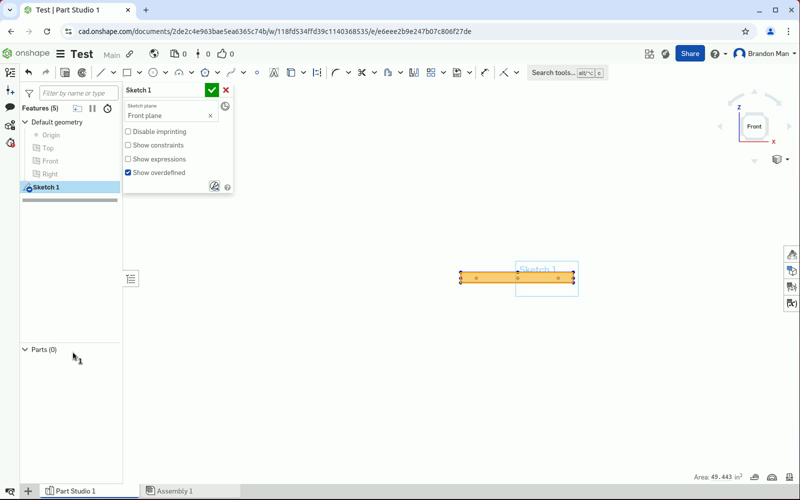
key(shift+y)
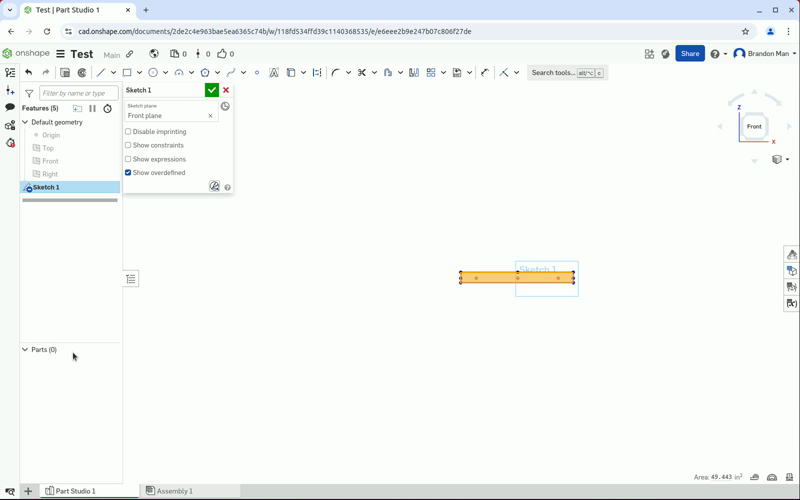
key(shift+e)
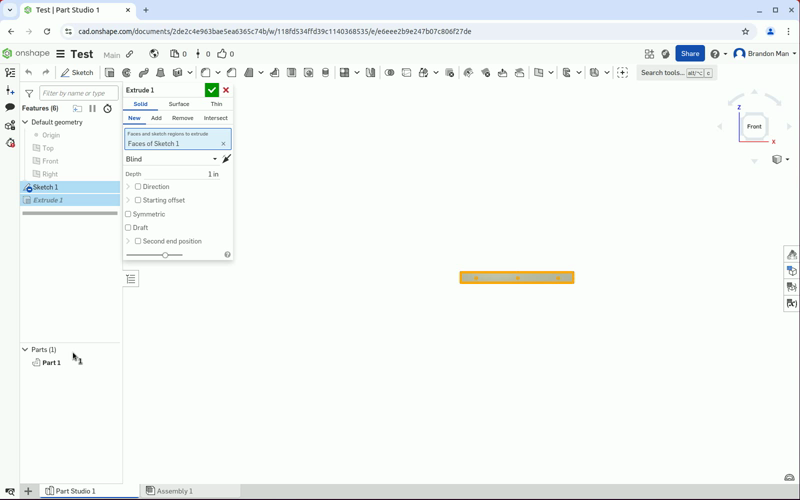
mouse_move(143, 106)
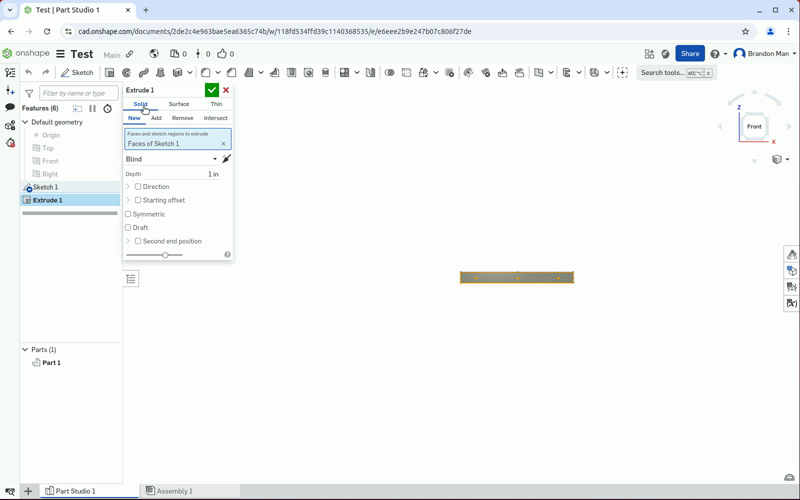
click(143, 106)
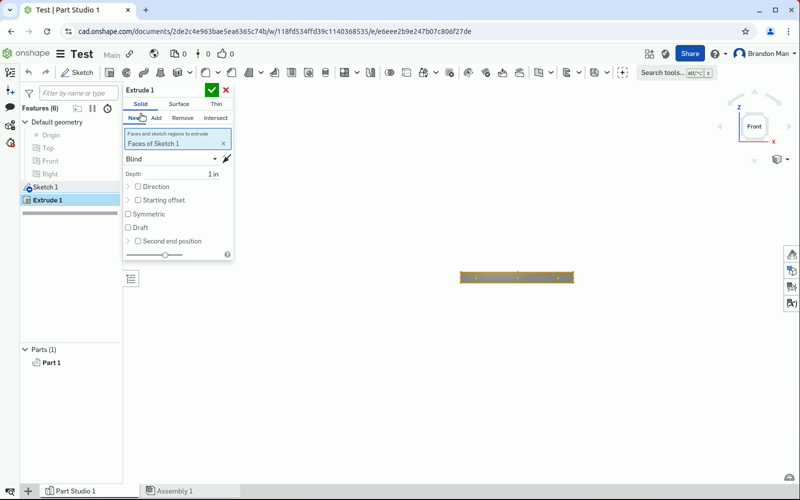
mouse_move(137, 120)
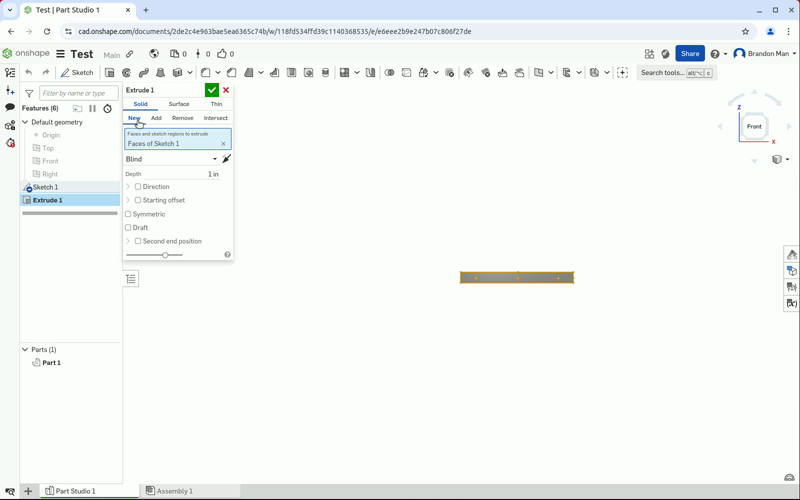
click(137, 120)
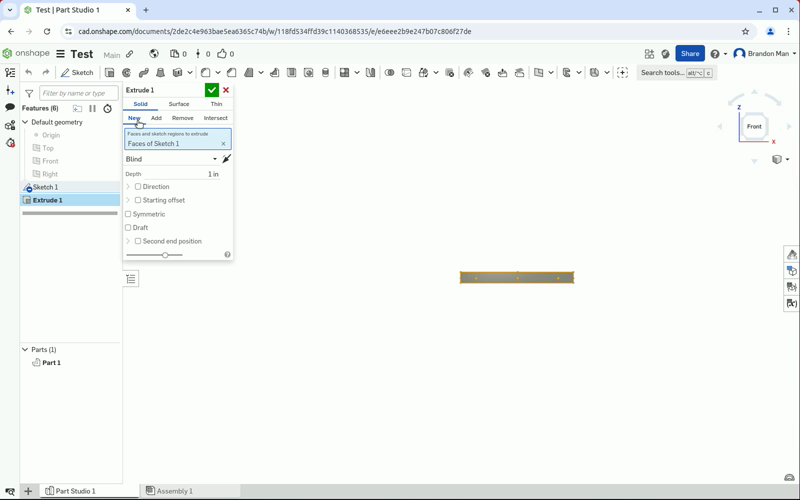
key(tab, 4)
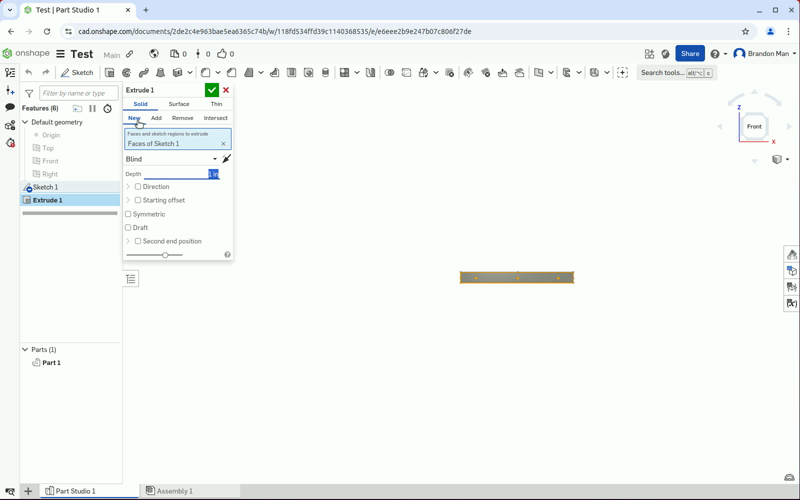
text(0.481)
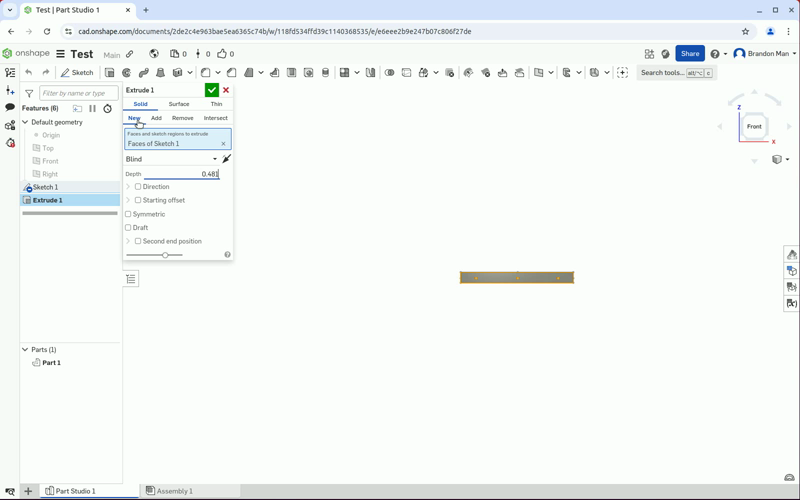
key(enter)
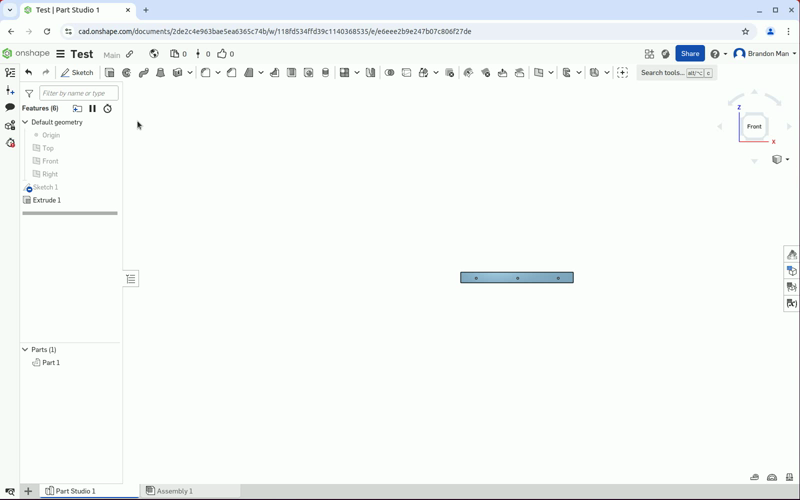
key(shift+h)
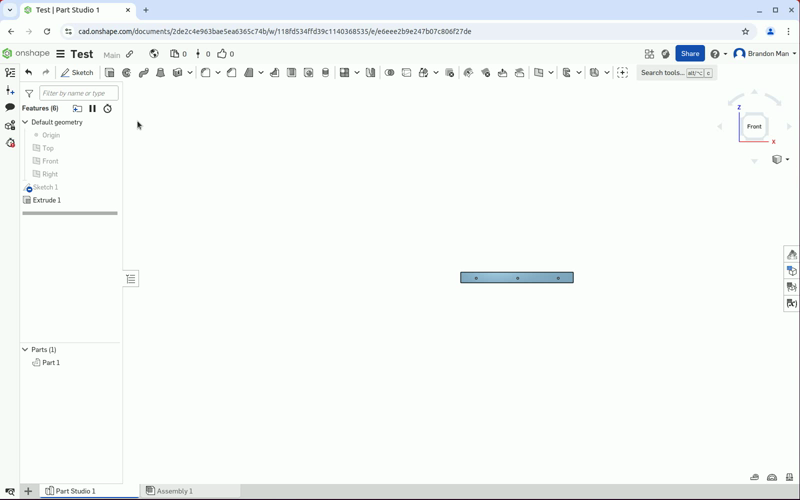
key(shift+h)
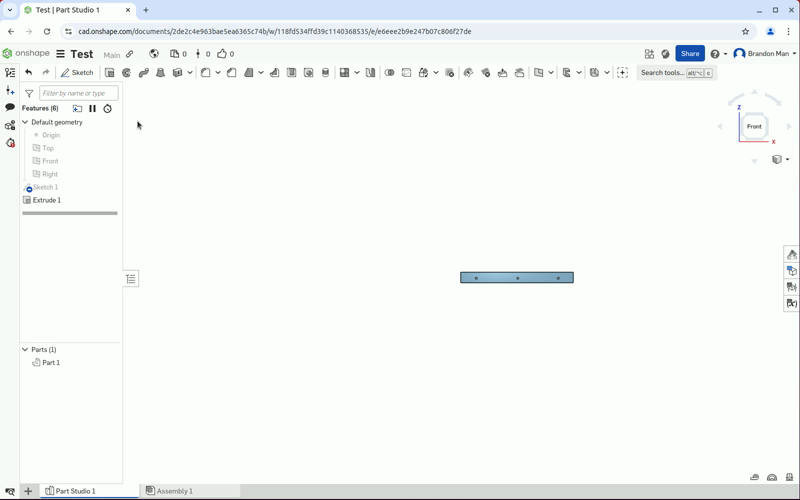
mouse_move(73, 189)
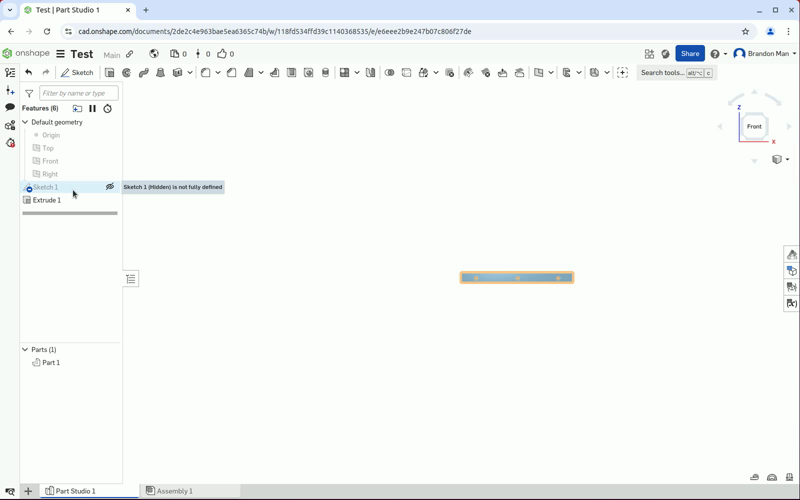
click(73, 189)
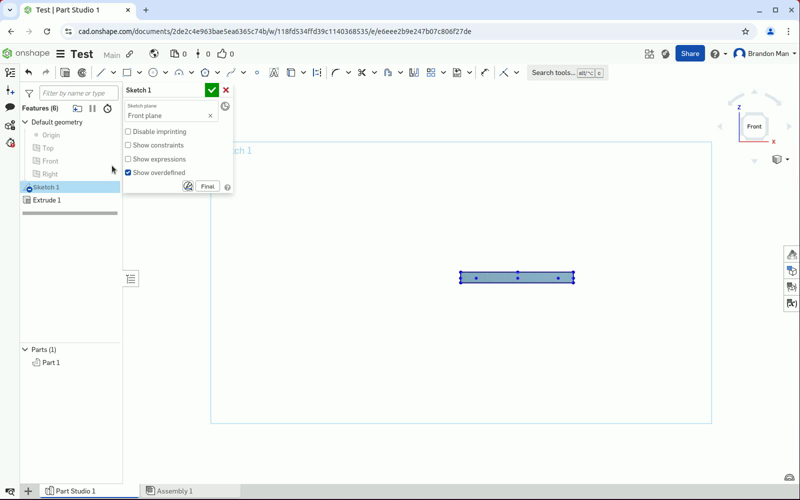
mouse_move(229, 92)
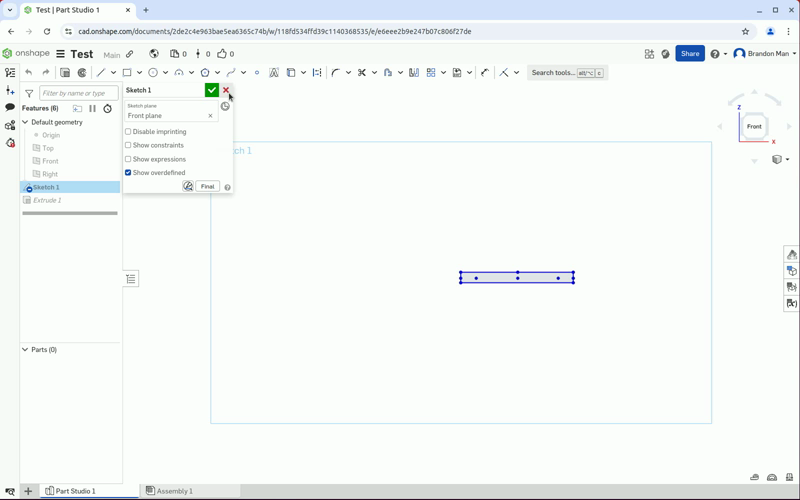
click(229, 92)
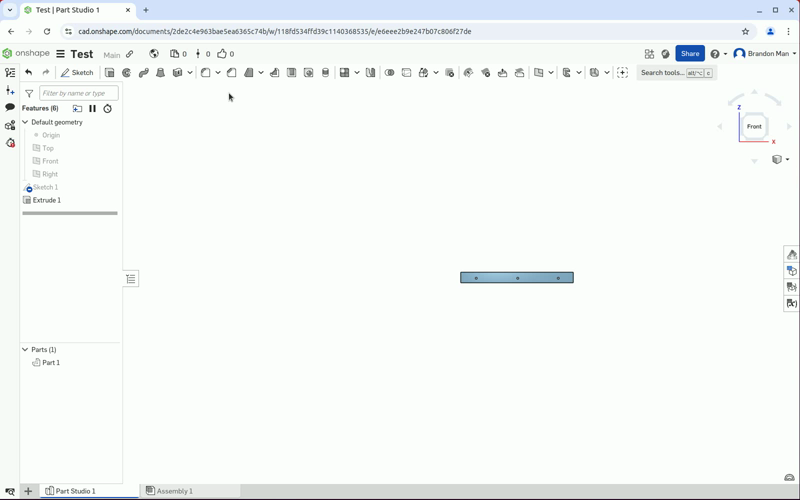
mouse_move(541, 75)
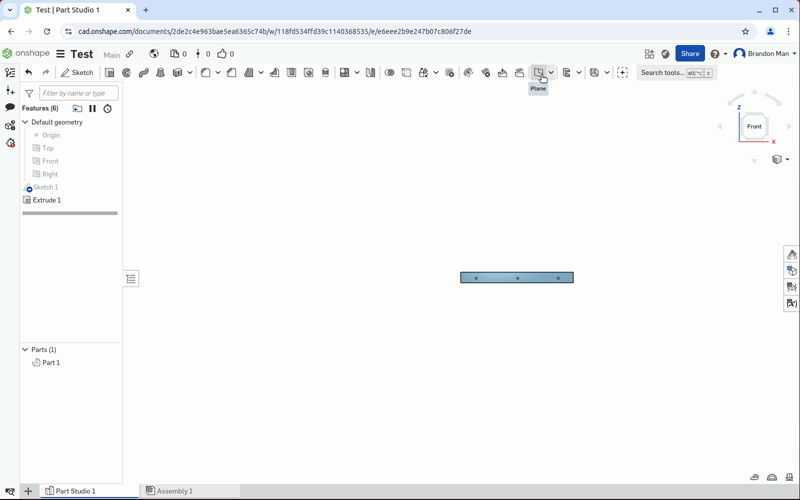
click(541, 75)
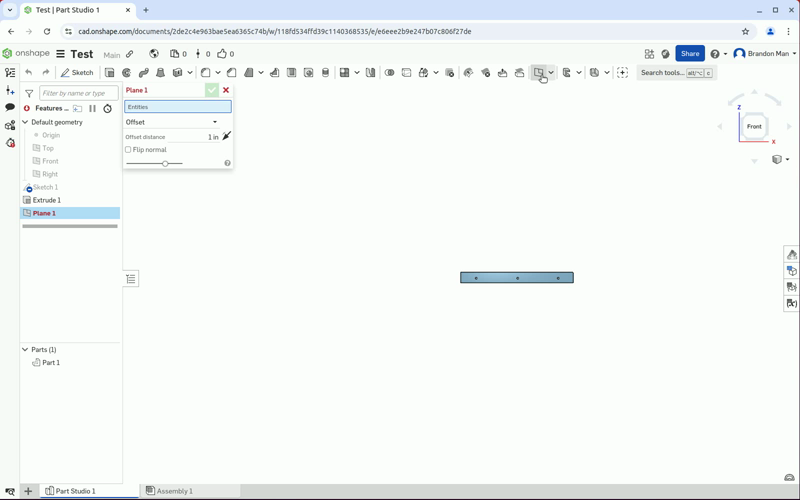
mouse_move(73, 163)
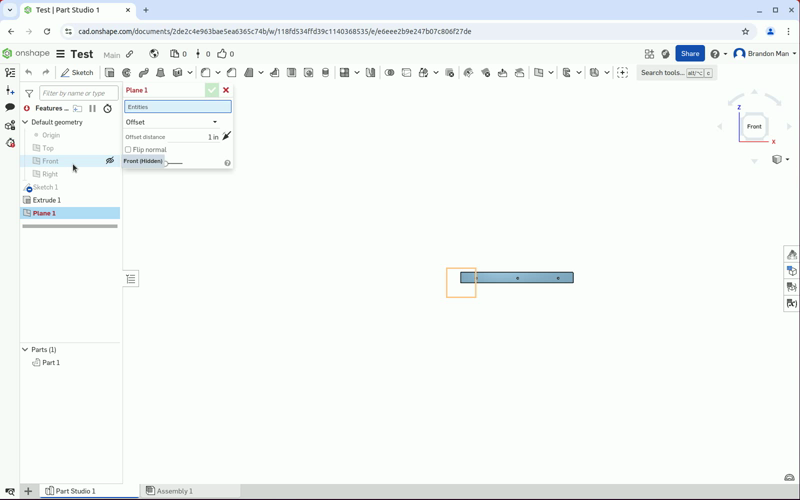
click(73, 163)
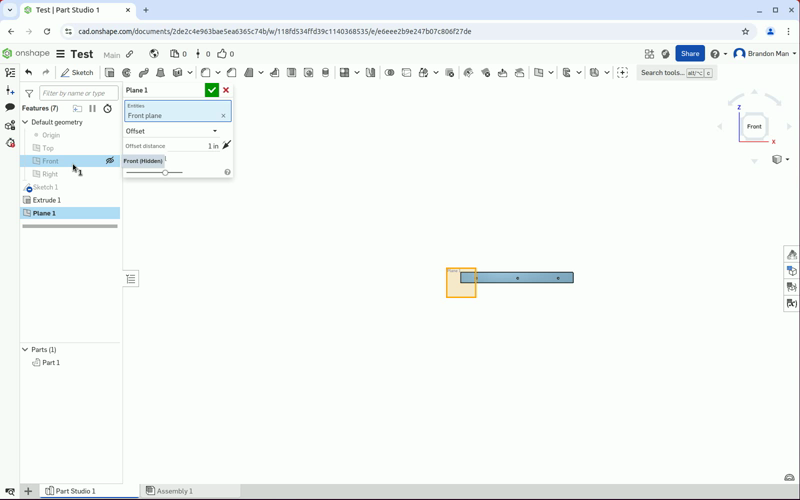
key(tab, 2)
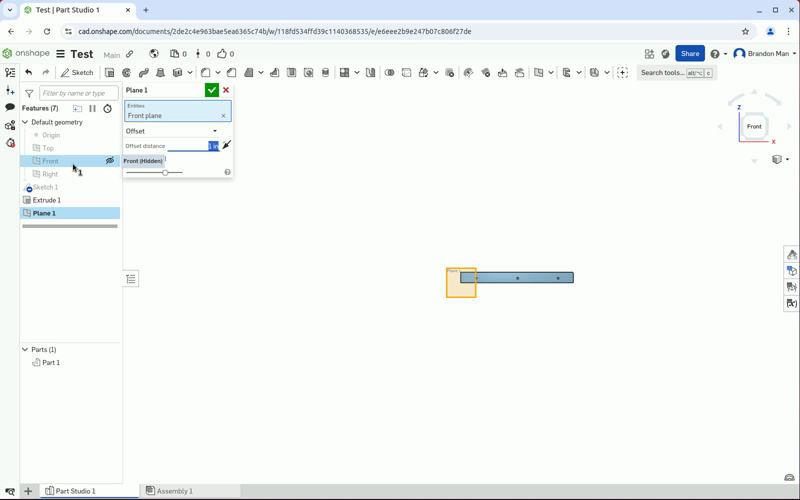
text(0.493)
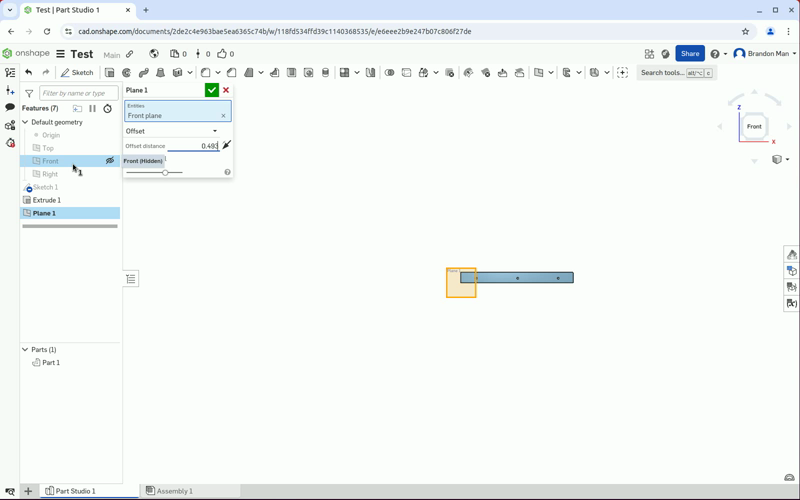
key(enter, 2)
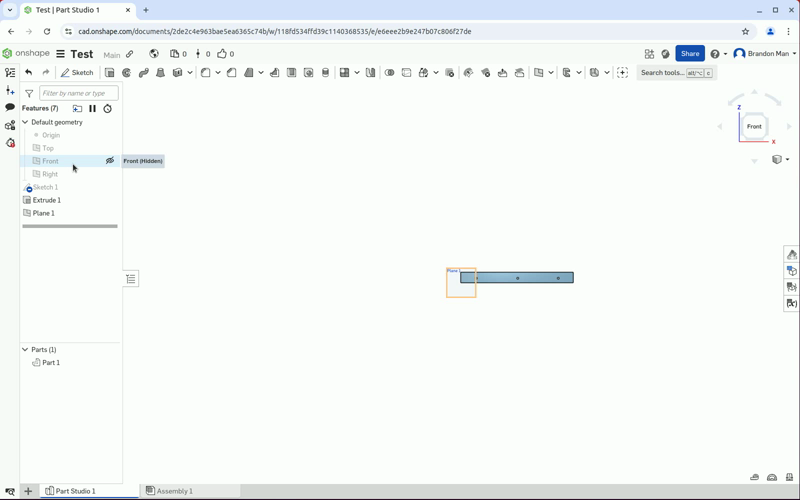
key(shift+s)
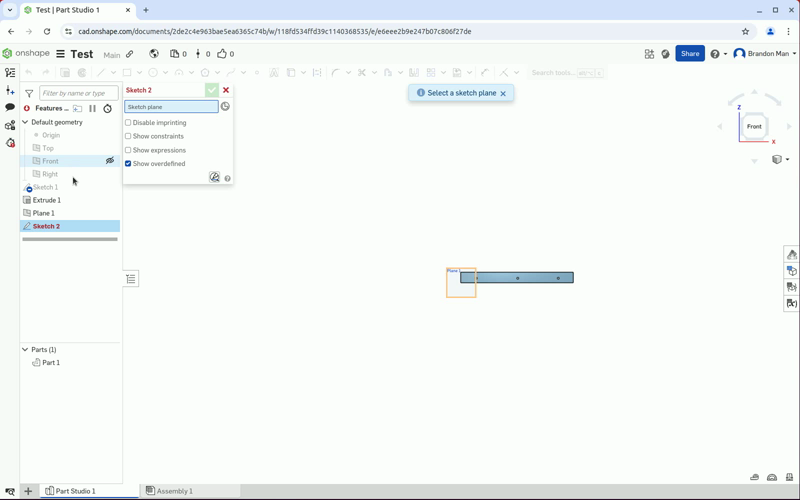
mouse_move(73, 215)
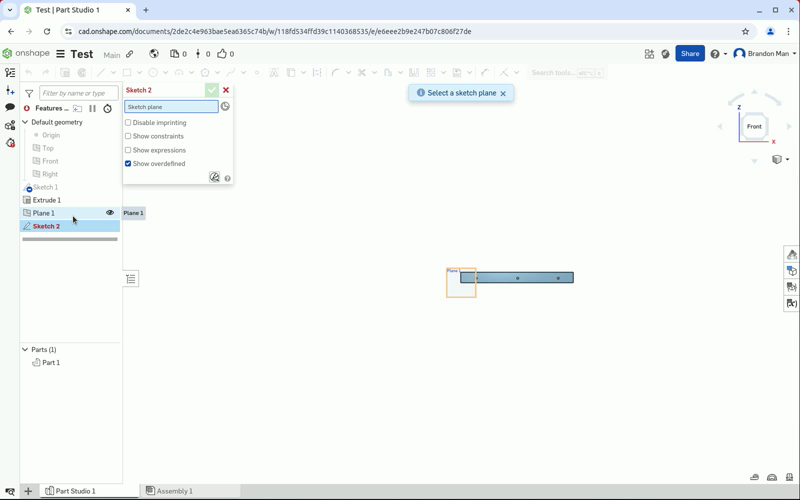
click(73, 215)
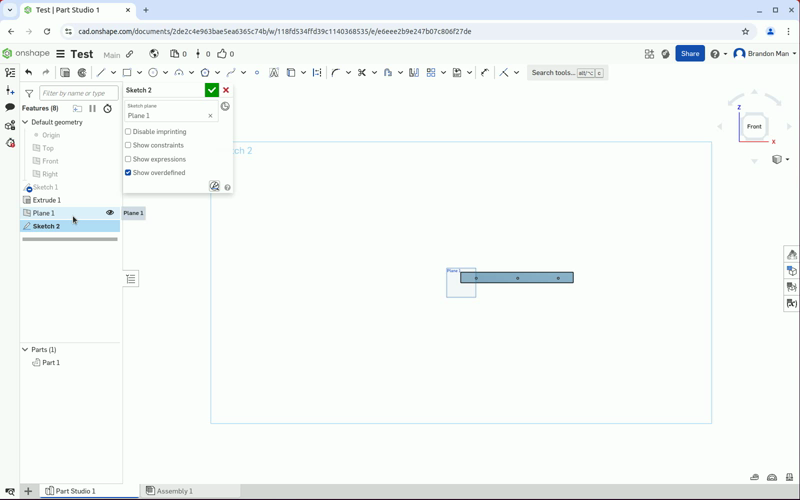
mouse_move(73, 352)
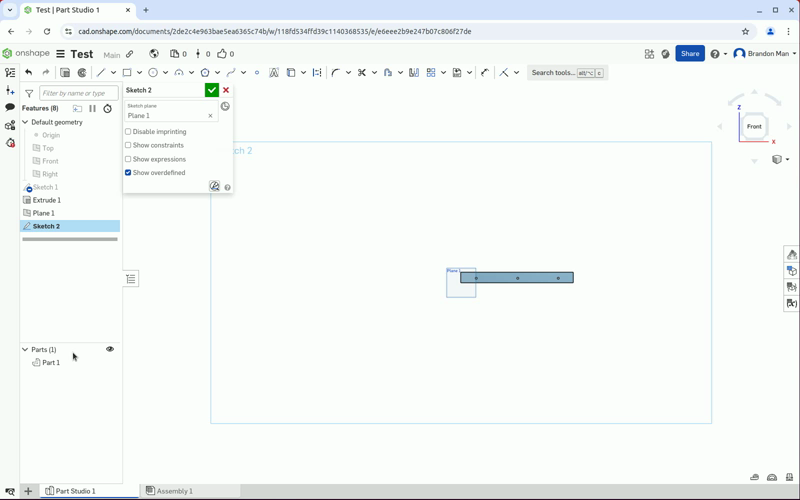
key(y)
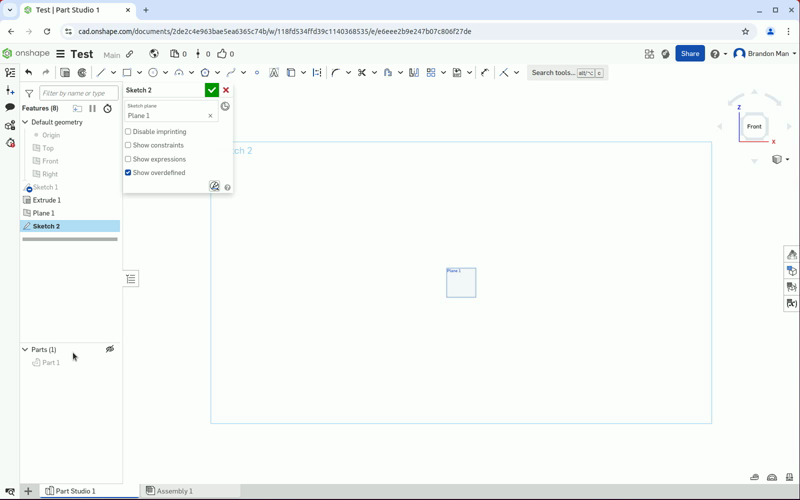
key(l)
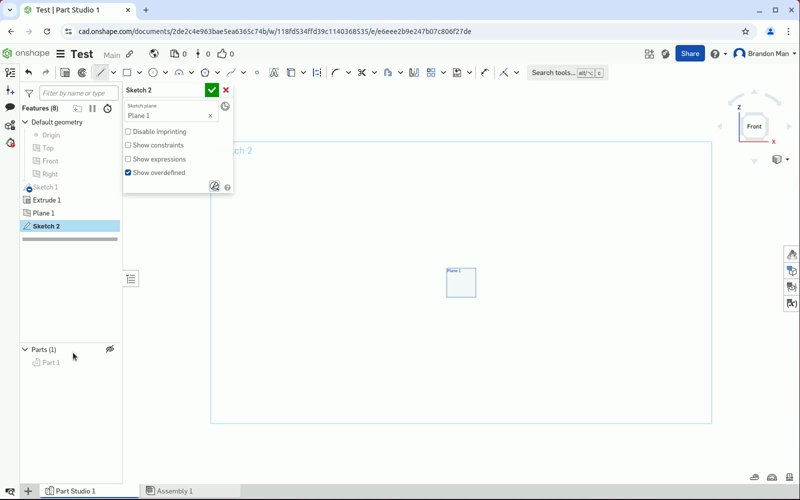
key_down(shift)
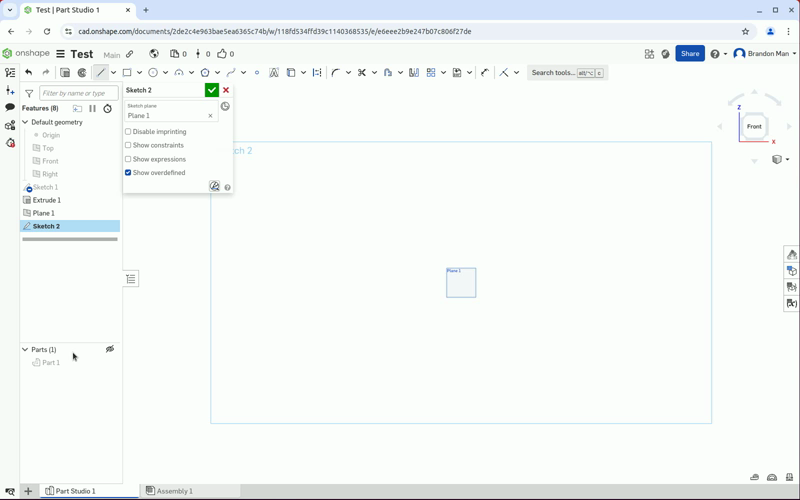
mouse_move(460, 282)
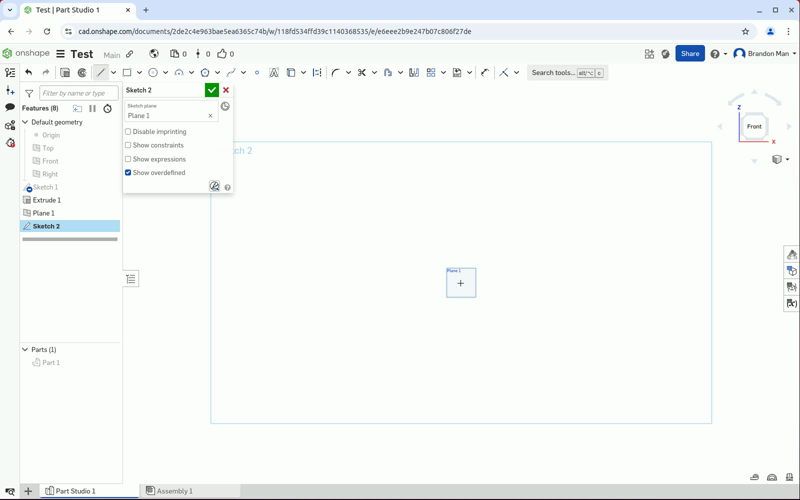
click(460, 282)
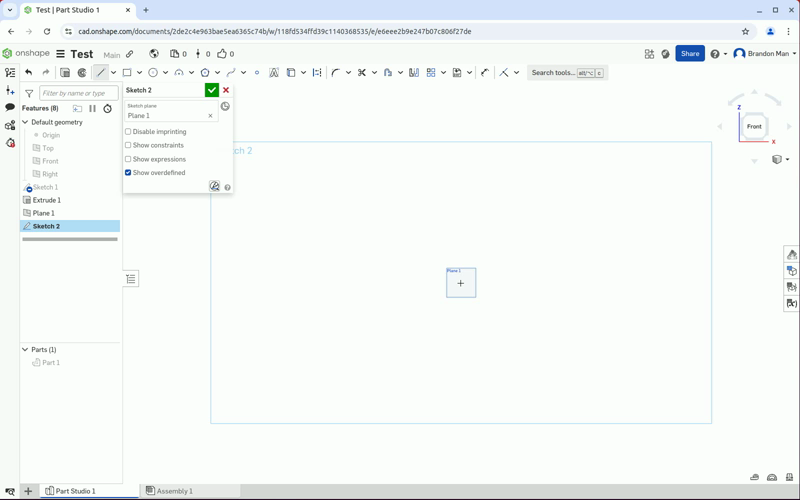
key_up(shift)
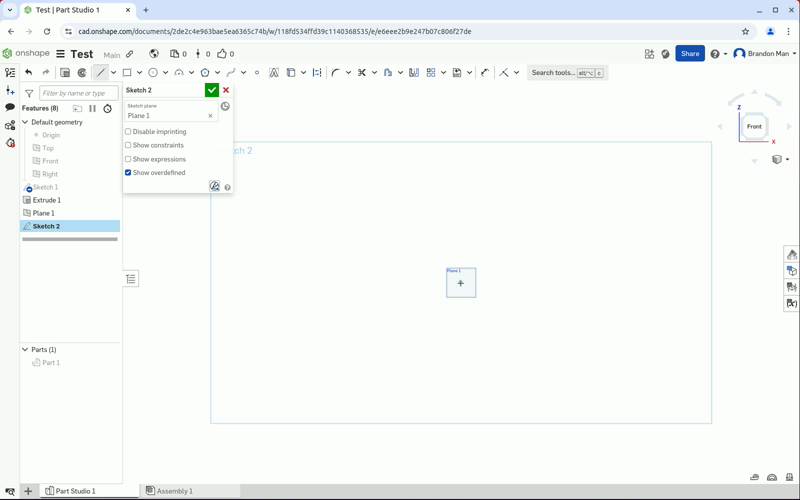
key_down(shift)
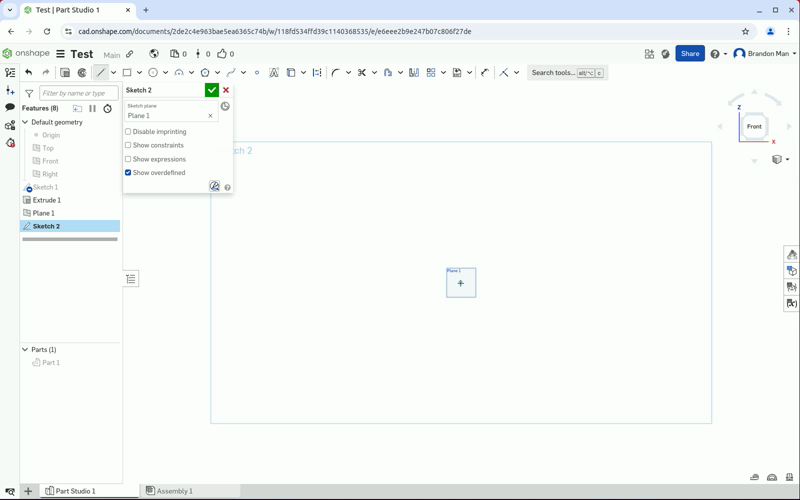
mouse_move(490, 282)
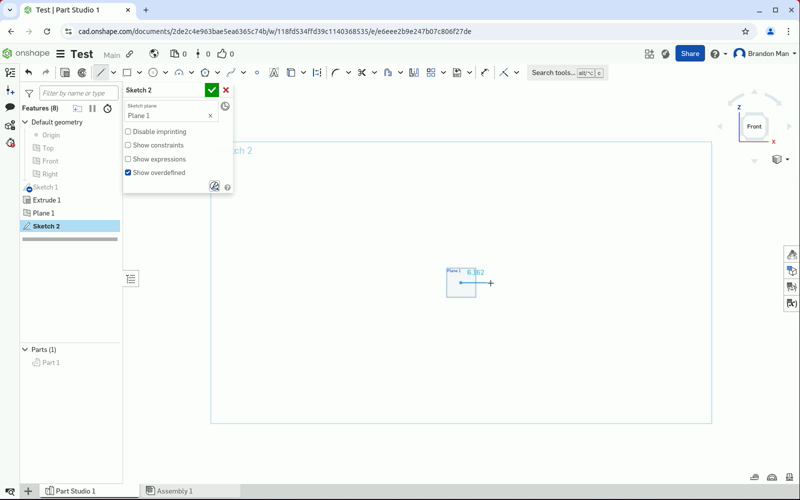
mouse_move(463, 282)
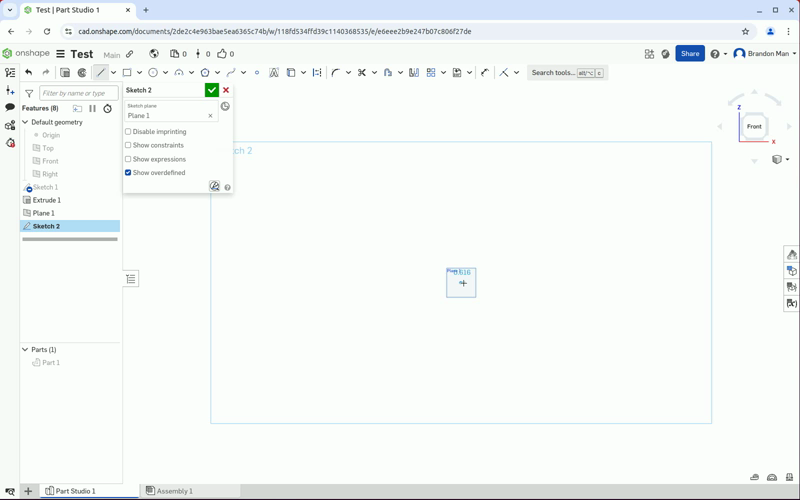
scroll(6)
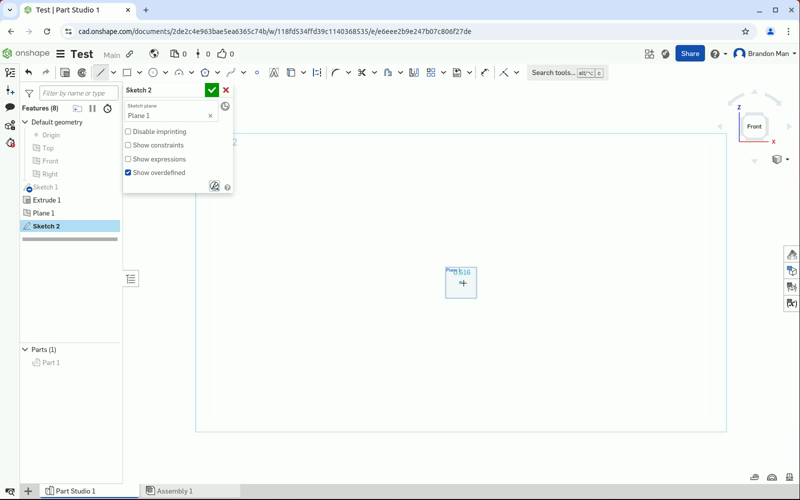
scroll(6)
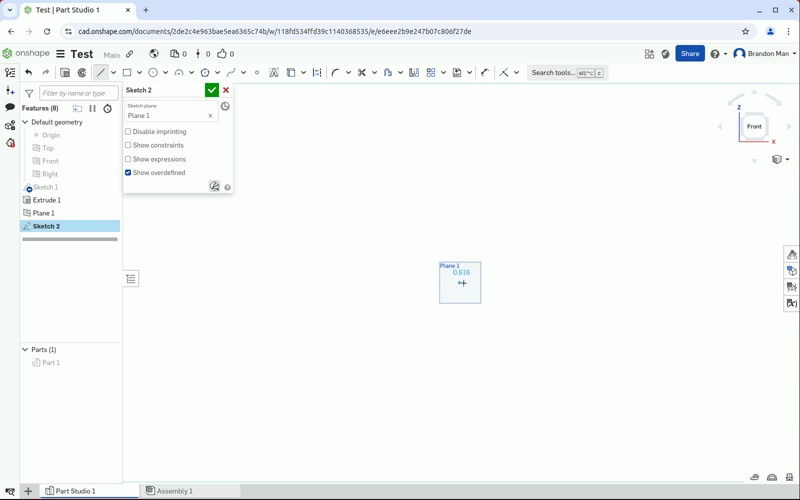
scroll(6)
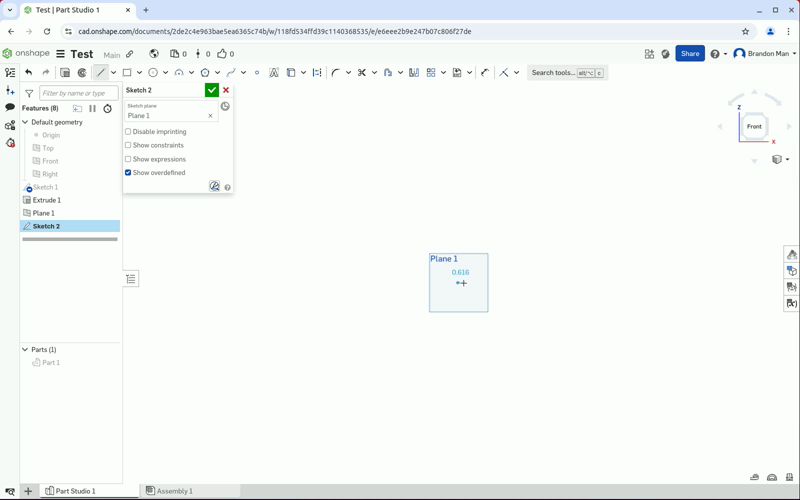
scroll(6)
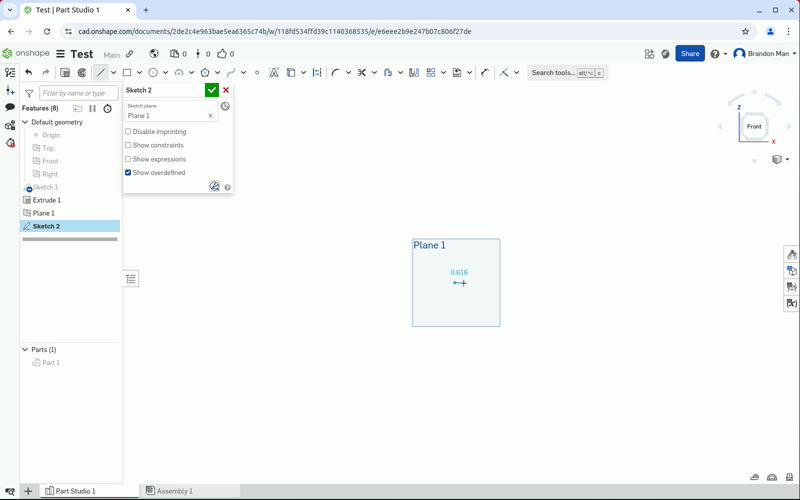
scroll(6)
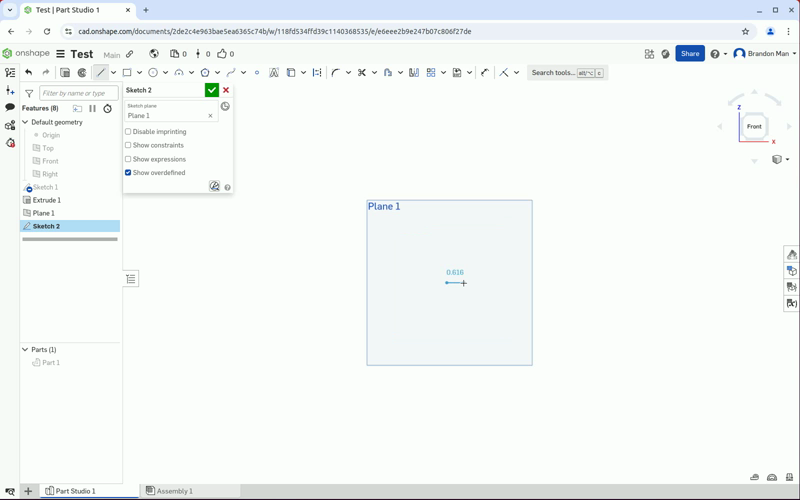
scroll(6)
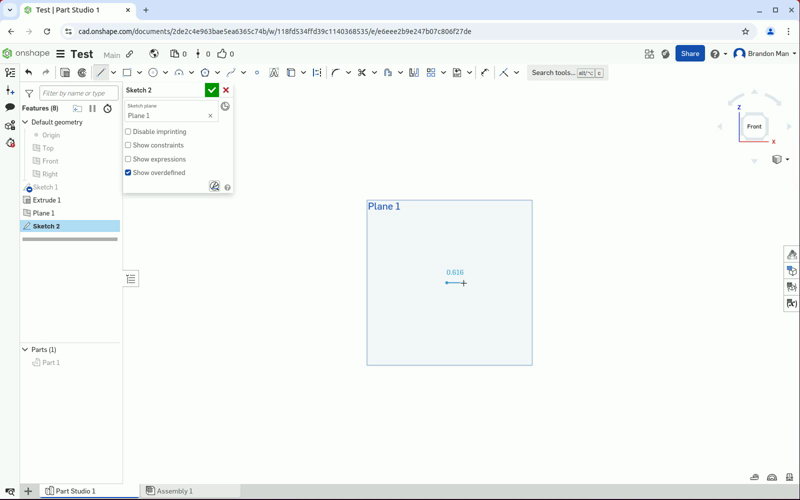
scroll(6)
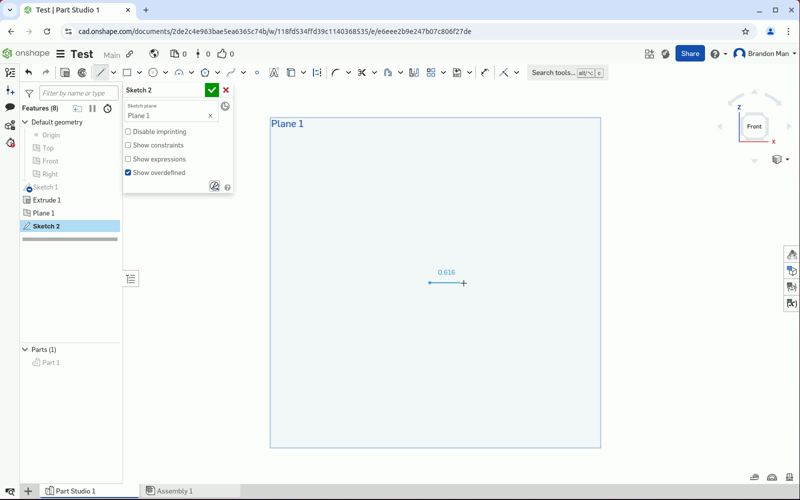
click(463, 282)
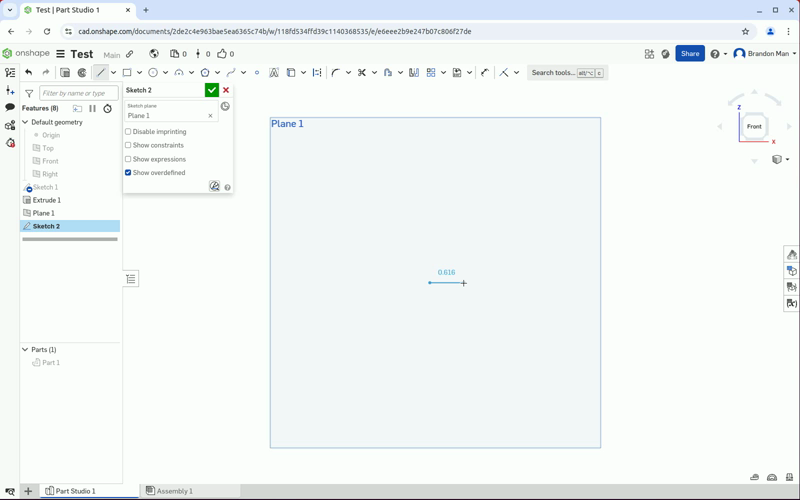
scroll(-6)
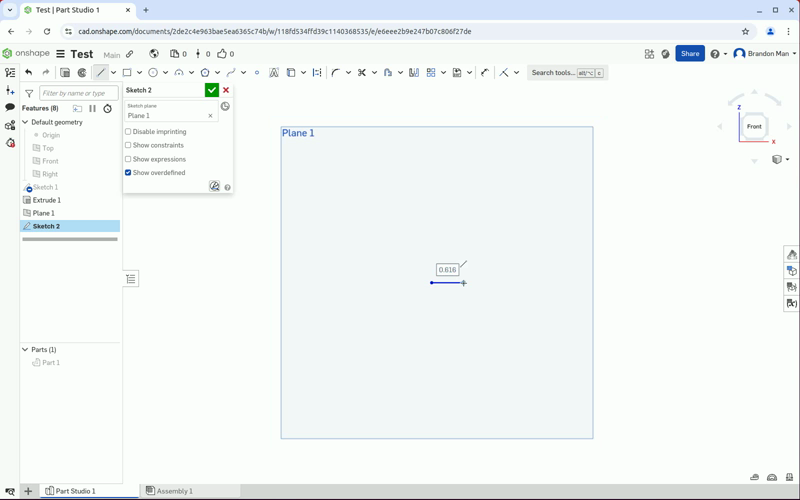
scroll(-6)
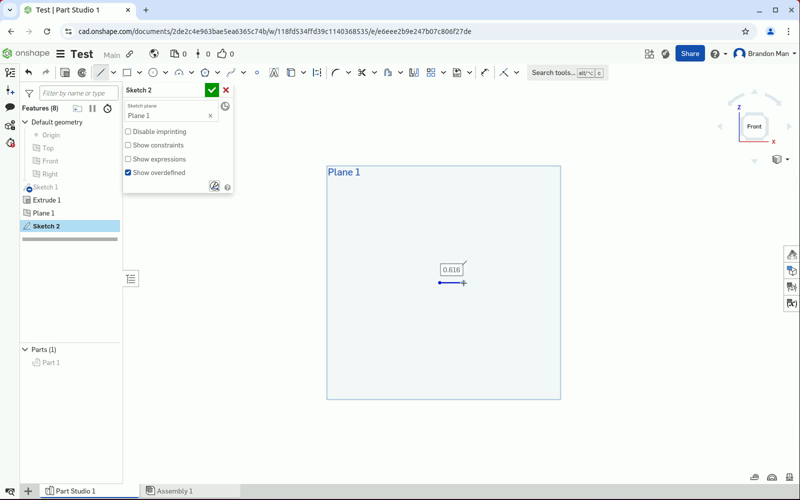
scroll(-6)
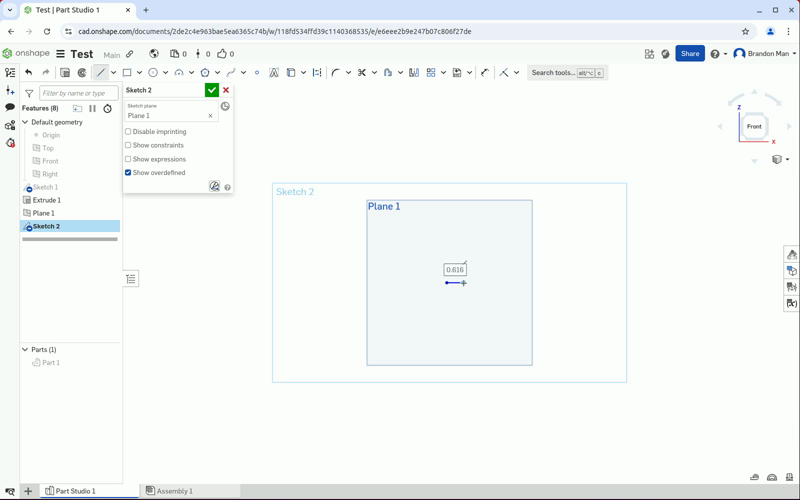
scroll(-6)
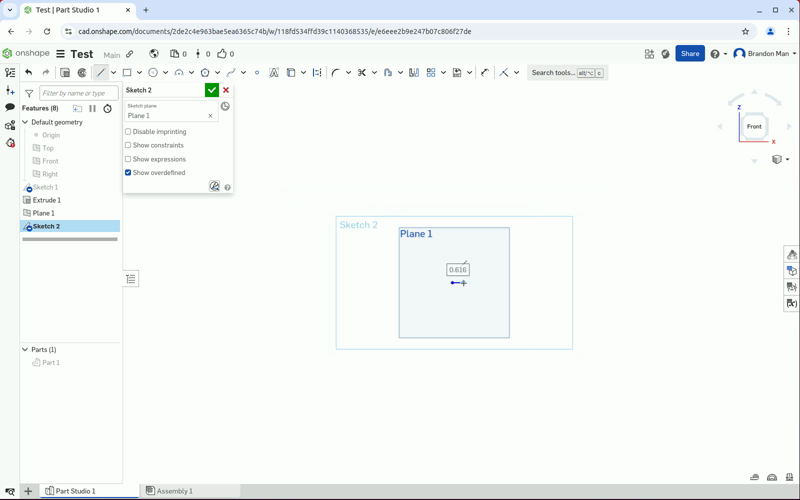
scroll(-6)
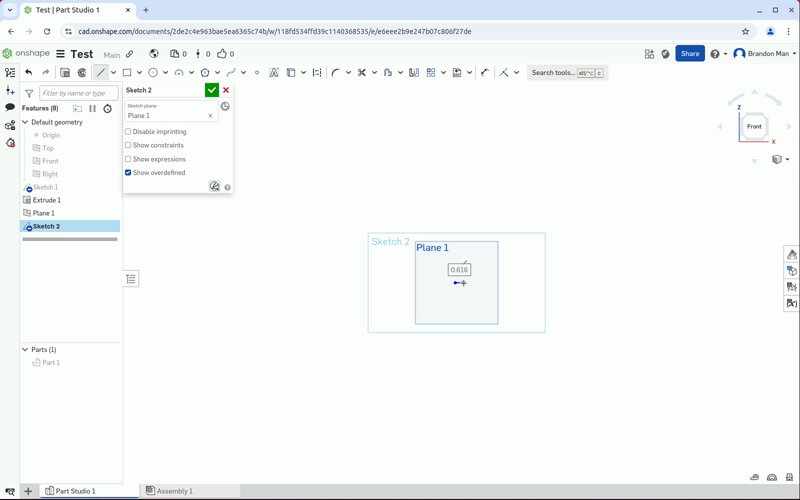
scroll(-6)
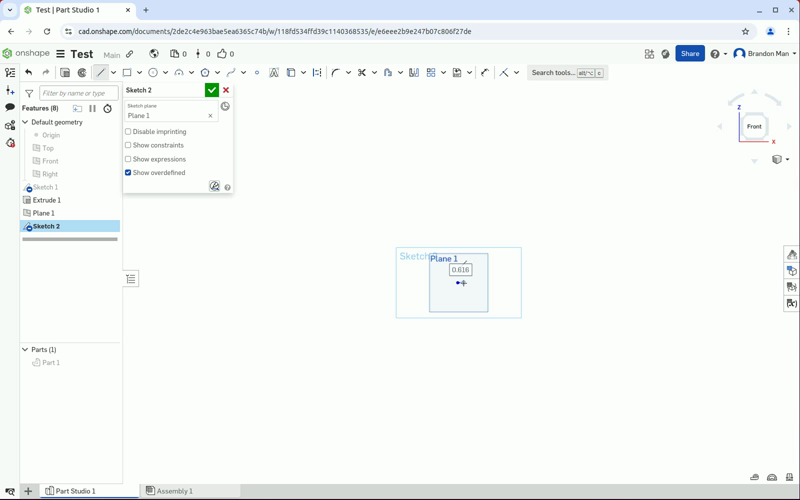
scroll(-6)
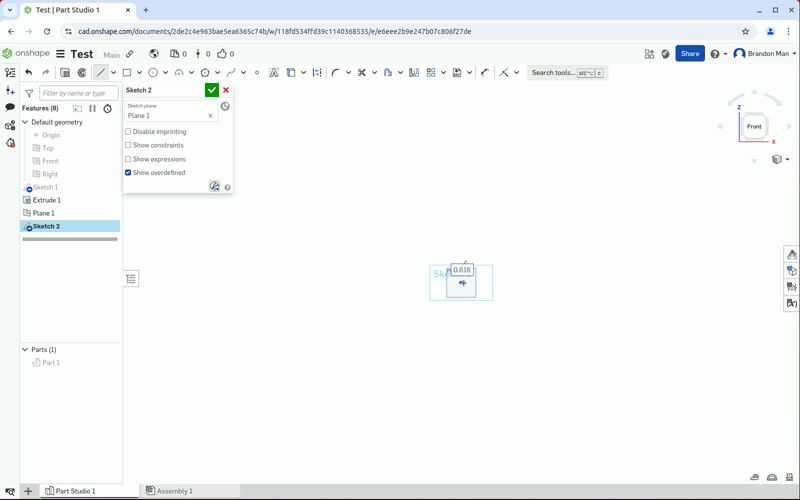
key_up(shift)
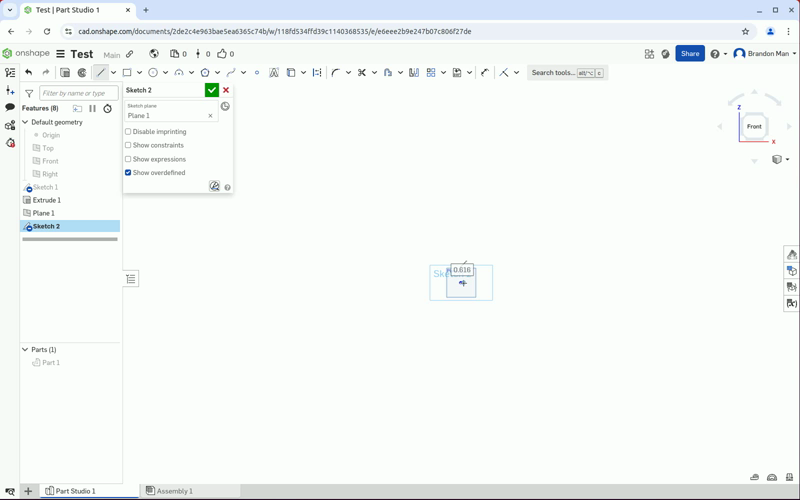
key_down(shift)
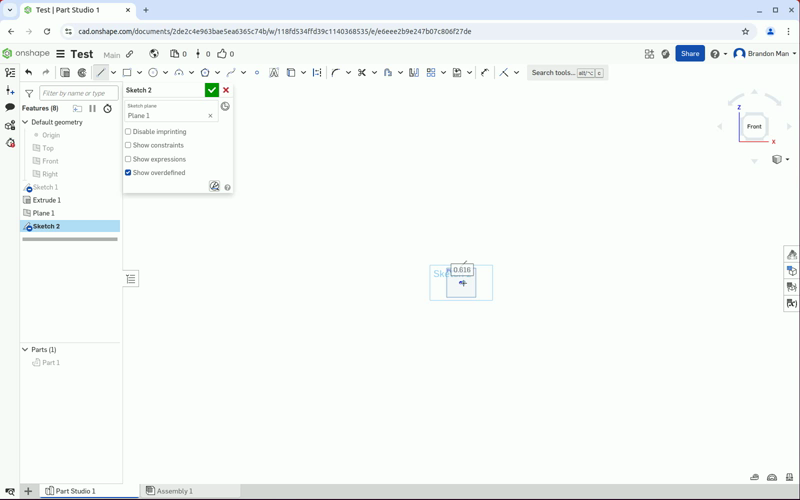
mouse_move(493, 282)
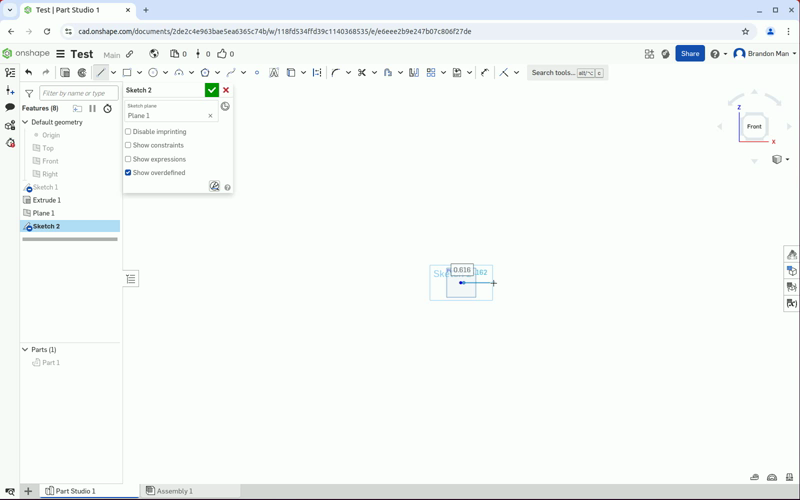
mouse_move(463, 271)
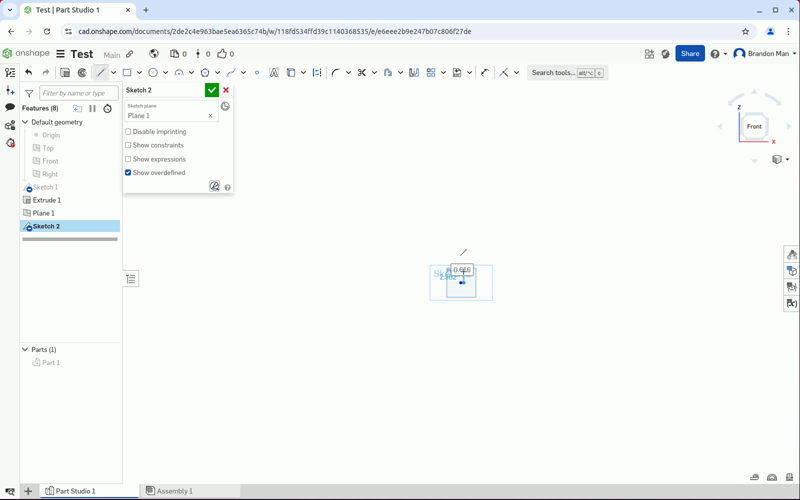
click(463, 271)
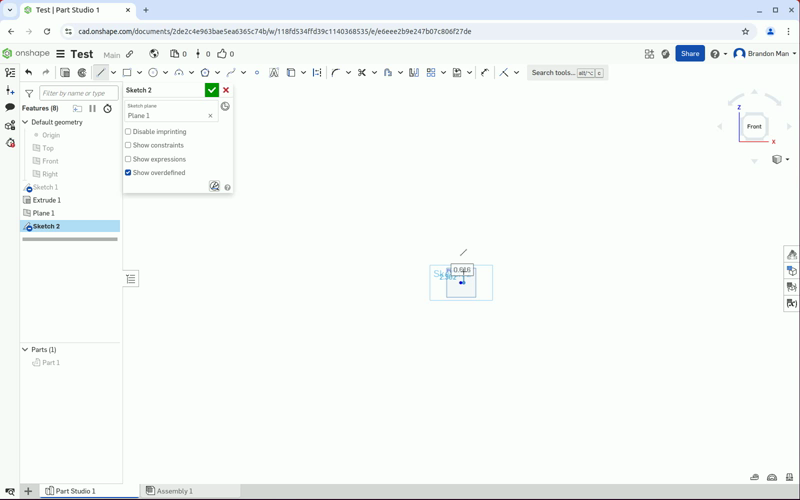
key_up(shift)
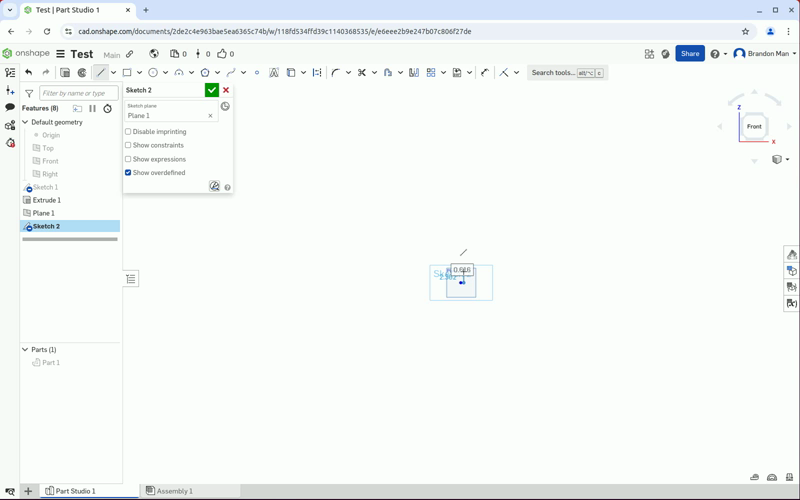
key_down(shift)
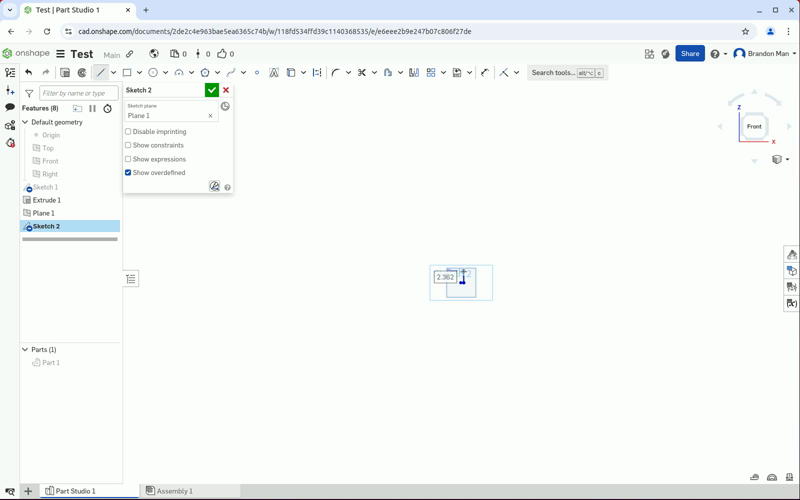
mouse_move(493, 271)
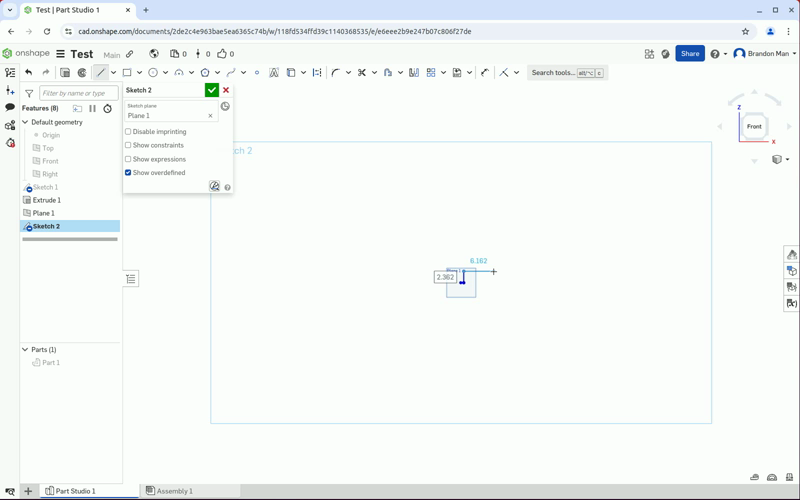
mouse_move(460, 271)
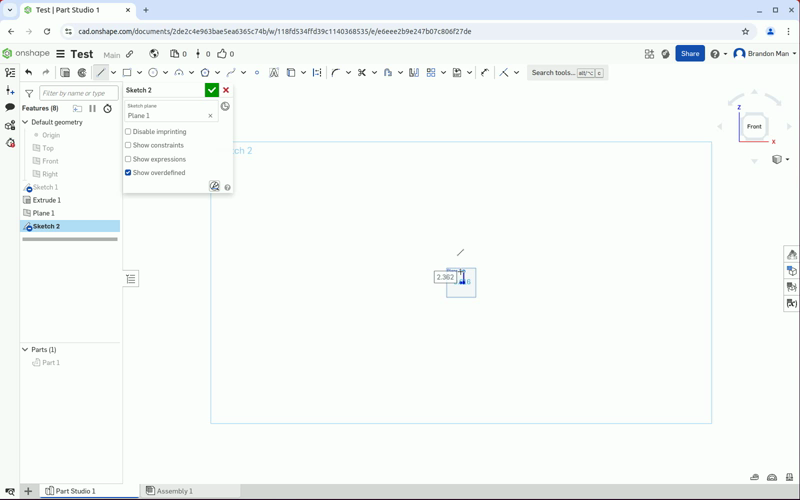
scroll(6)
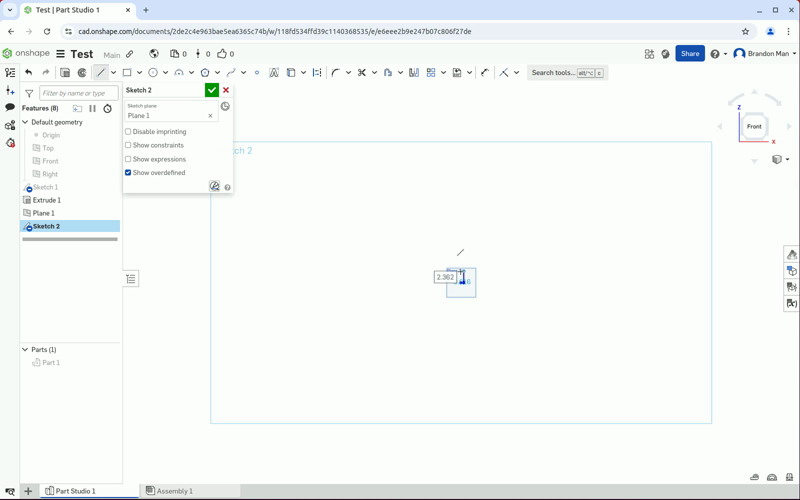
scroll(6)
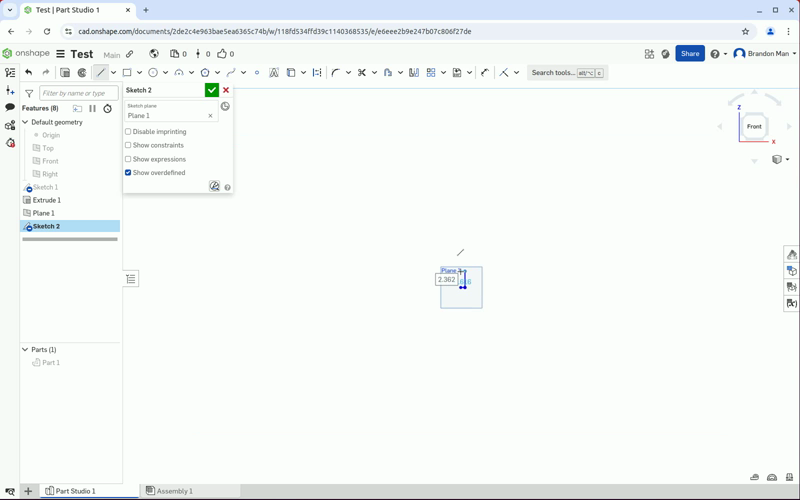
scroll(6)
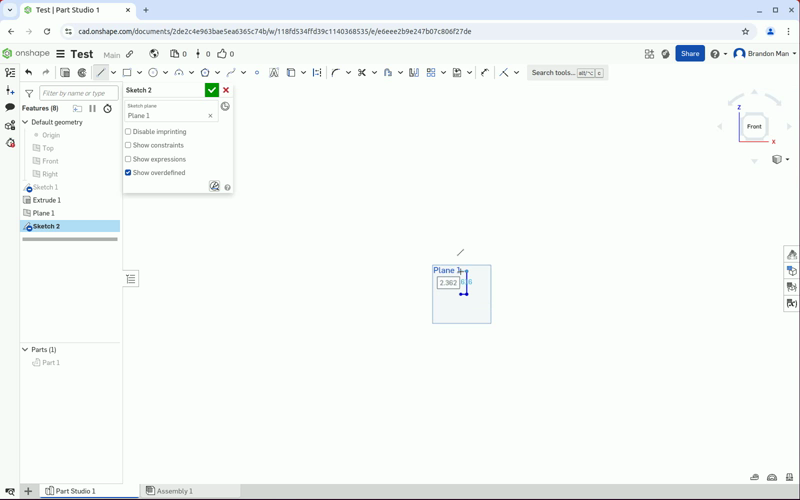
scroll(6)
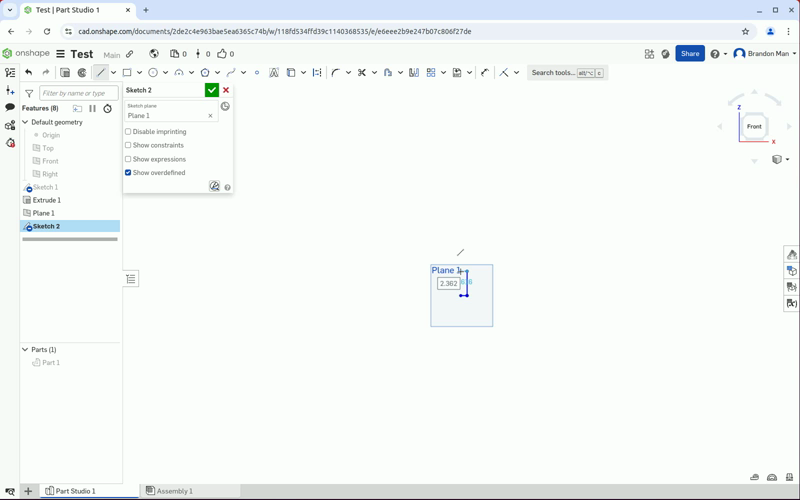
scroll(6)
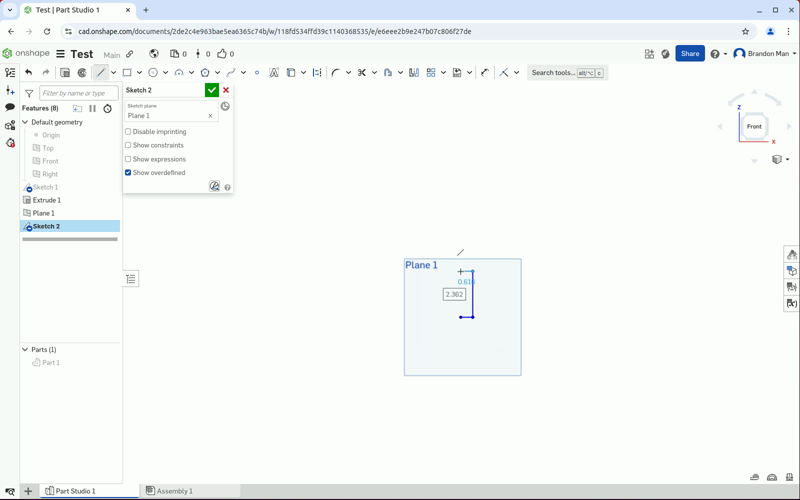
scroll(6)
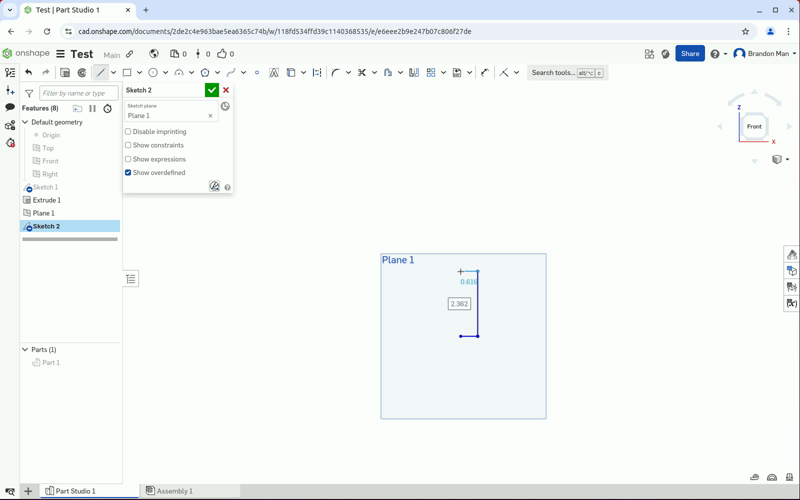
scroll(6)
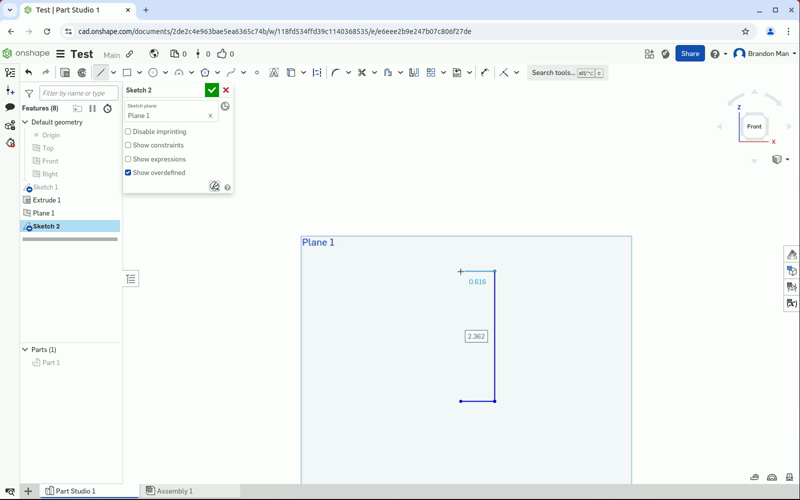
click(460, 271)
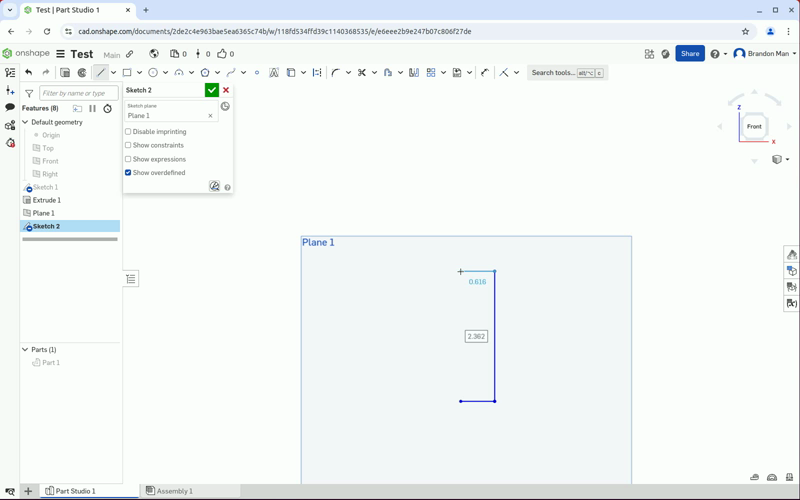
scroll(-6)
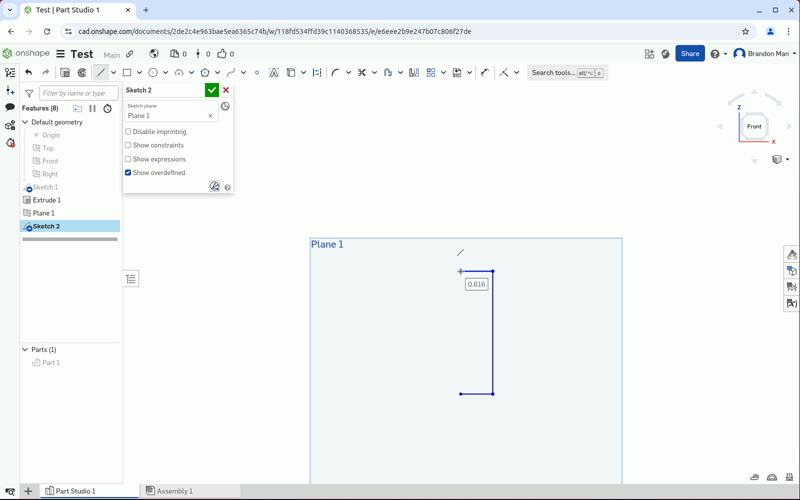
scroll(-6)
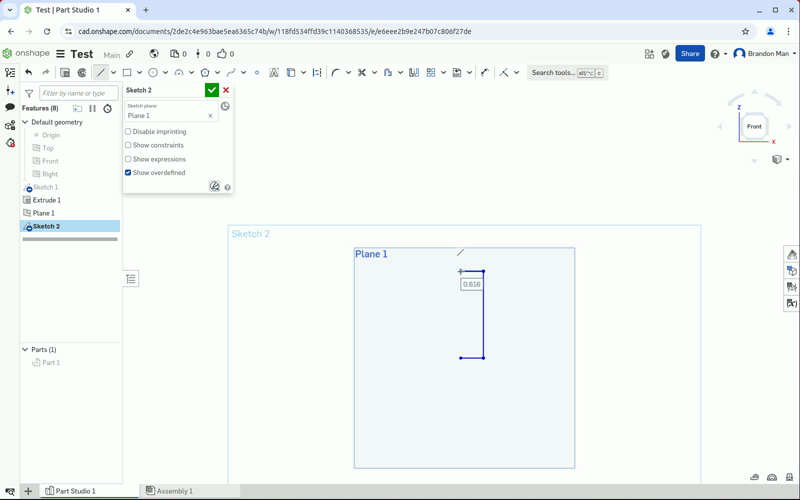
scroll(-6)
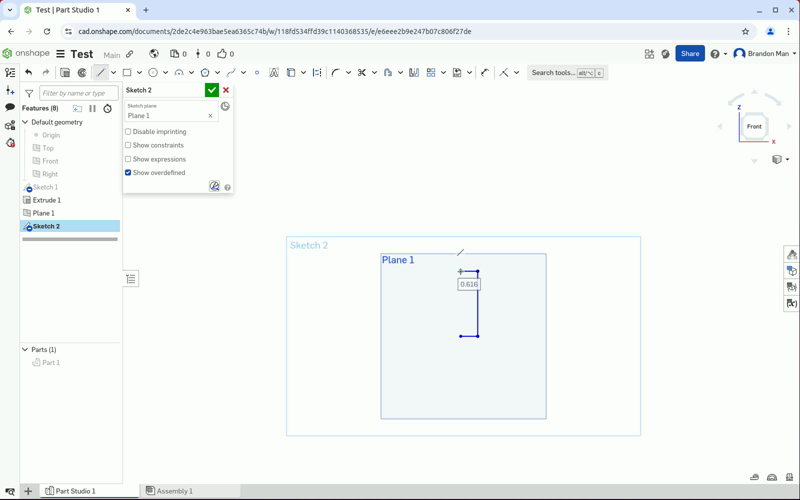
scroll(-6)
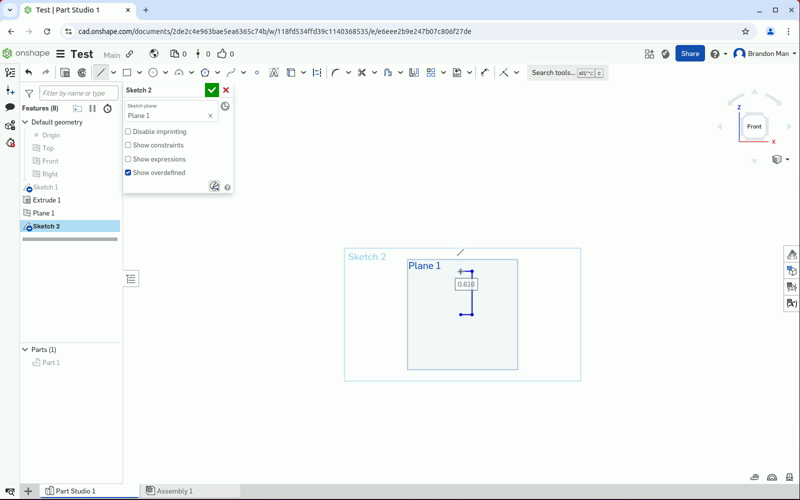
scroll(-6)
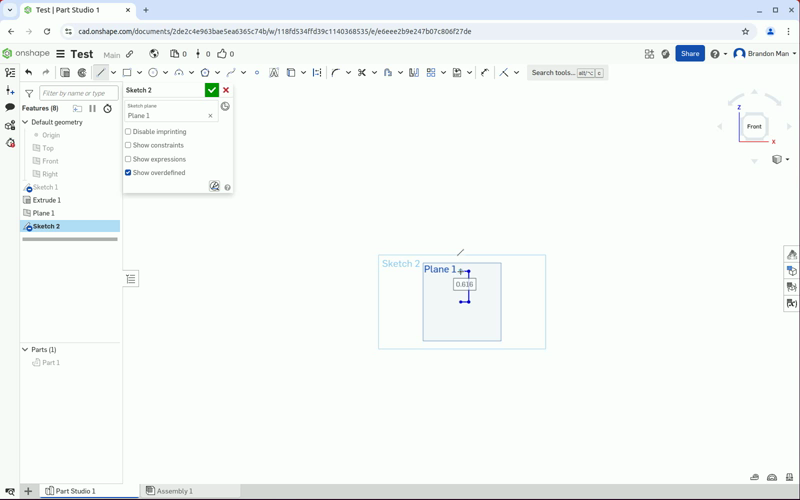
scroll(-6)
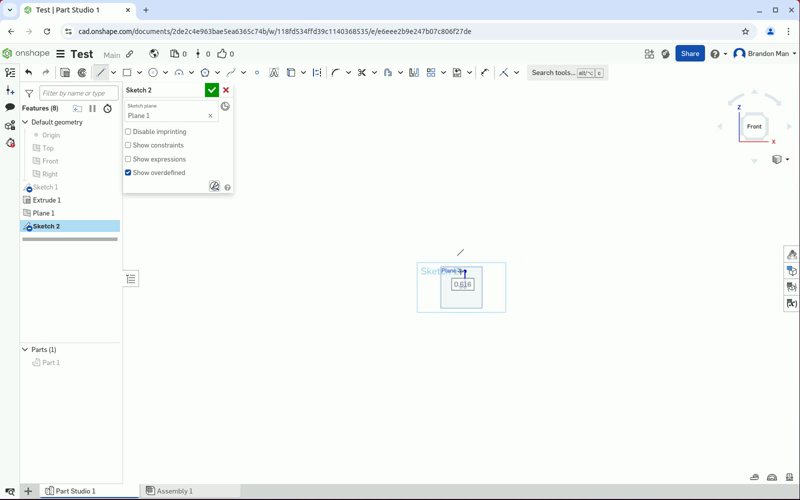
scroll(-6)
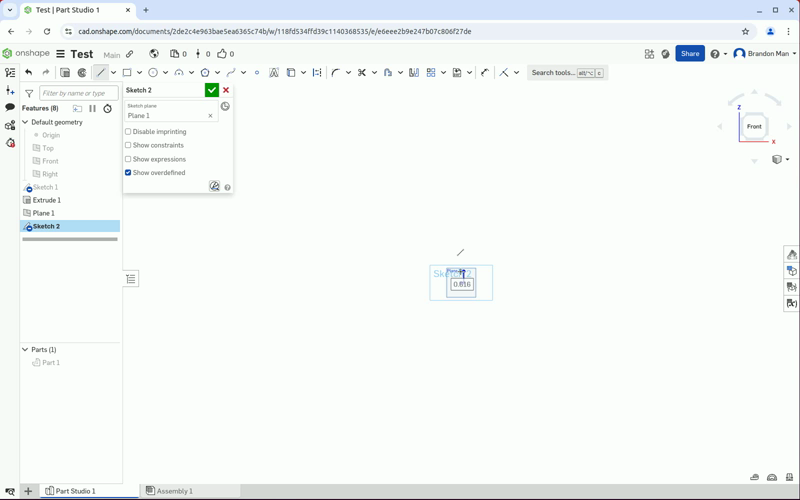
key_up(shift)
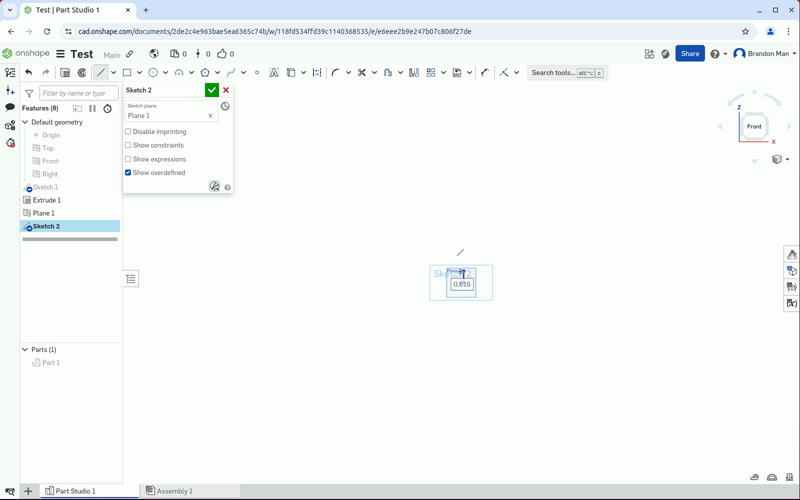
mouse_move(490, 271)
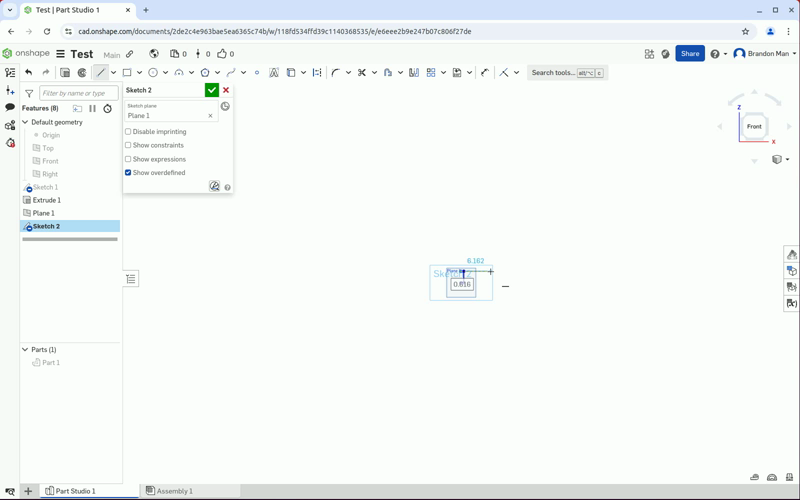
key_down(shift)
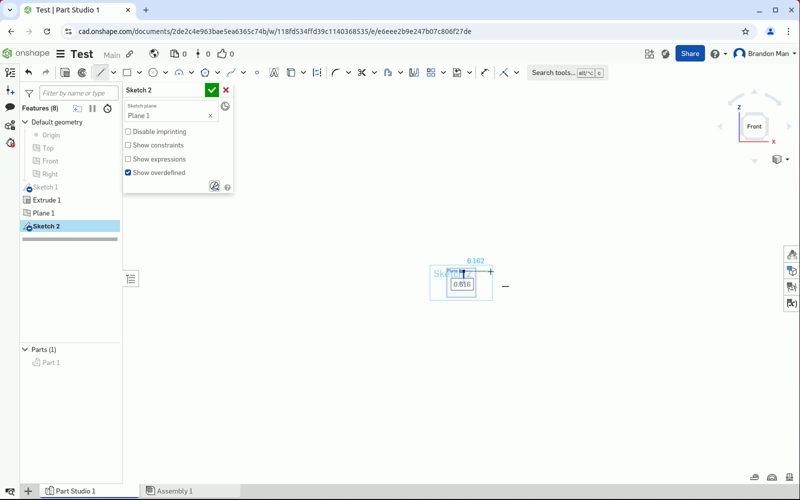
mouse_move(460, 282)
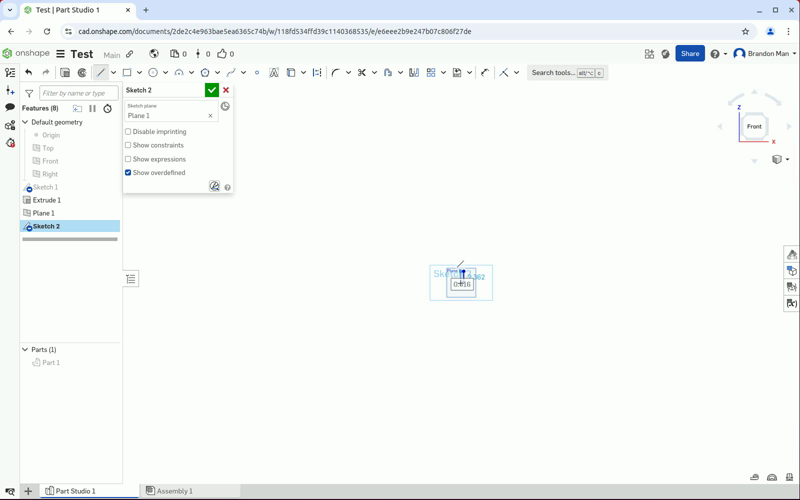
scroll(6)
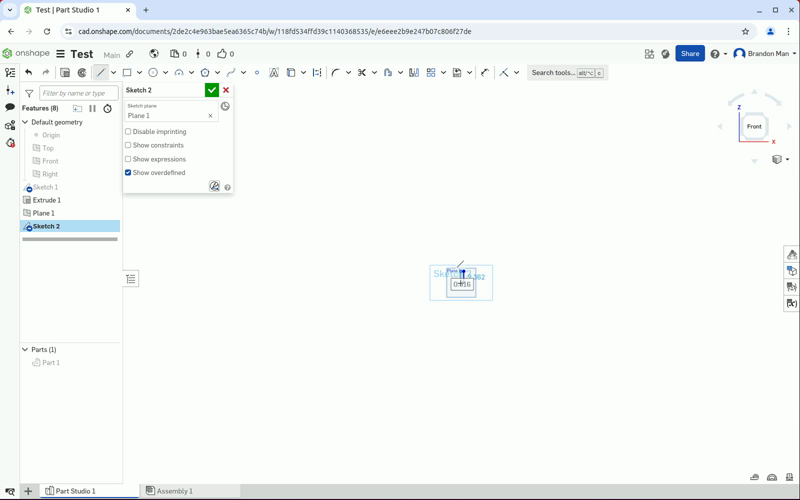
scroll(6)
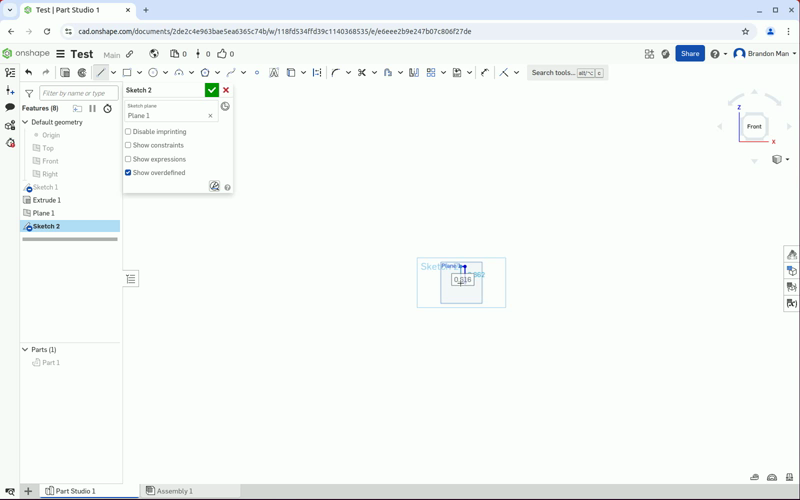
scroll(6)
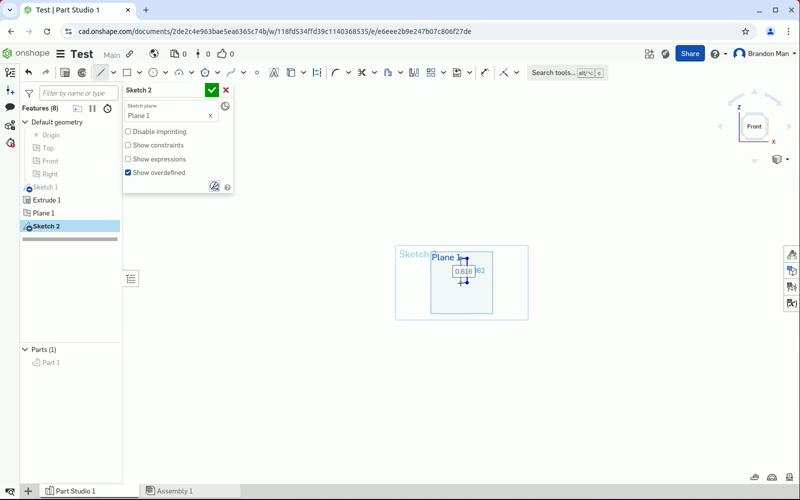
scroll(6)
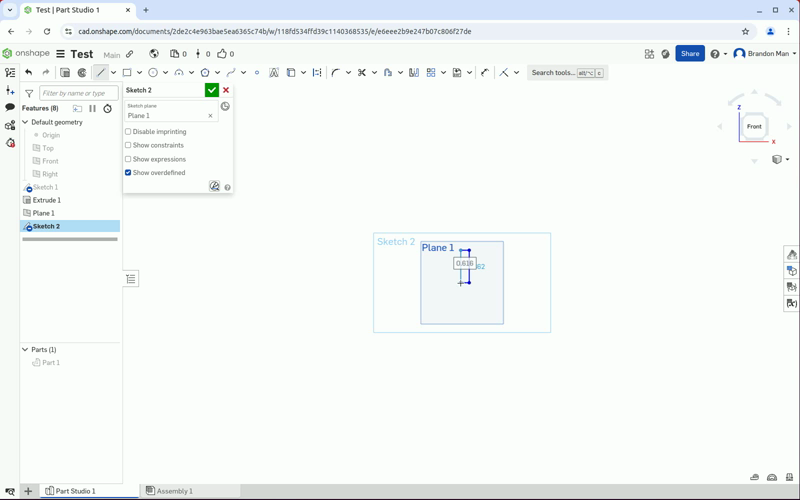
scroll(6)
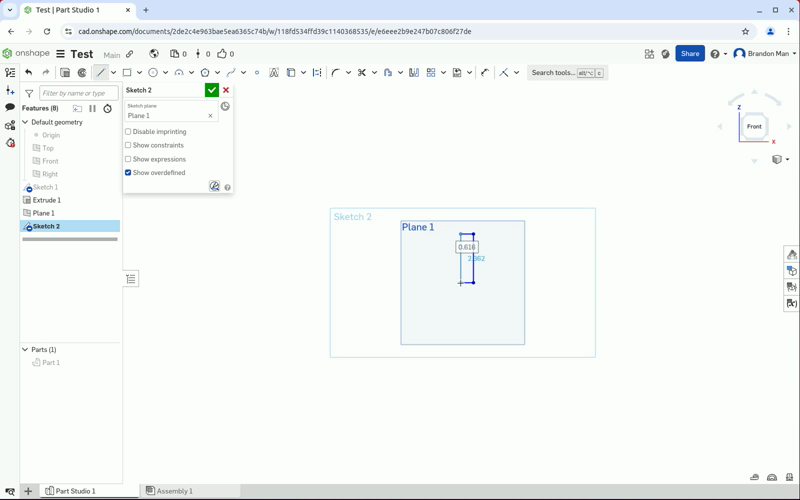
scroll(6)
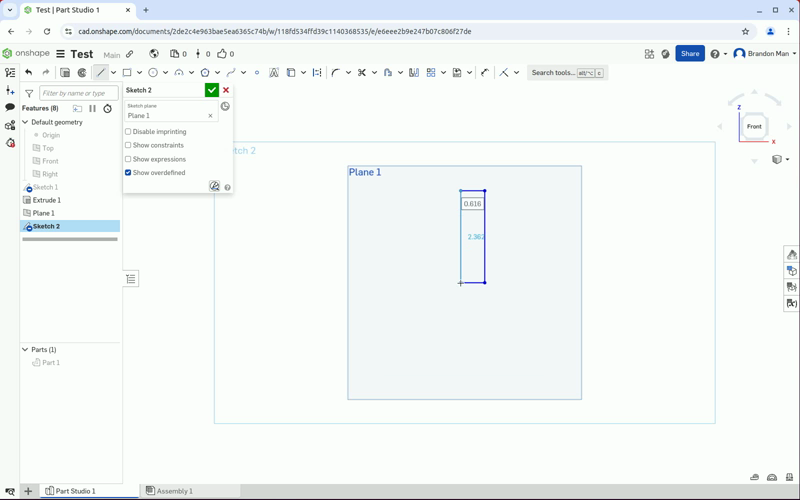
scroll(6)
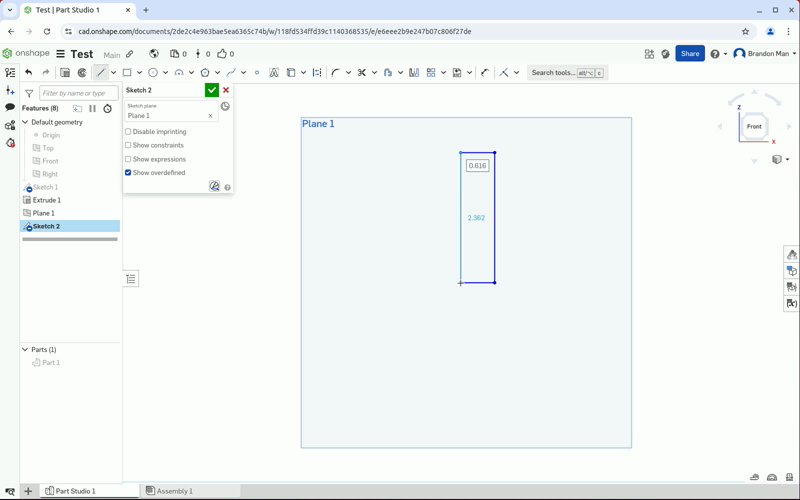
key_up(shift)
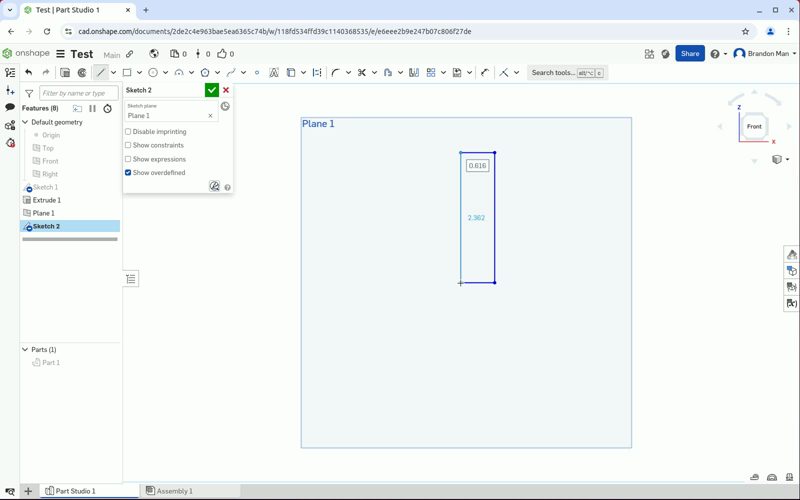
click(460, 282)
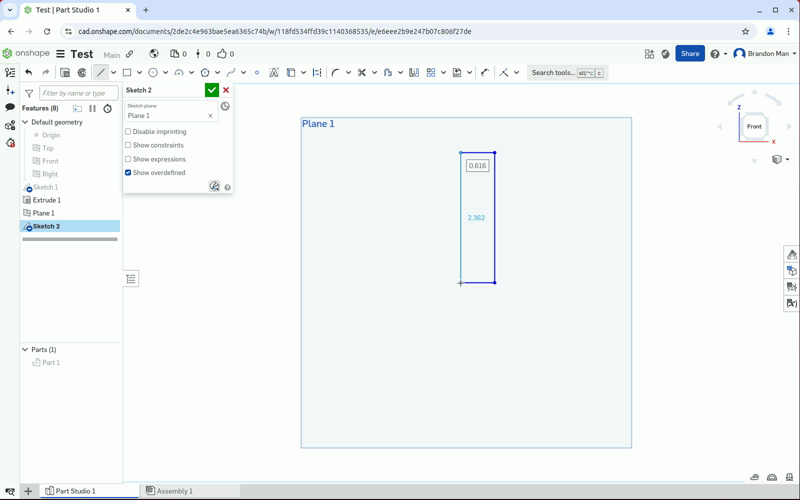
scroll(-6)
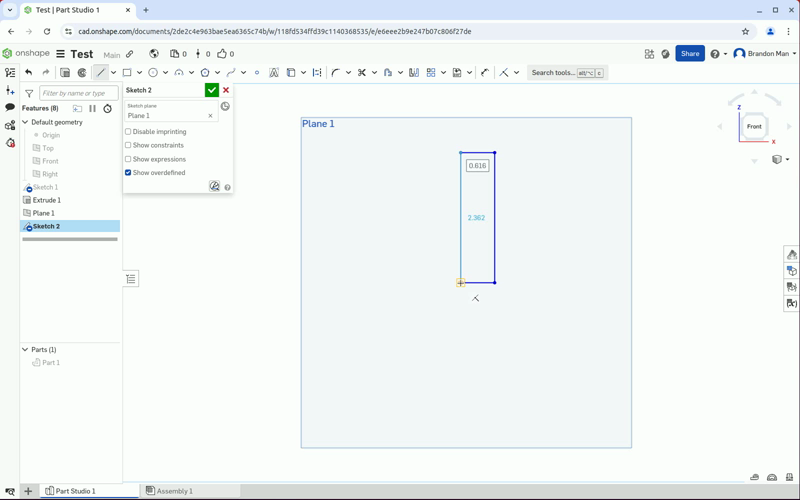
scroll(-6)
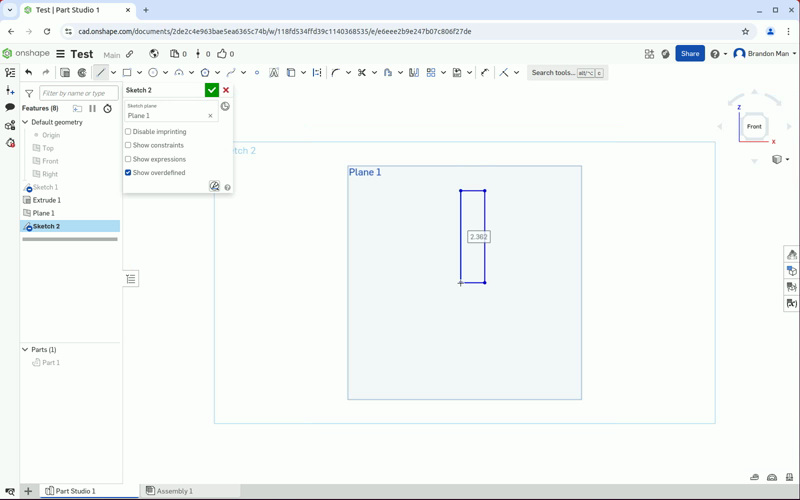
scroll(-6)
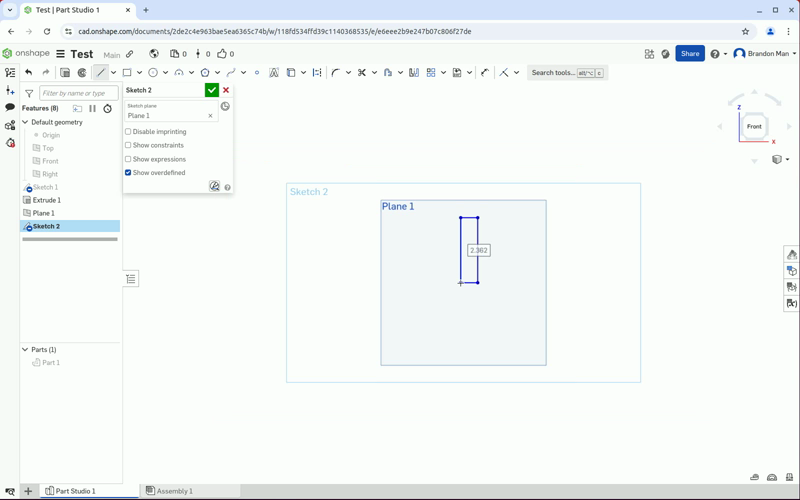
scroll(-6)
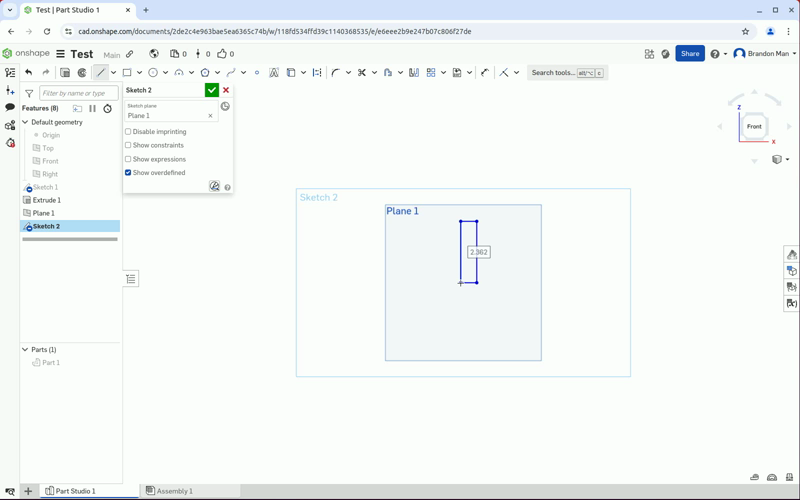
scroll(-6)
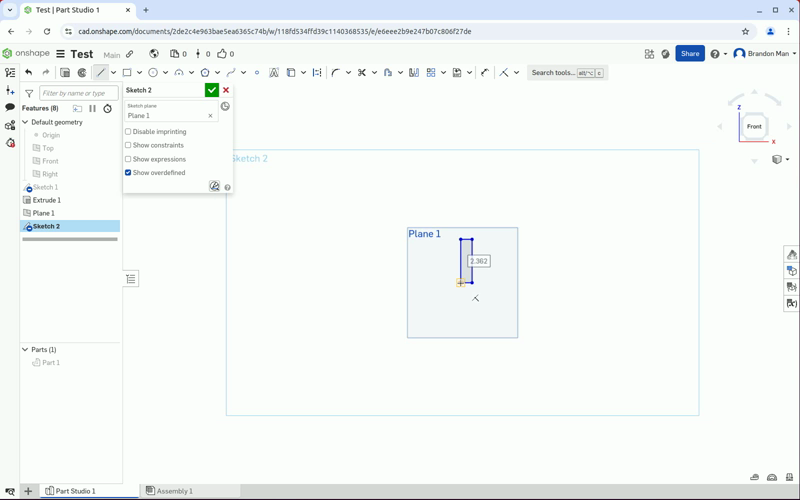
scroll(-6)
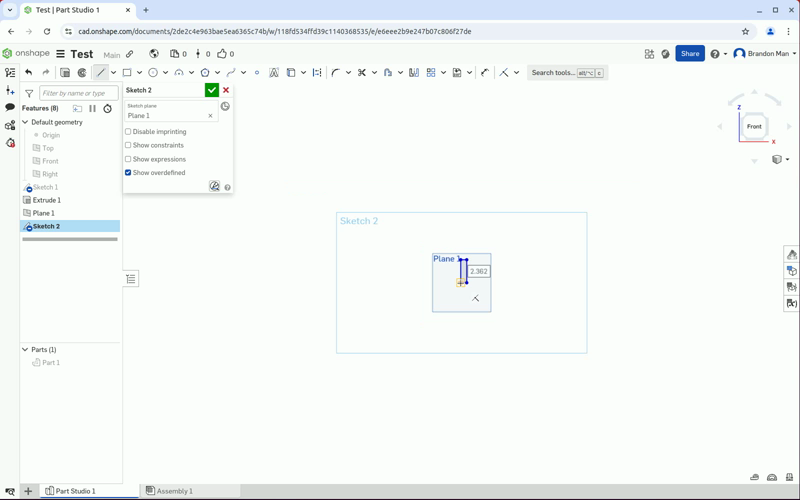
scroll(-6)
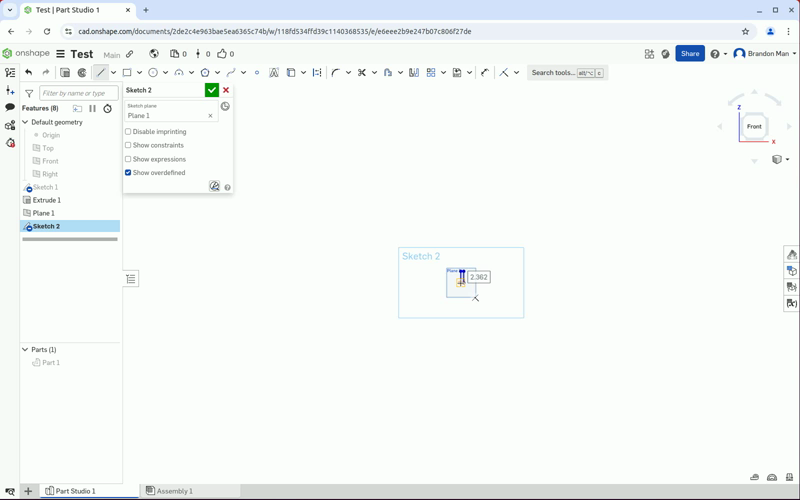
key(esc)
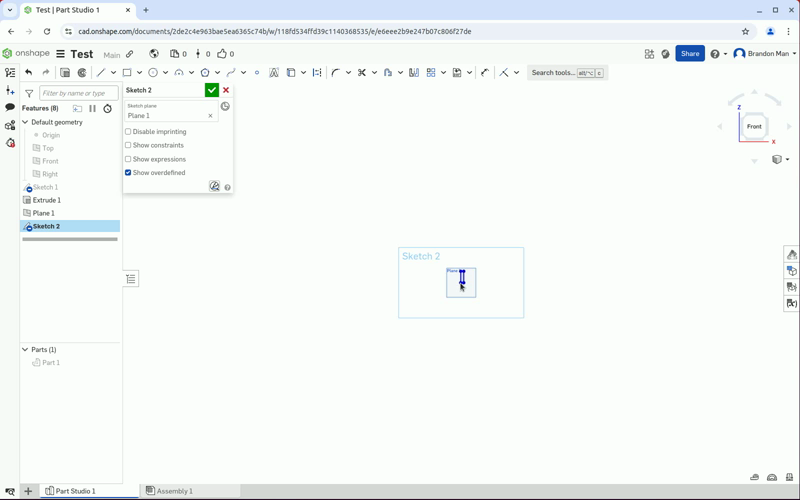
mouse_move(463, 282)
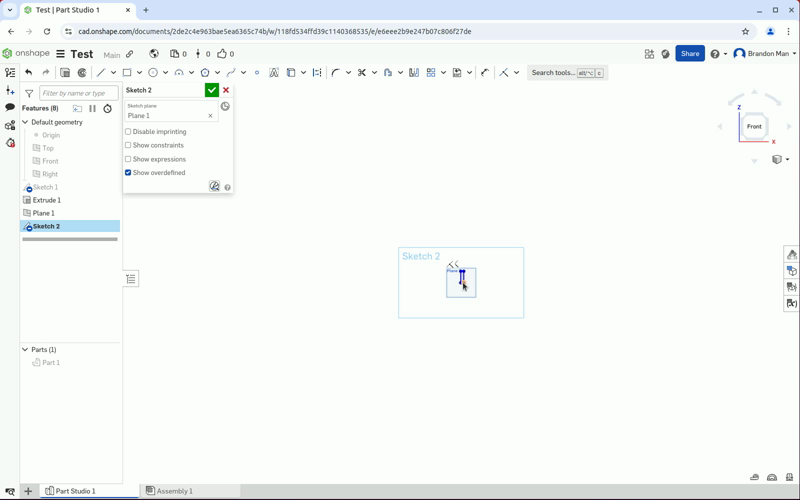
scroll(6)
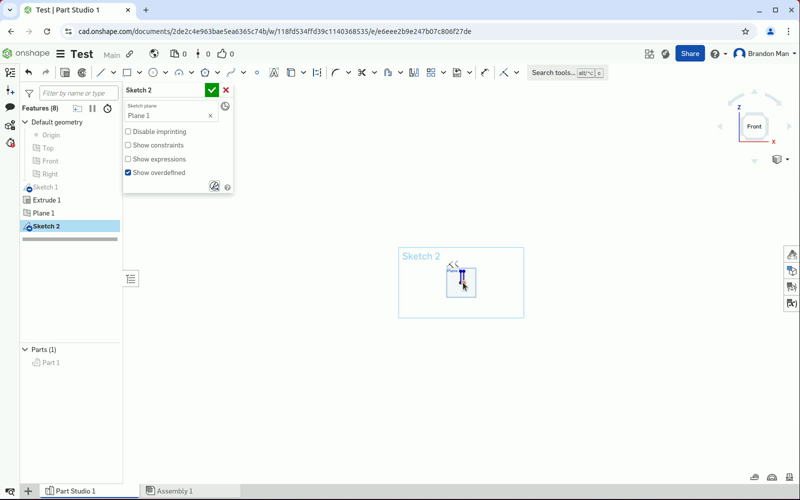
scroll(6)
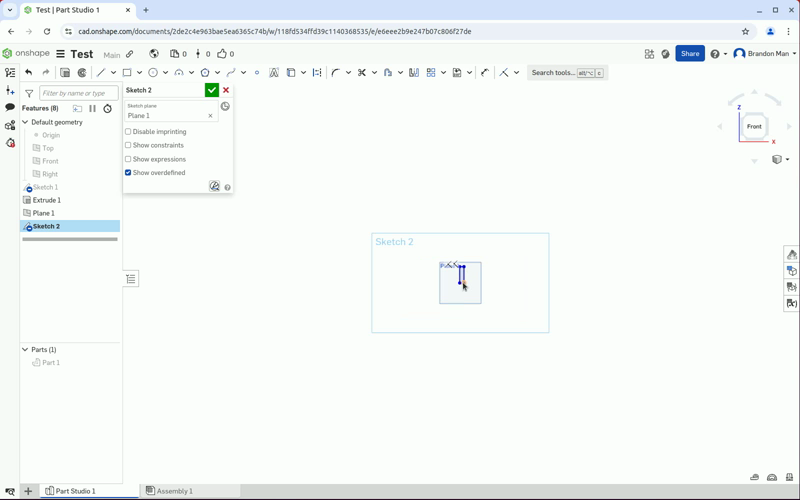
scroll(6)
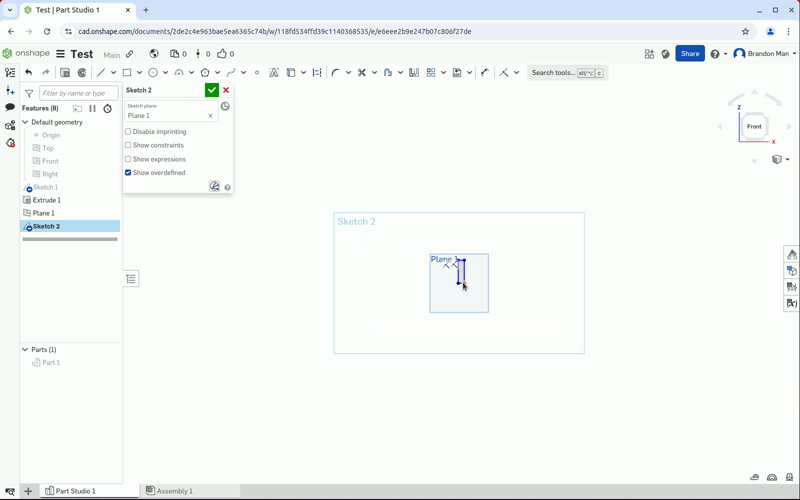
scroll(6)
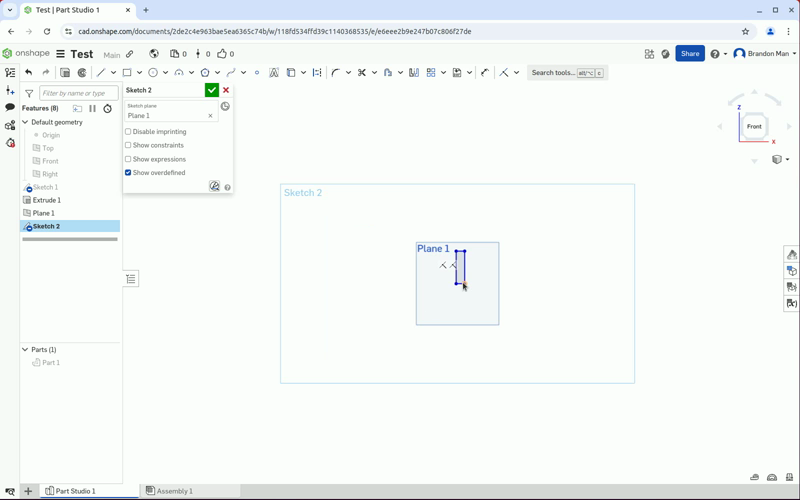
scroll(6)
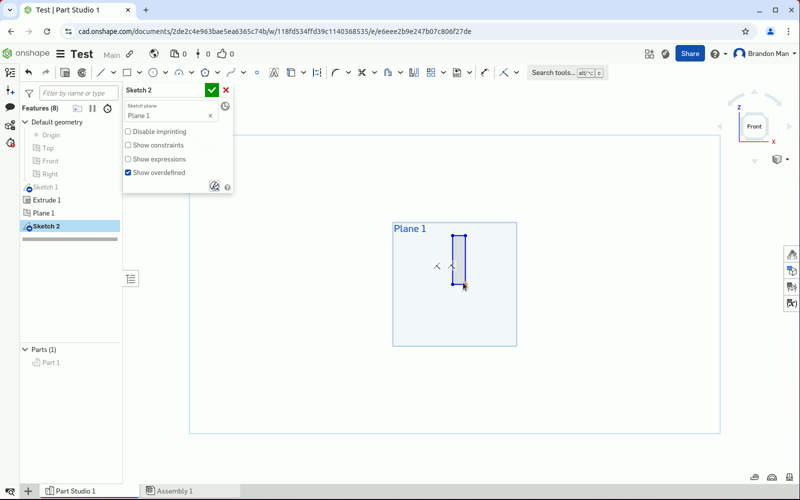
scroll(6)
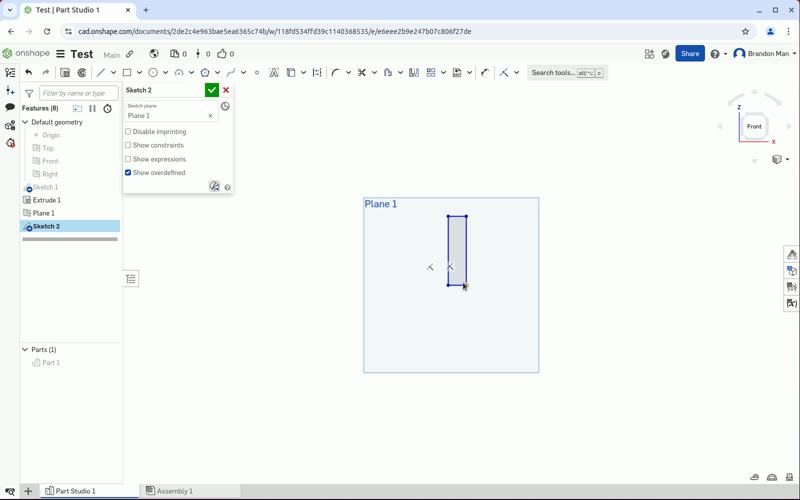
scroll(6)
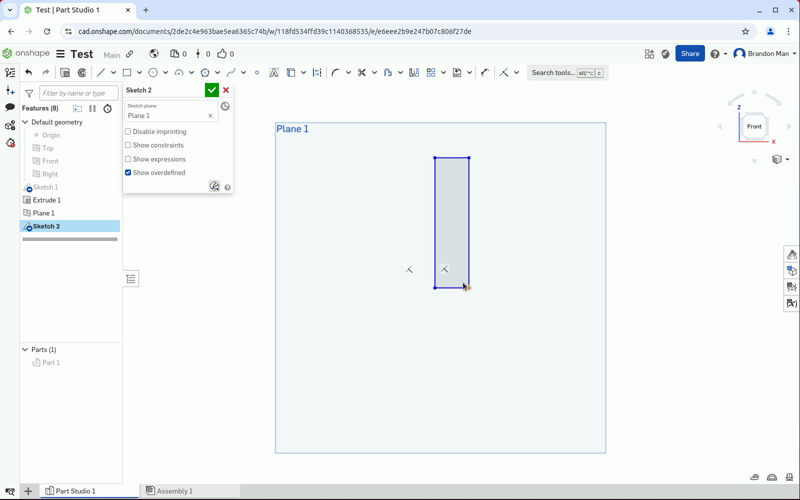
click(463, 282)
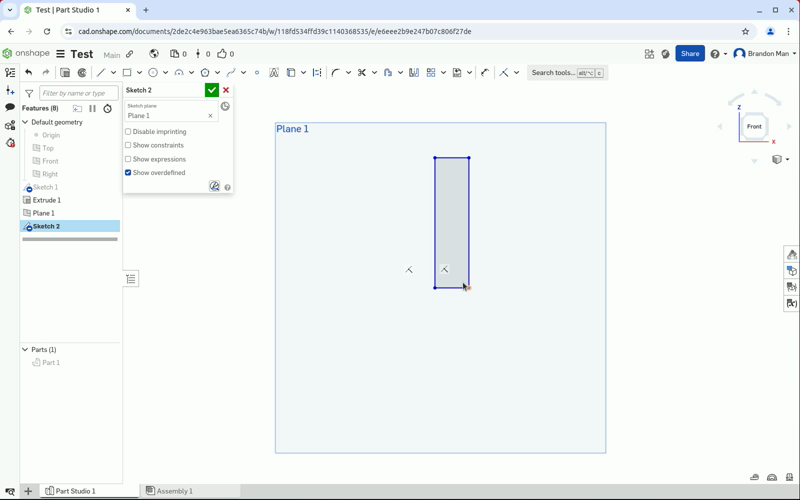
scroll(-6)
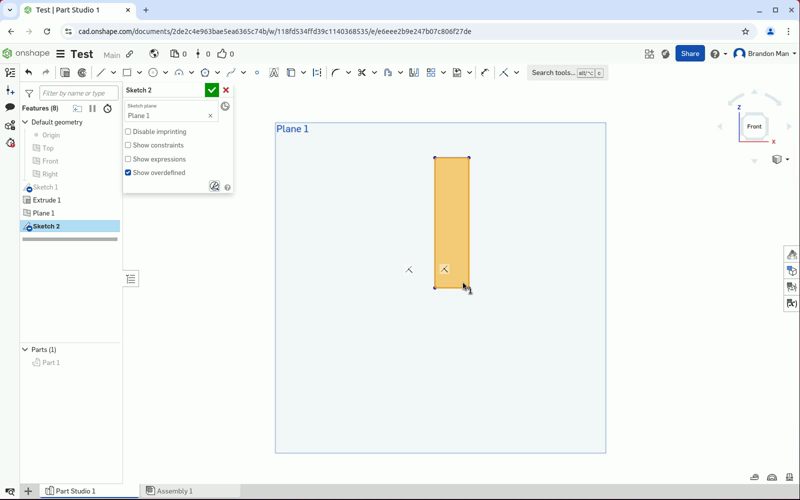
scroll(-6)
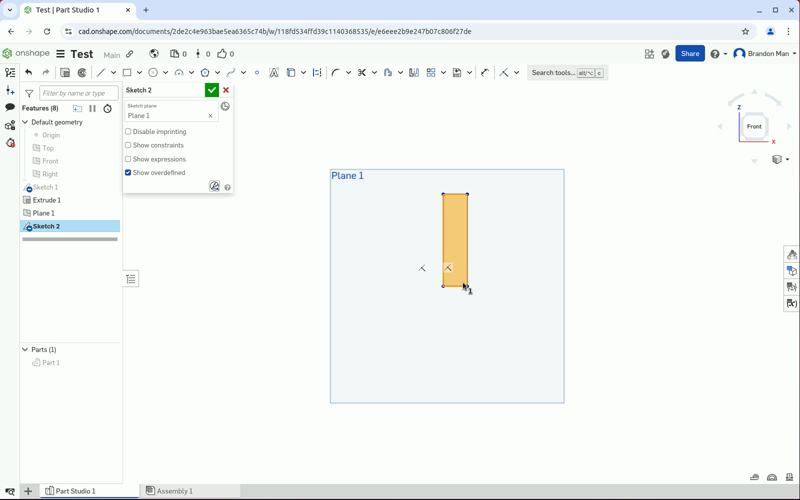
scroll(-6)
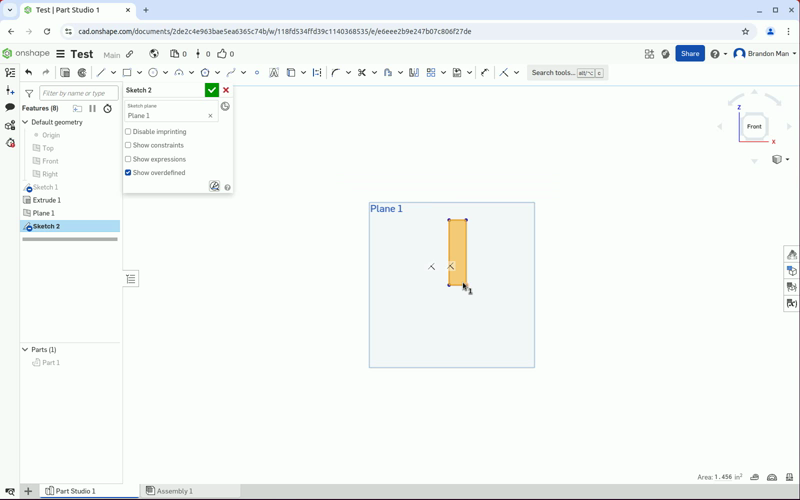
scroll(-6)
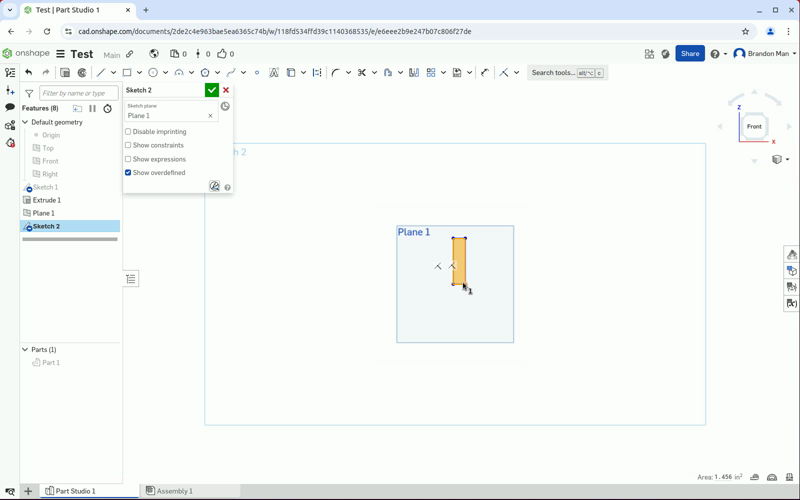
scroll(-6)
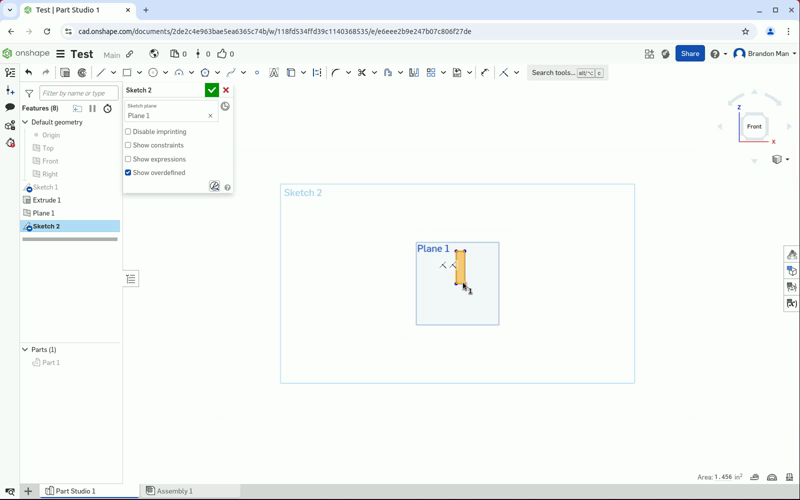
scroll(-6)
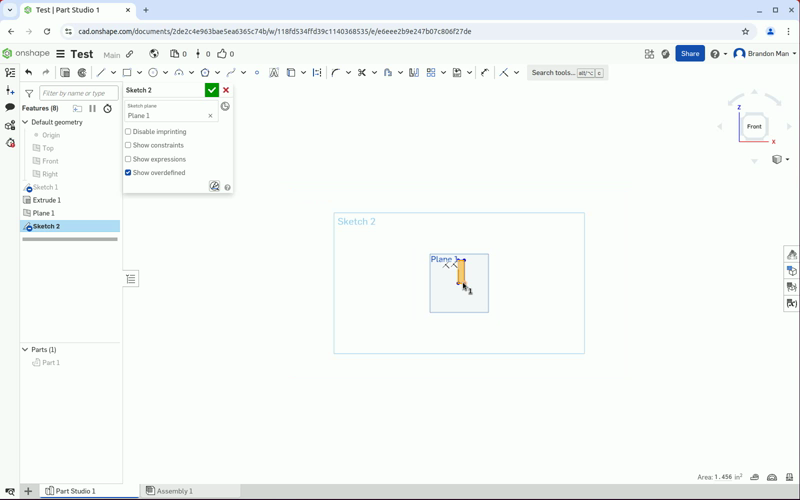
scroll(-6)
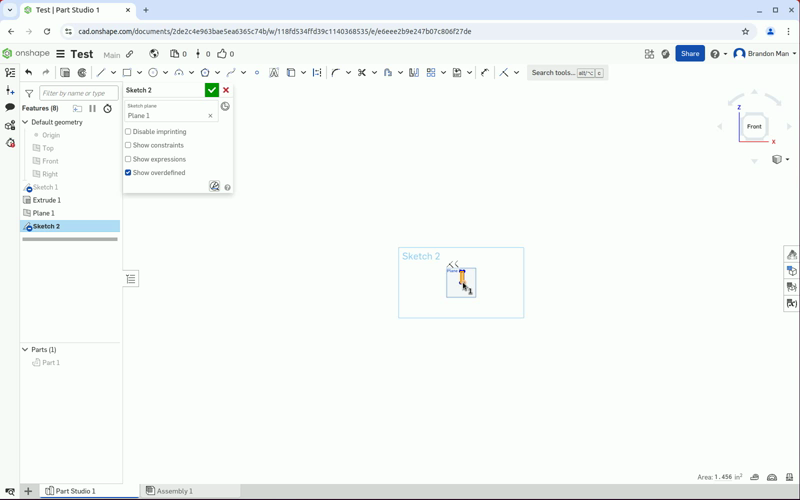
mouse_move(73, 352)
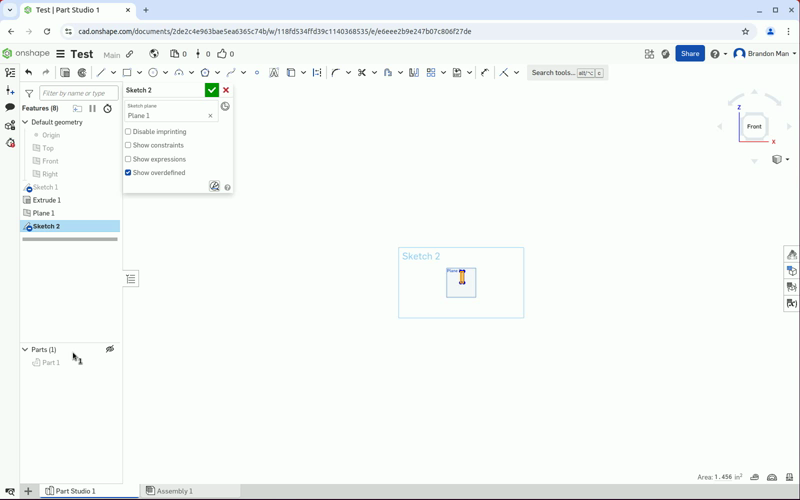
key(shift+y)
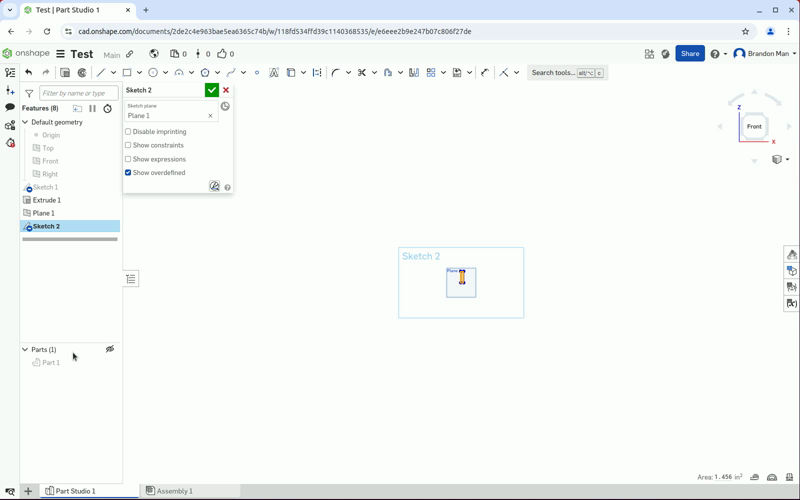
key(shift+e)
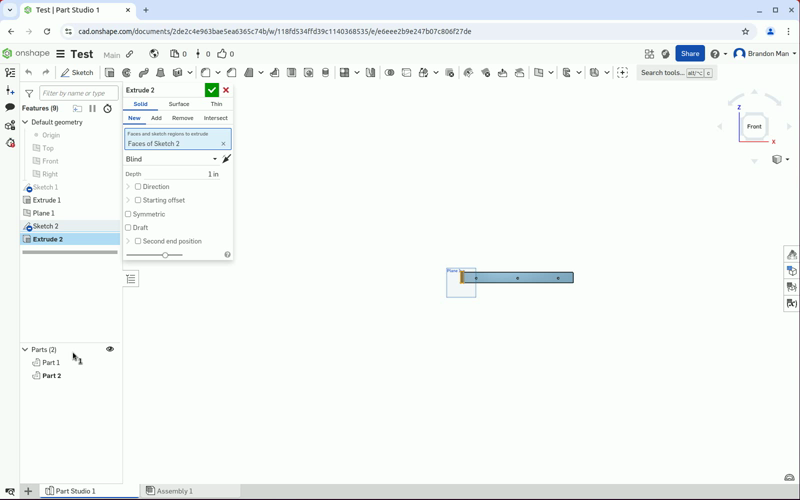
mouse_move(143, 106)
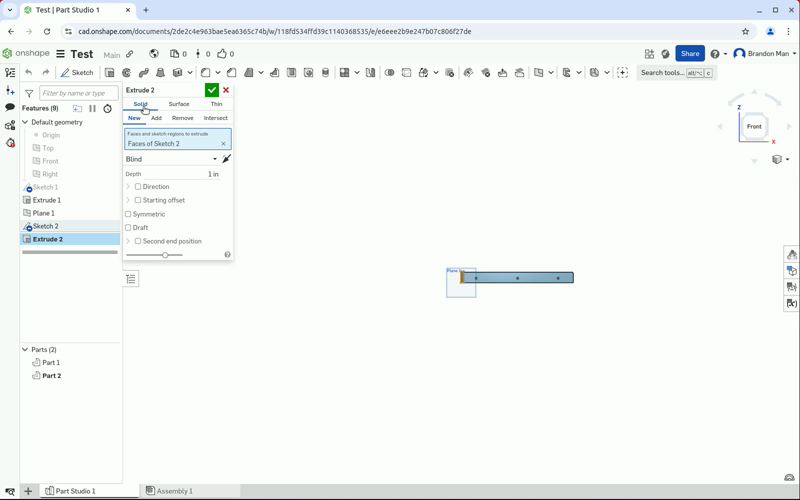
click(143, 106)
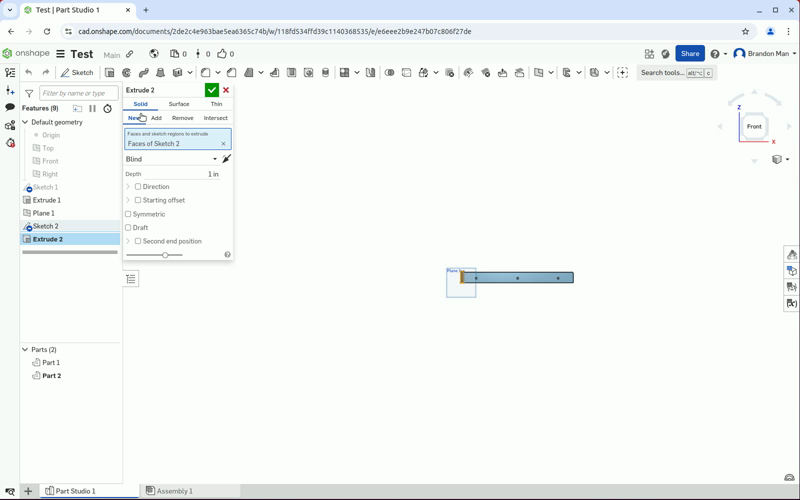
mouse_move(137, 120)
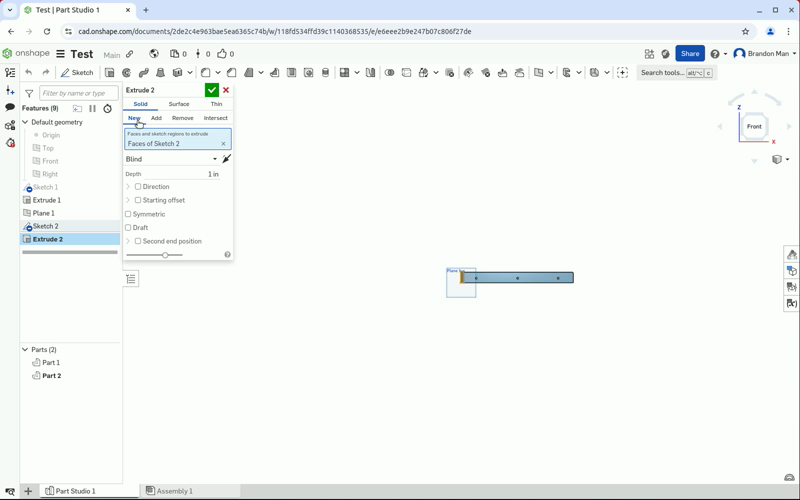
click(137, 120)
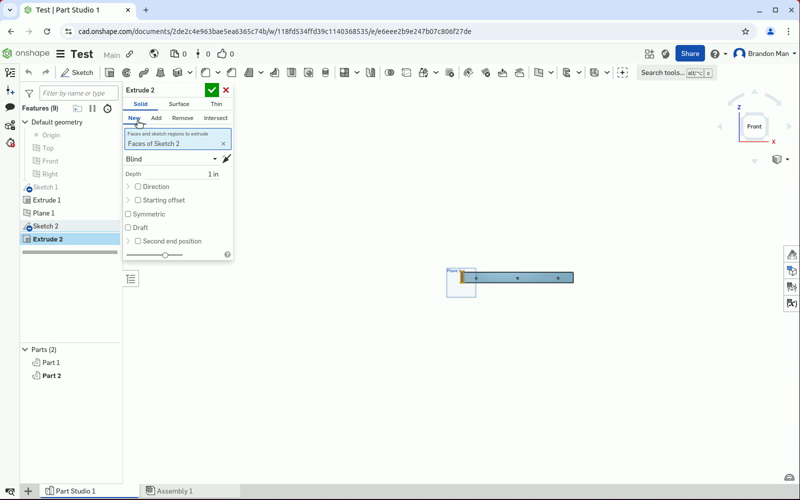
key(tab, 4)
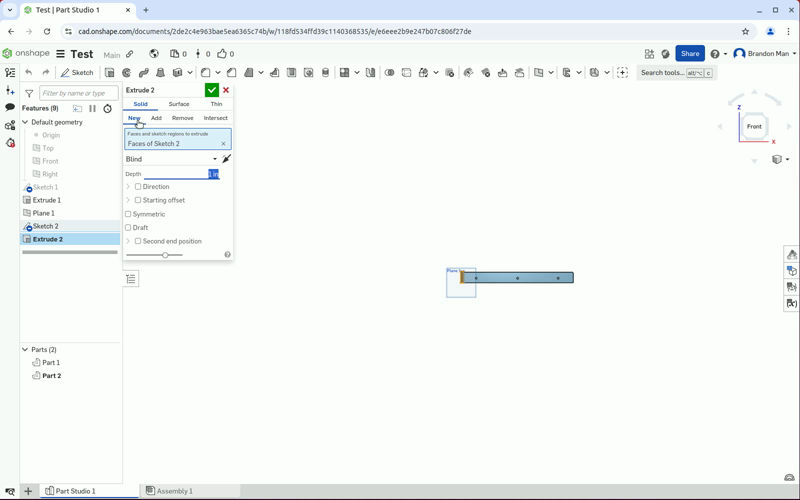
text(9.388)
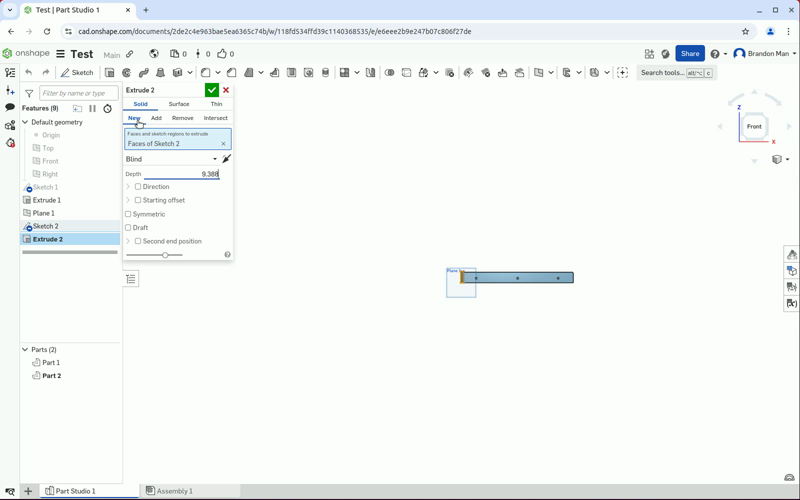
key(enter)
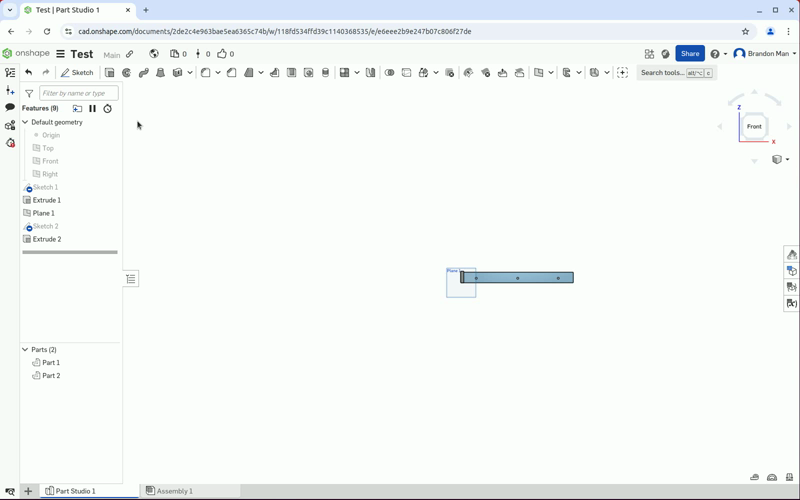
key(shift+h)
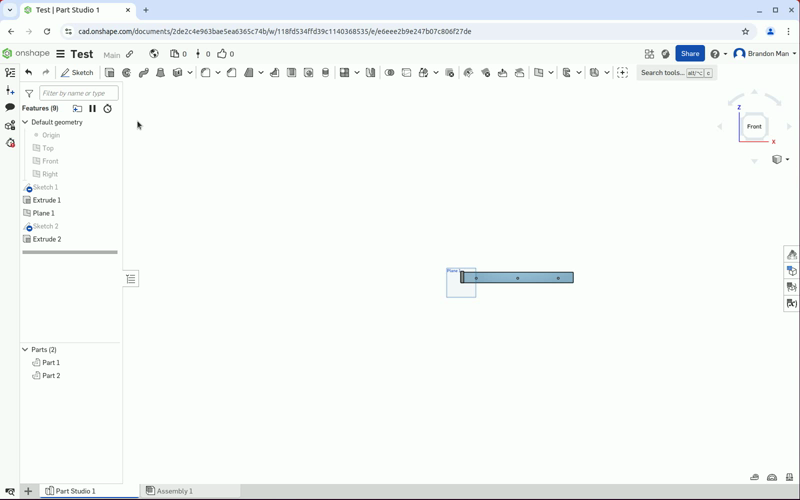
key(shift+h)
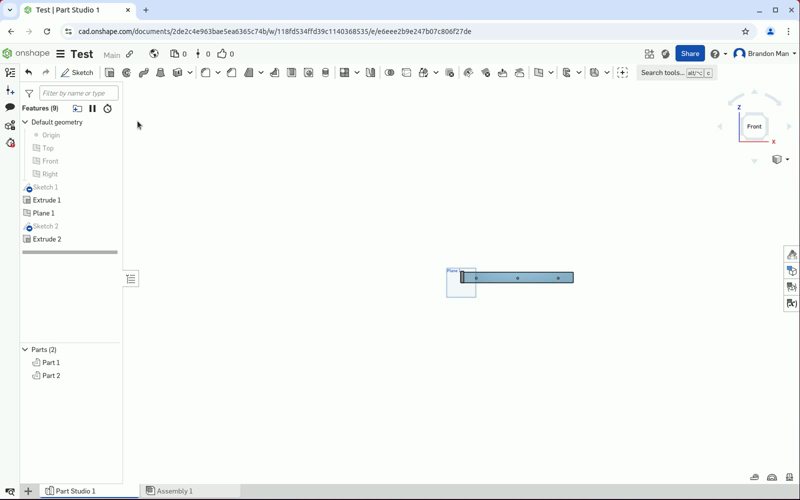
mouse_move(73, 189)
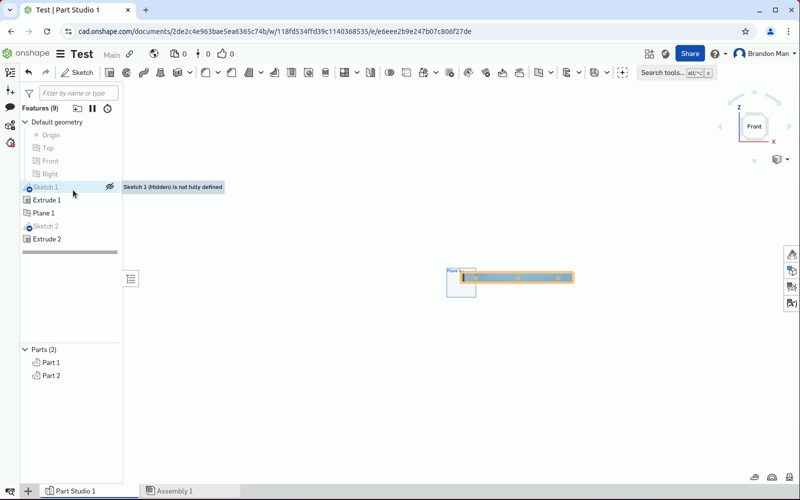
click(73, 189)
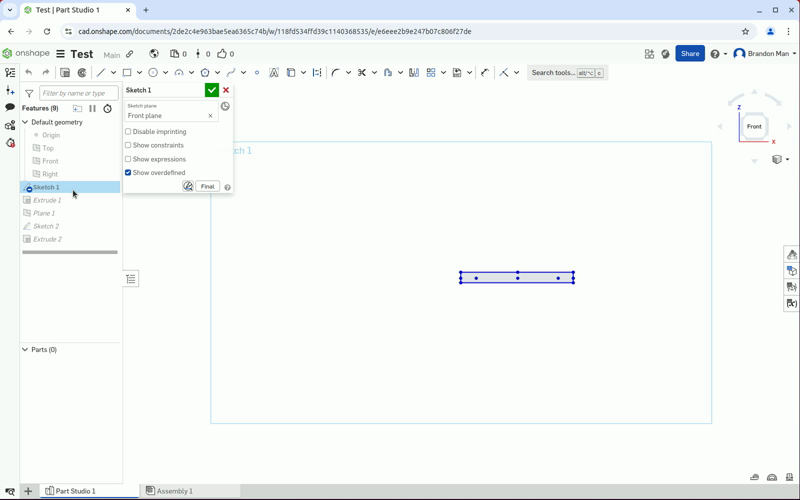
mouse_move(229, 92)
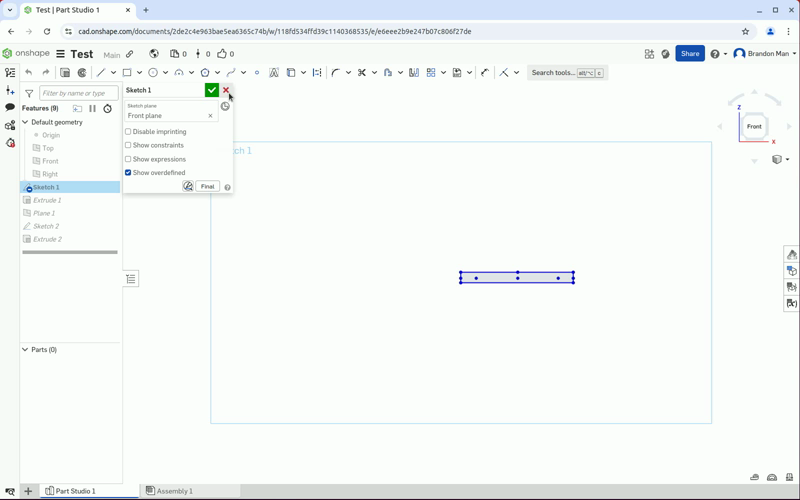
click(229, 92)
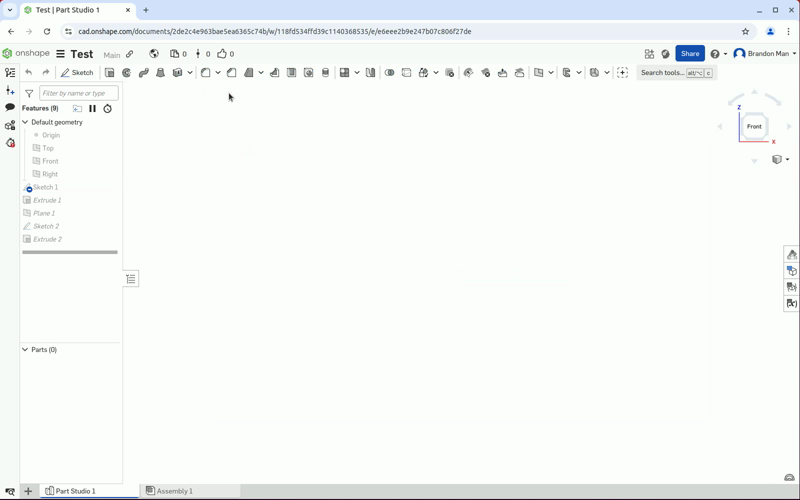
key(shift+s)
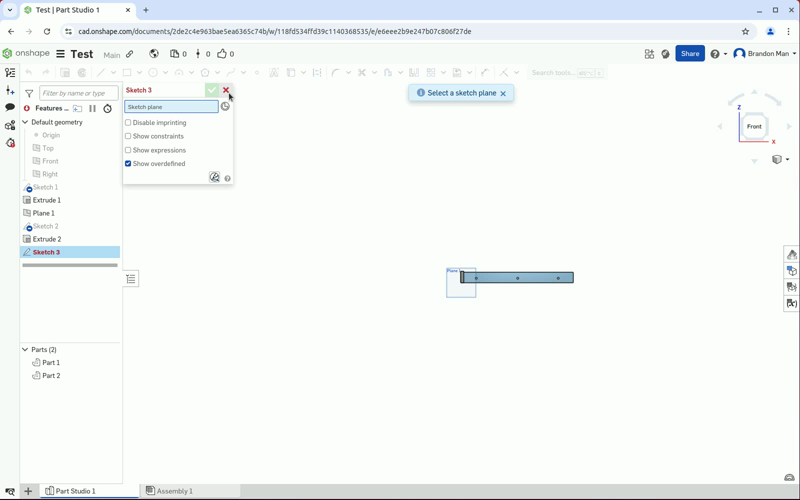
mouse_move(73, 215)
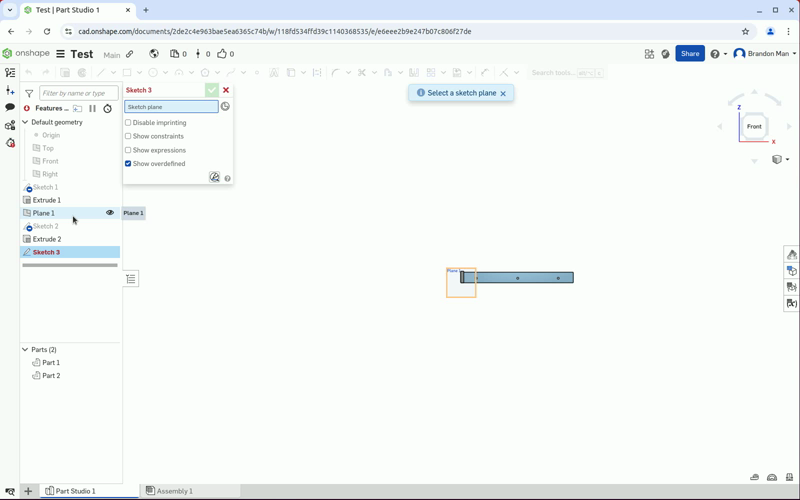
click(73, 215)
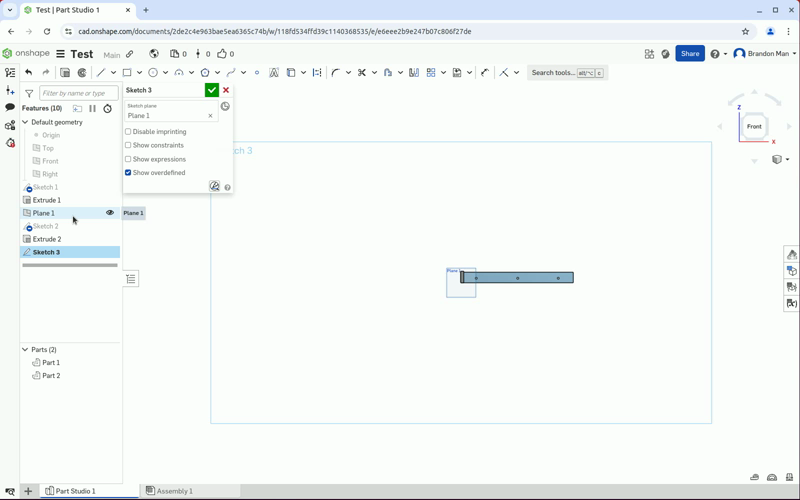
mouse_move(73, 352)
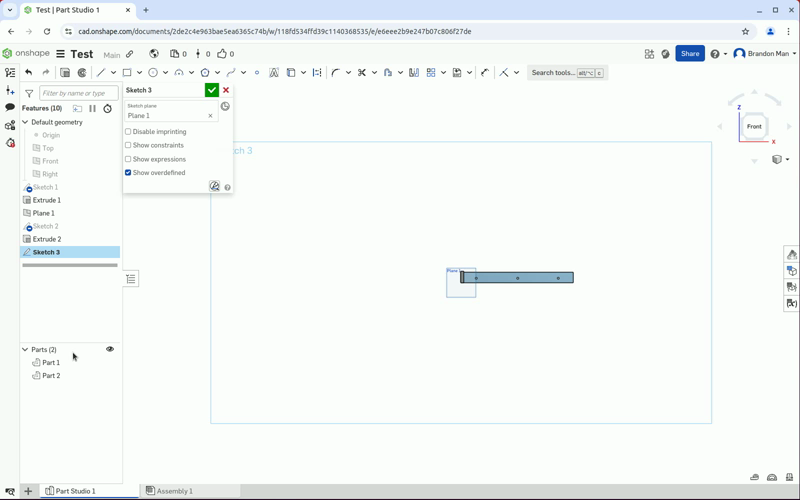
key(y)
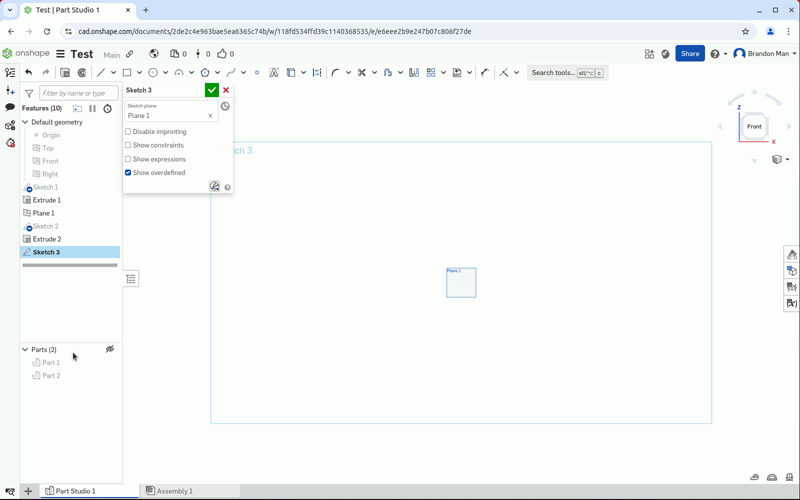
key(l)
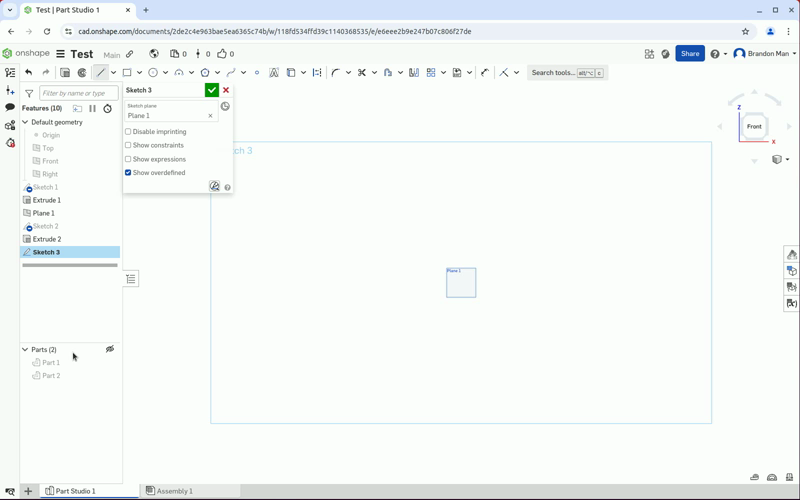
key_down(shift)
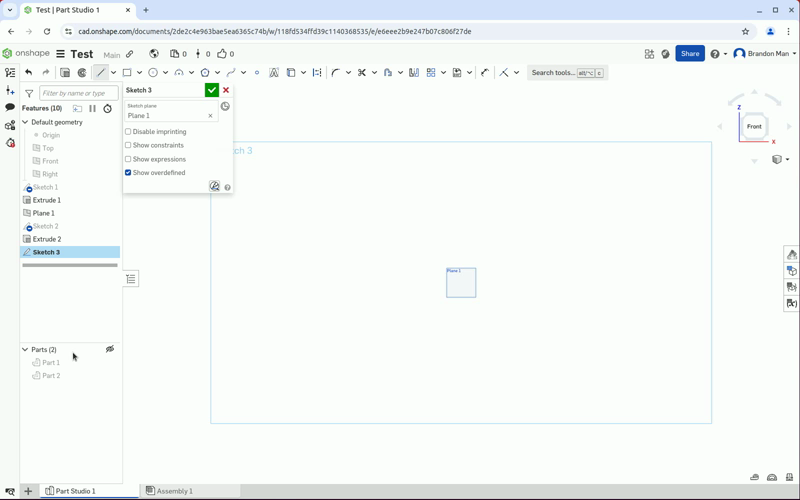
mouse_move(570, 282)
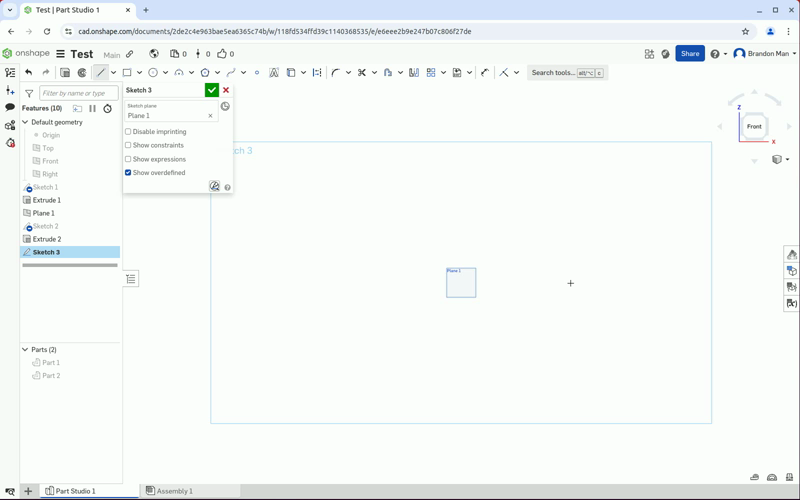
click(570, 282)
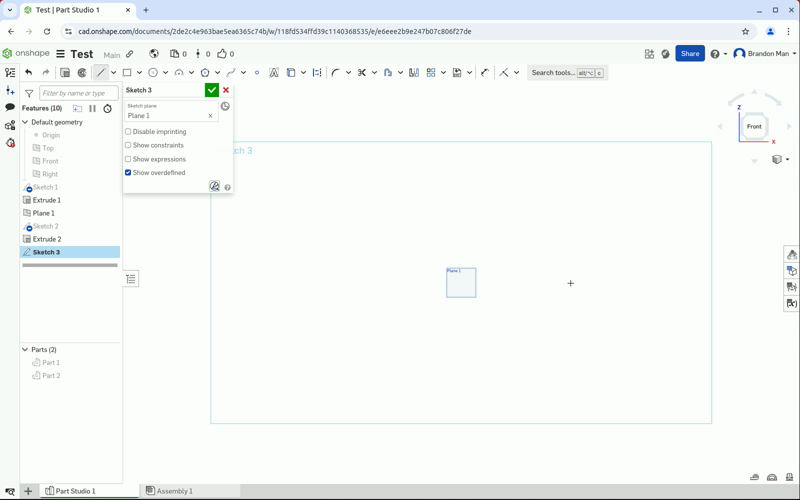
key_up(shift)
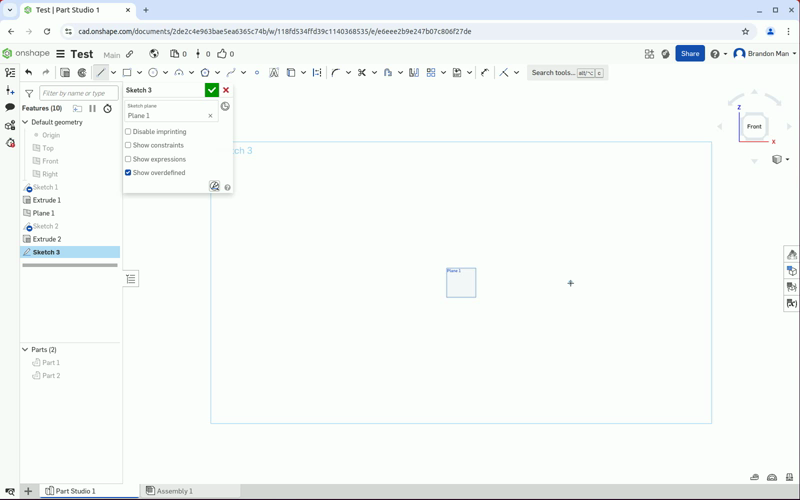
key_down(shift)
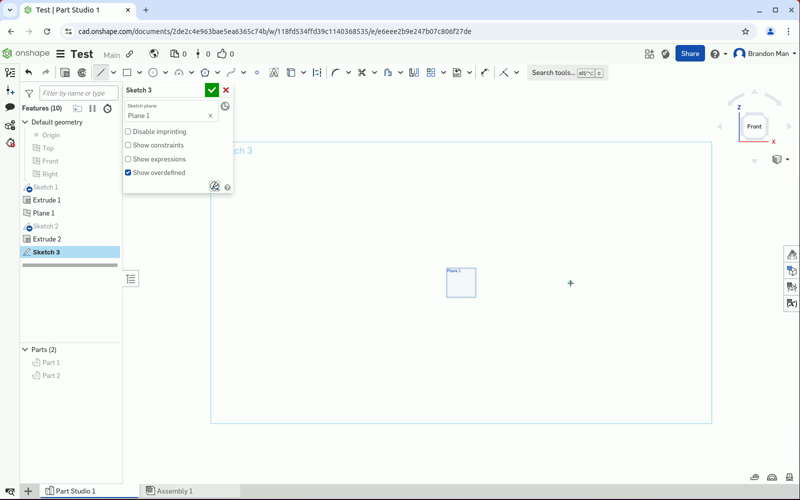
mouse_move(589, 282)
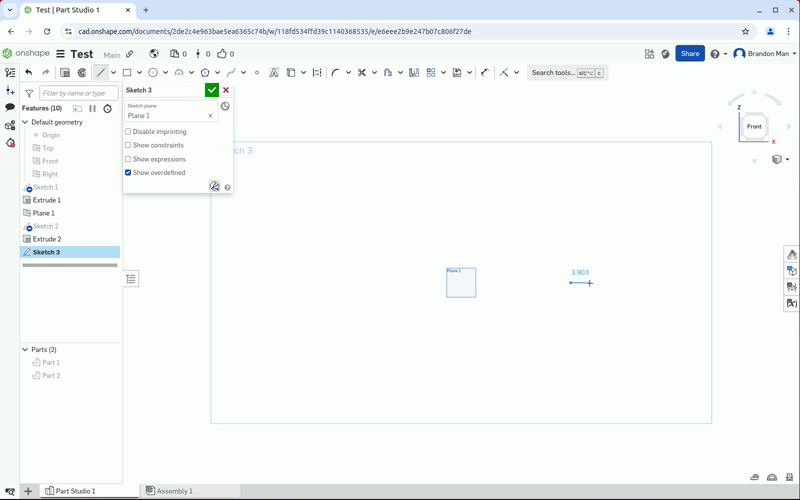
mouse_move(573, 282)
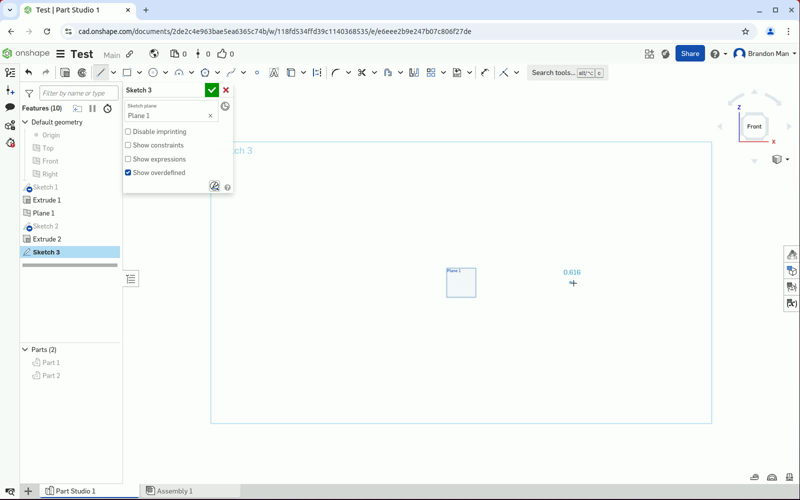
scroll(6)
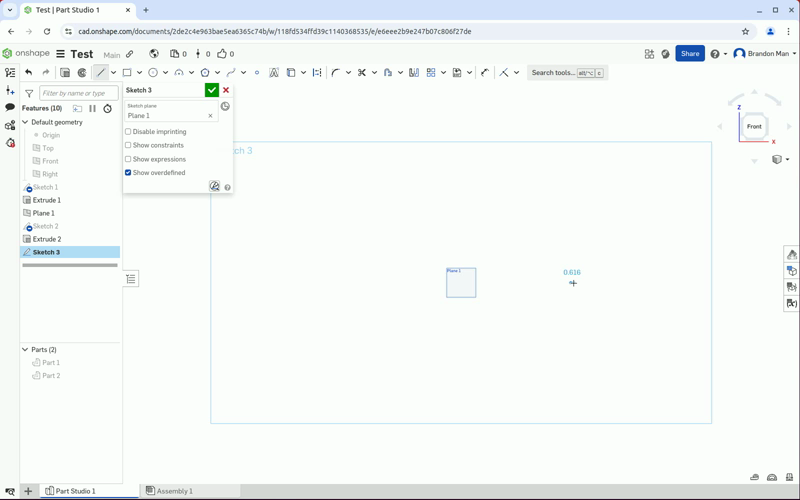
scroll(6)
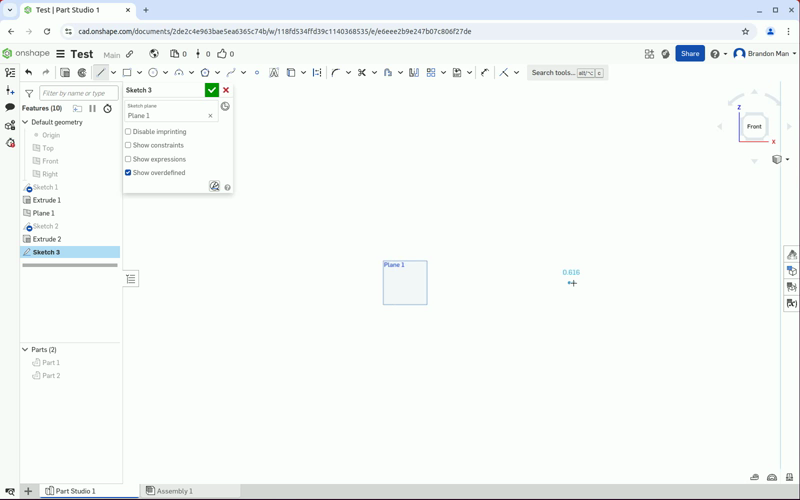
scroll(6)
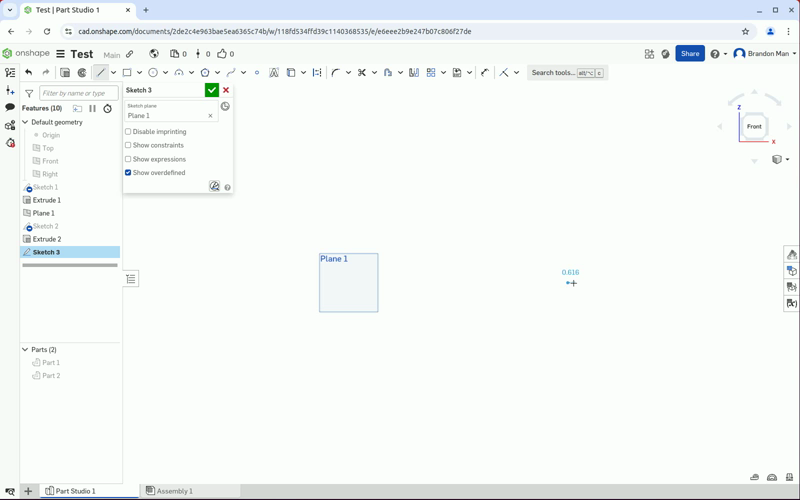
scroll(6)
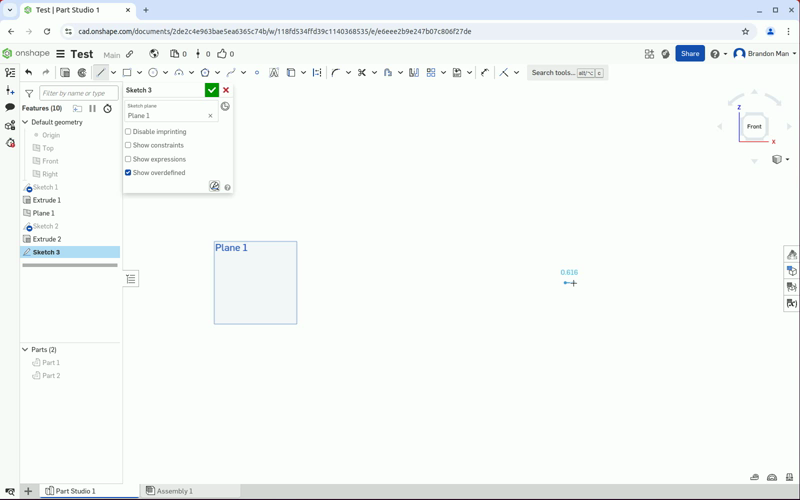
scroll(6)
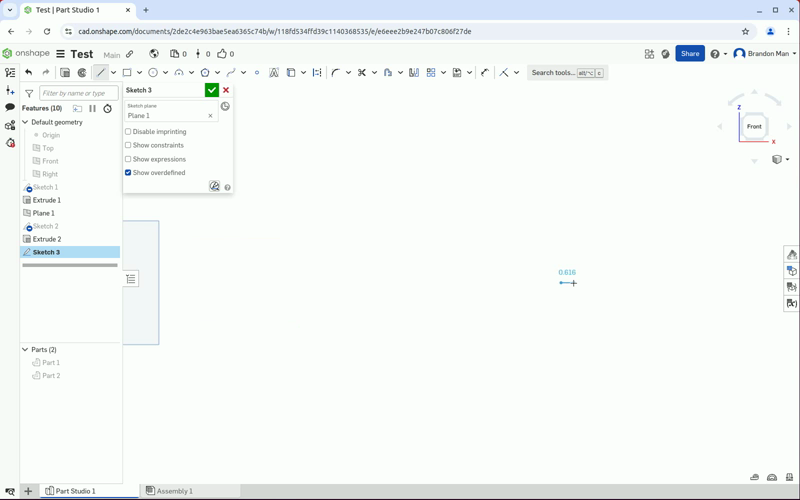
scroll(6)
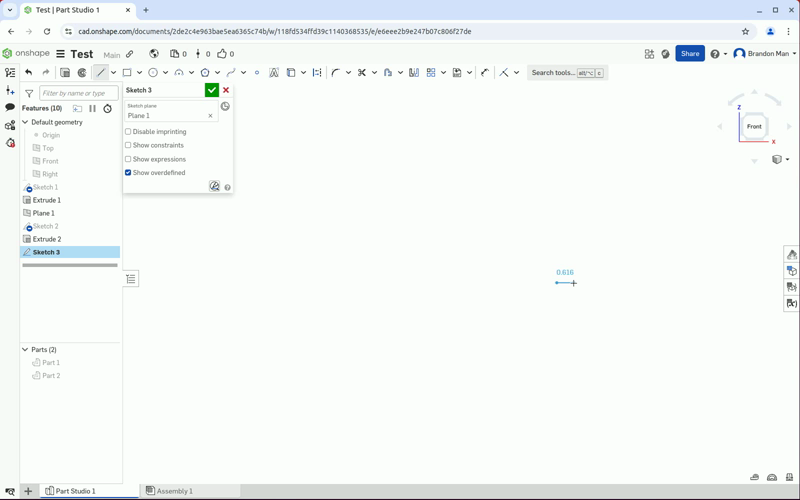
scroll(6)
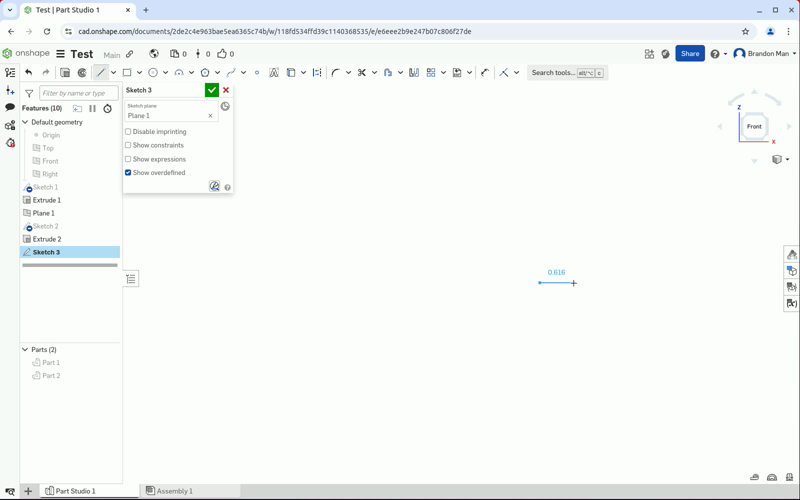
click(573, 282)
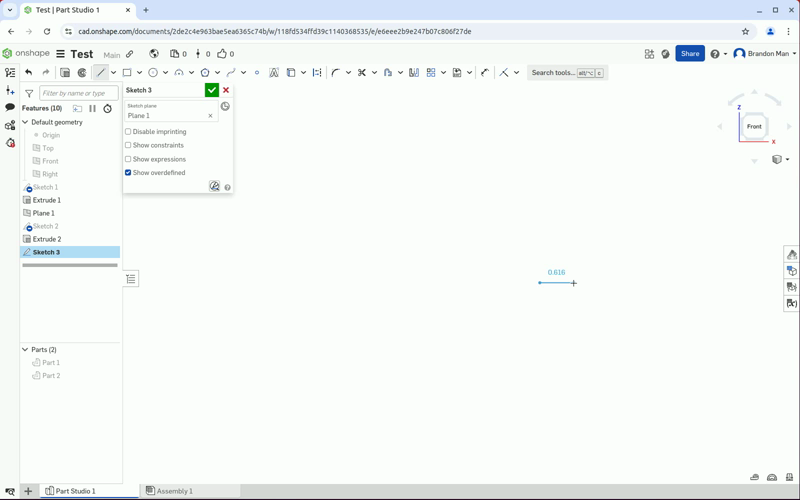
scroll(-6)
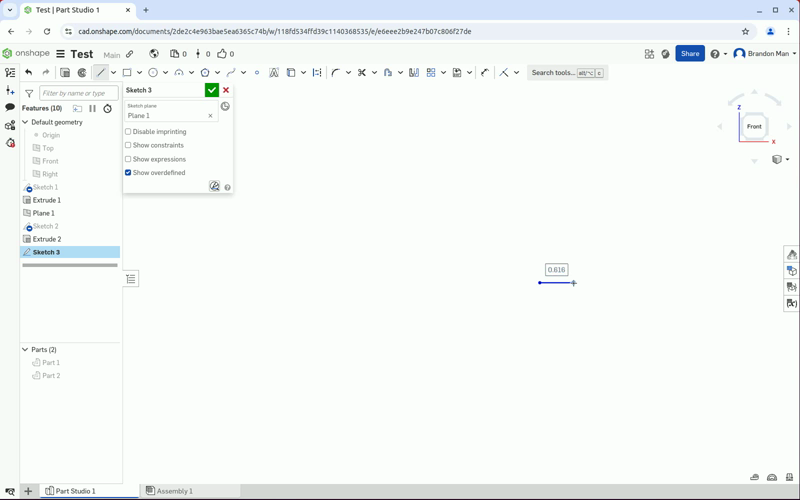
scroll(-6)
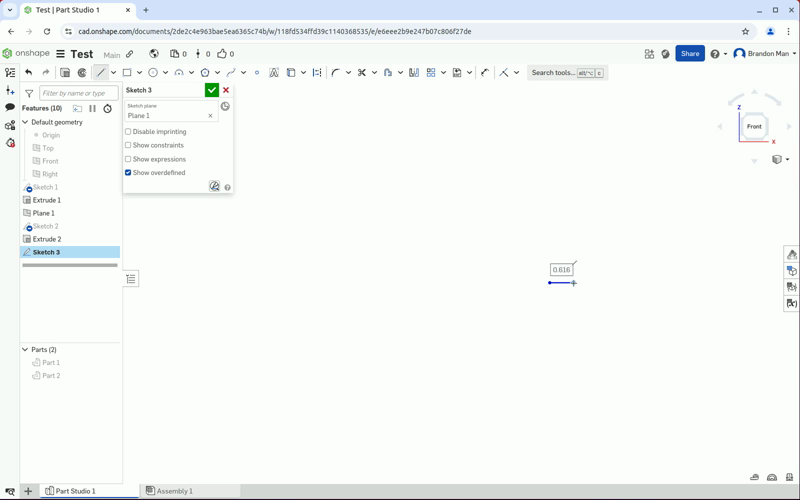
scroll(-6)
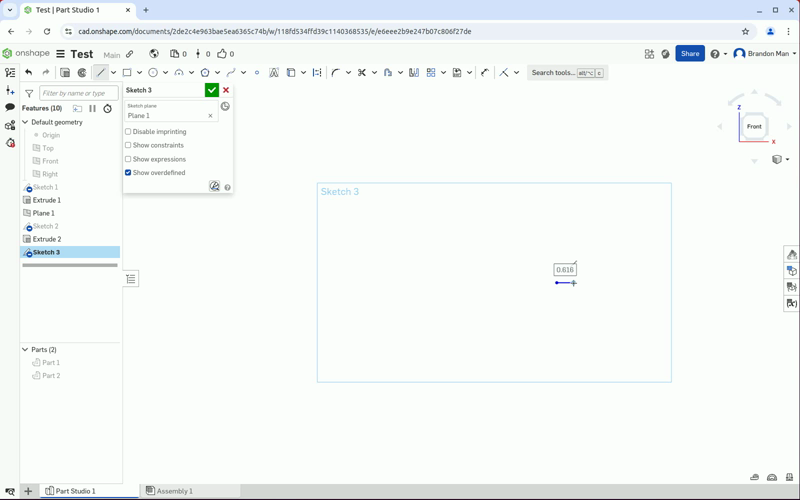
scroll(-6)
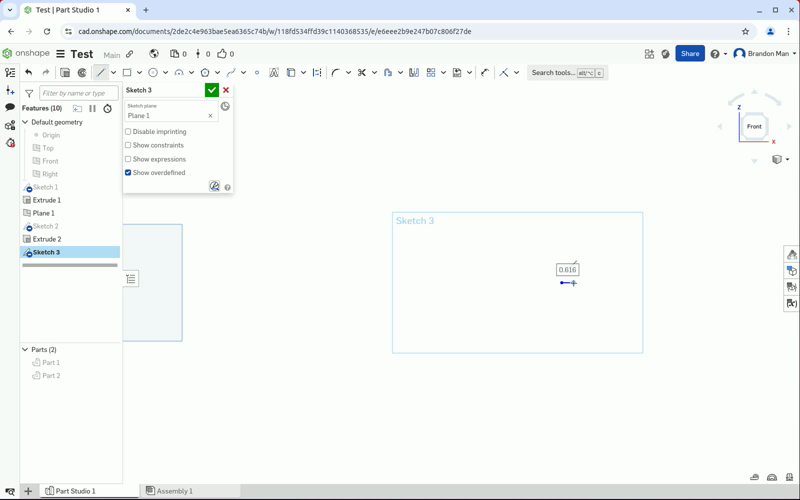
scroll(-6)
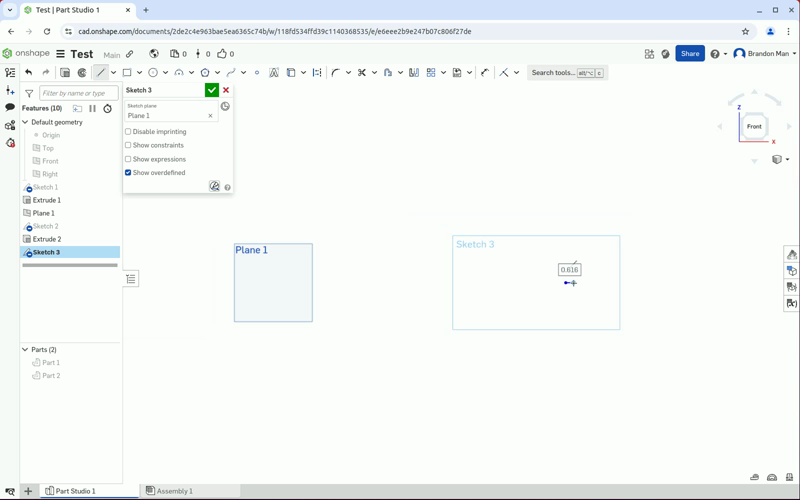
scroll(-6)
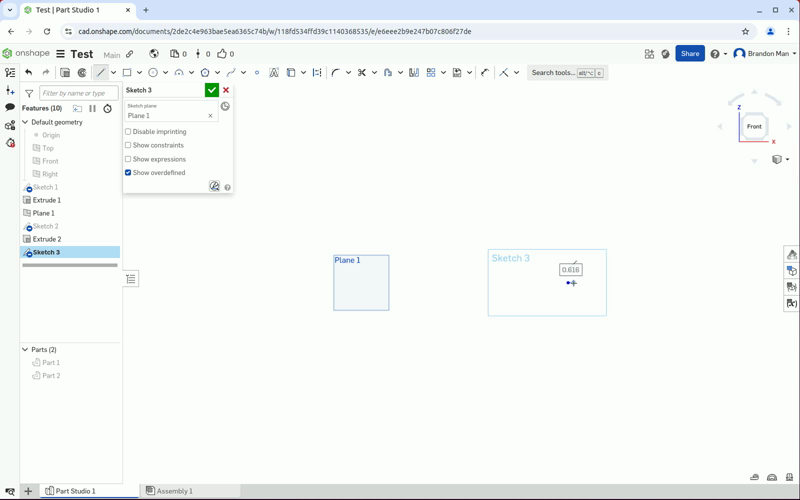
scroll(-6)
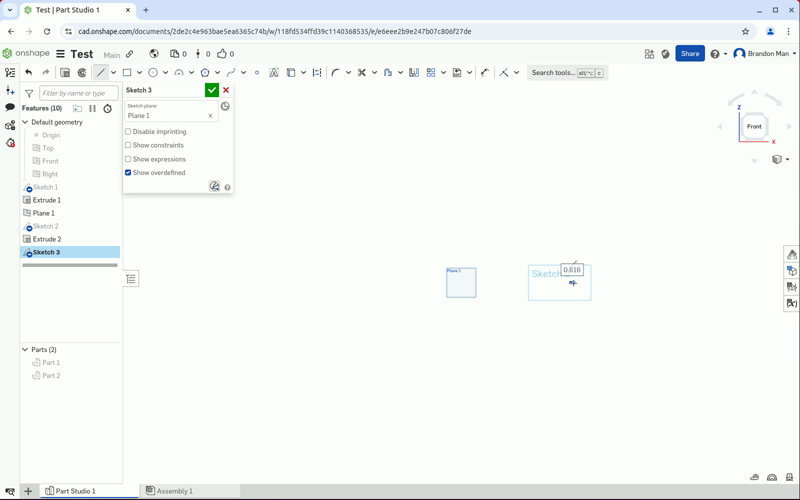
key_up(shift)
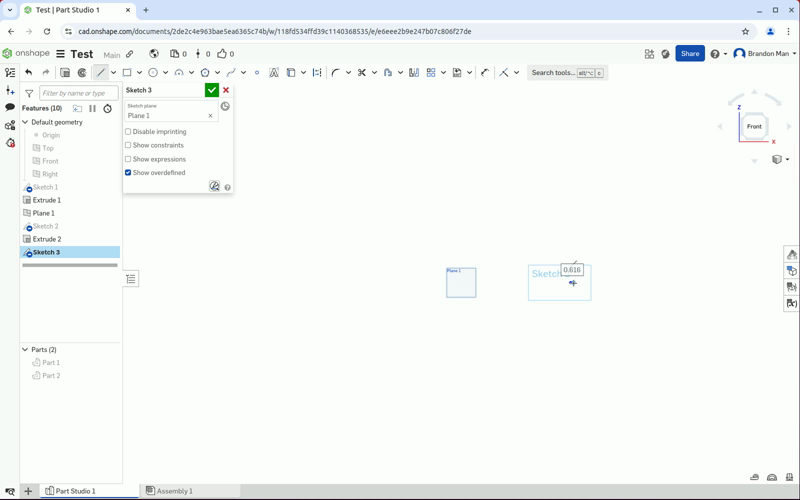
key_down(shift)
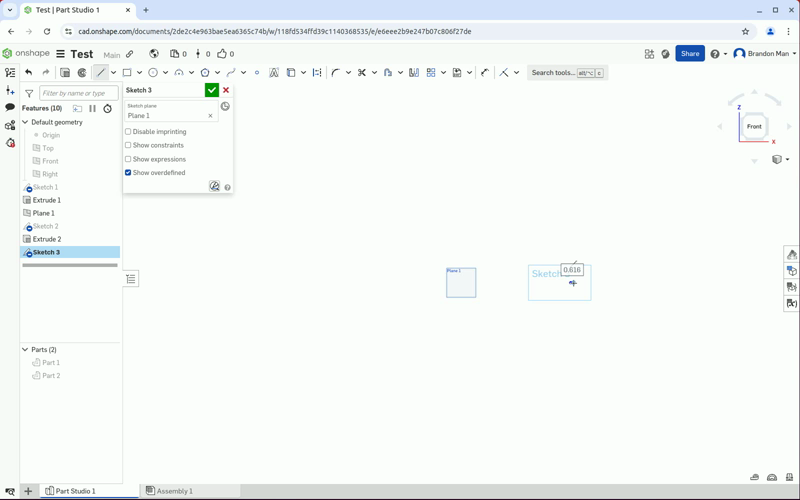
mouse_move(589, 282)
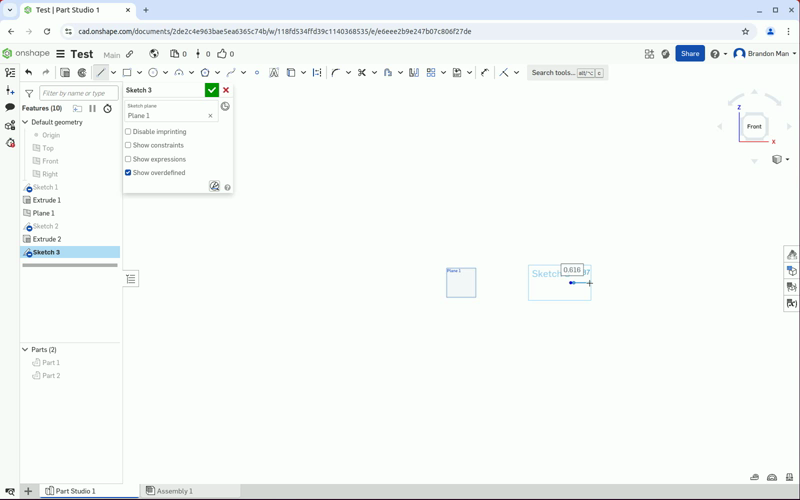
mouse_move(573, 271)
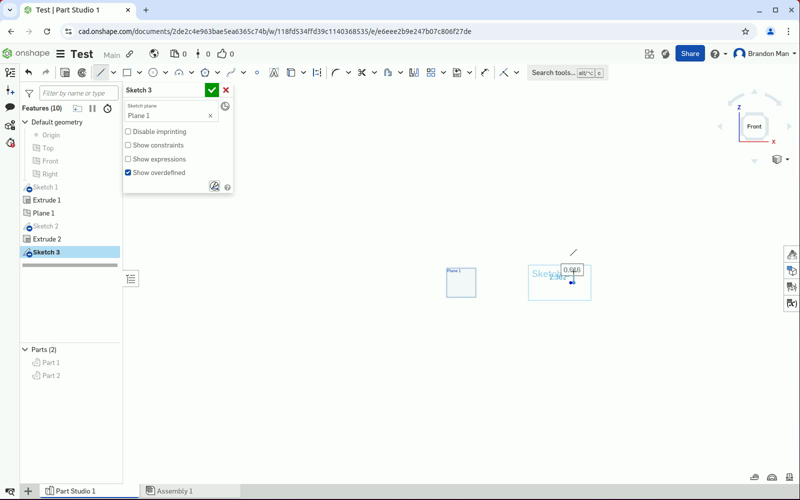
click(573, 271)
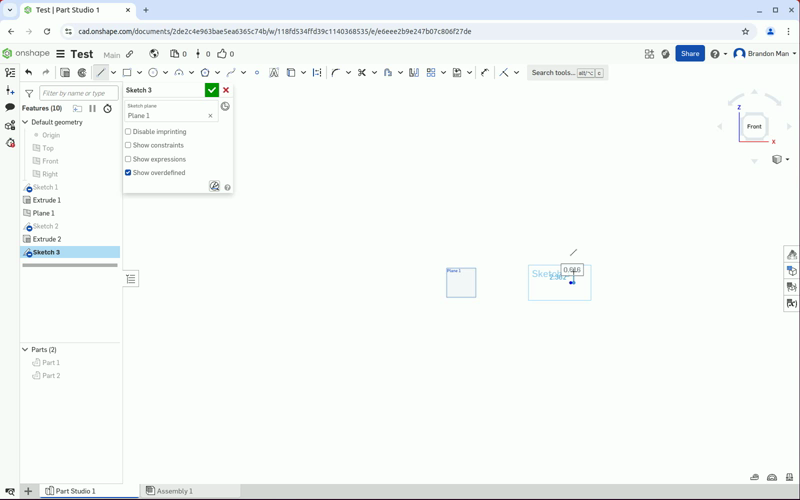
key_up(shift)
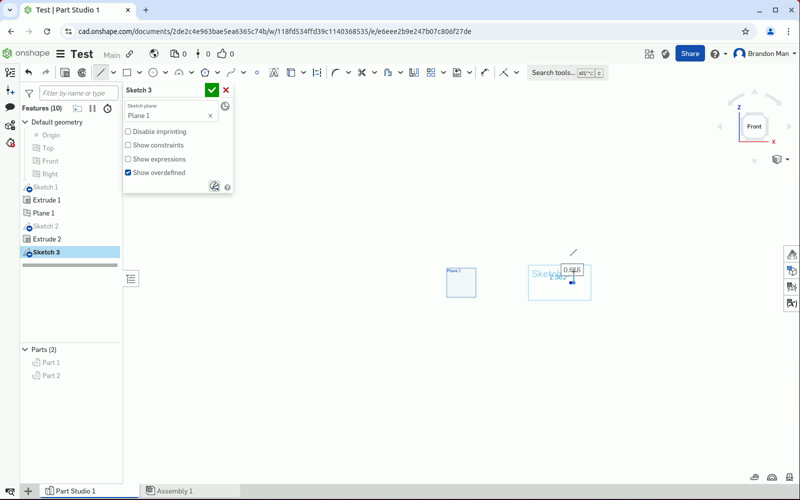
key_down(shift)
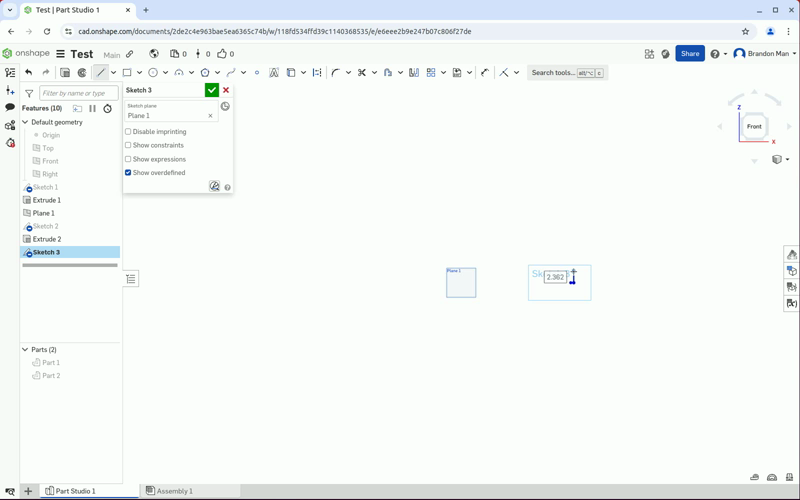
mouse_move(589, 271)
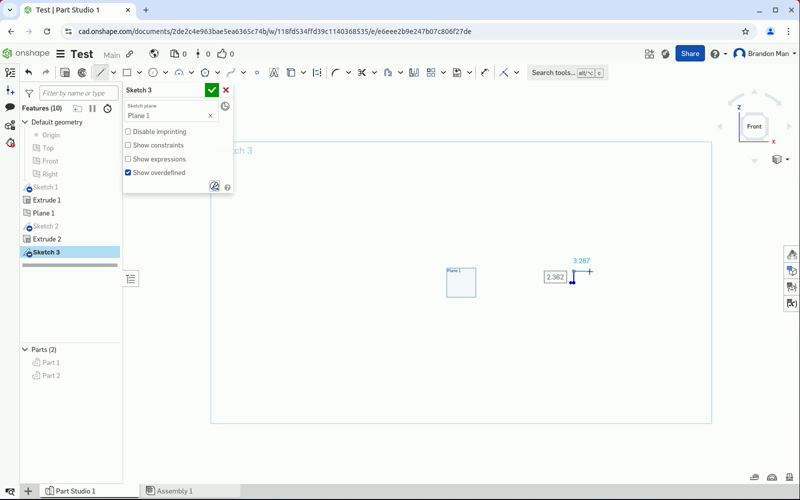
mouse_move(570, 271)
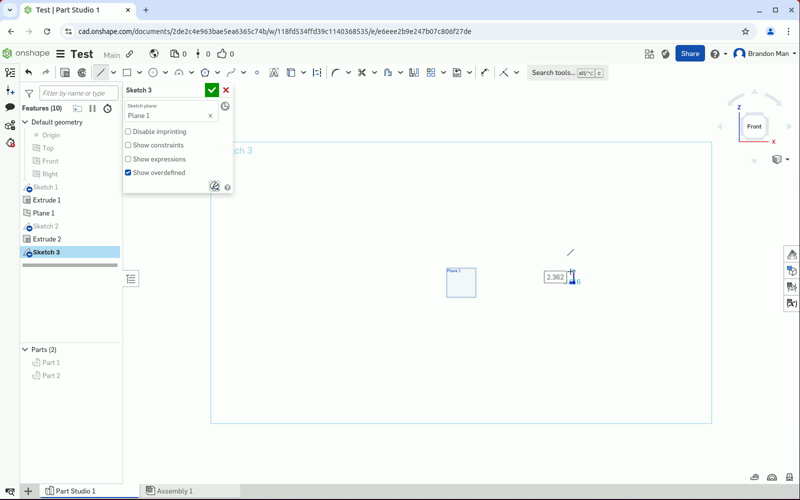
scroll(6)
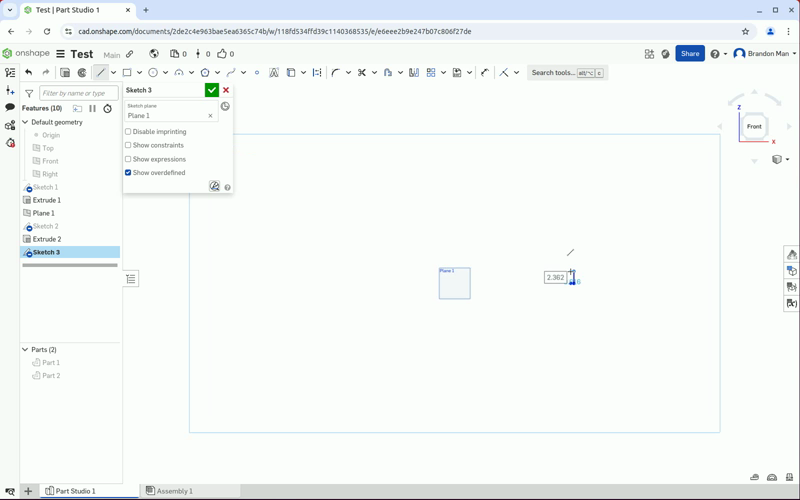
scroll(6)
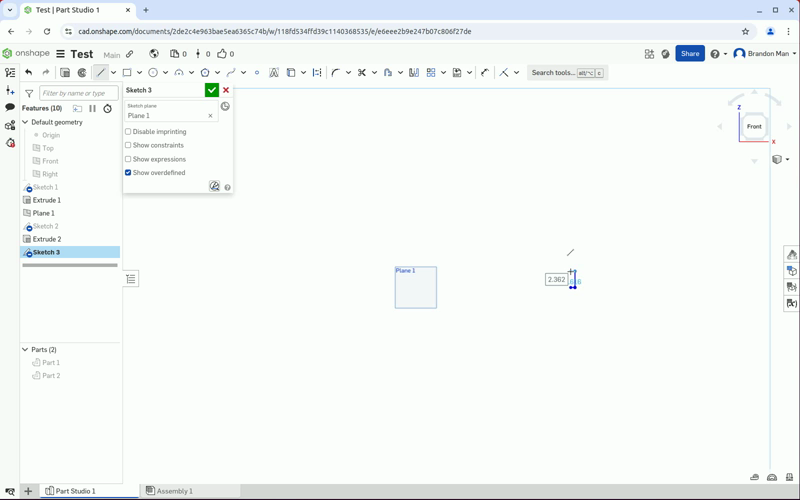
scroll(6)
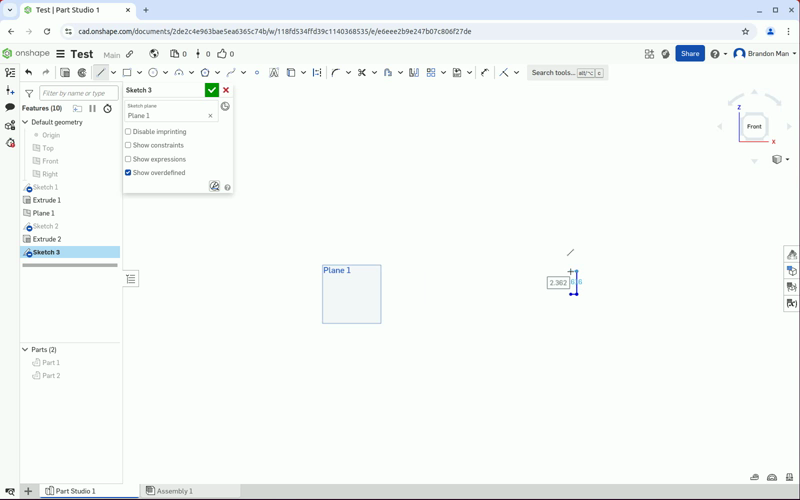
scroll(6)
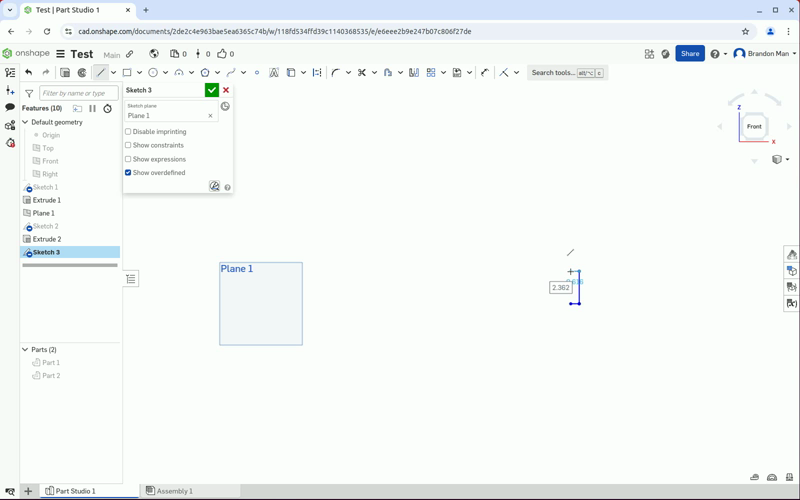
scroll(6)
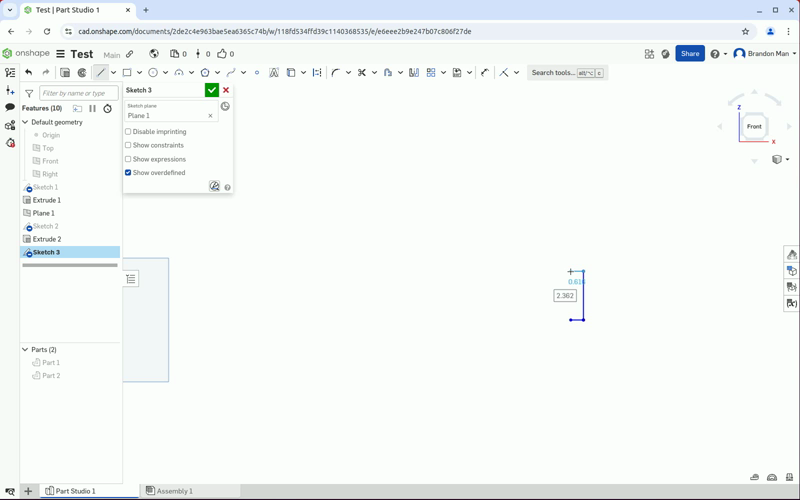
scroll(6)
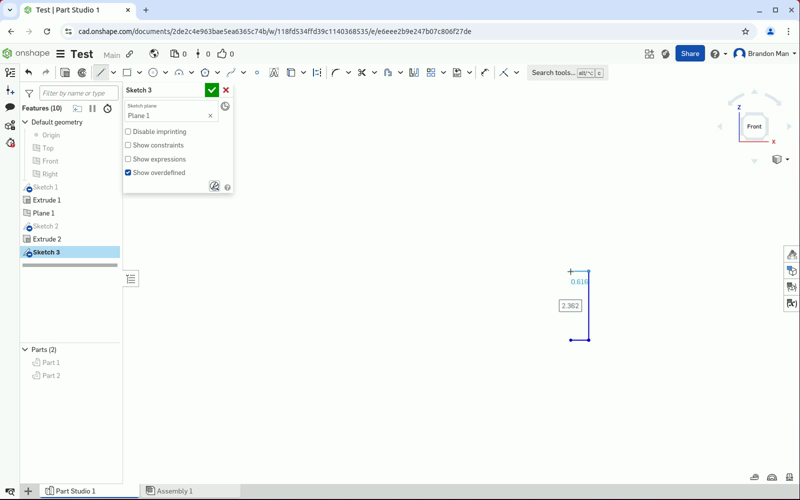
scroll(6)
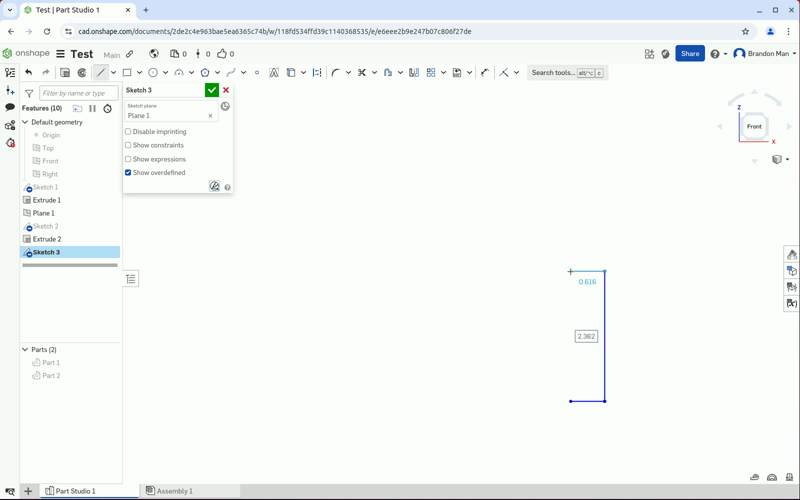
click(570, 271)
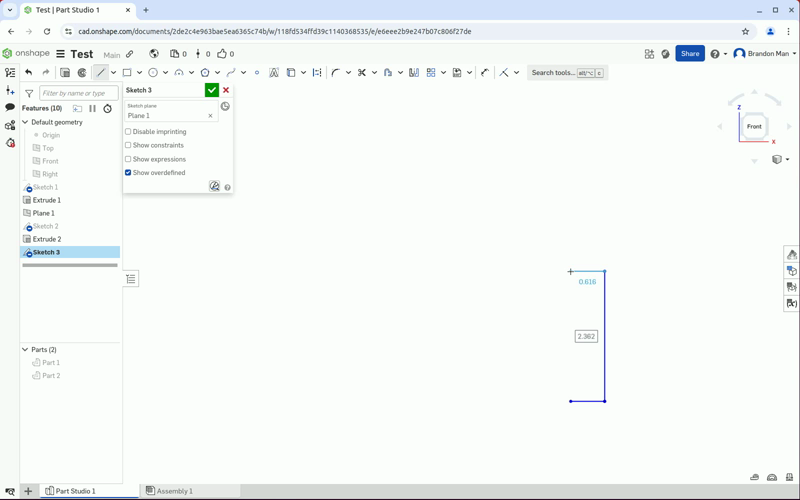
scroll(-6)
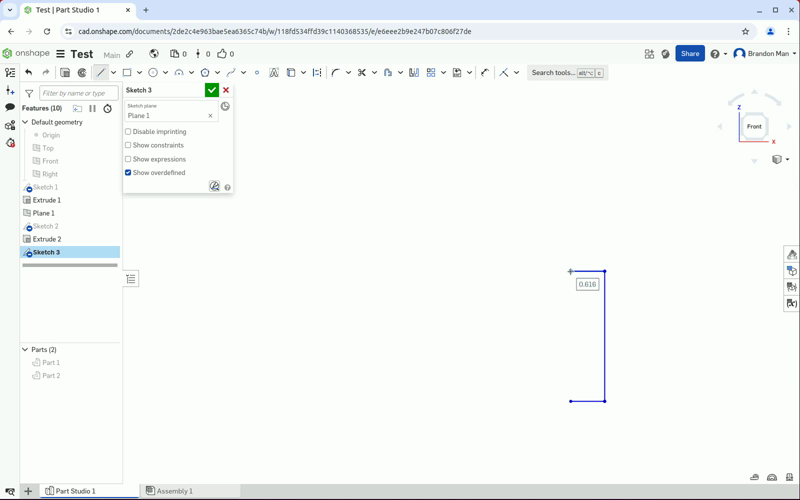
scroll(-6)
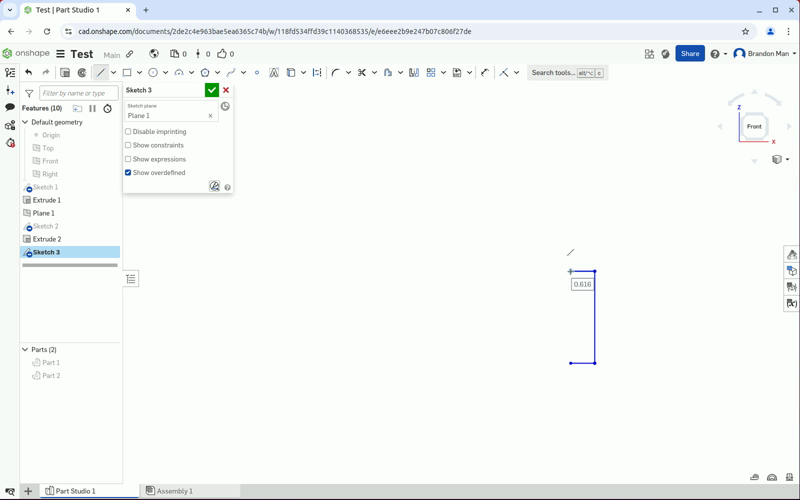
scroll(-6)
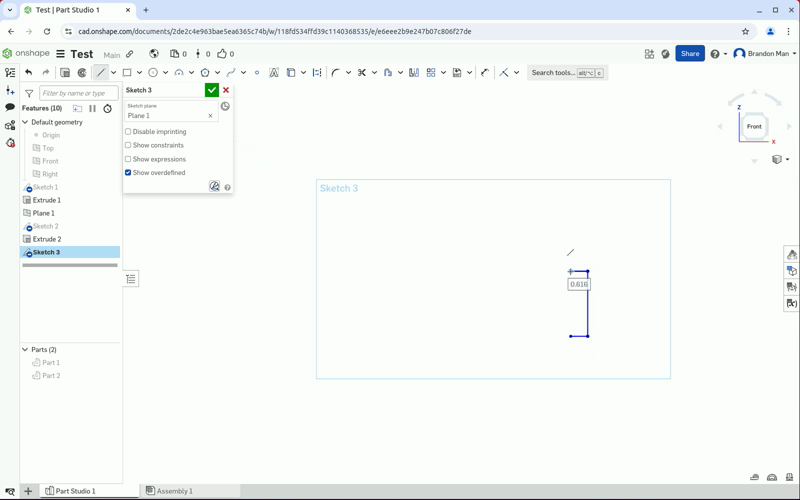
scroll(-6)
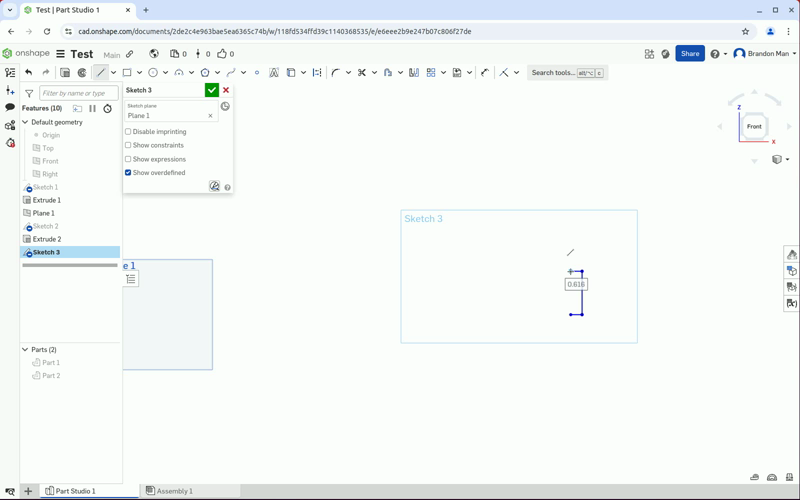
scroll(-6)
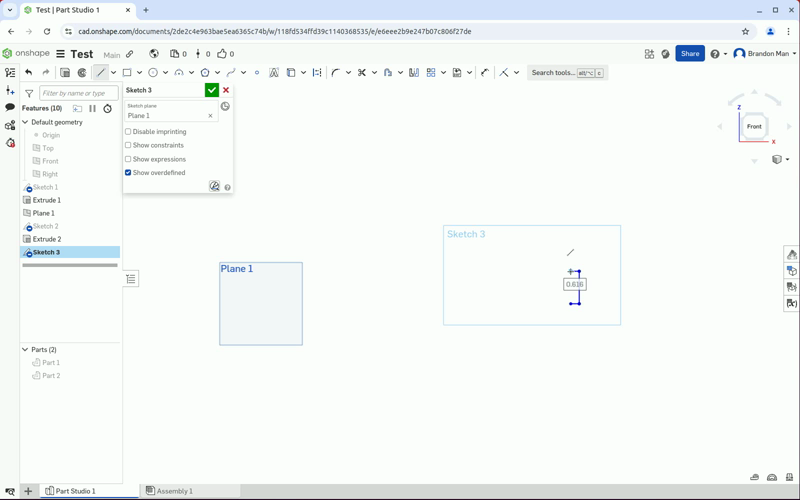
scroll(-6)
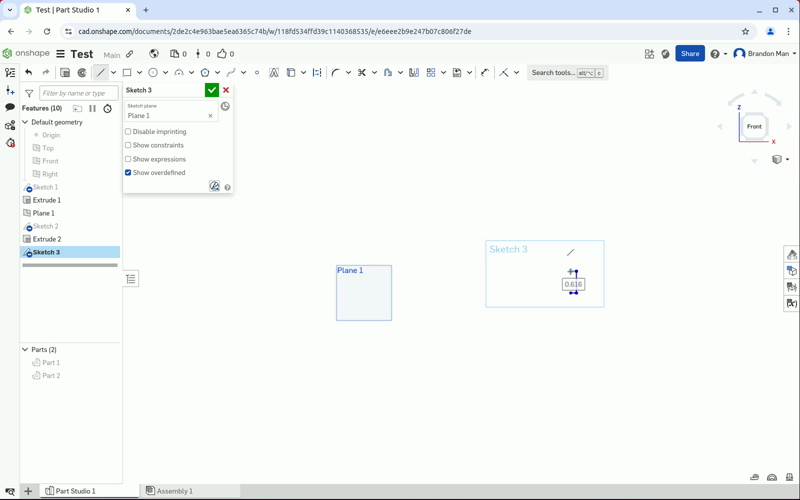
scroll(-6)
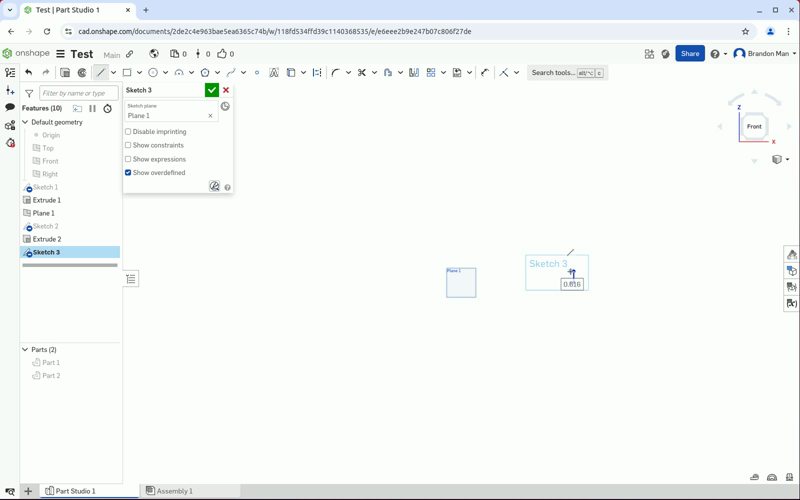
key_up(shift)
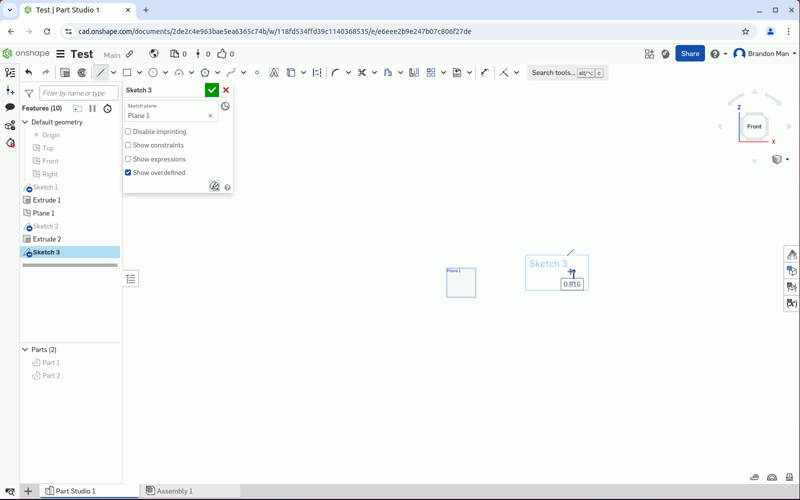
mouse_move(589, 271)
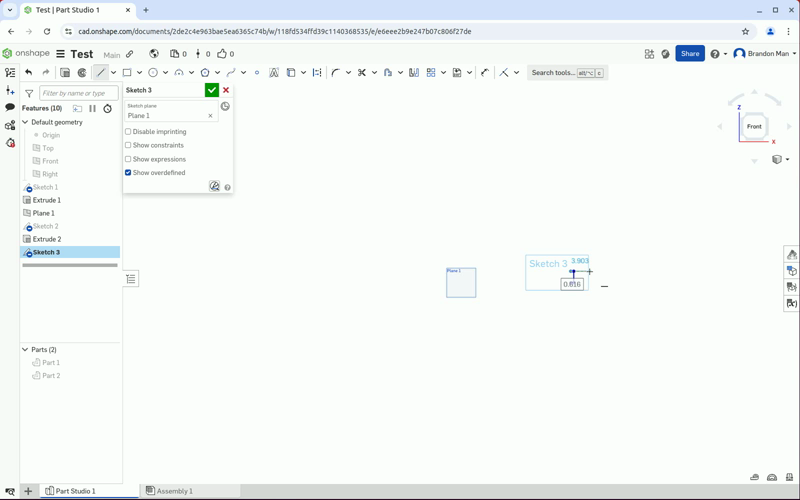
key_down(shift)
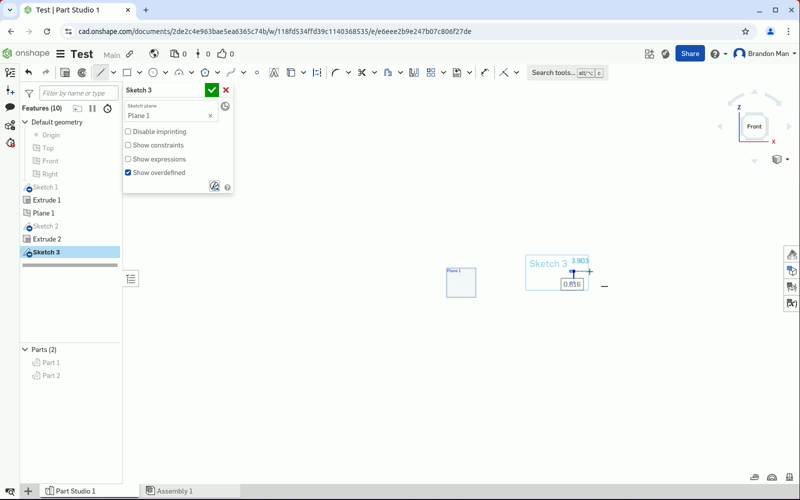
mouse_move(570, 282)
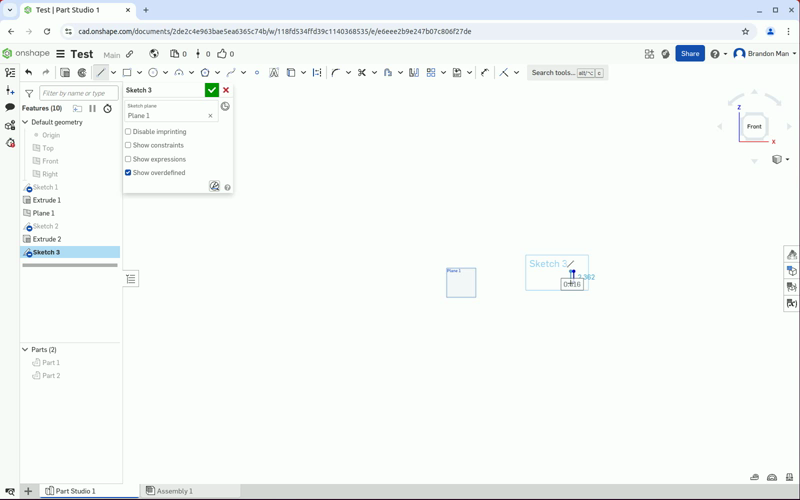
scroll(6)
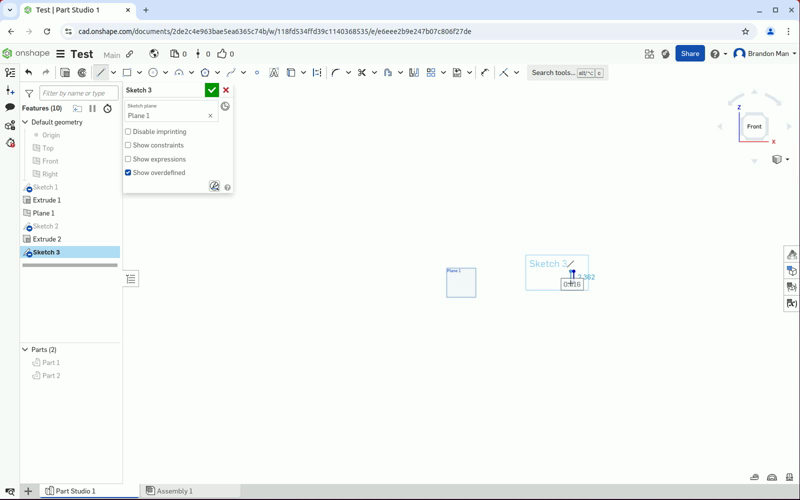
scroll(6)
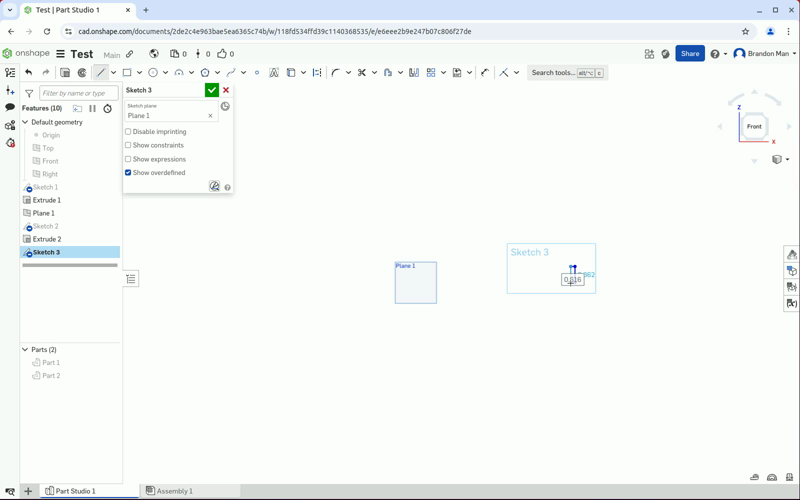
scroll(6)
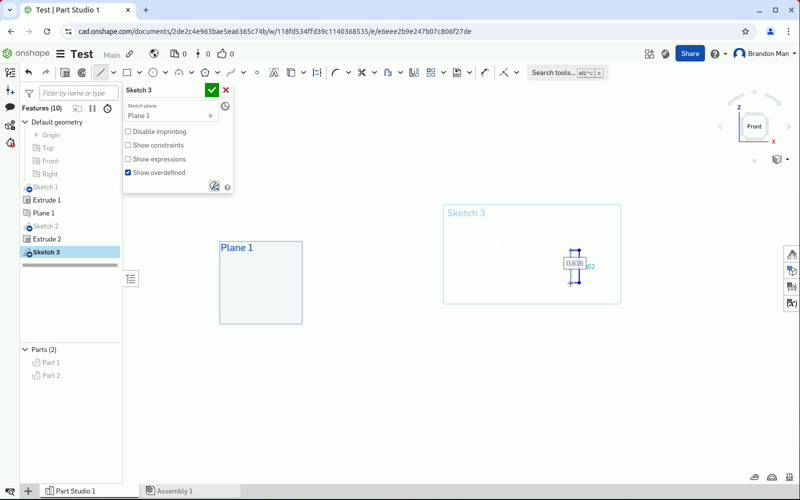
scroll(6)
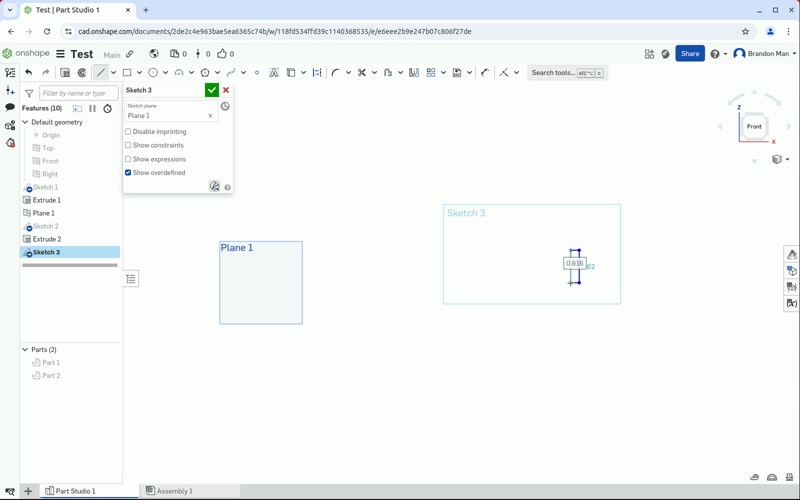
scroll(6)
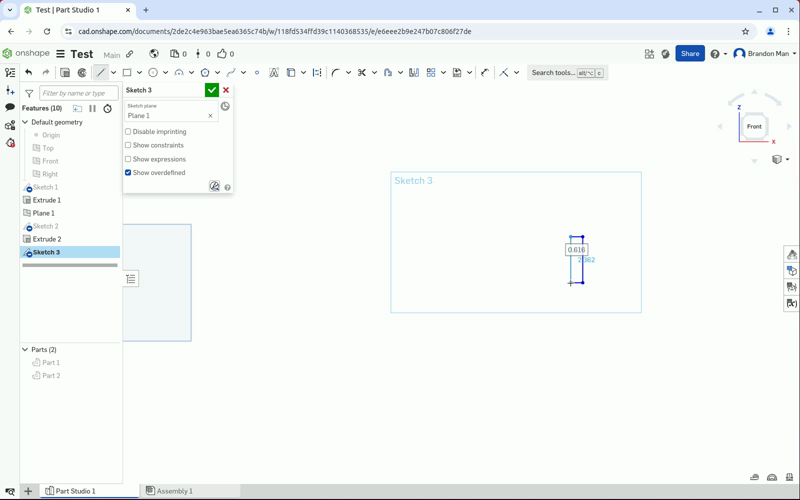
scroll(6)
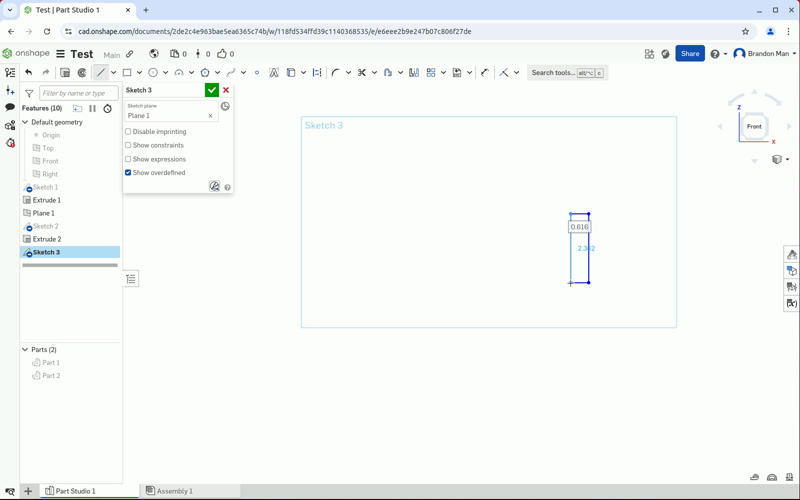
scroll(6)
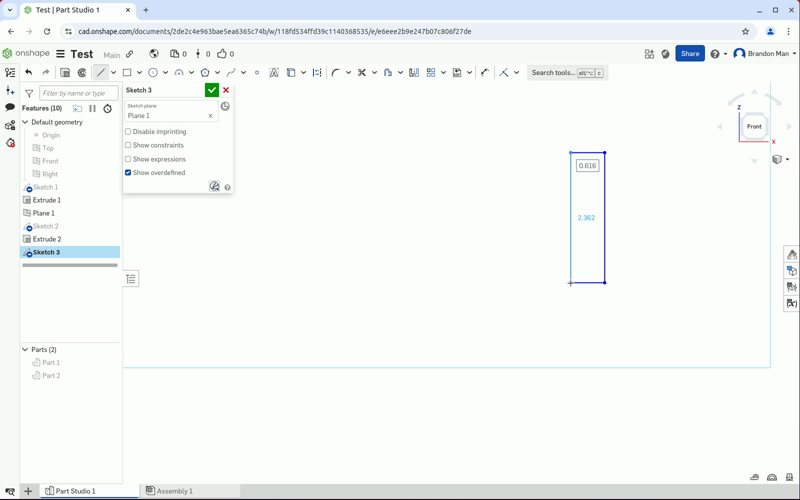
key_up(shift)
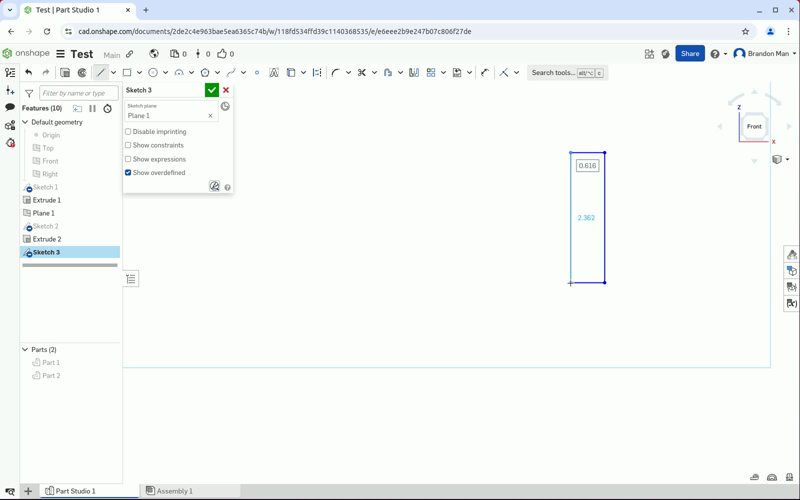
click(570, 282)
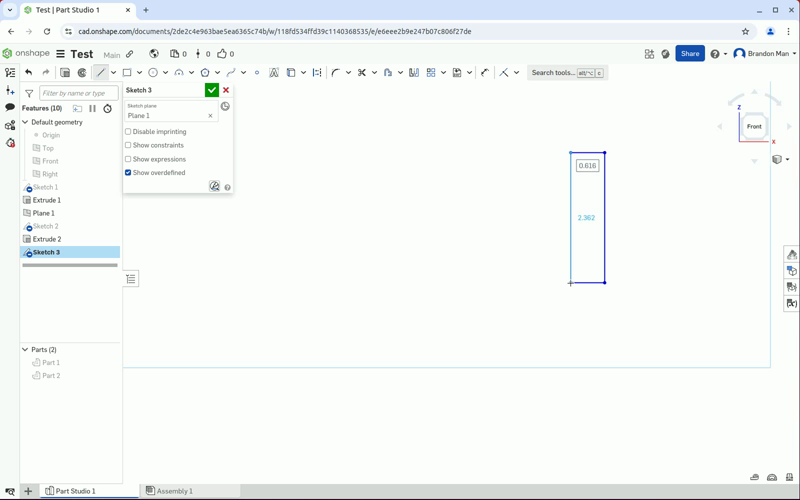
scroll(-6)
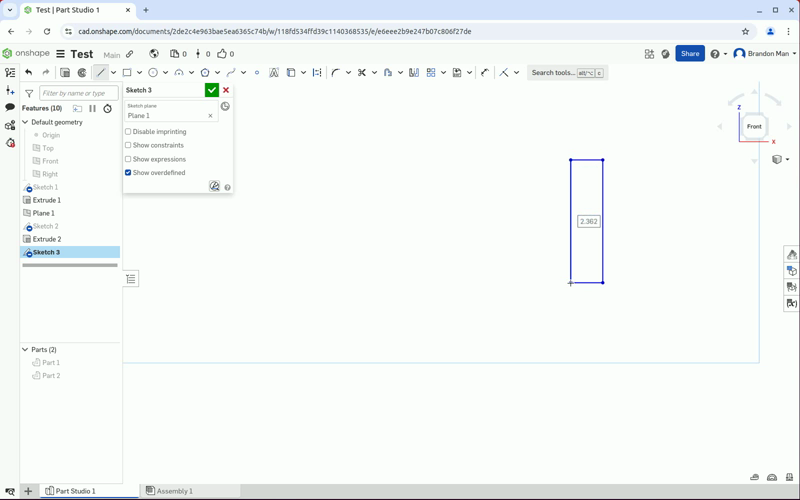
scroll(-6)
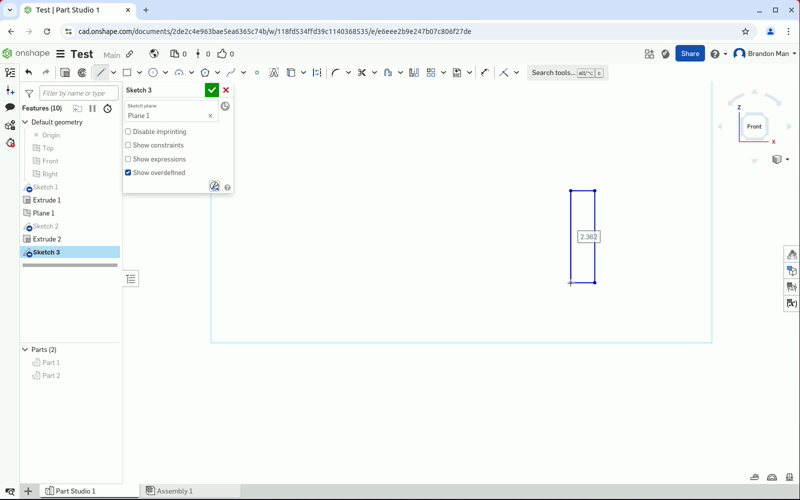
scroll(-6)
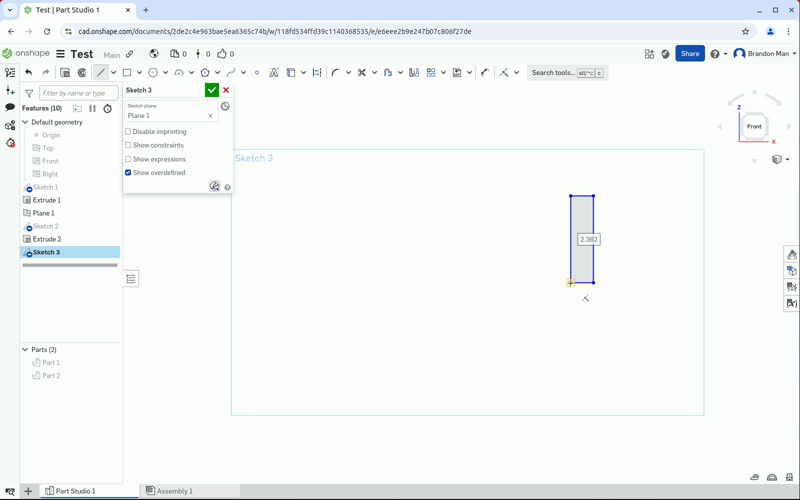
scroll(-6)
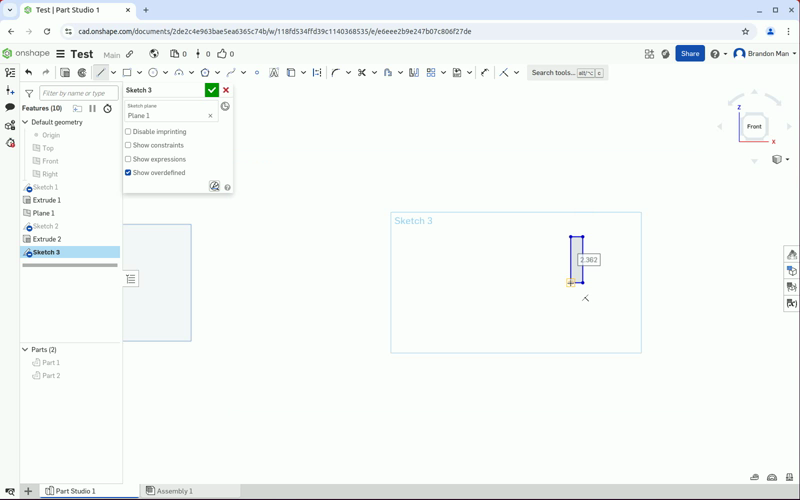
scroll(-6)
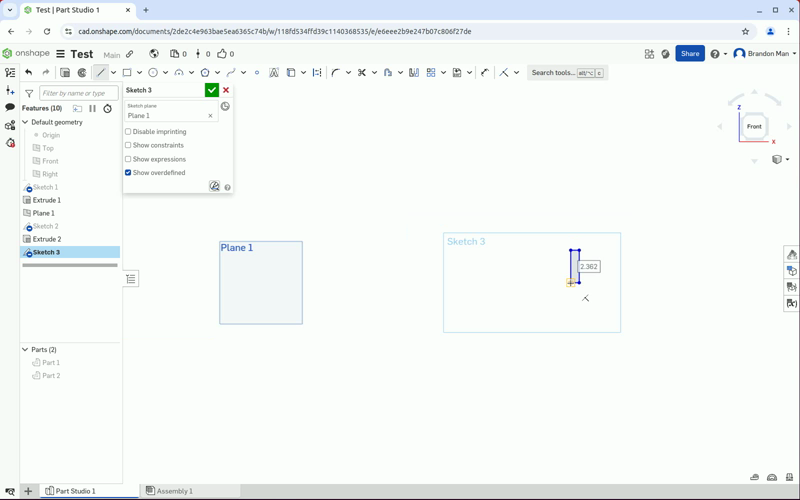
scroll(-6)
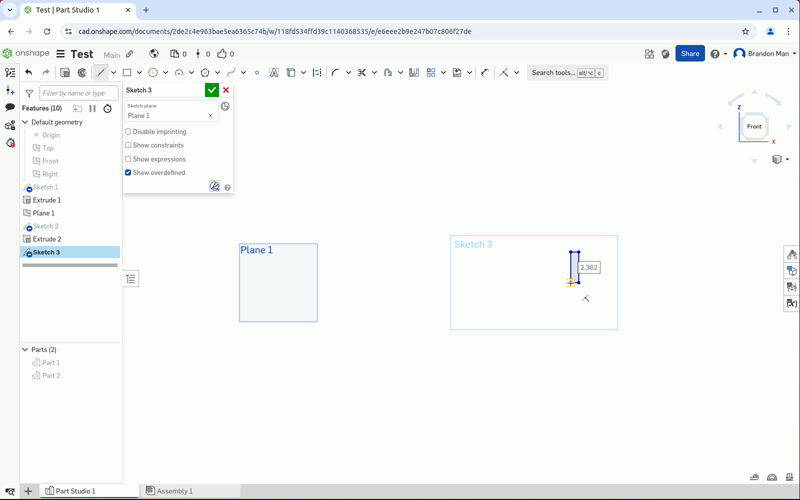
scroll(-6)
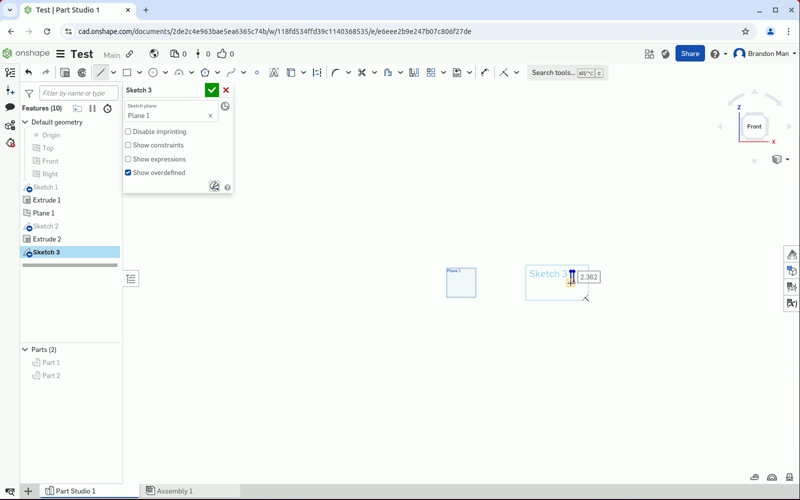
key(esc)
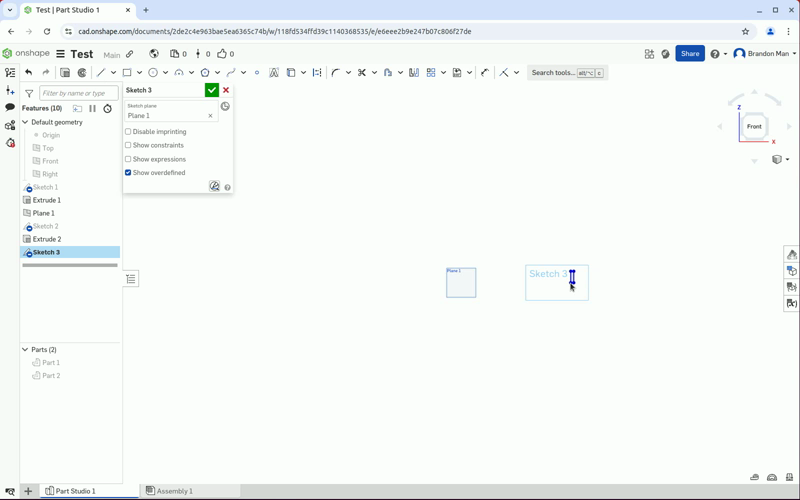
mouse_move(571, 281)
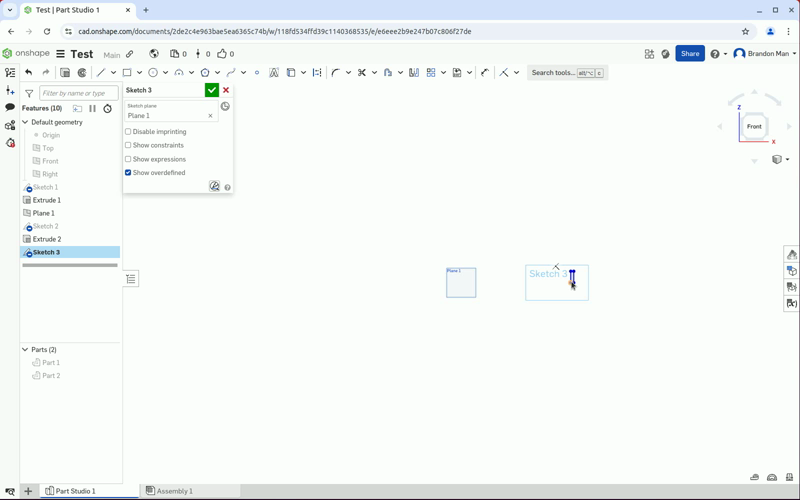
scroll(6)
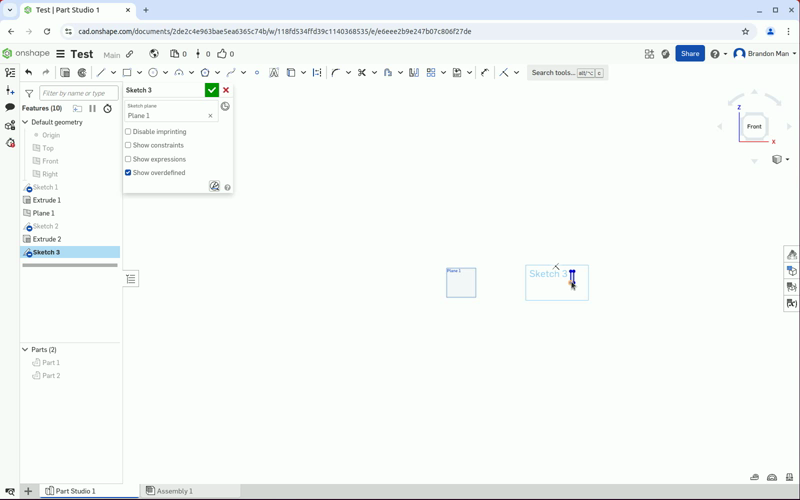
scroll(6)
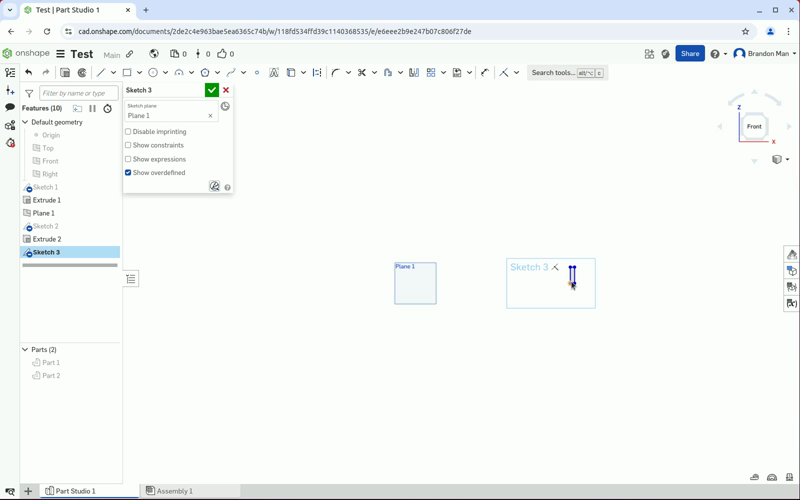
scroll(6)
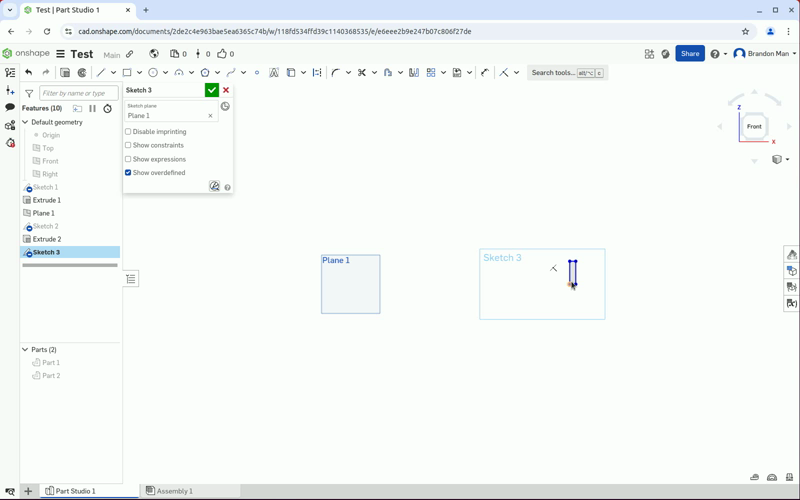
scroll(6)
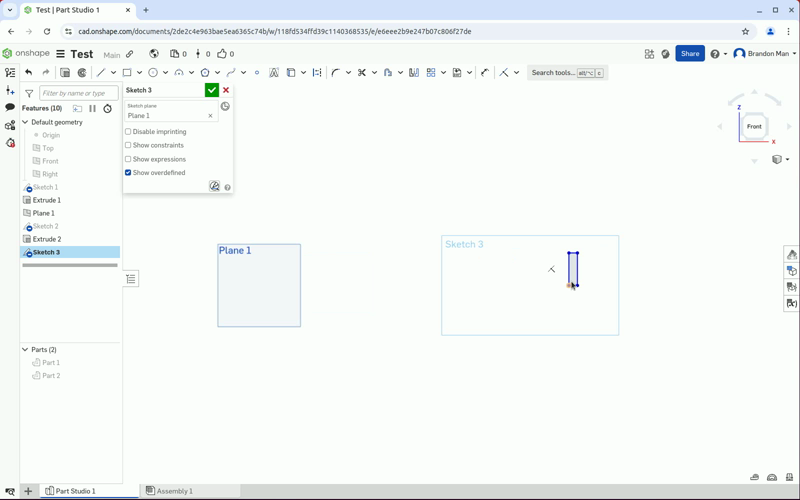
scroll(6)
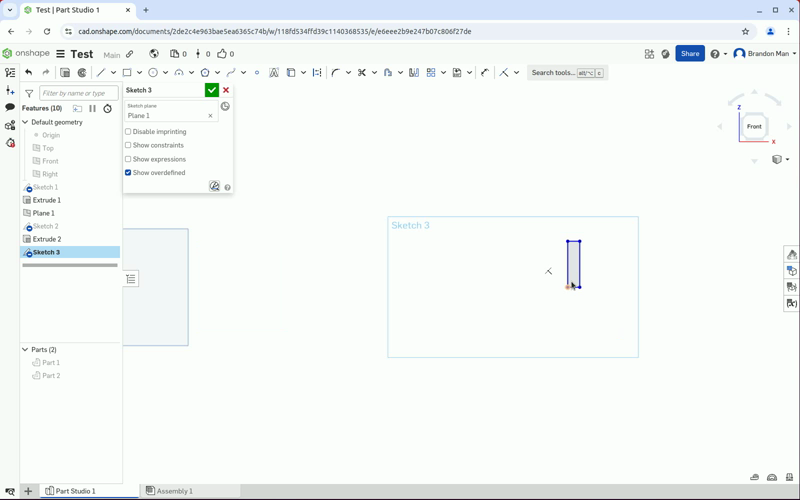
scroll(6)
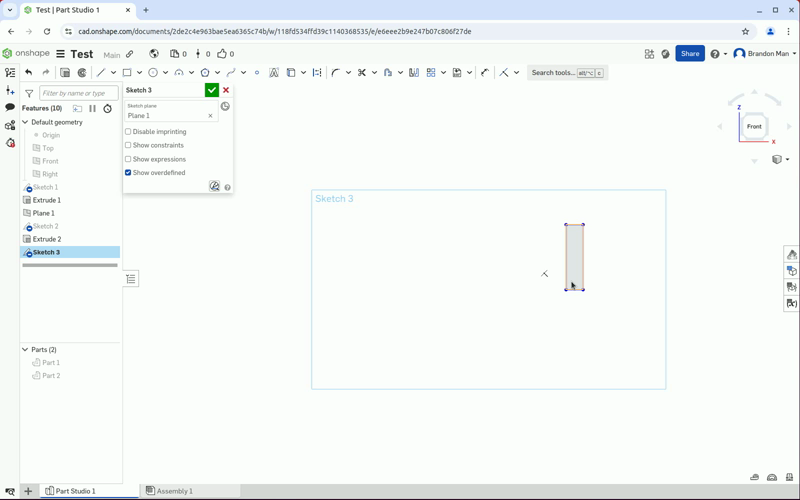
scroll(6)
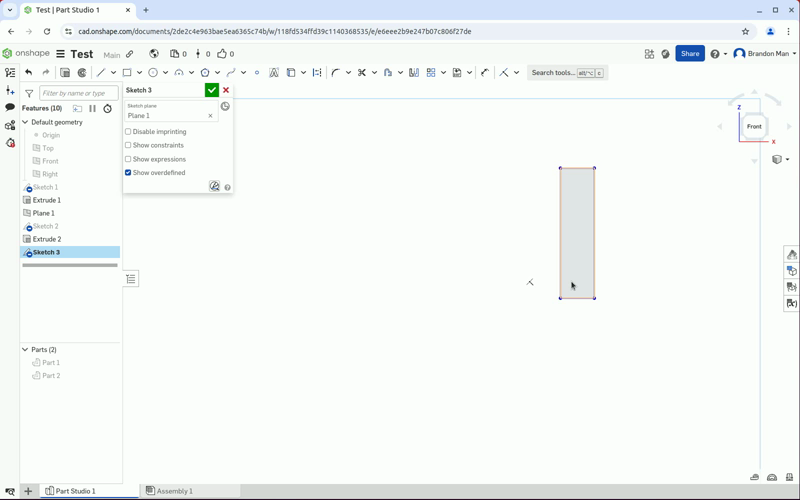
click(571, 281)
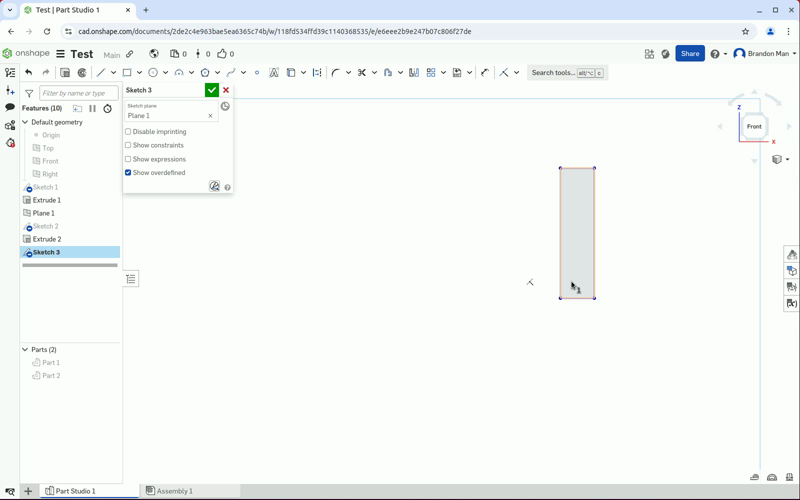
scroll(-6)
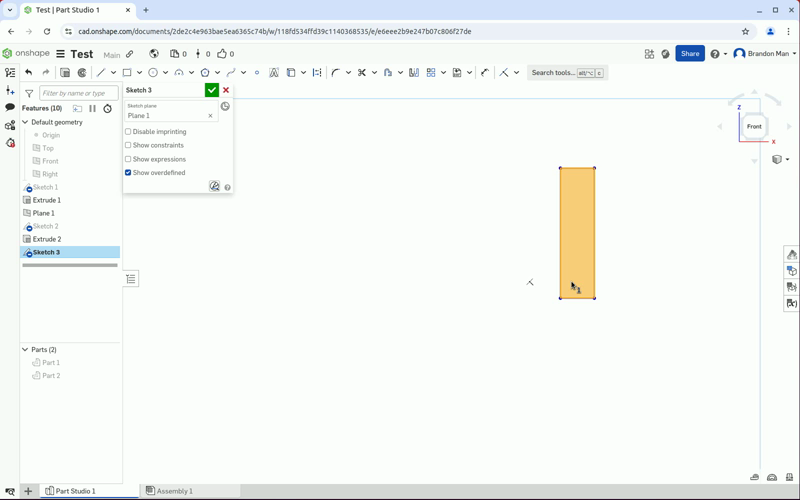
scroll(-6)
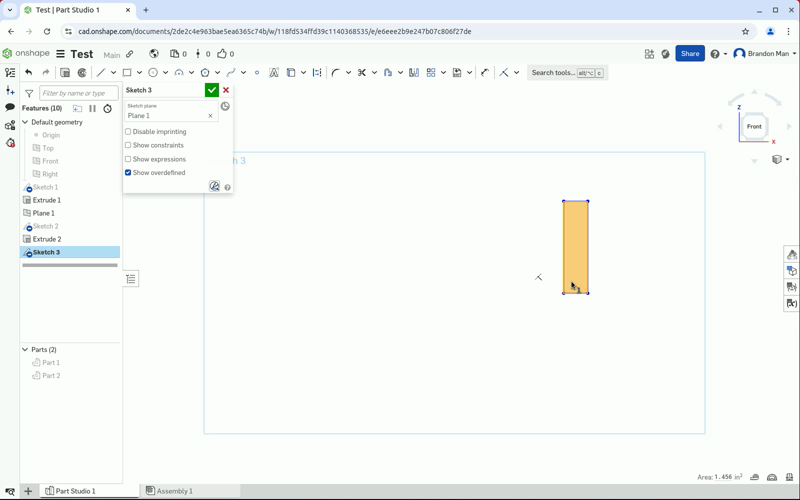
scroll(-6)
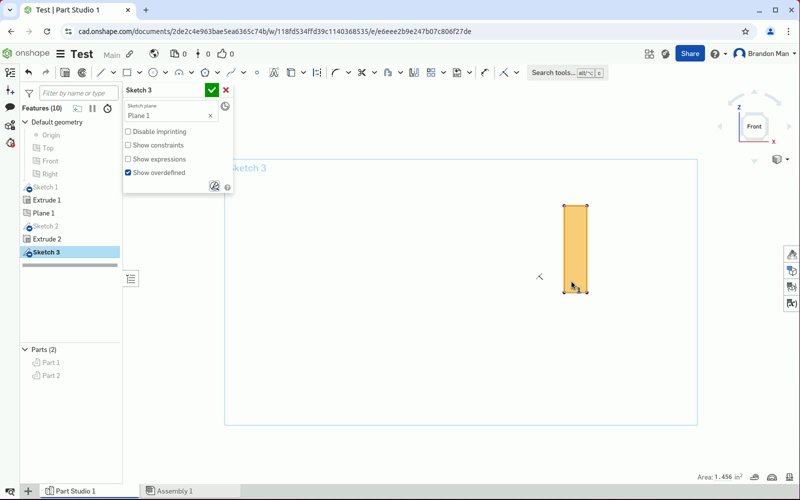
scroll(-6)
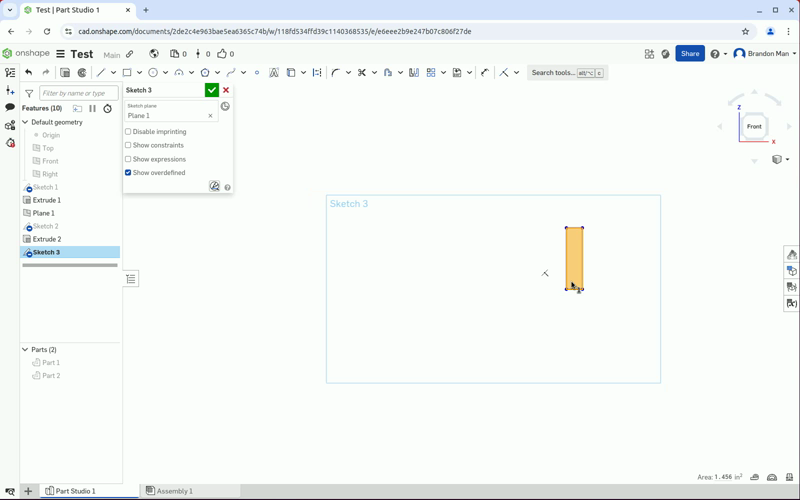
scroll(-6)
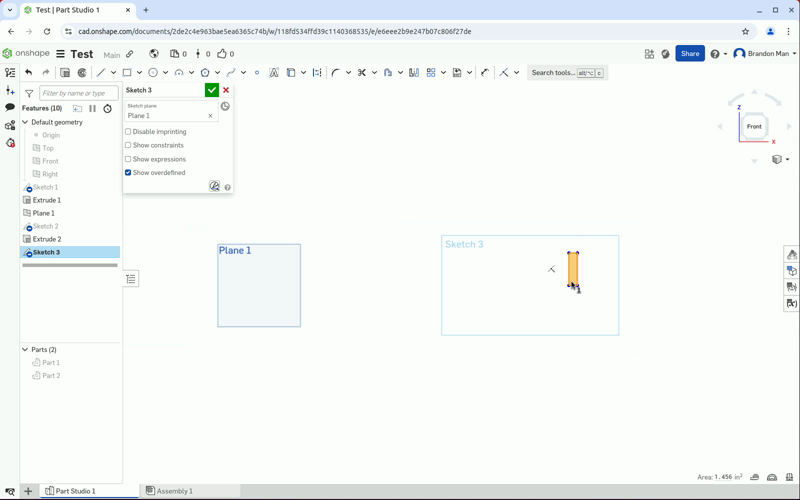
scroll(-6)
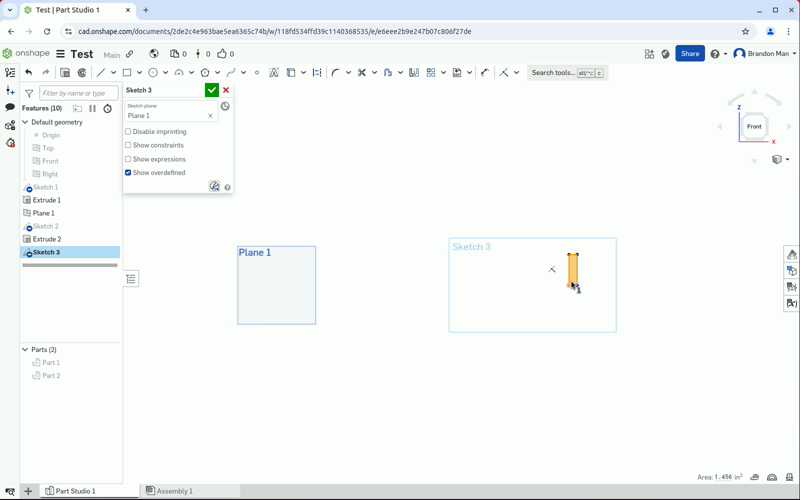
scroll(-6)
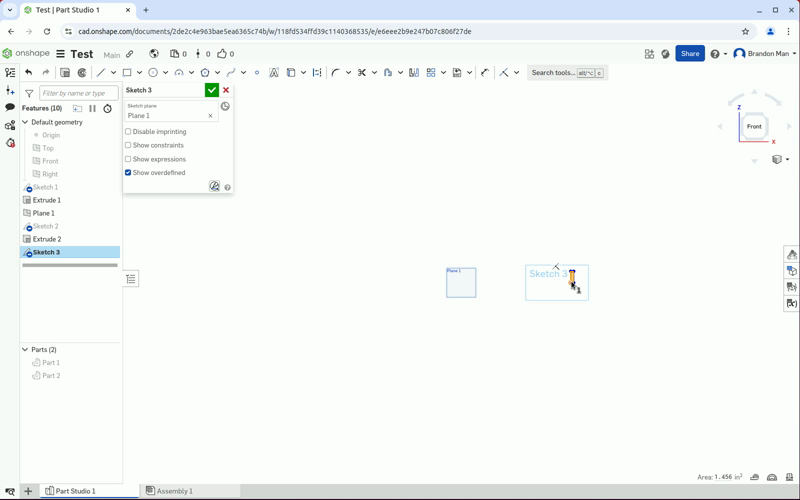
mouse_move(73, 352)
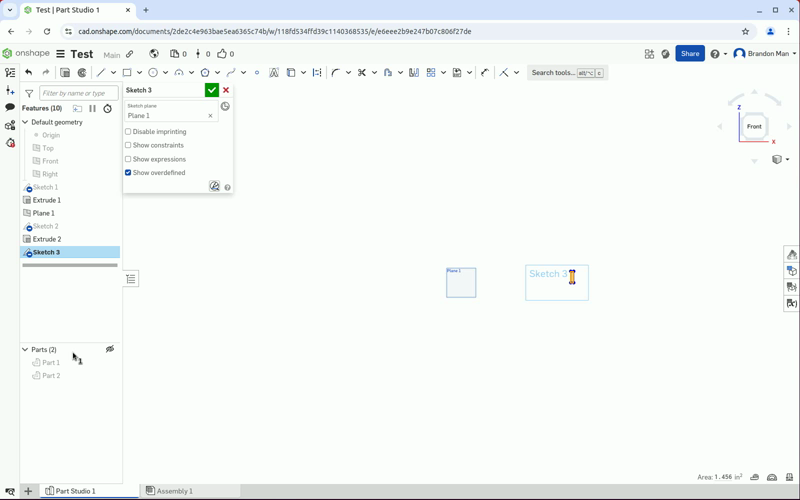
key(shift+y)
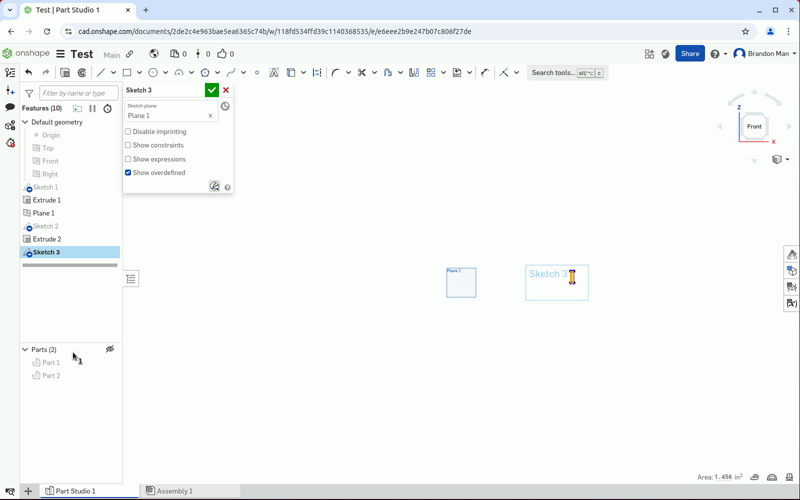
key(shift+e)
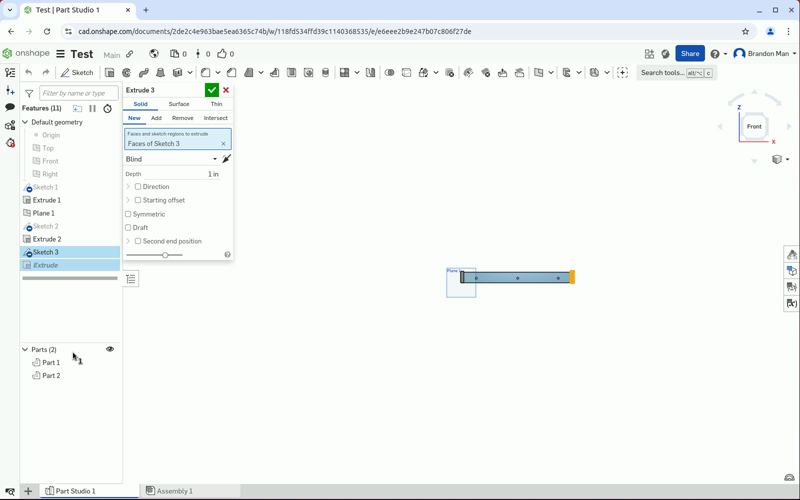
mouse_move(143, 106)
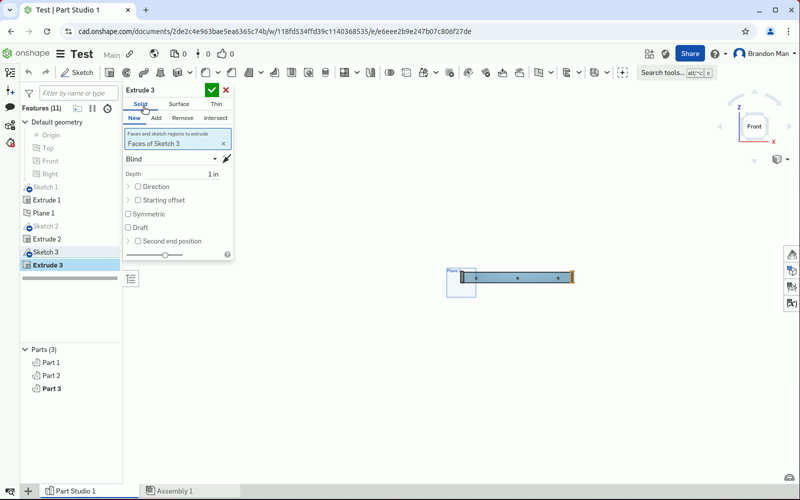
click(143, 106)
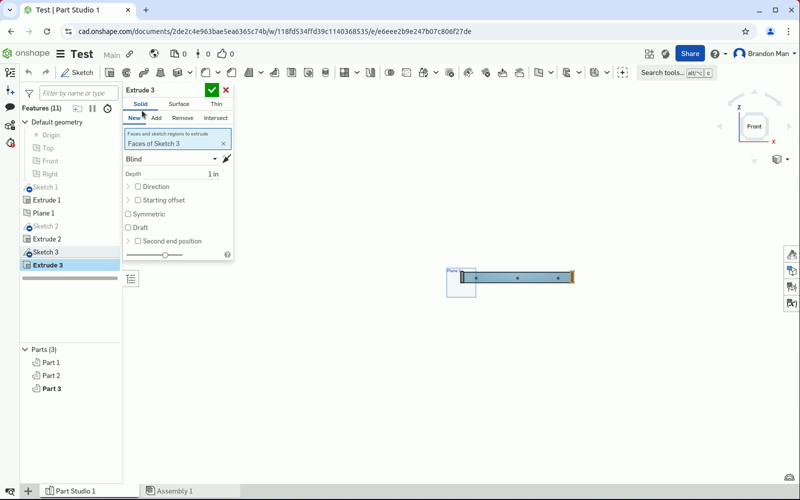
mouse_move(137, 120)
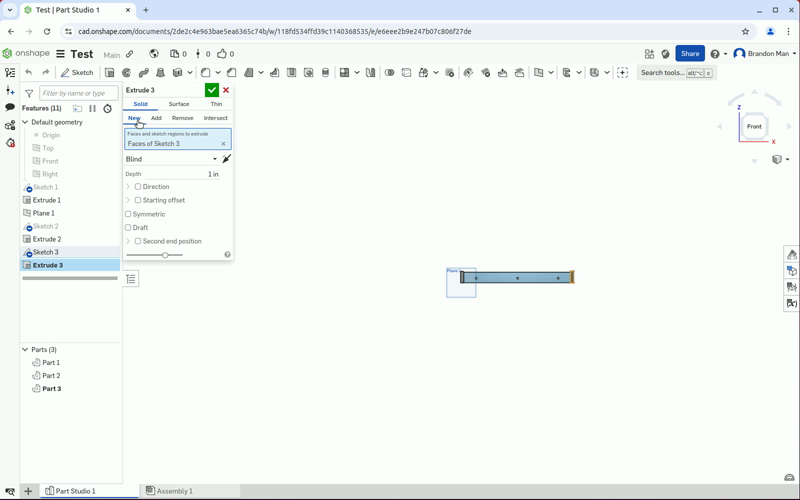
click(137, 120)
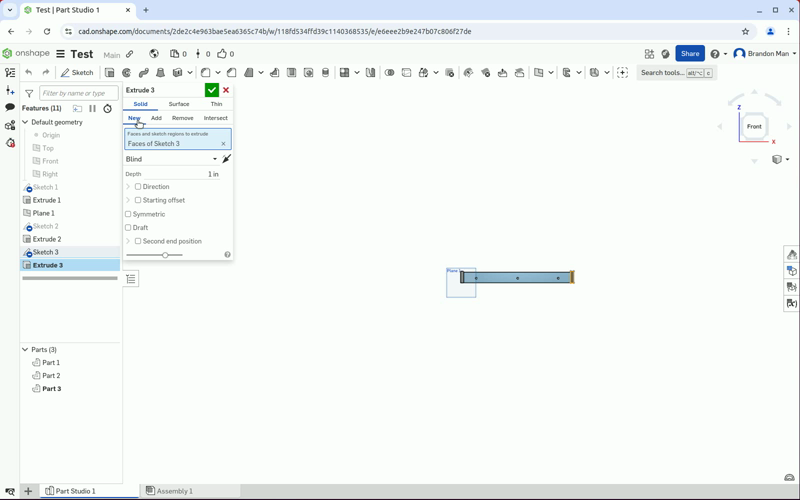
key(tab, 4)
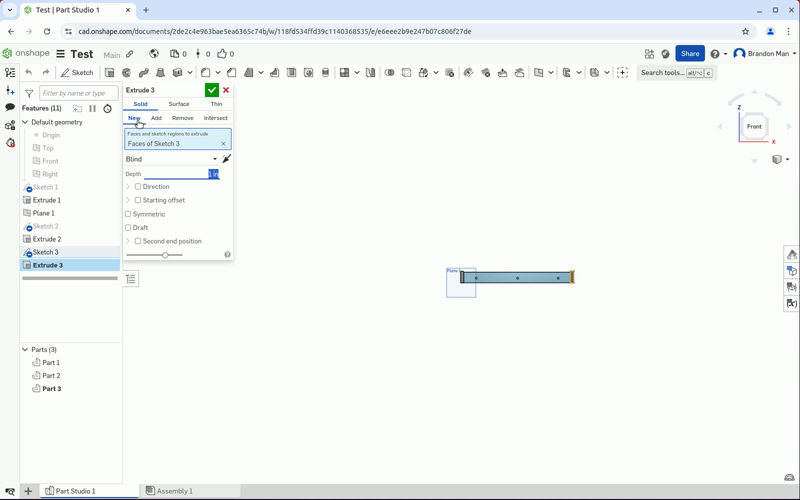
text(9.388)
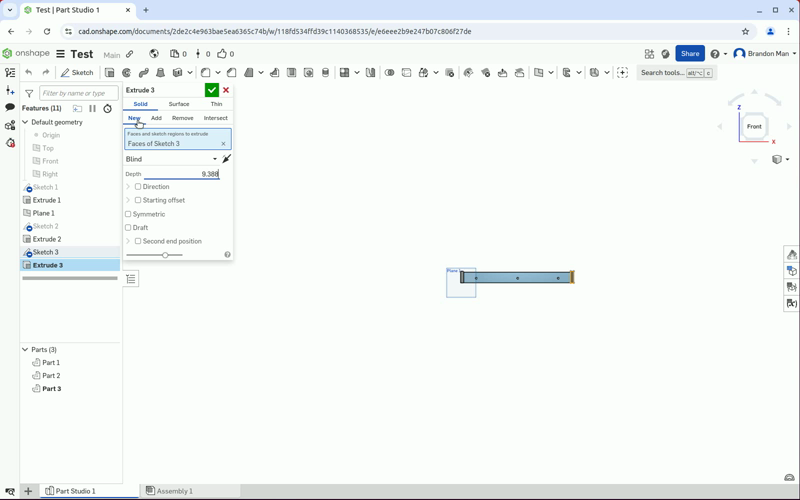
key(enter)
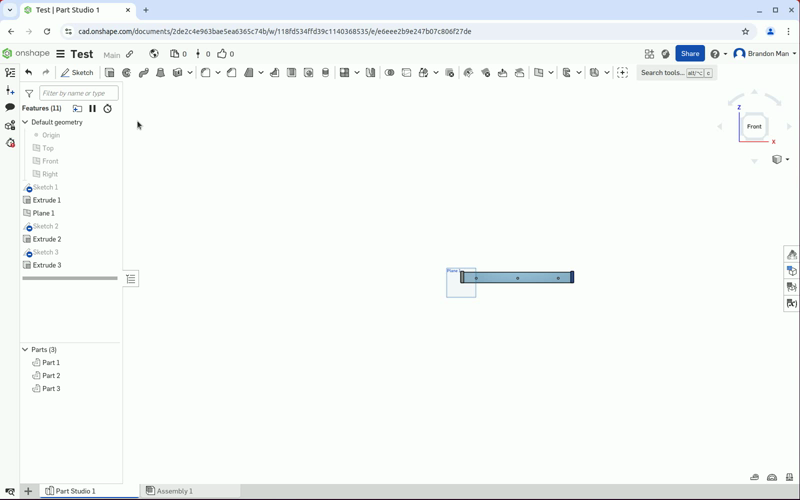
key(shift+h)
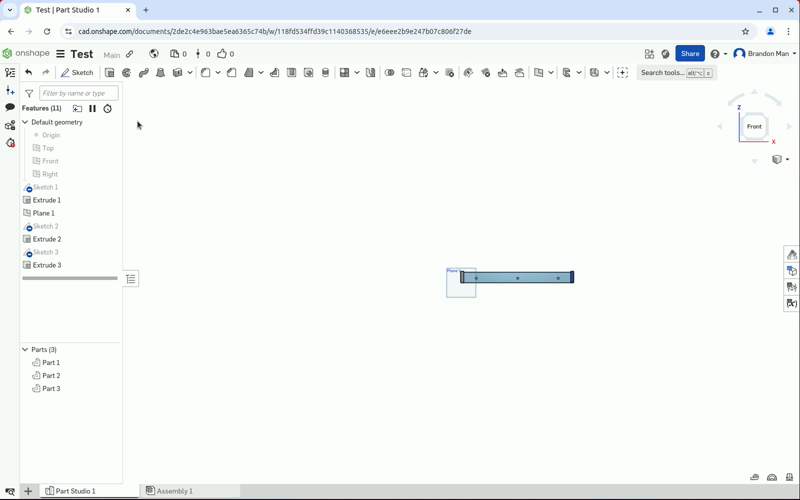
key(shift+h)
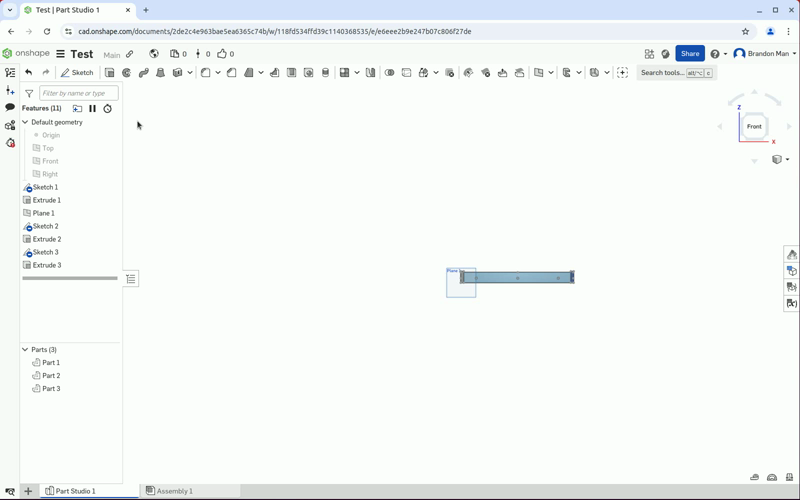
key(shift+7)
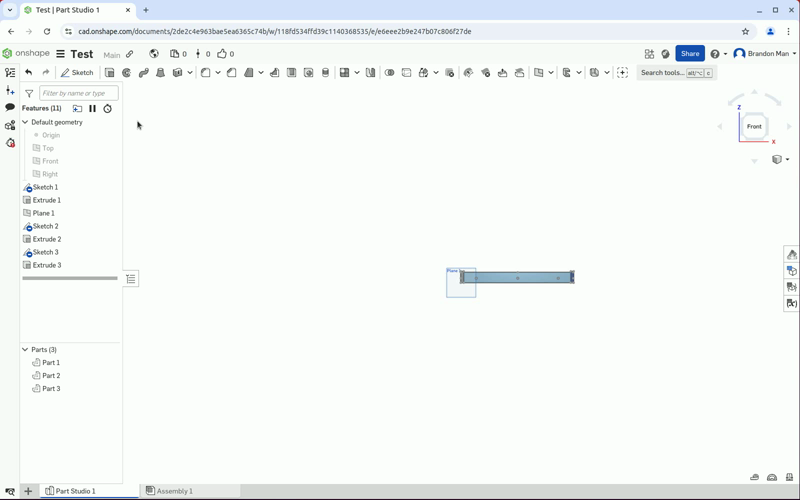
key(left, 2)
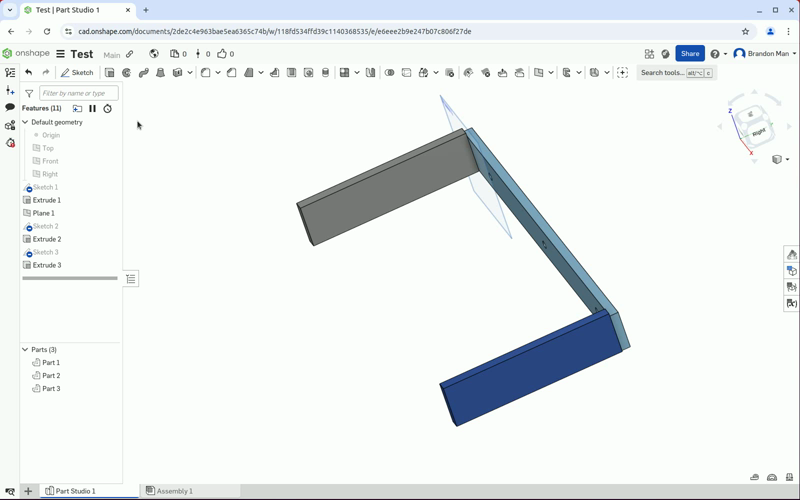
key(down, 2)
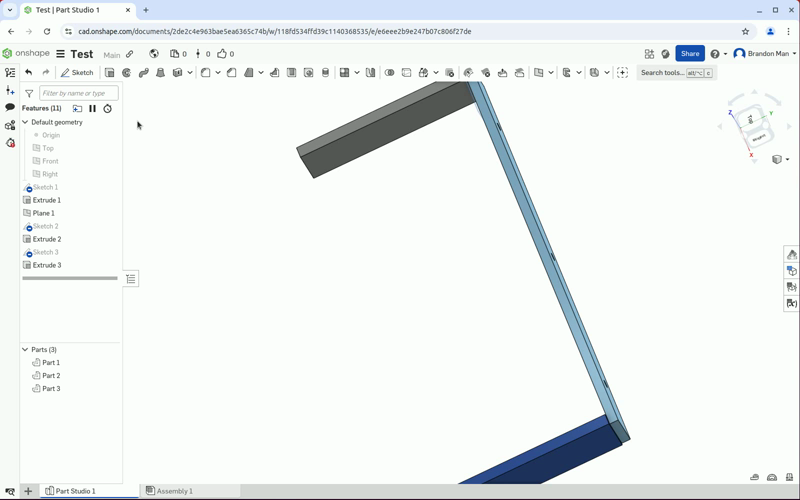
key(up, 2)
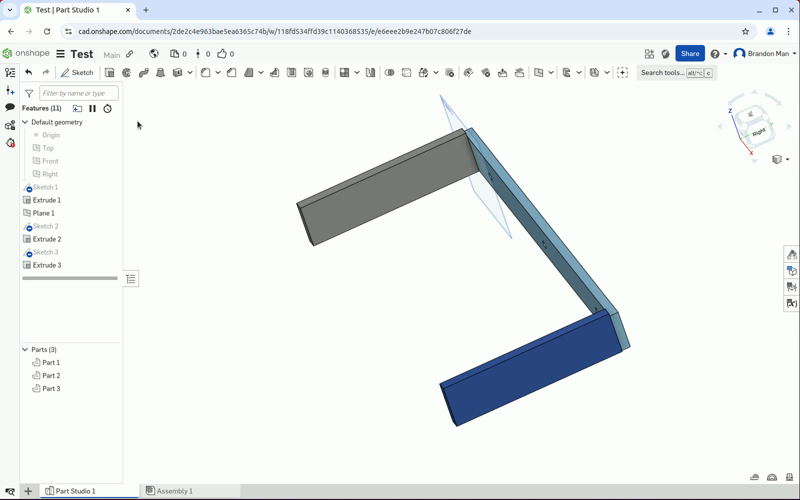
key(right, 2)
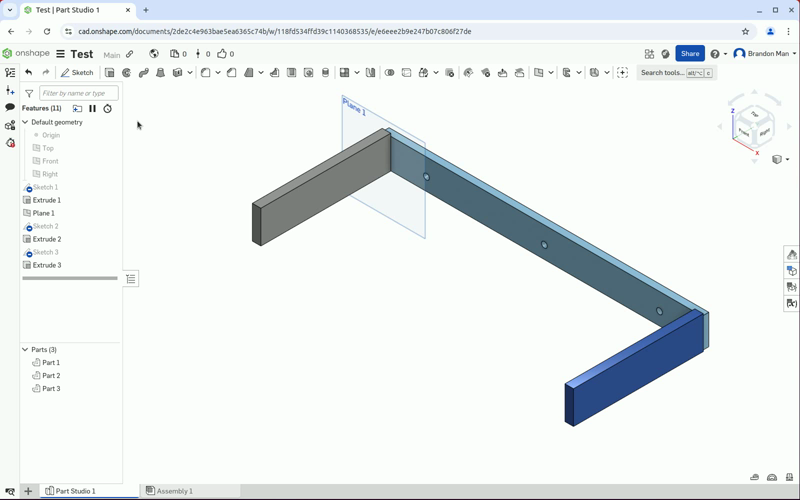
mouse_move(73, 189)
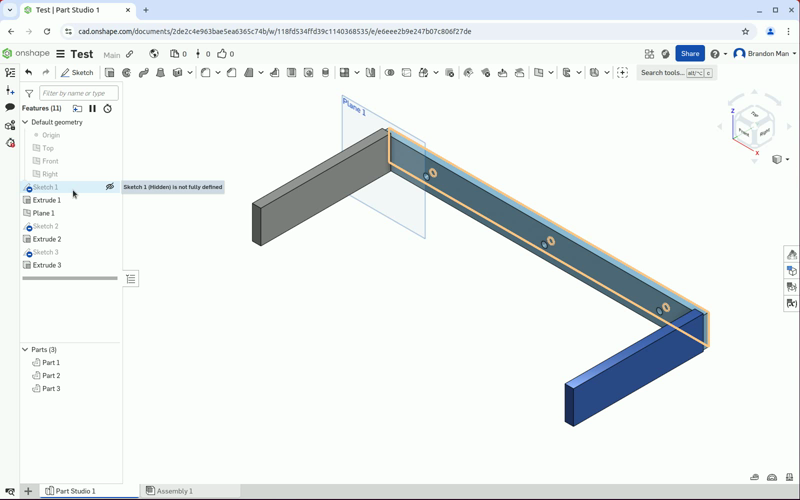
click(73, 189)